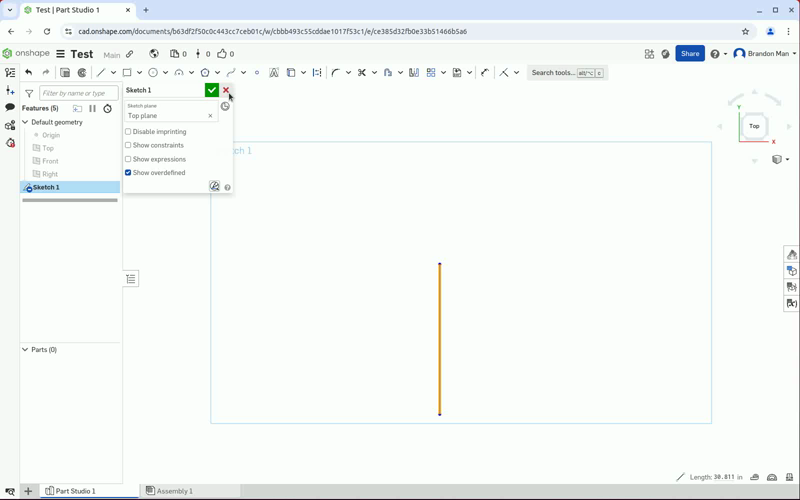
key(shift+h)
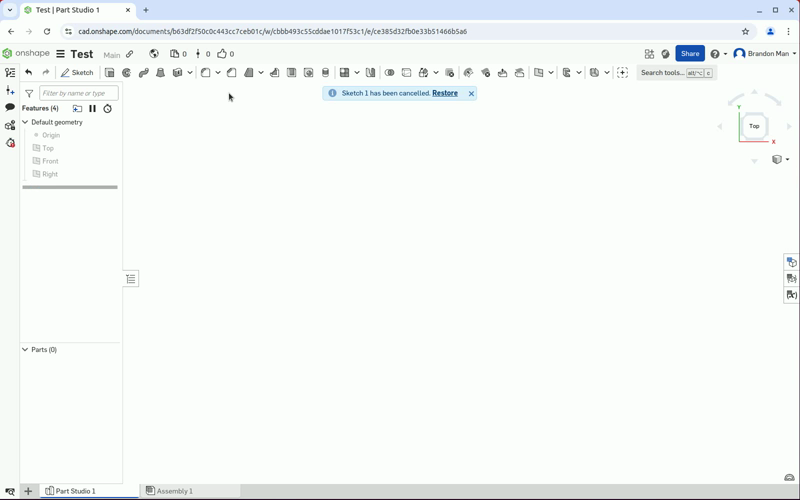
mouse_move(73, 352)
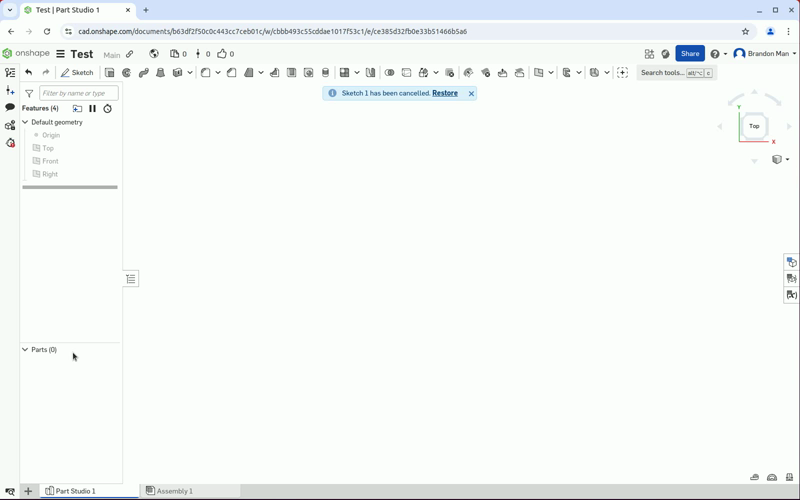
key(y)
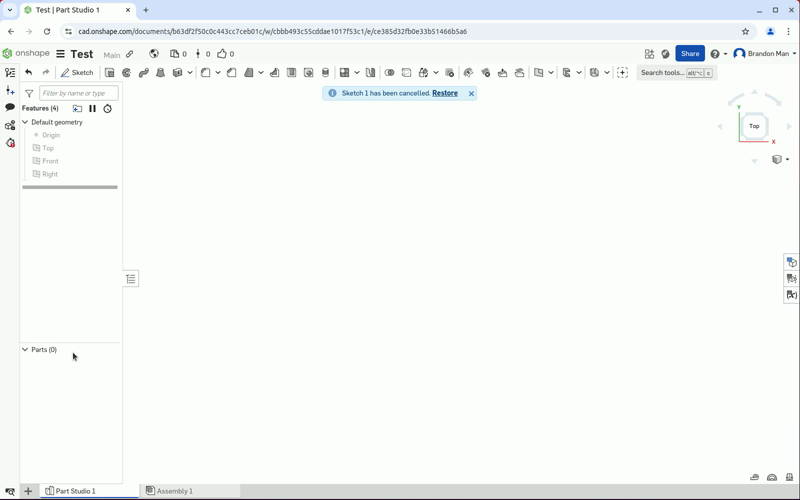
key(shift+p)
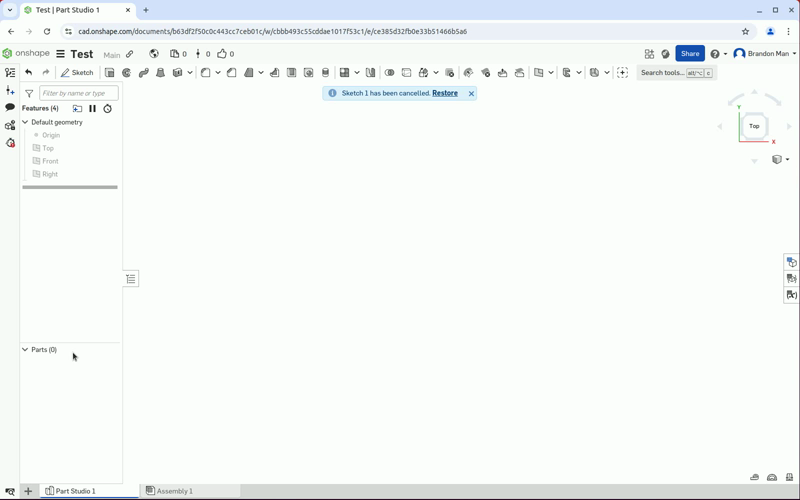
key(space)
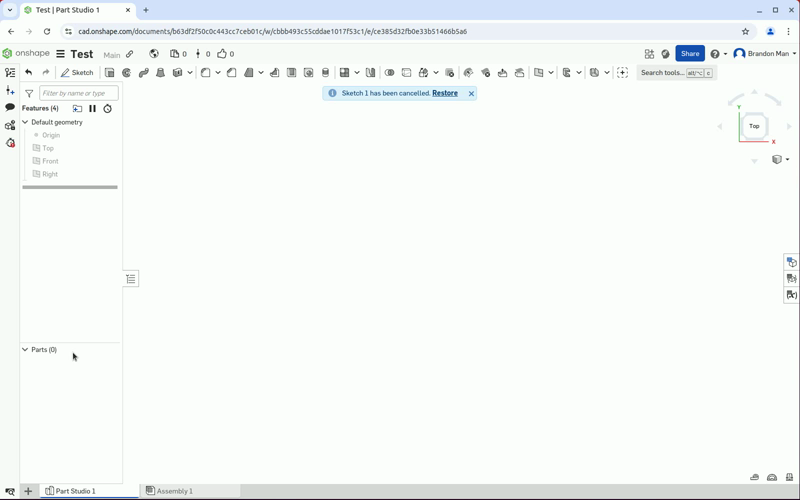
key_down(shift)
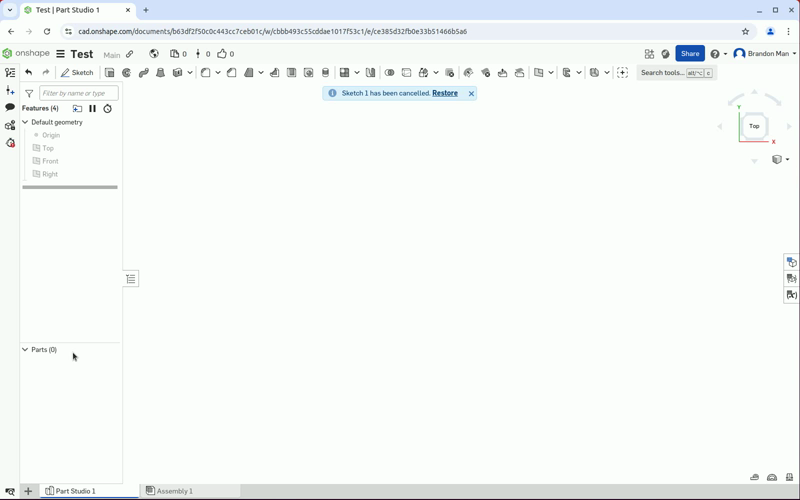
key(up)
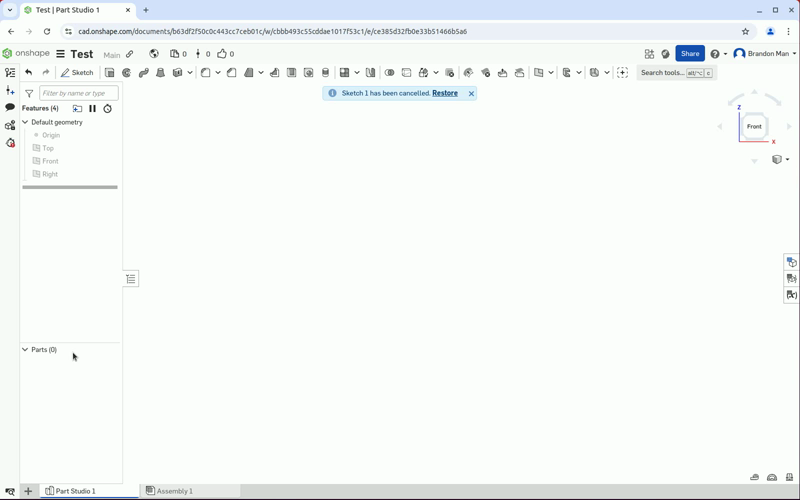
key_up(shift)
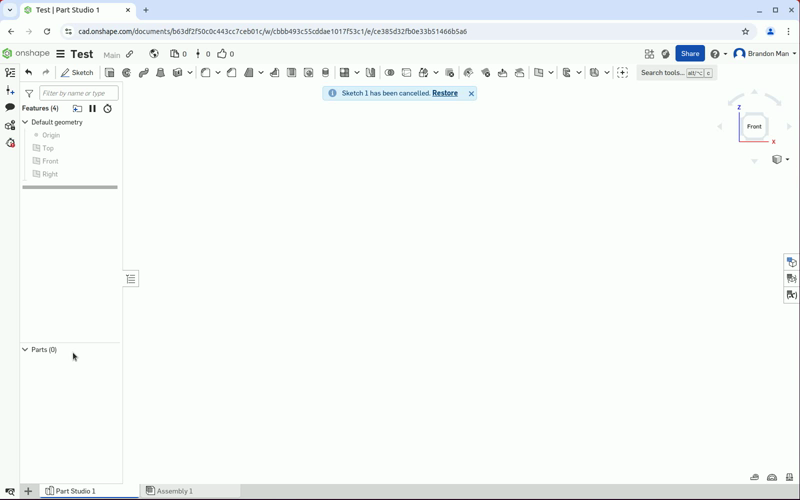
mouse_move(73, 352)
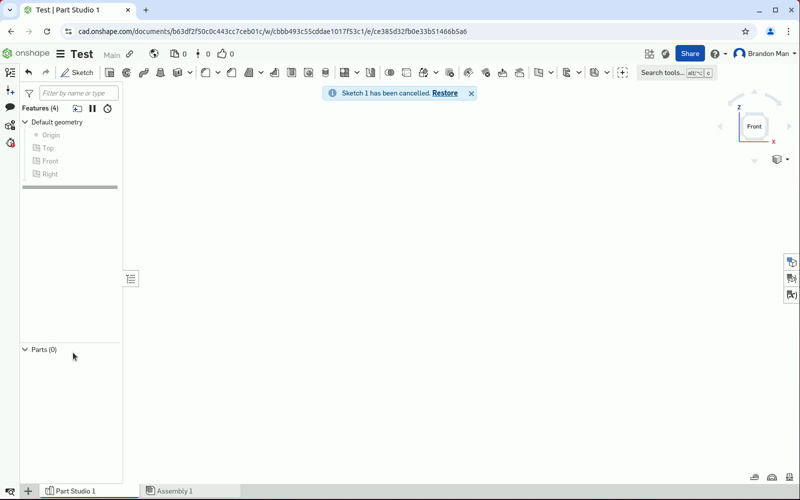
key(shift+y)
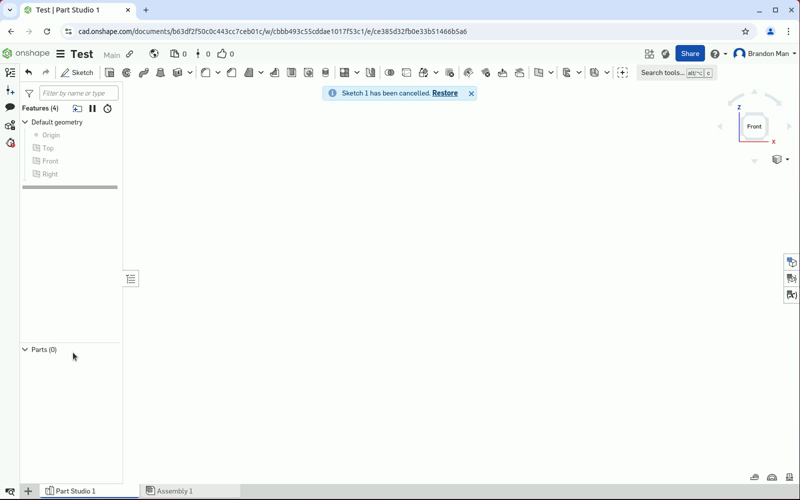
key(shift+s)
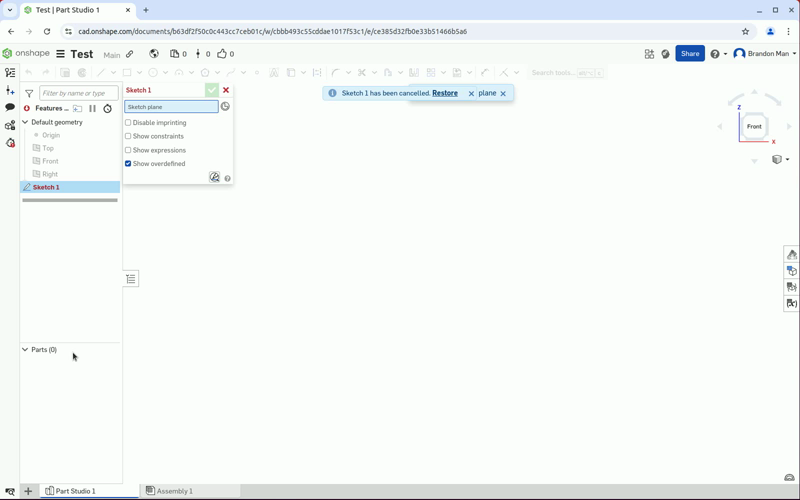
mouse_move(73, 163)
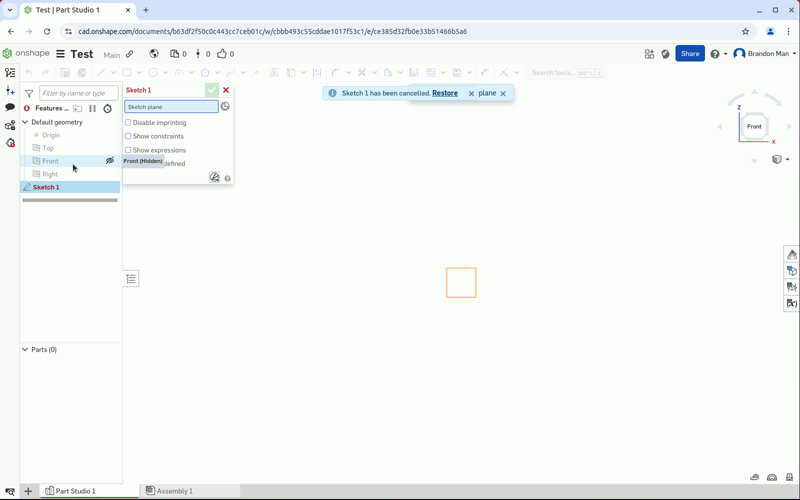
click(73, 163)
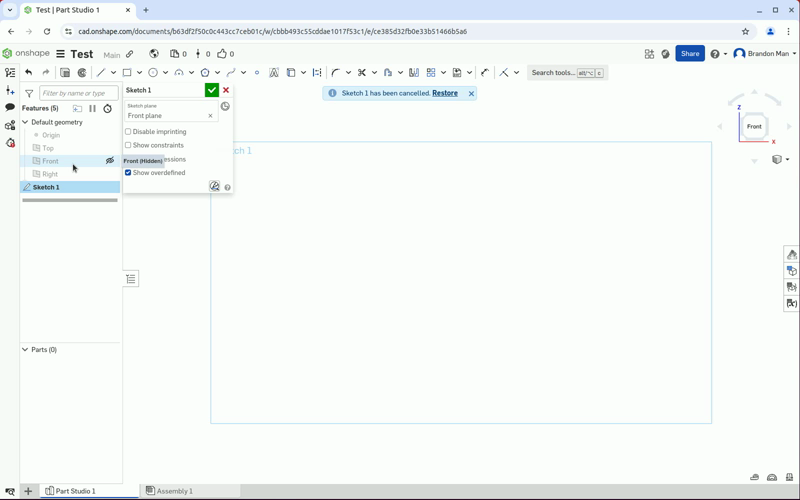
mouse_move(73, 352)
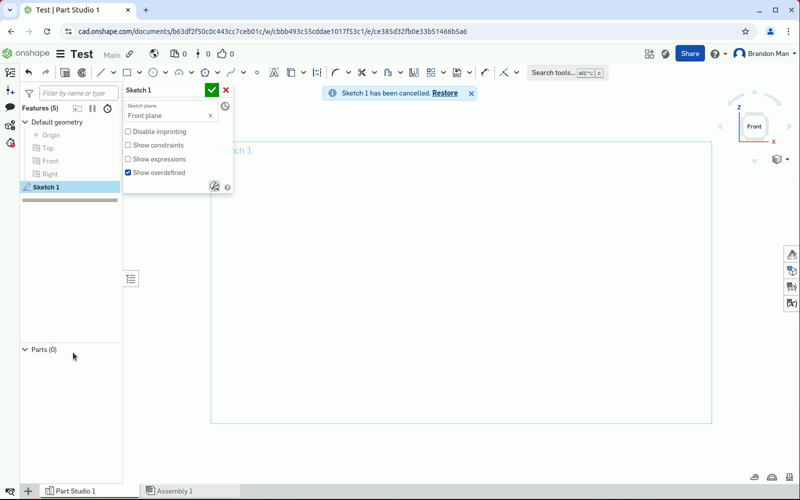
key(y)
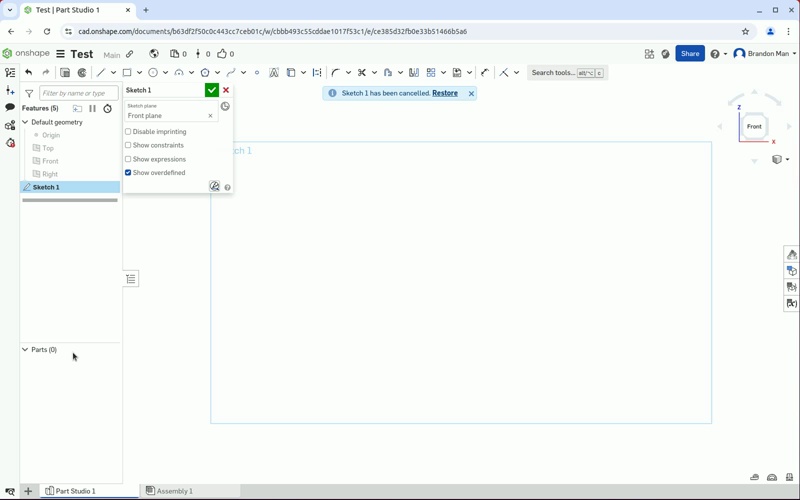
key(c)
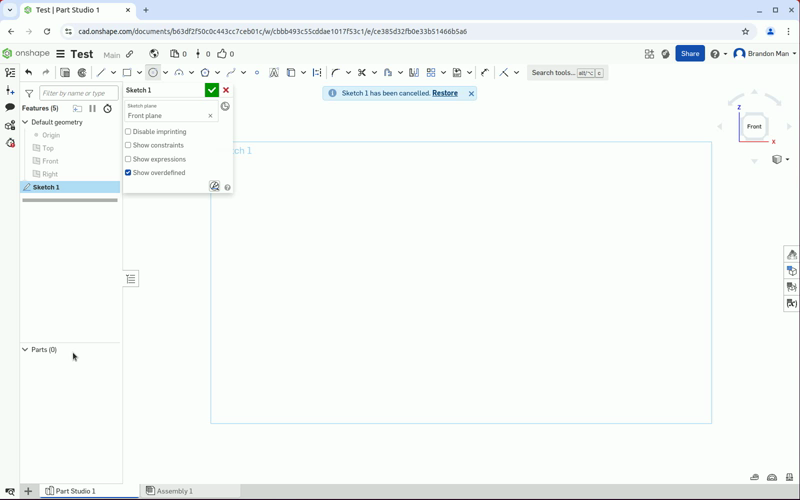
key_down(shift)
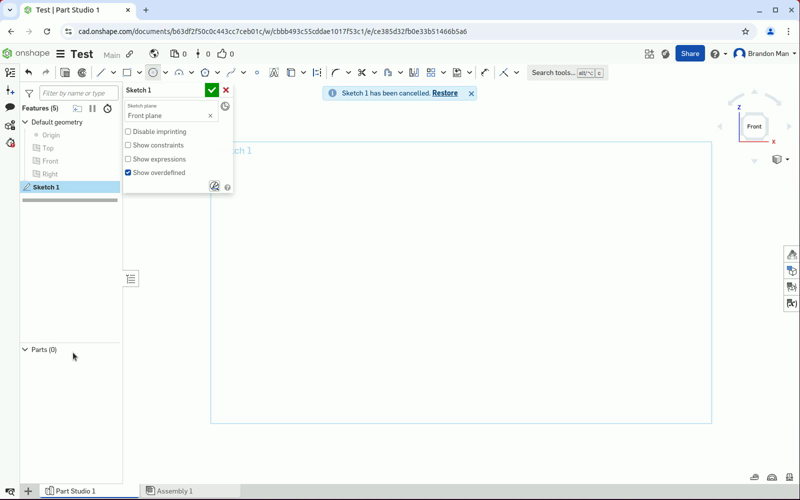
mouse_move(468, 282)
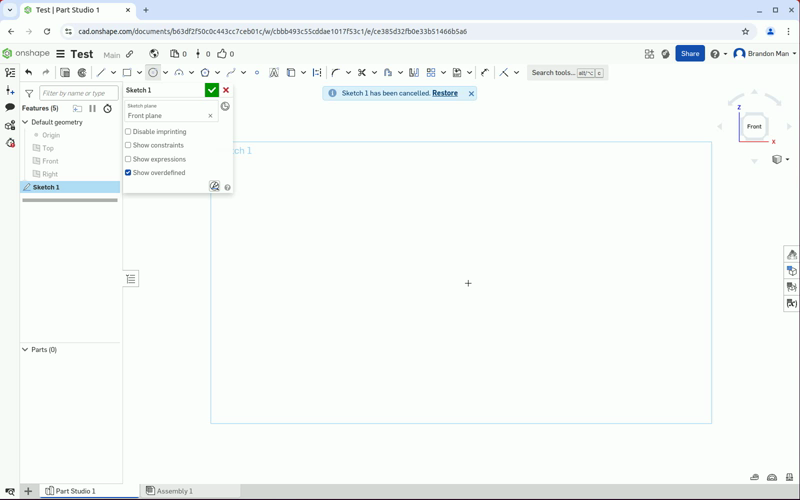
click(468, 282)
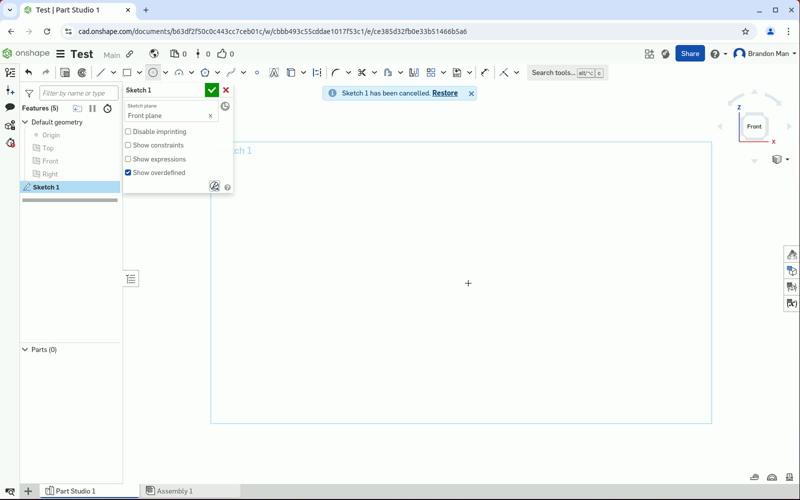
key_up(shift)
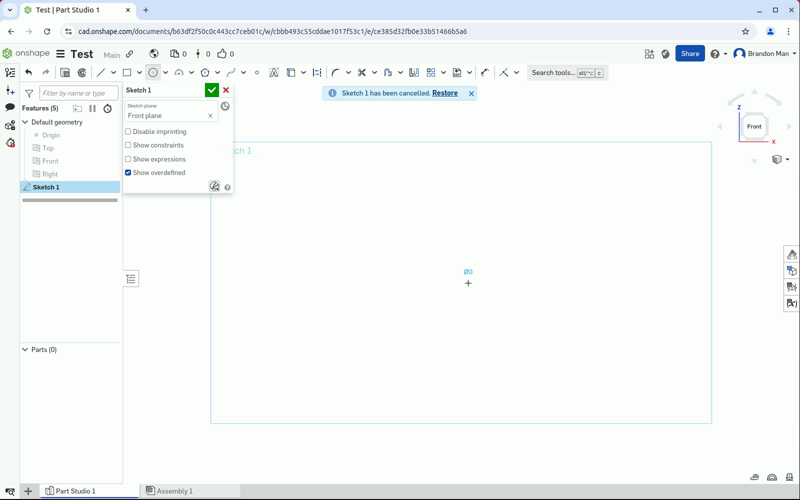
mouse_move(470, 282)
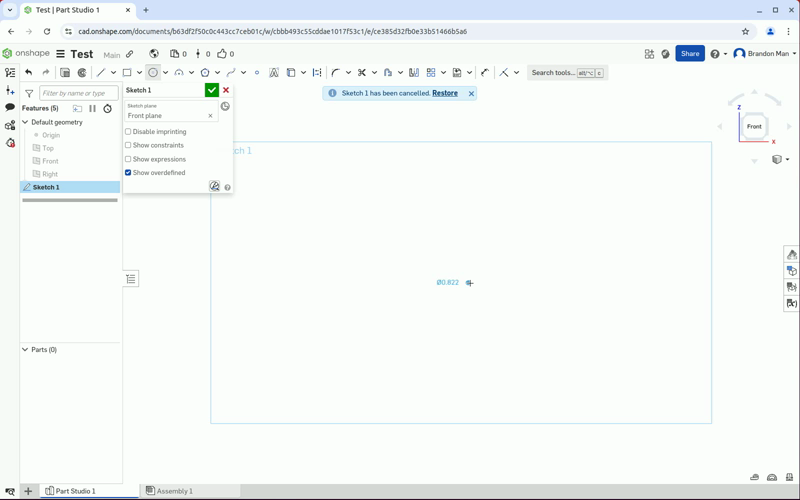
scroll(6)
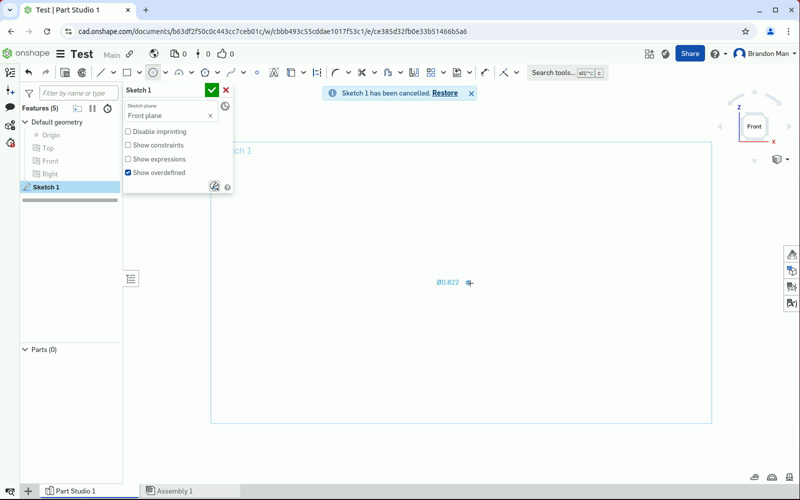
scroll(6)
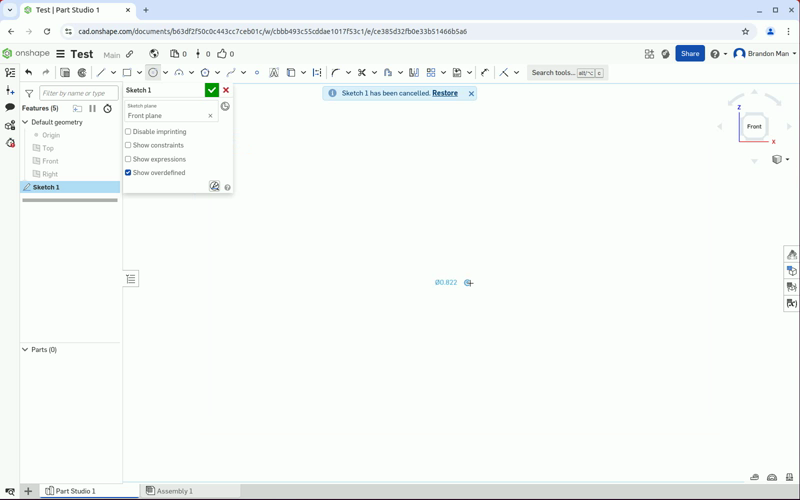
scroll(6)
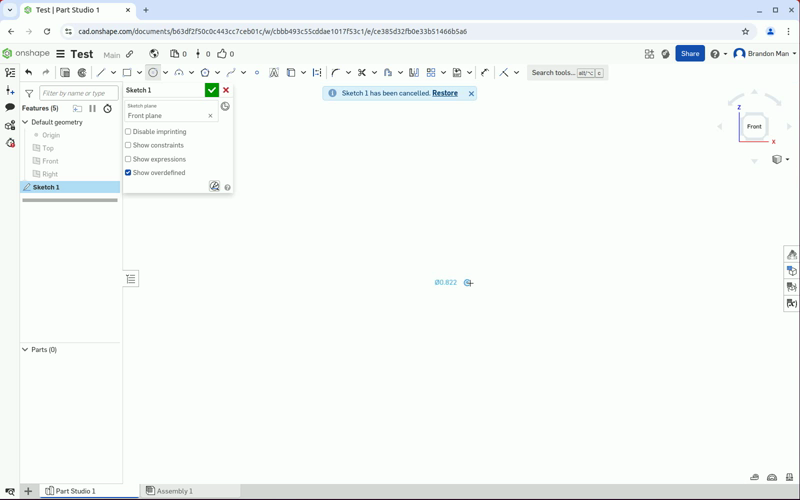
scroll(6)
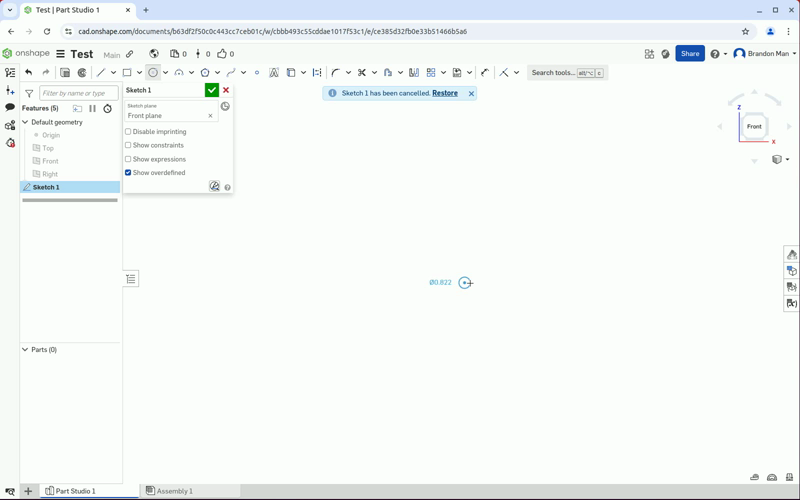
scroll(6)
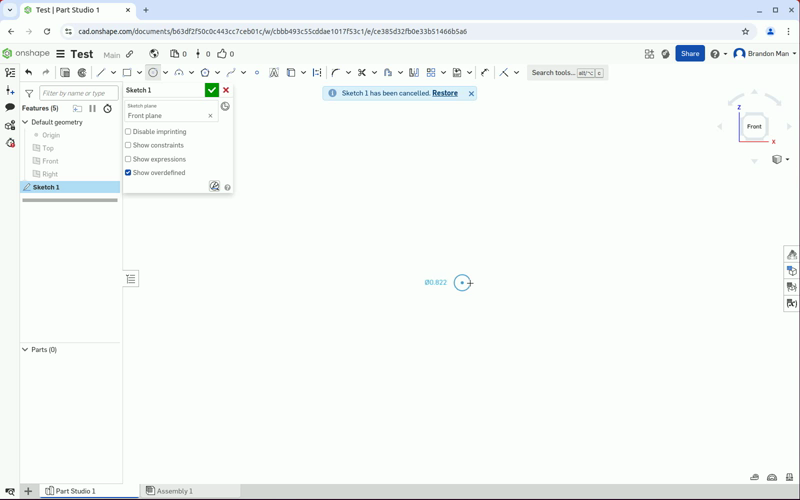
scroll(6)
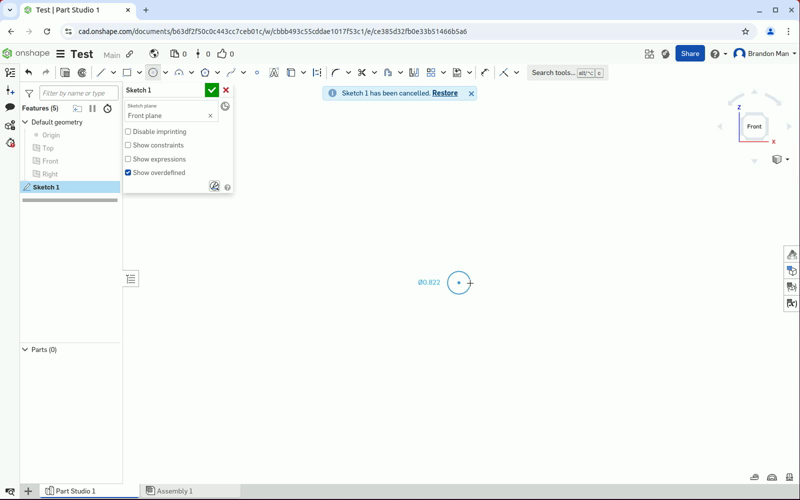
scroll(6)
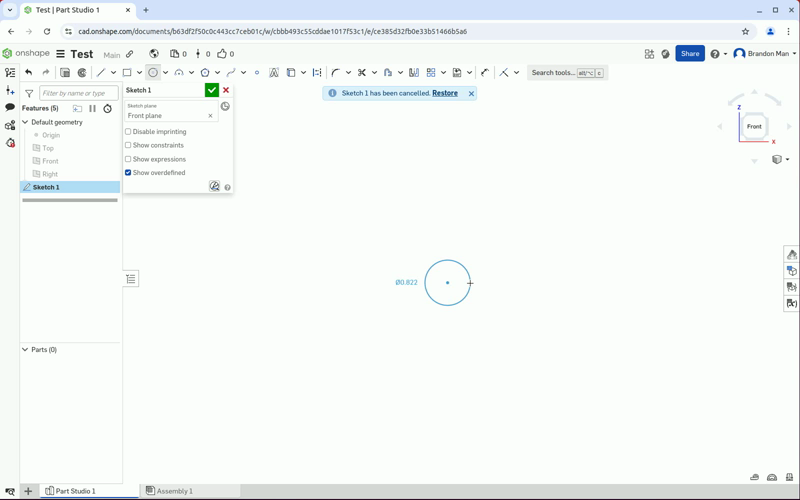
click(470, 282)
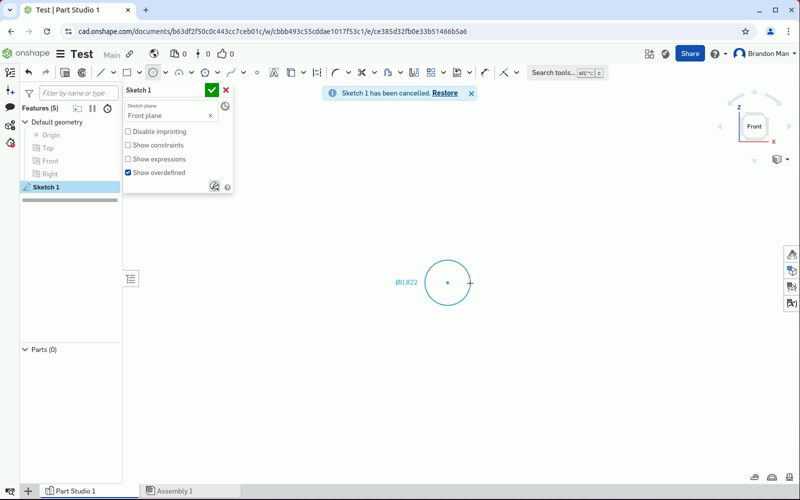
scroll(-6)
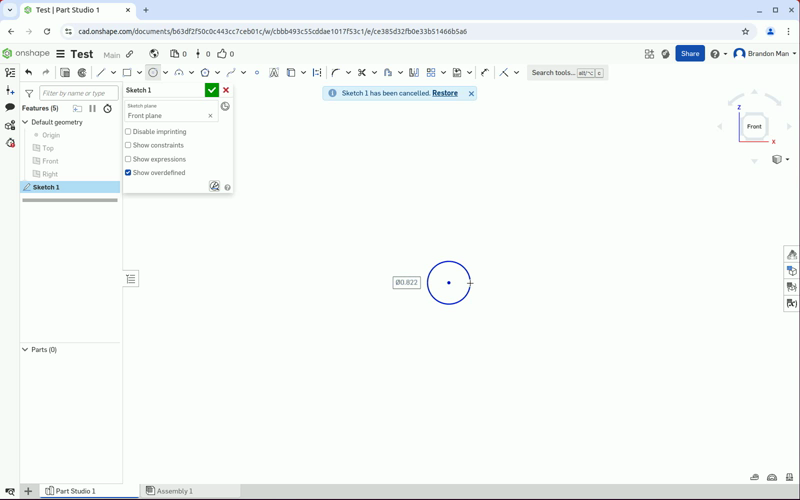
scroll(-6)
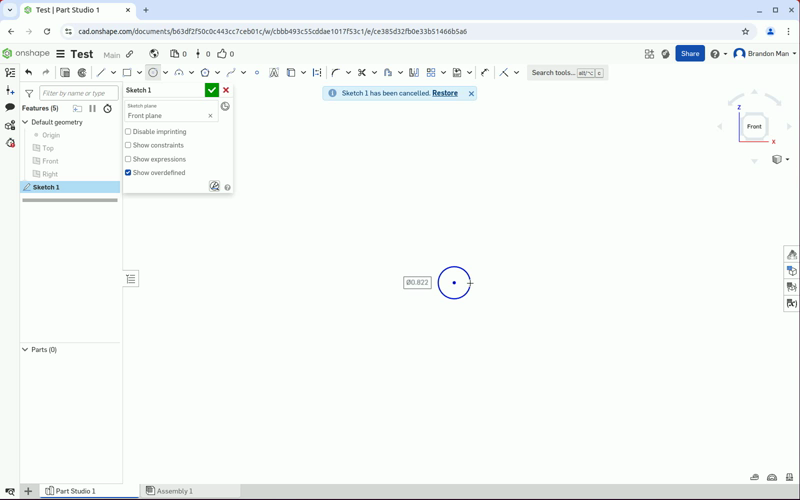
scroll(-6)
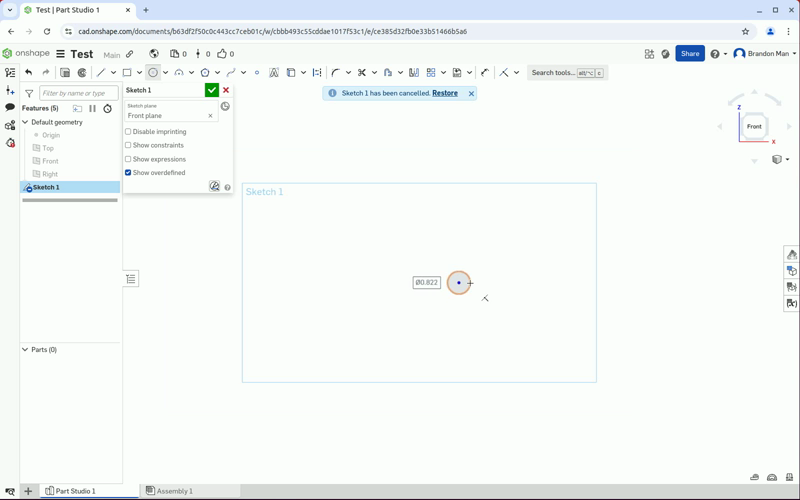
scroll(-6)
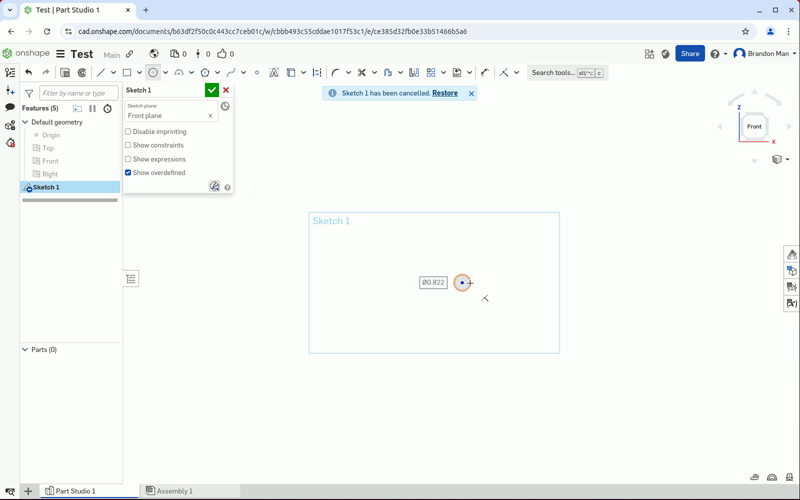
scroll(-6)
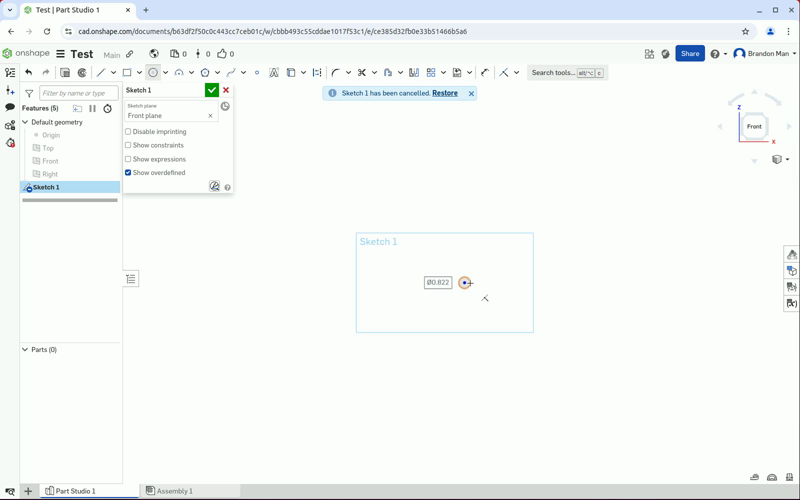
scroll(-6)
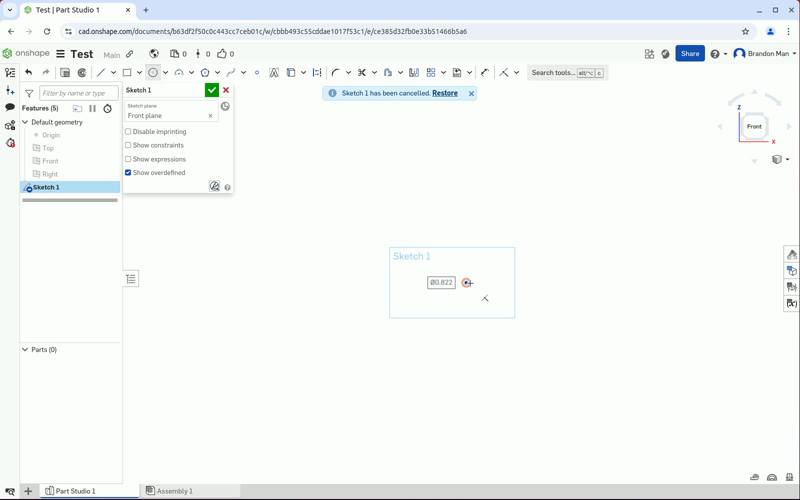
scroll(-6)
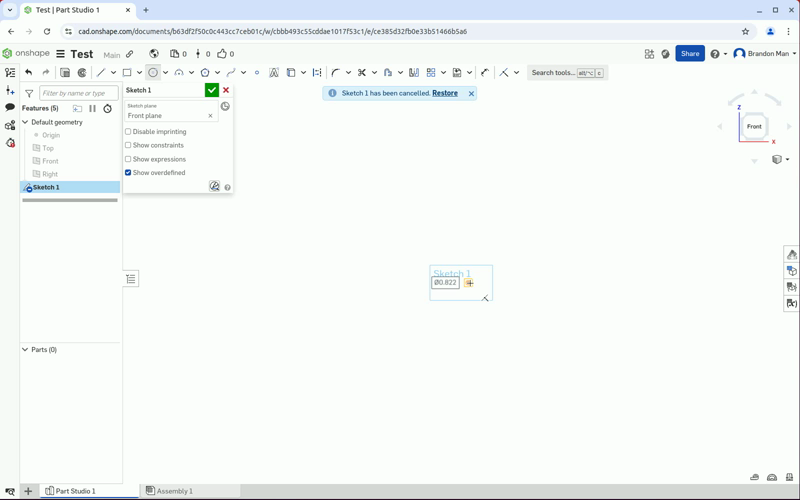
key(esc)
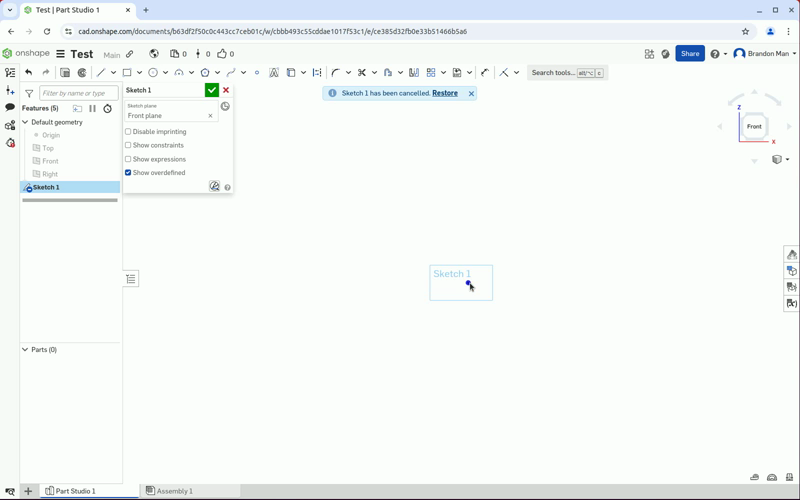
mouse_move(469, 281)
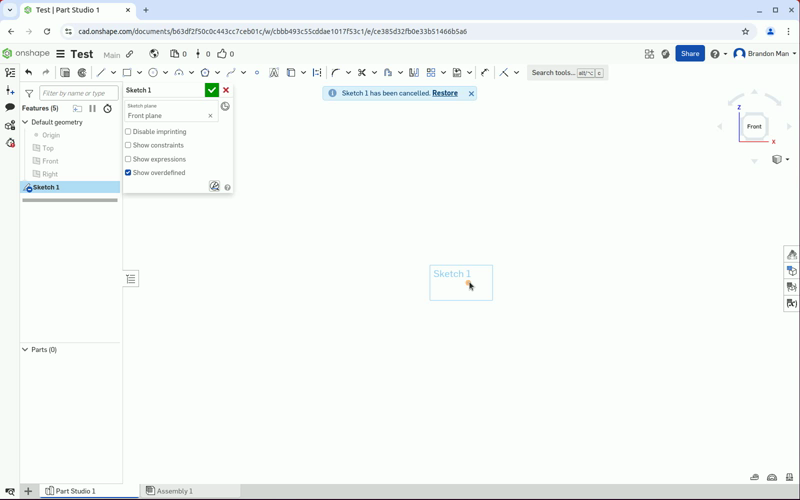
scroll(6)
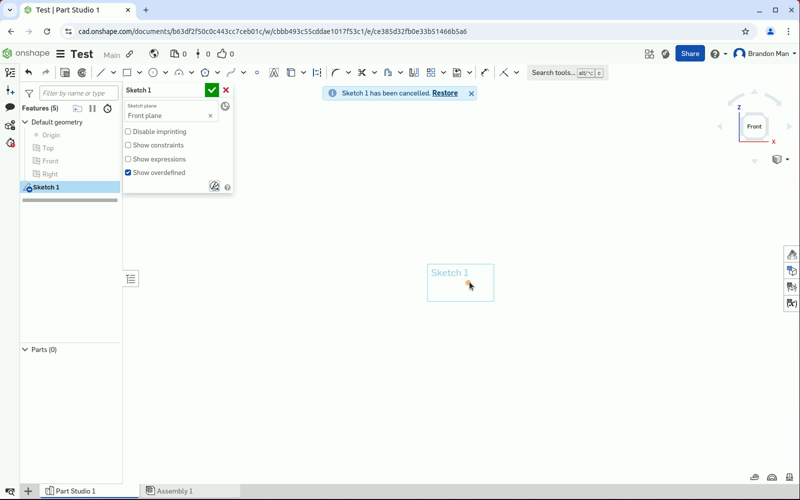
scroll(6)
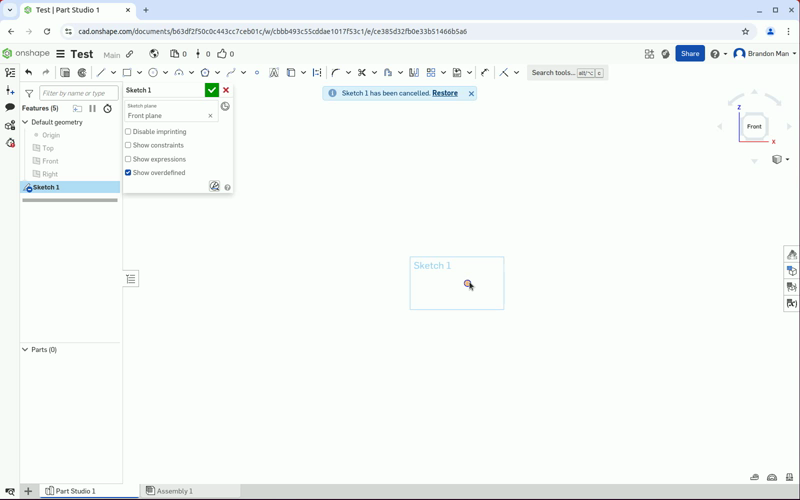
scroll(6)
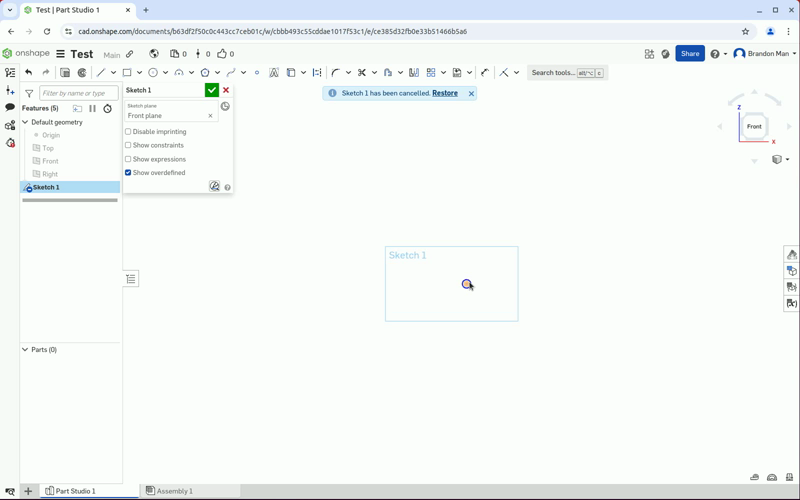
scroll(6)
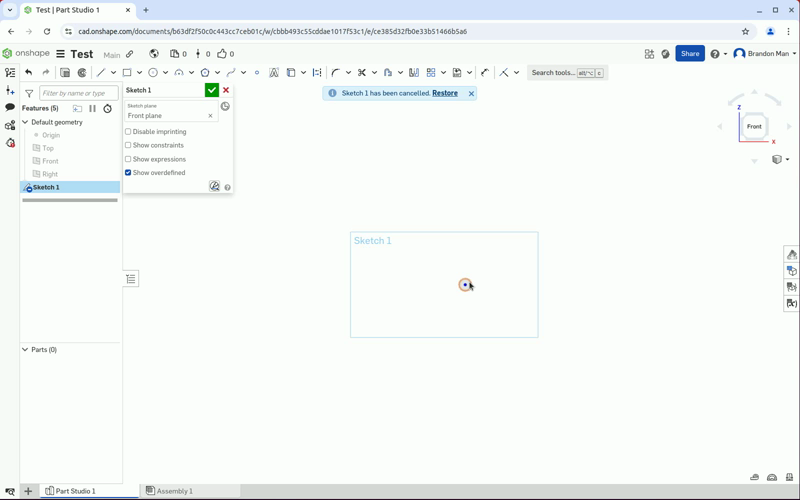
scroll(6)
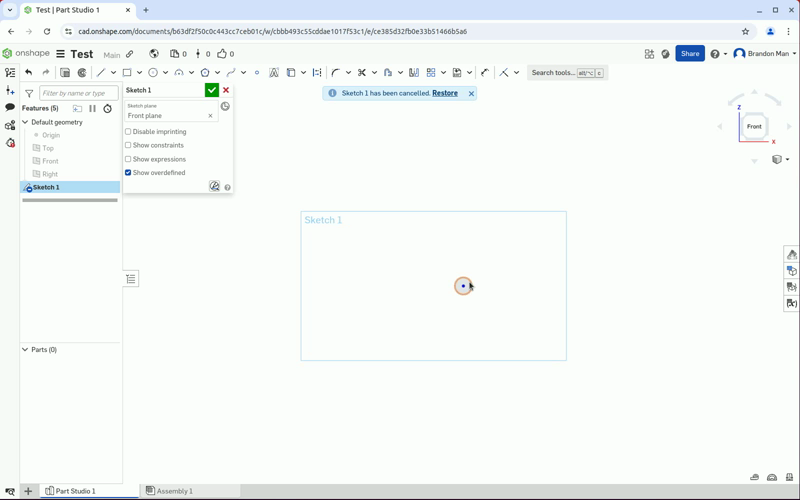
scroll(6)
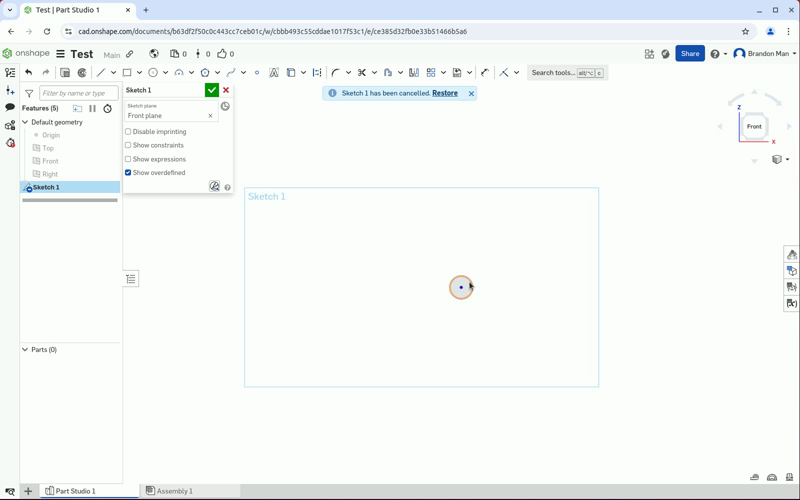
scroll(6)
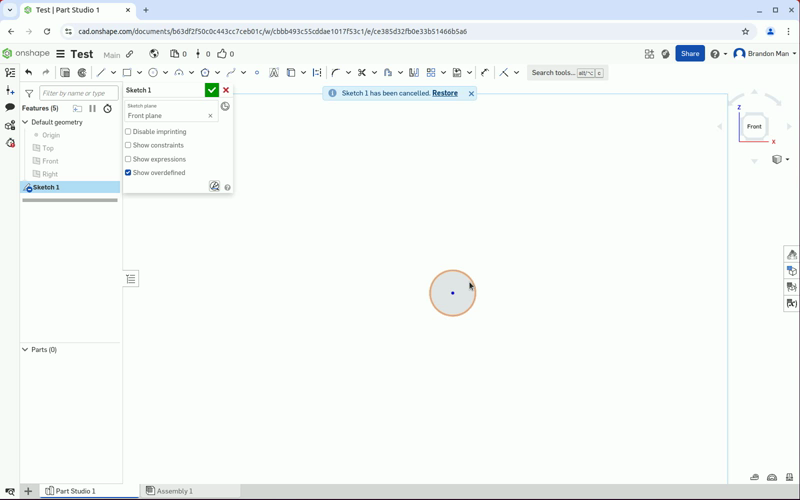
click(469, 281)
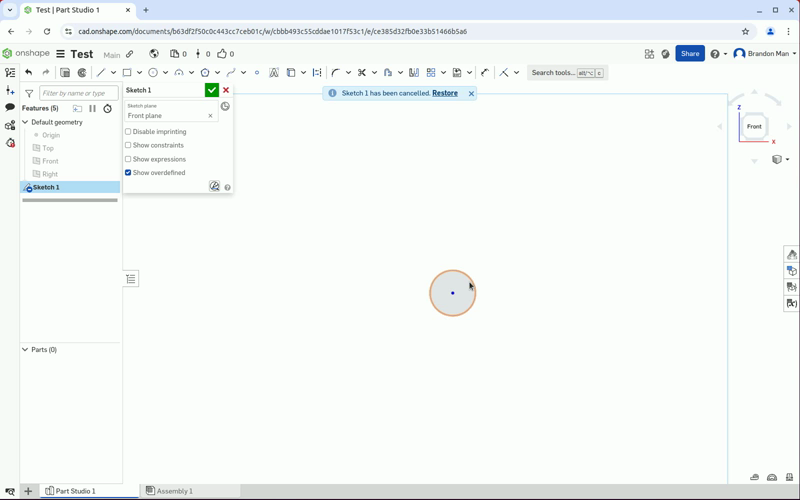
scroll(-6)
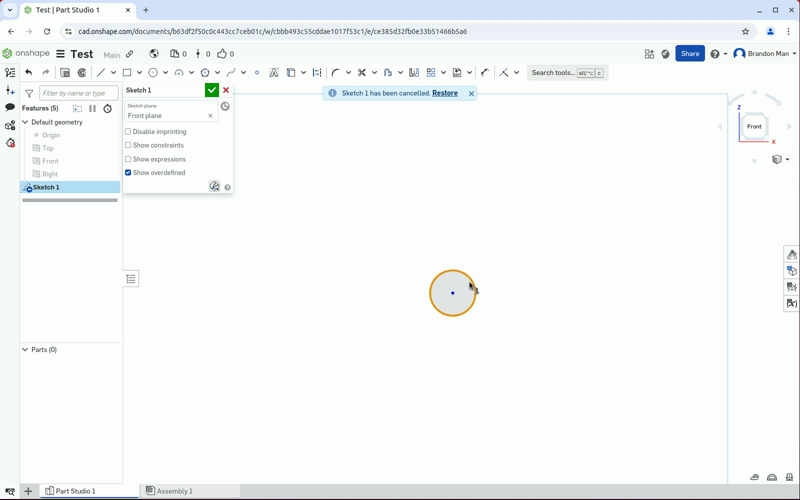
scroll(-6)
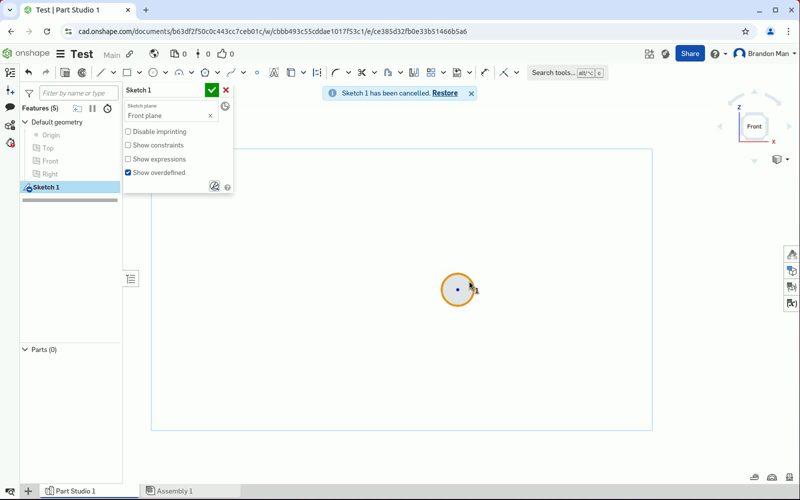
scroll(-6)
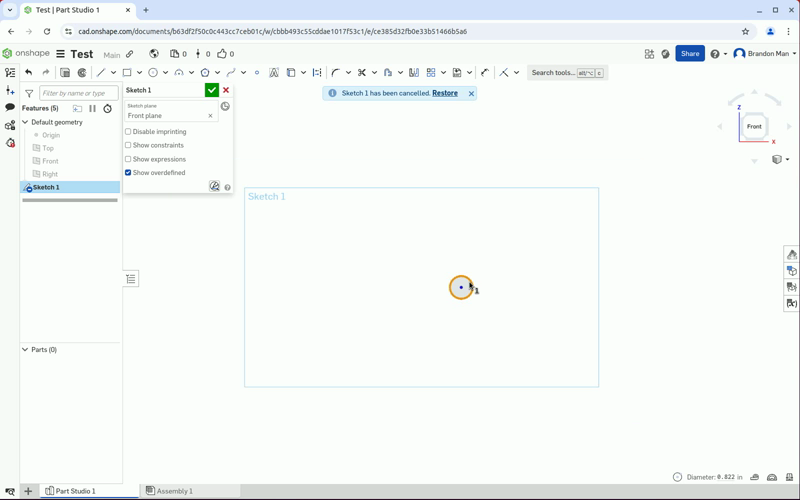
scroll(-6)
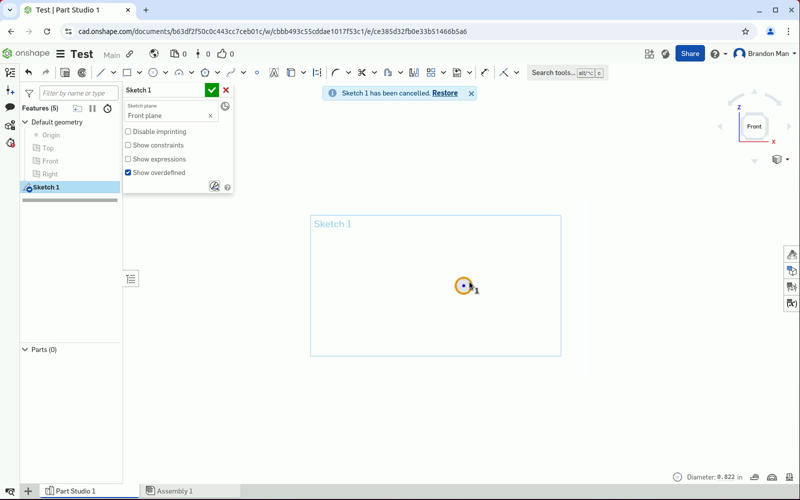
scroll(-6)
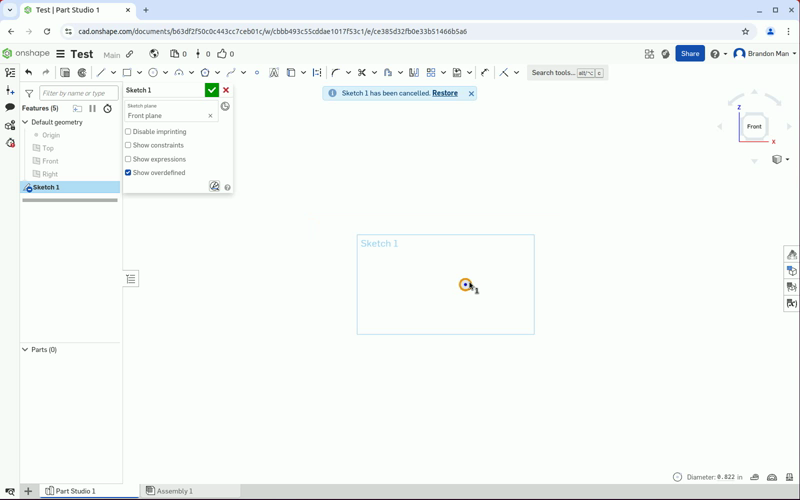
scroll(-6)
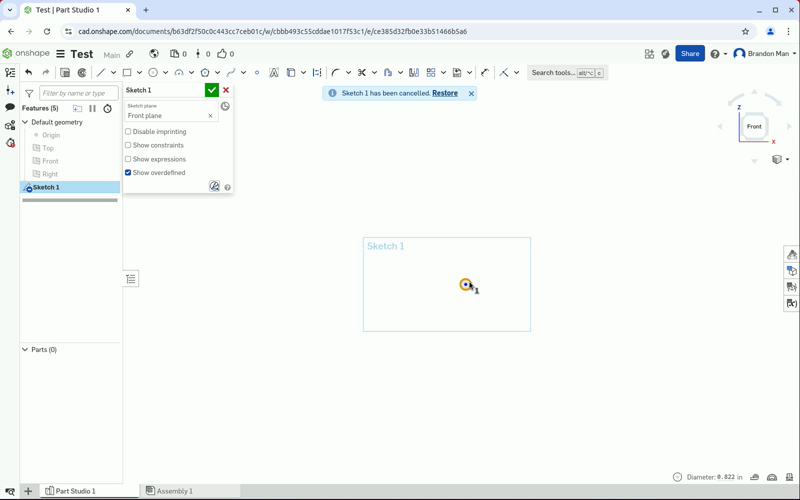
scroll(-6)
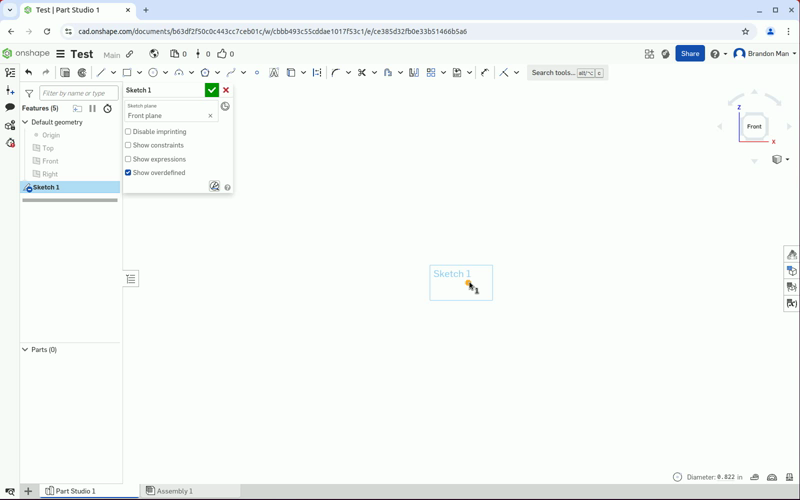
mouse_move(73, 352)
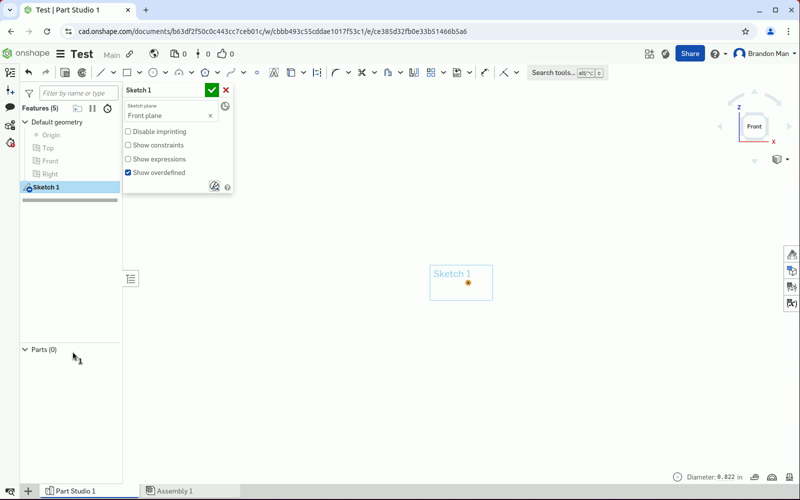
key(shift+y)
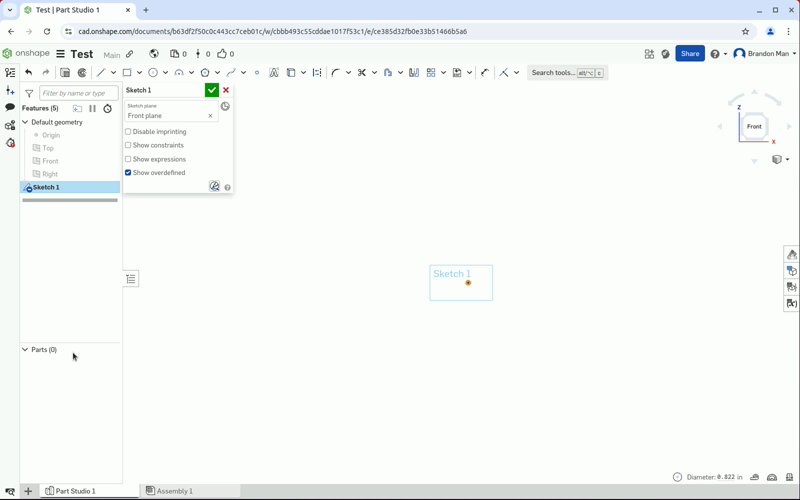
key(shift+e)
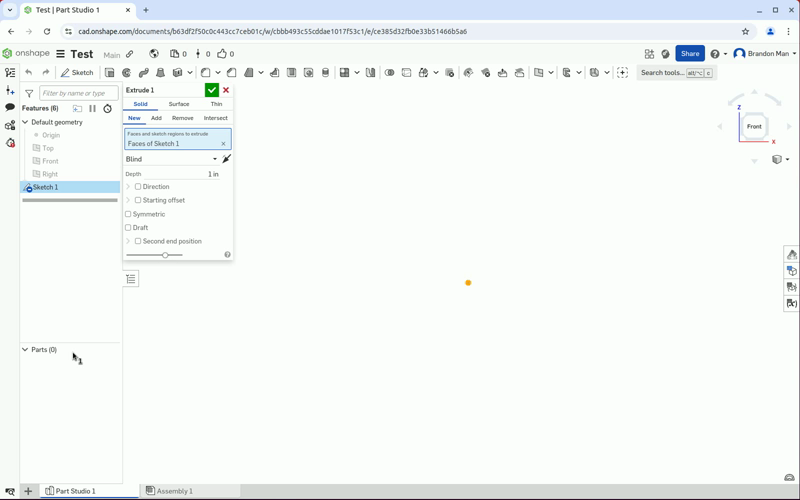
mouse_move(143, 106)
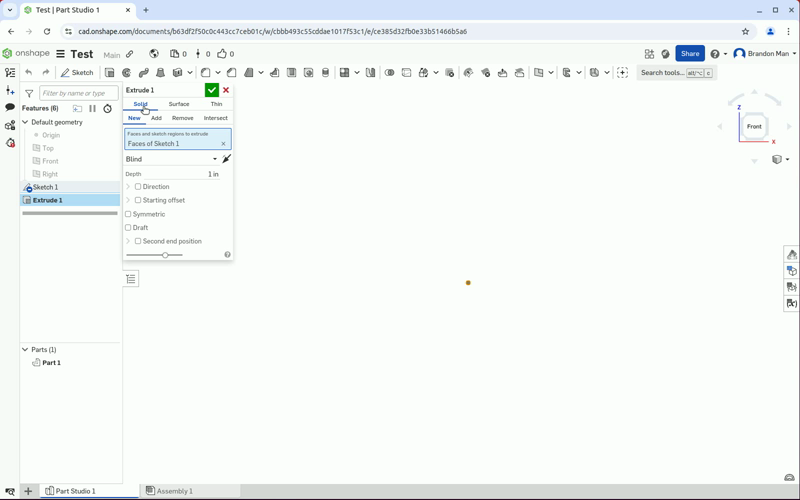
click(143, 106)
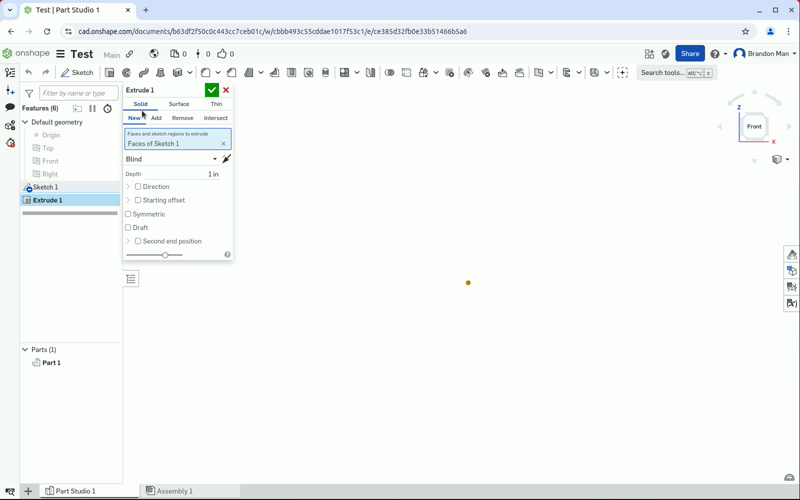
mouse_move(137, 120)
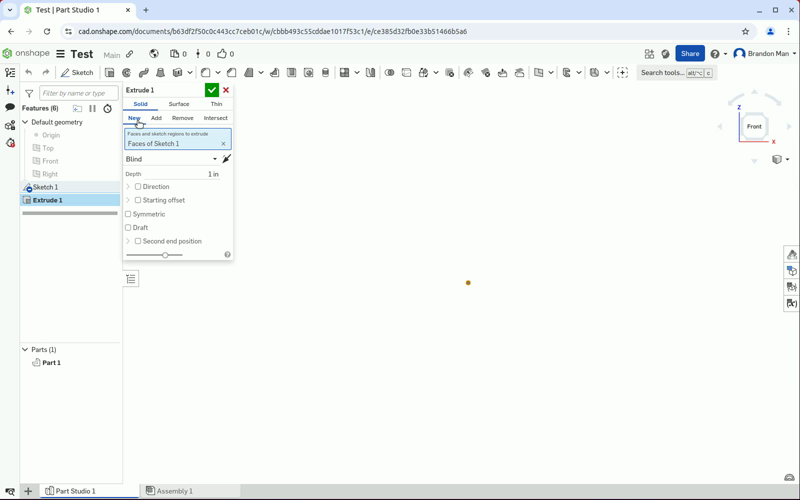
click(137, 120)
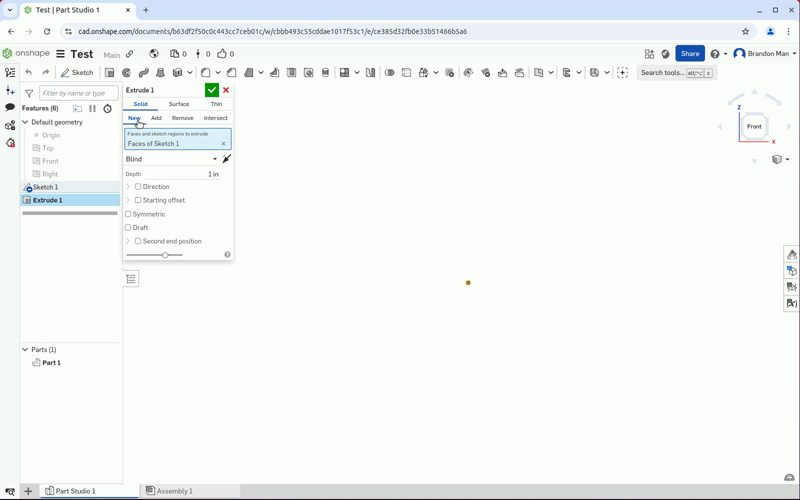
key(tab, 4)
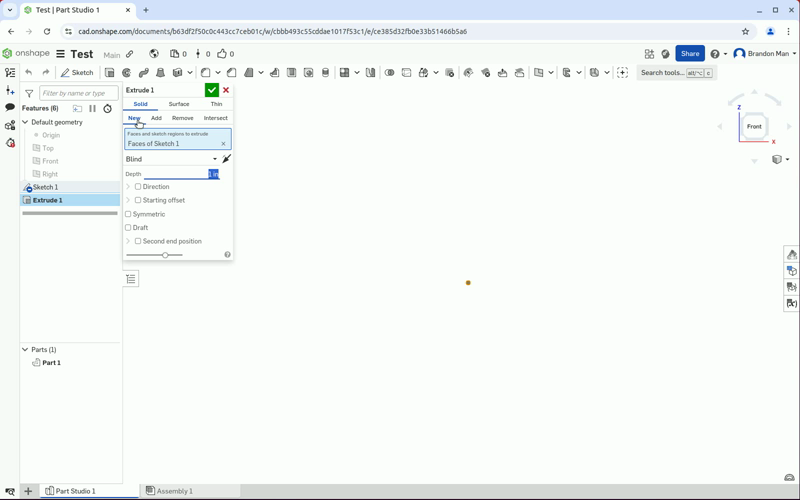
text(23.108)
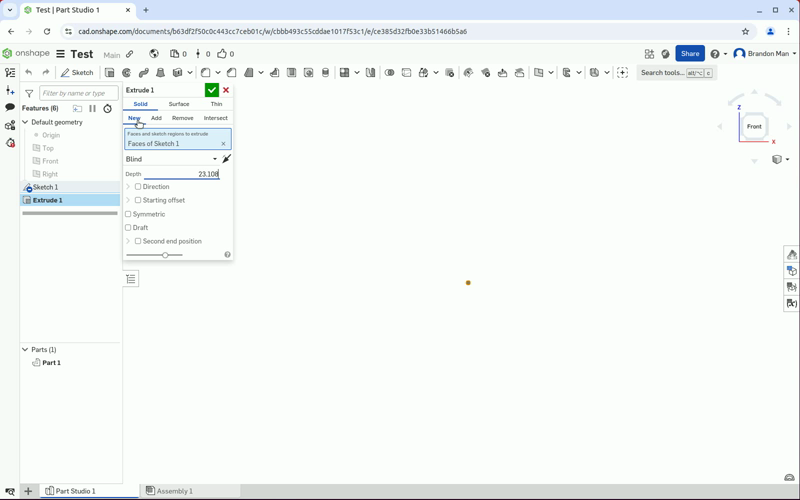
key(enter)
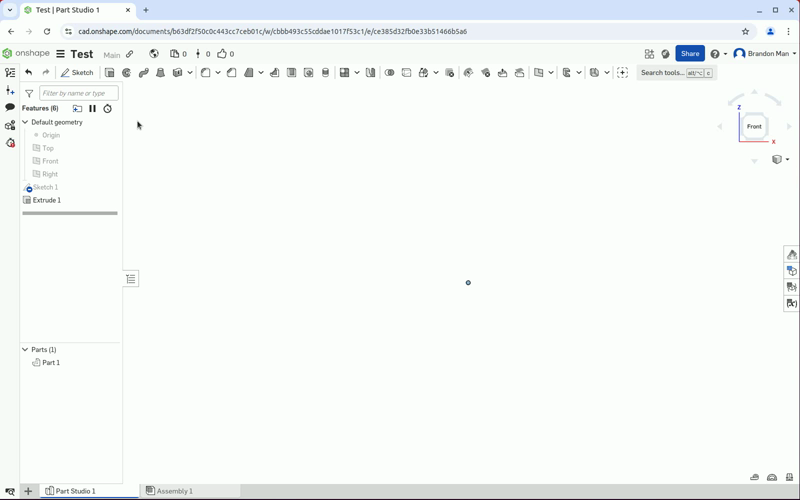
key(shift+h)
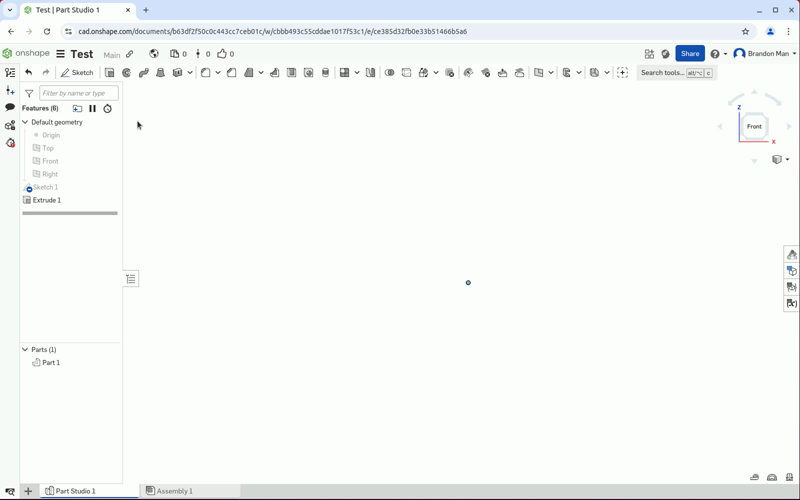
key(shift+h)
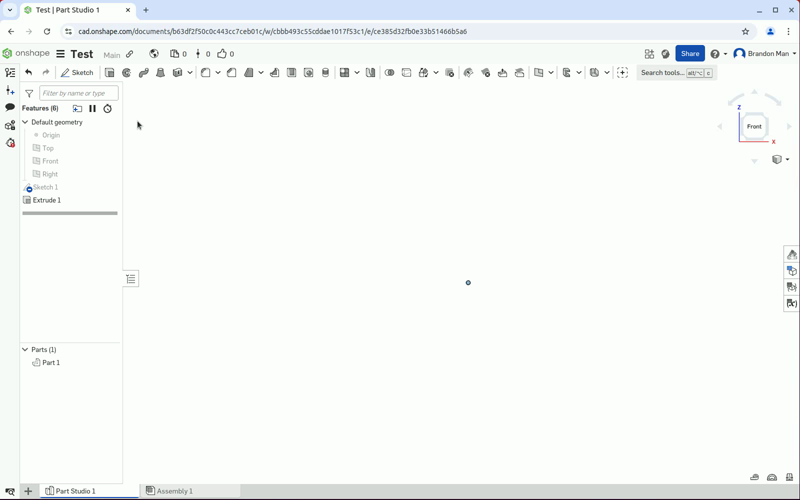
mouse_move(73, 189)
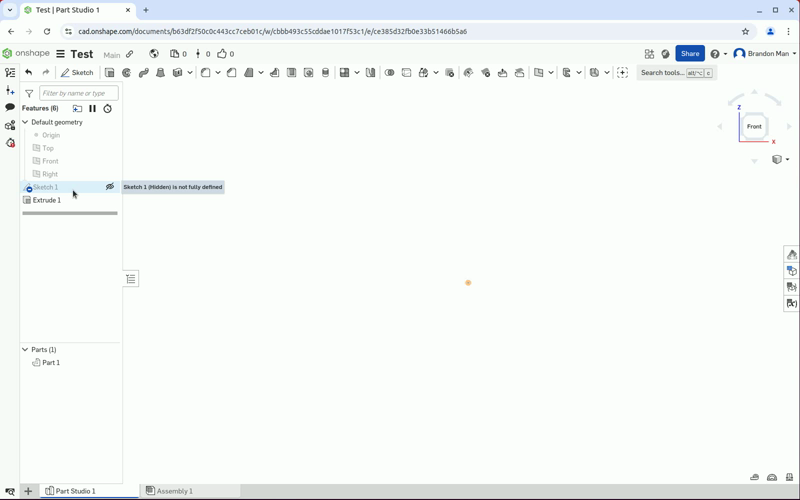
click(73, 189)
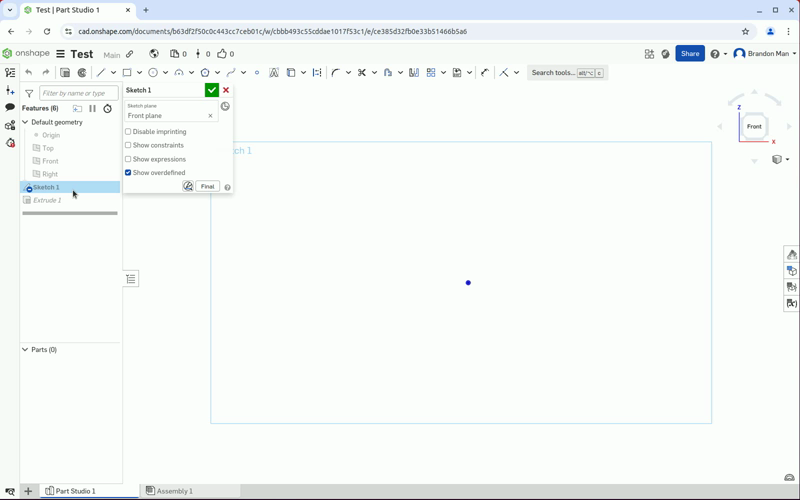
mouse_move(229, 92)
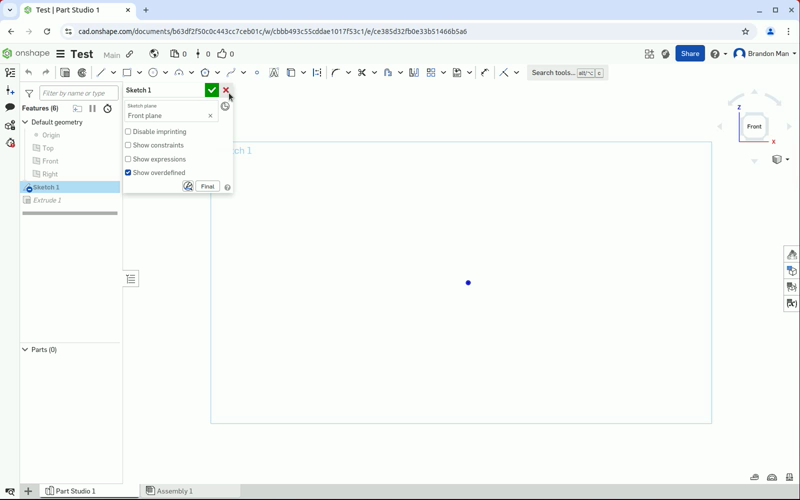
click(229, 92)
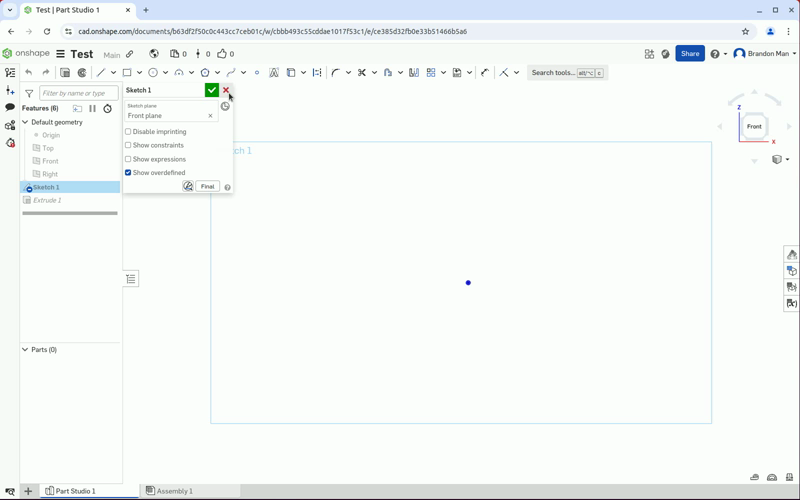
key(shift+s)
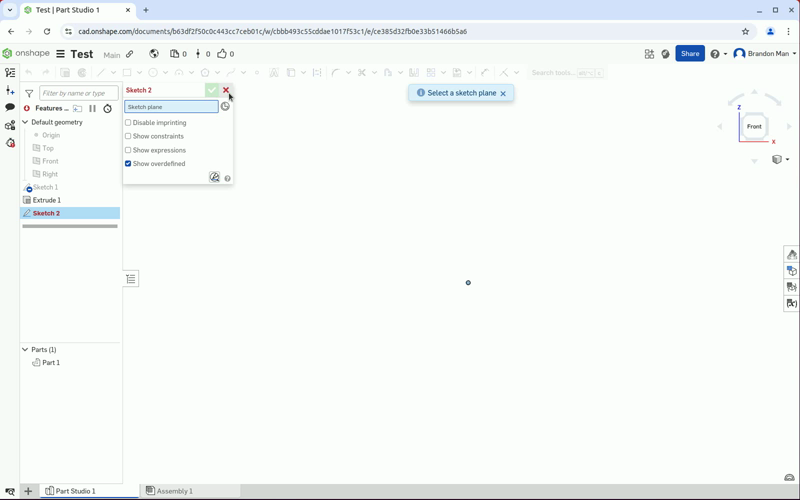
mouse_move(73, 163)
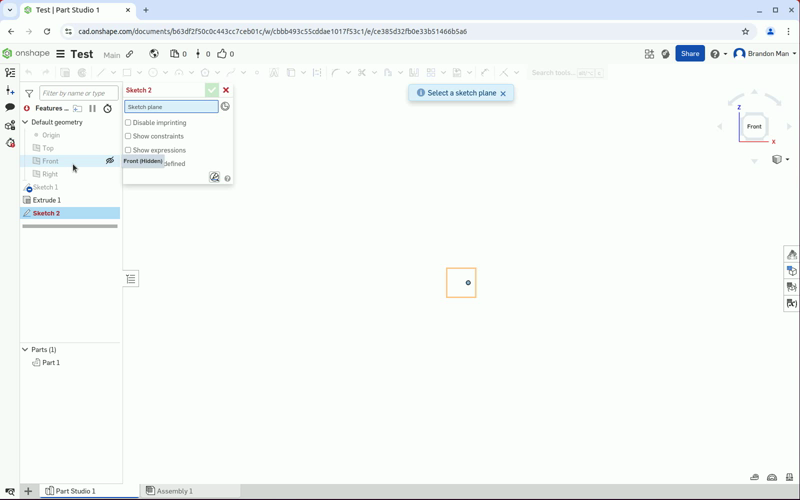
click(73, 163)
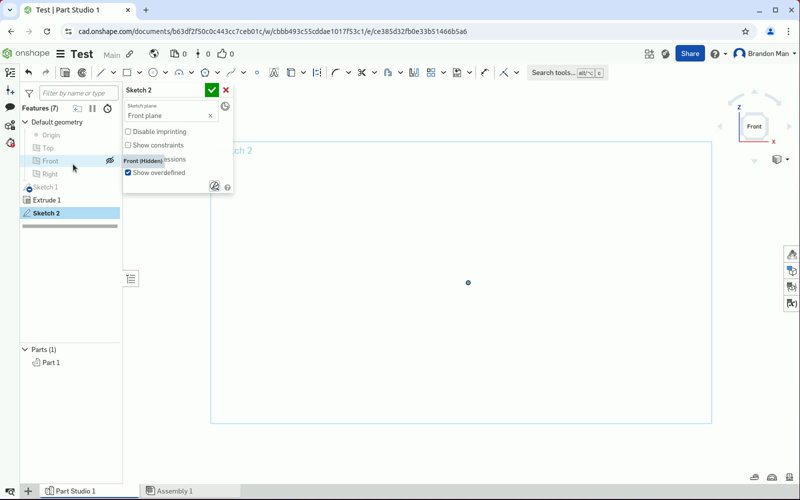
mouse_move(73, 352)
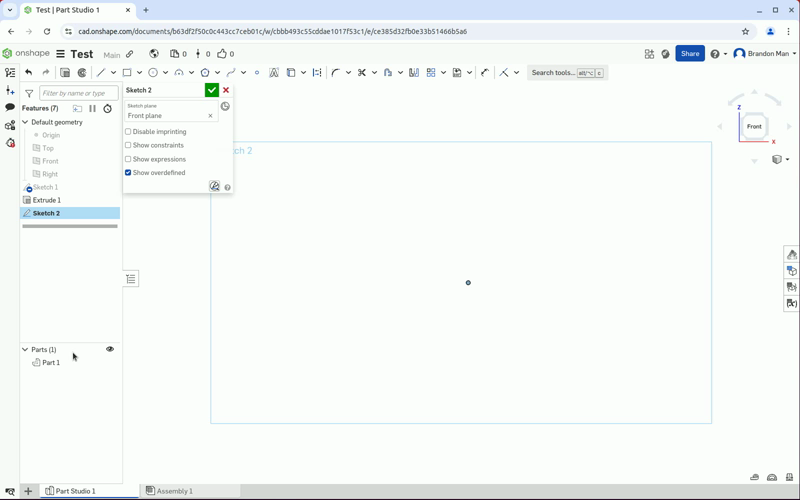
key(y)
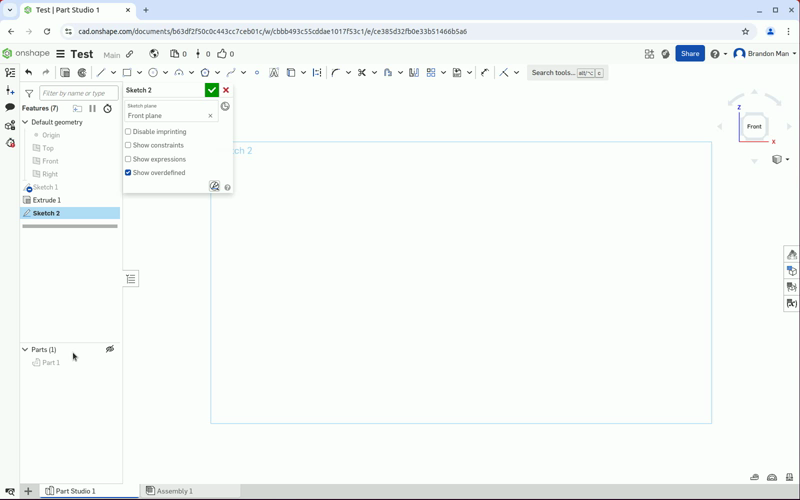
key(c)
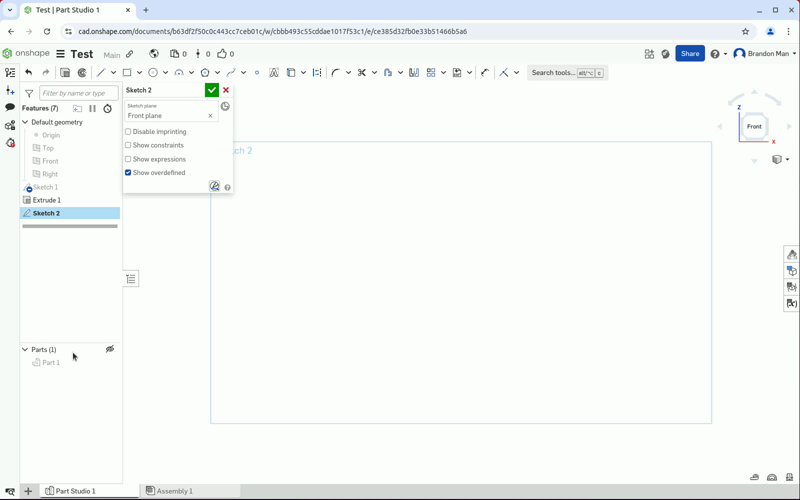
key_down(shift)
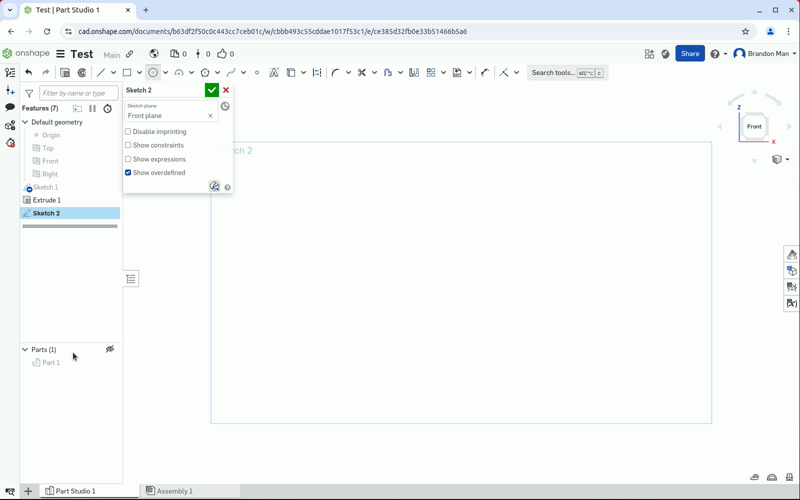
mouse_move(467, 288)
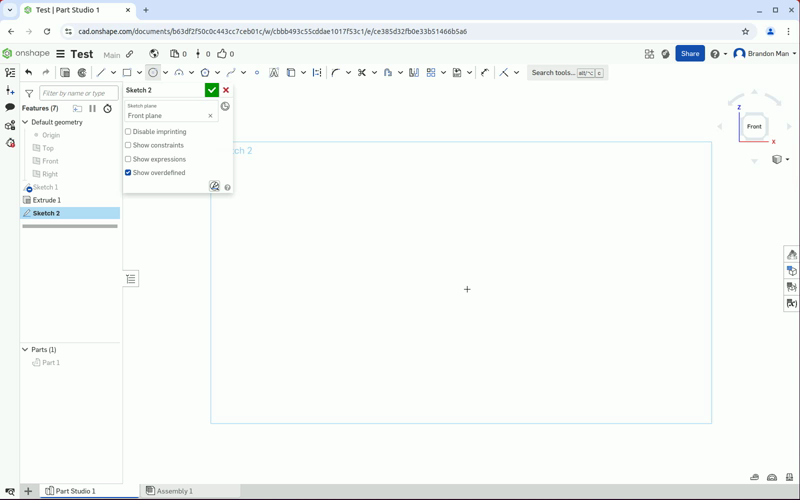
click(467, 288)
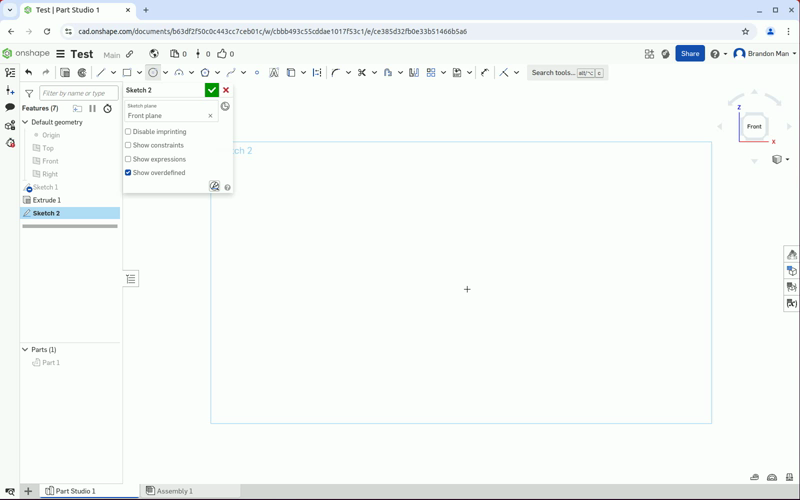
key_up(shift)
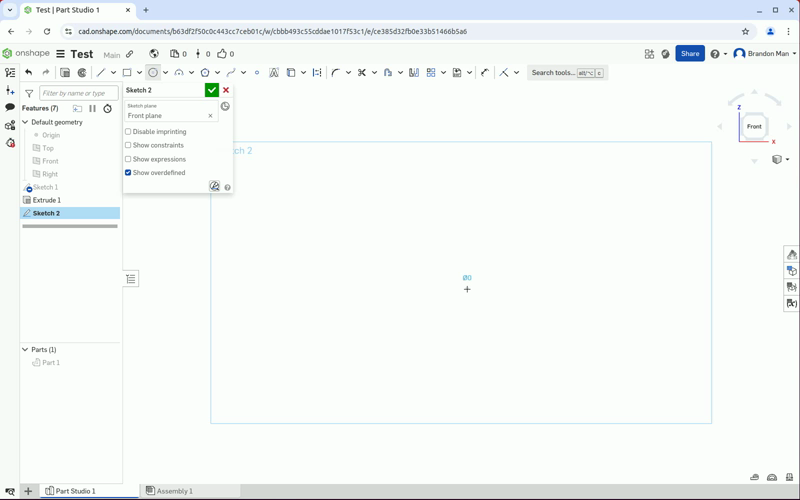
mouse_move(468, 288)
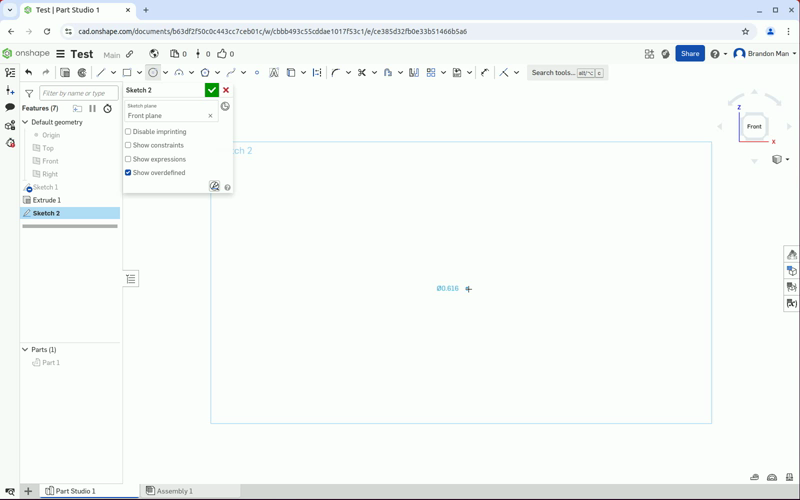
scroll(6)
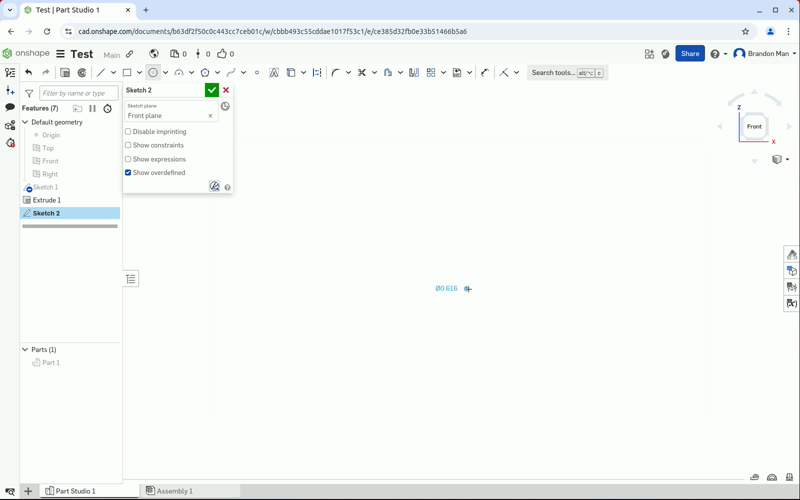
scroll(6)
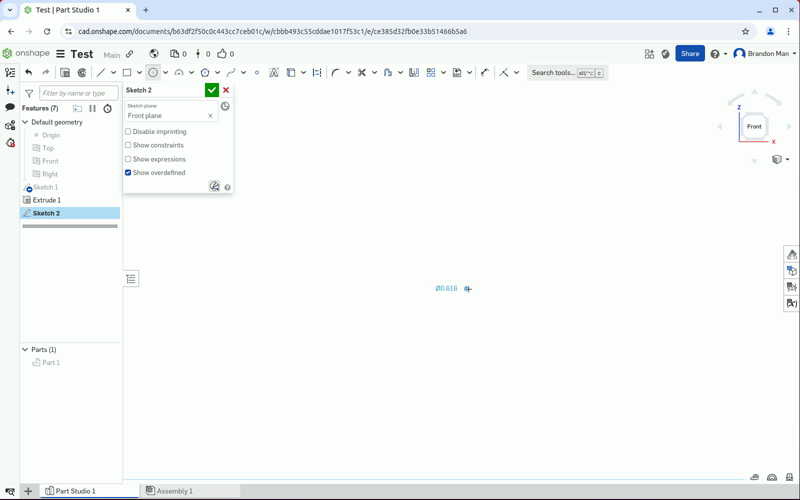
scroll(6)
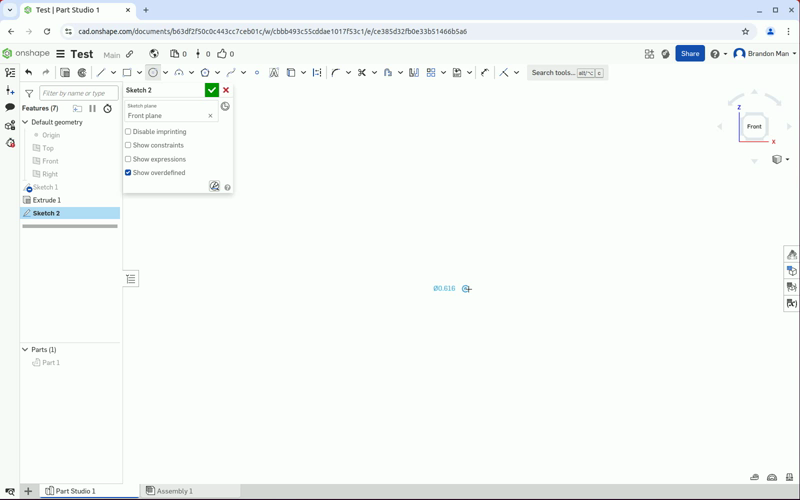
scroll(6)
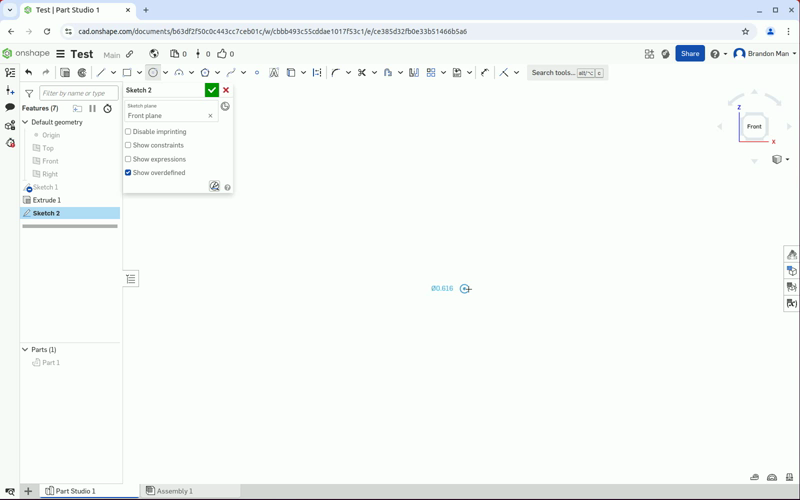
scroll(6)
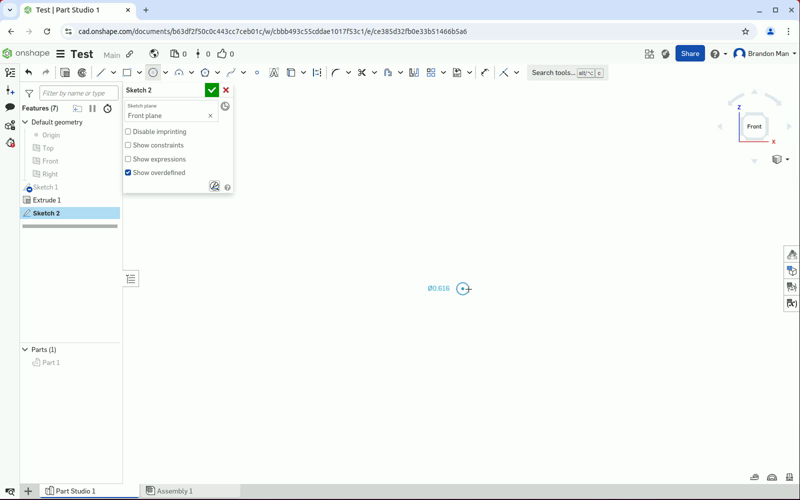
scroll(6)
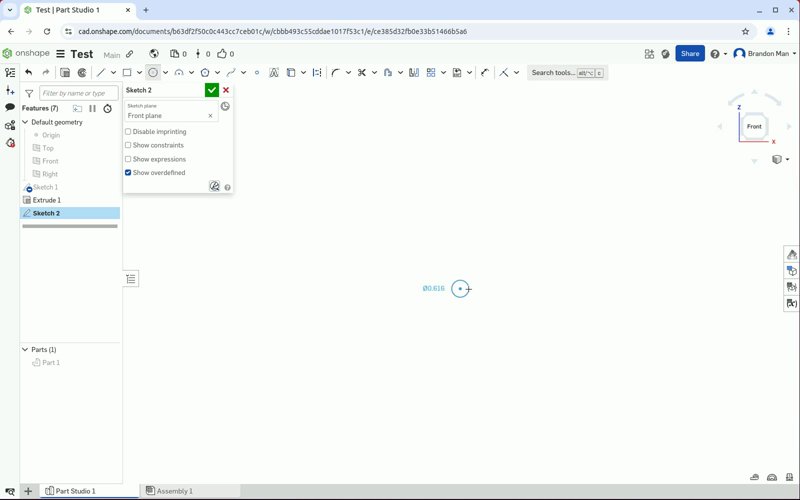
scroll(6)
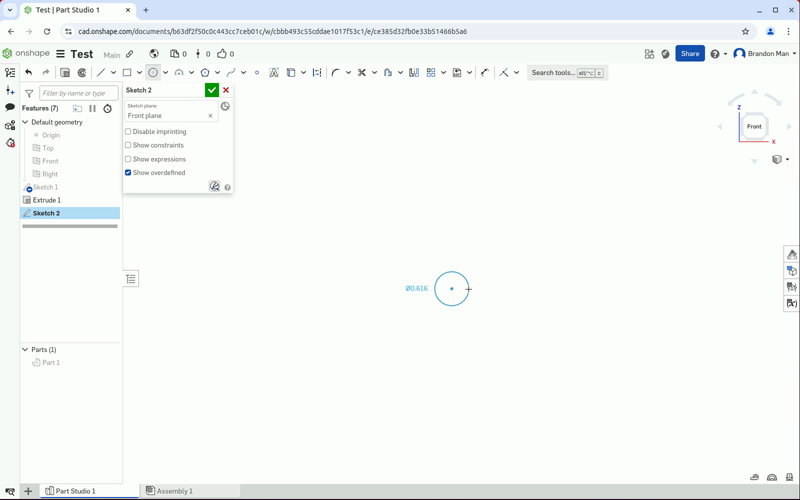
click(468, 288)
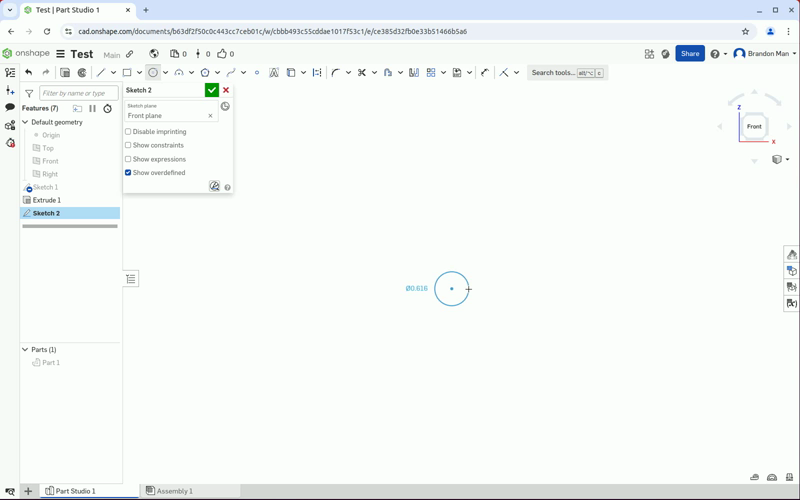
scroll(-6)
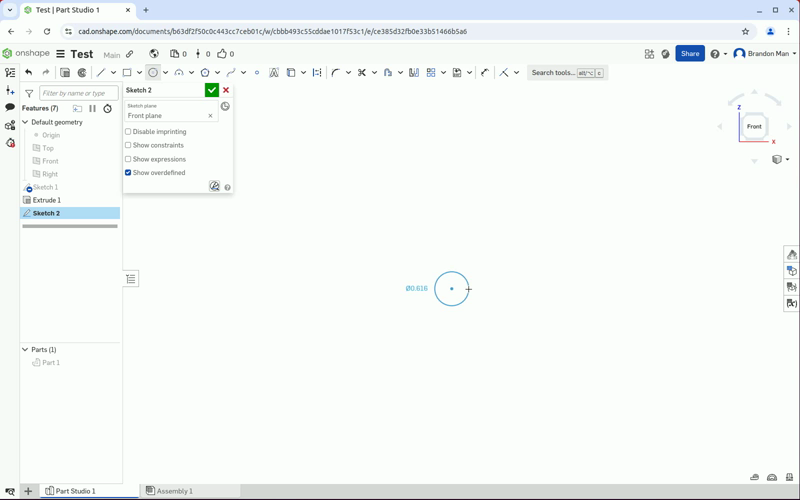
scroll(-6)
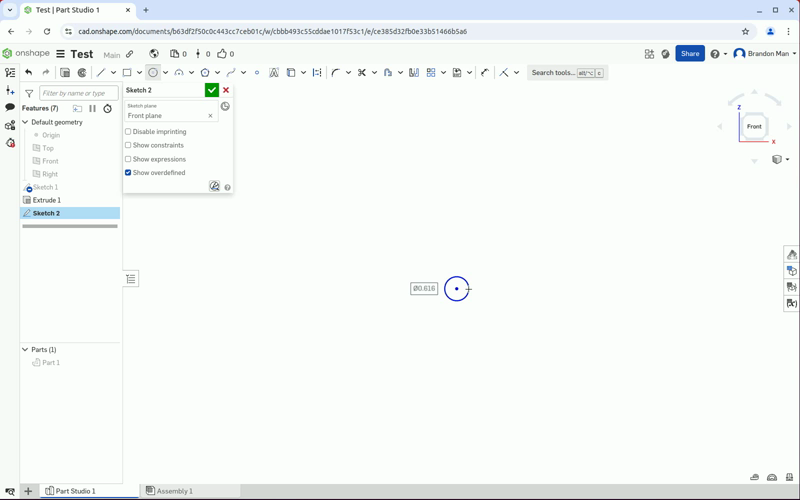
scroll(-6)
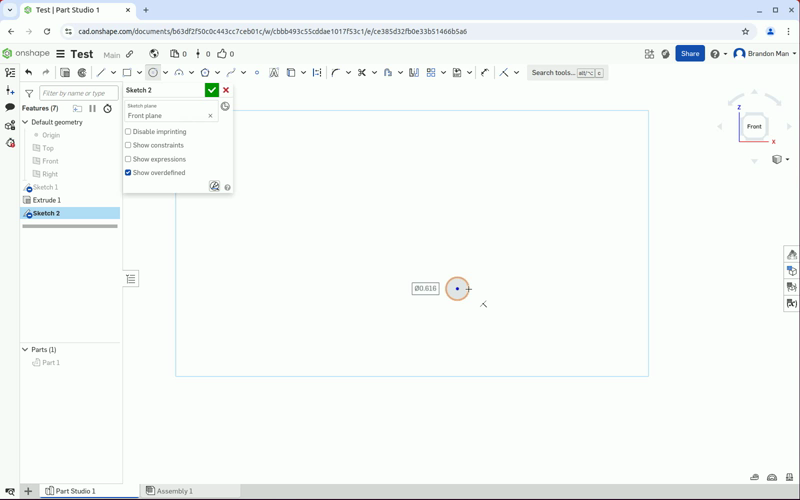
scroll(-6)
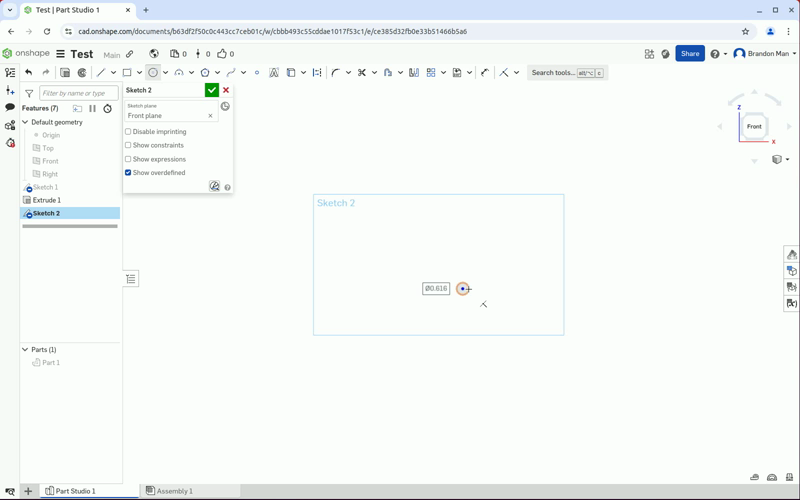
scroll(-6)
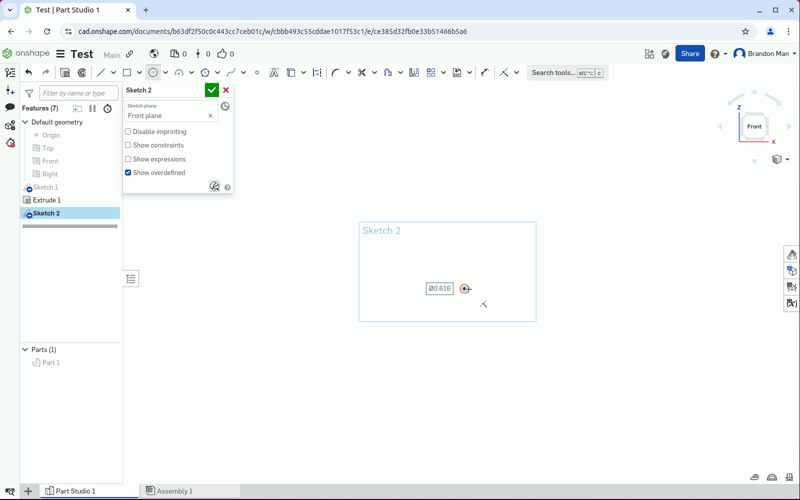
scroll(-6)
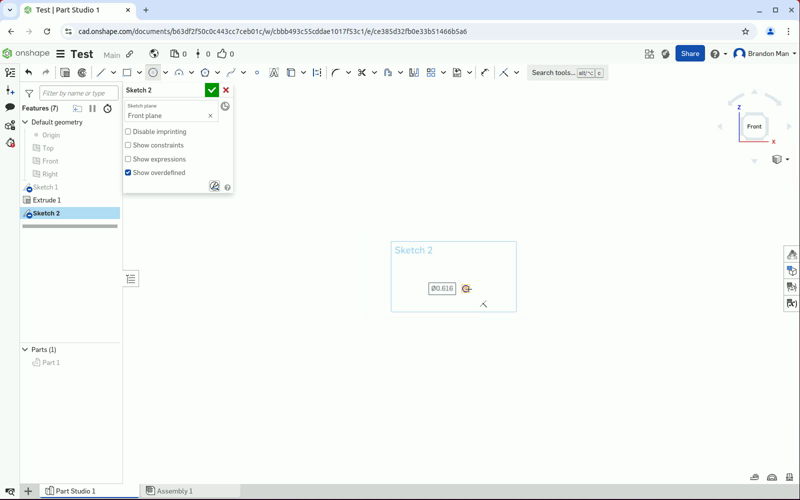
scroll(-6)
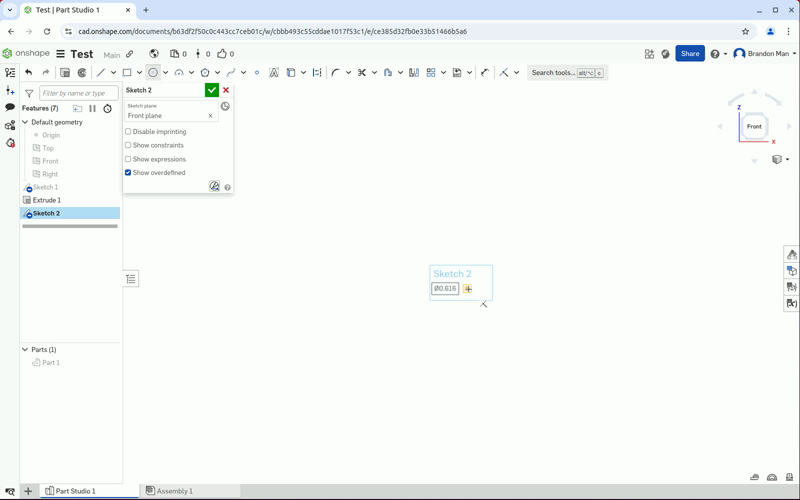
key(esc)
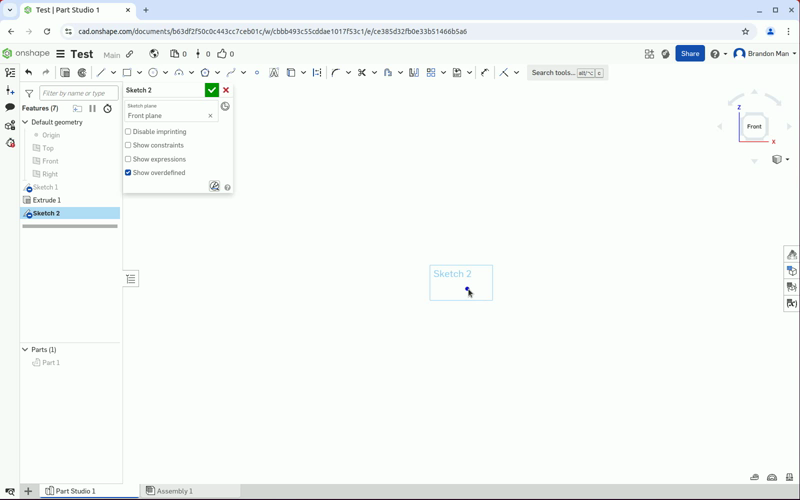
mouse_move(466, 289)
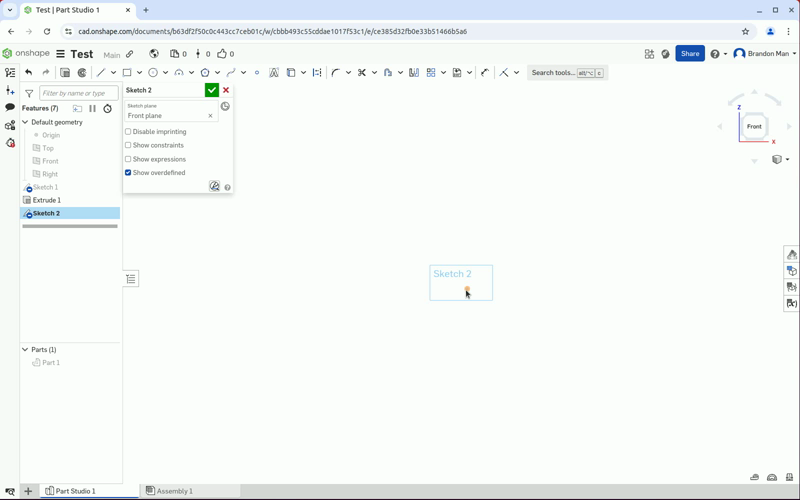
scroll(6)
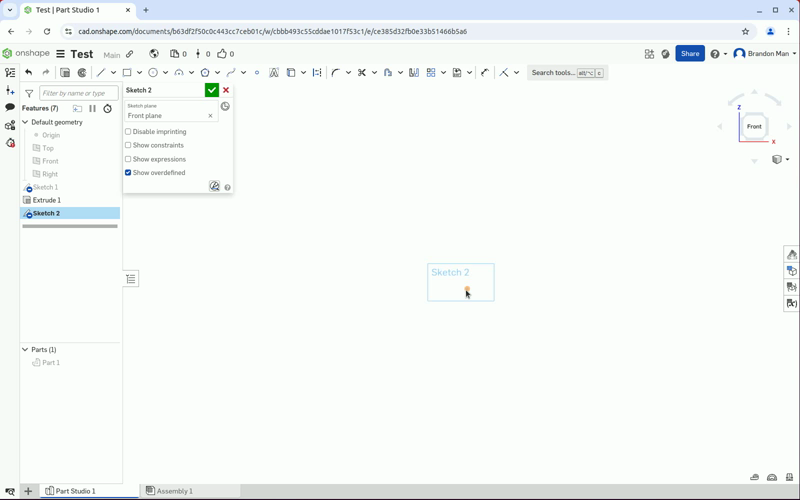
scroll(6)
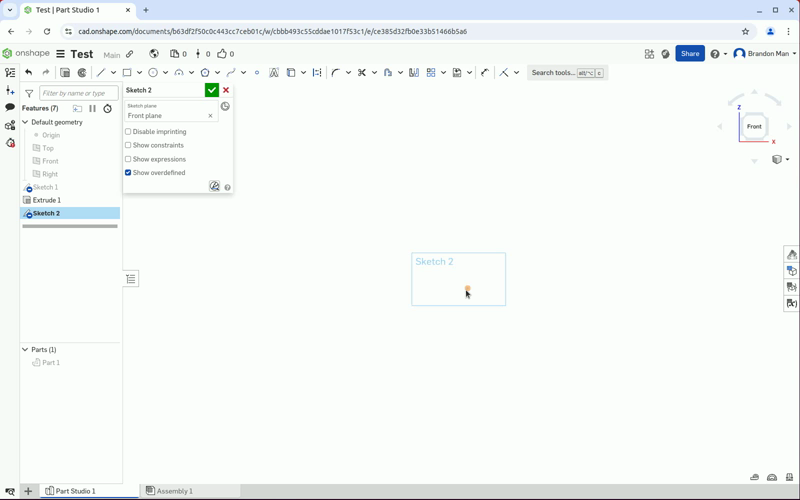
scroll(6)
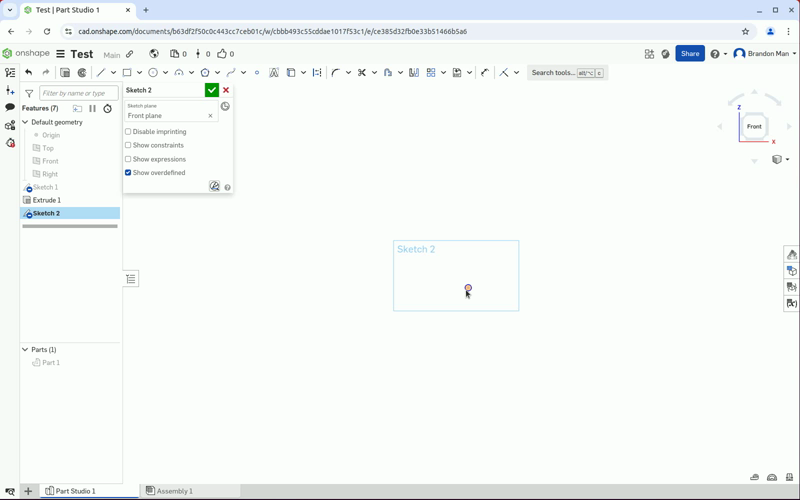
scroll(6)
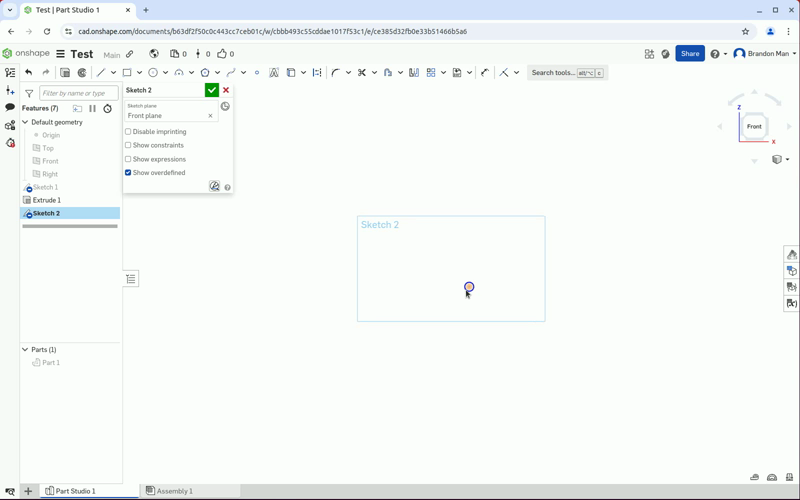
scroll(6)
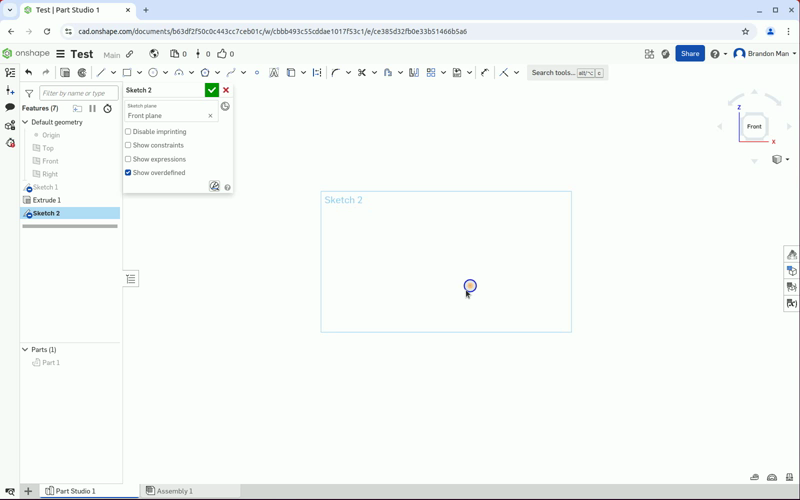
scroll(6)
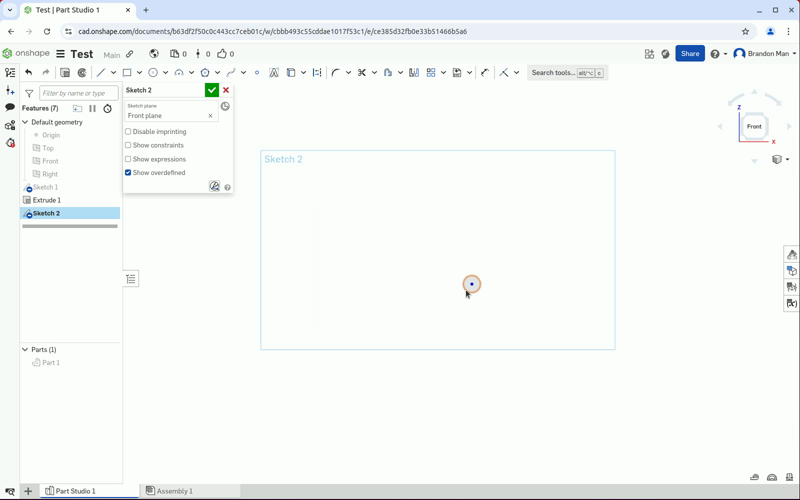
scroll(6)
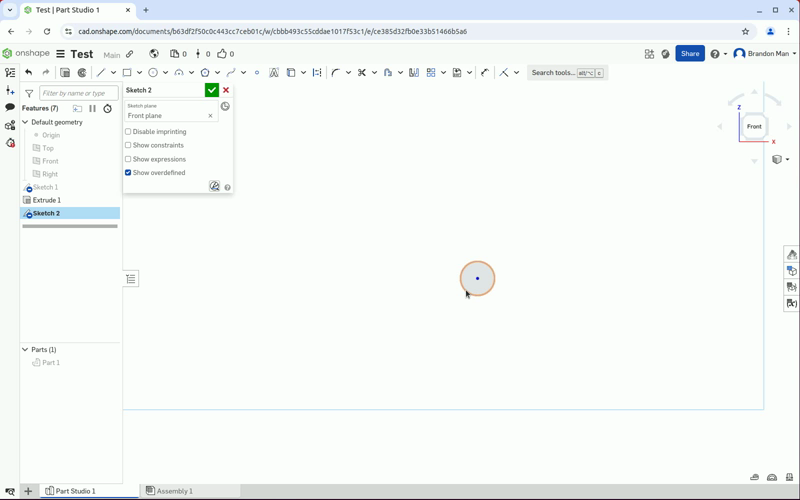
click(466, 289)
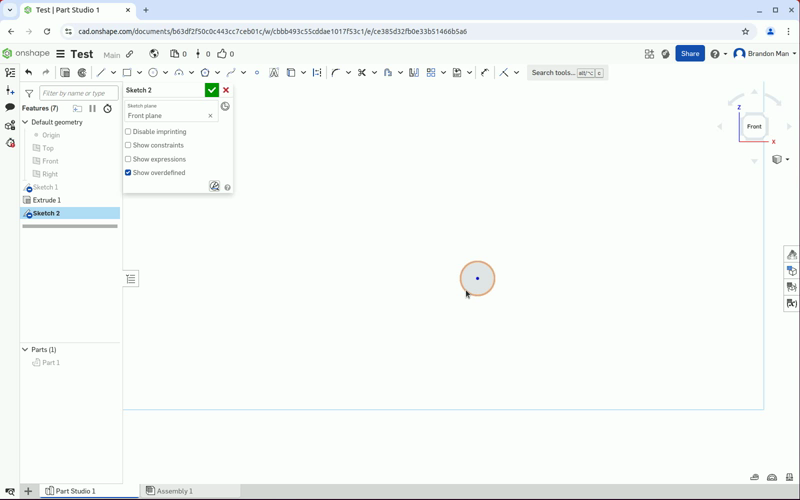
scroll(-6)
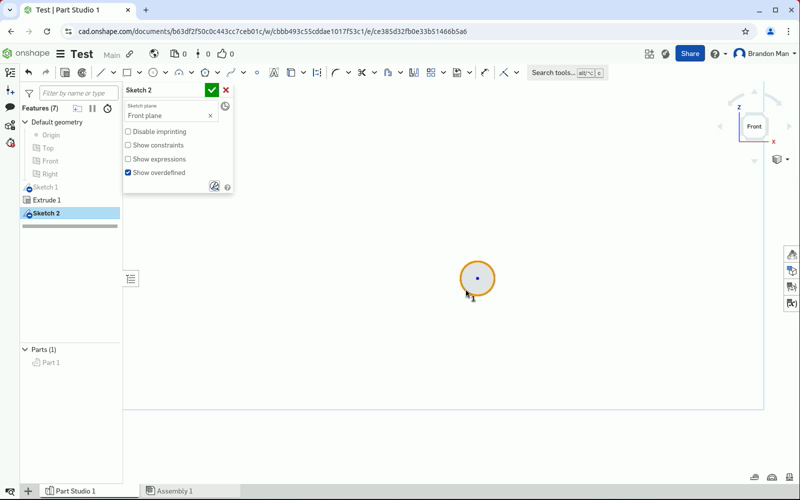
scroll(-6)
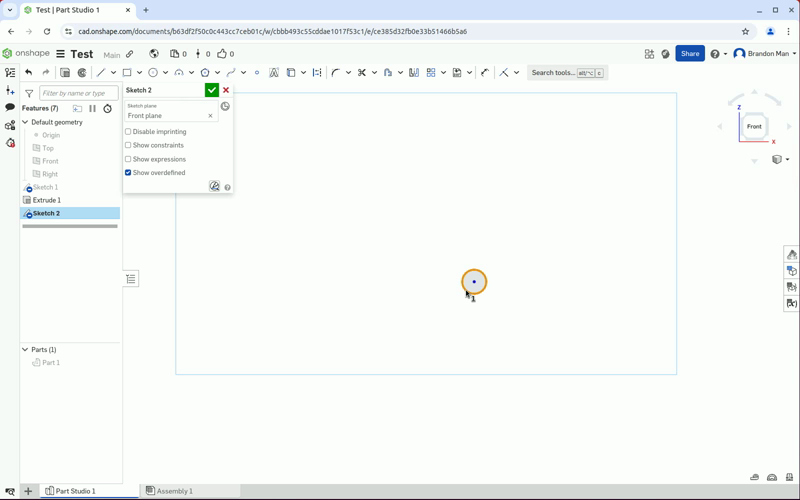
scroll(-6)
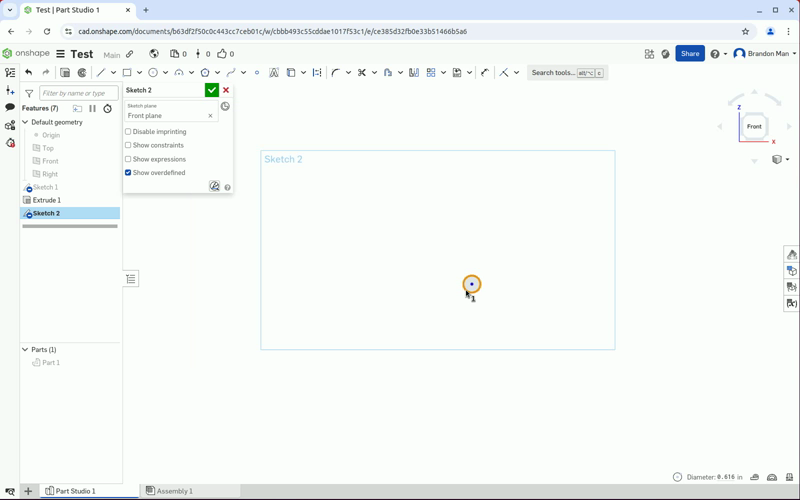
scroll(-6)
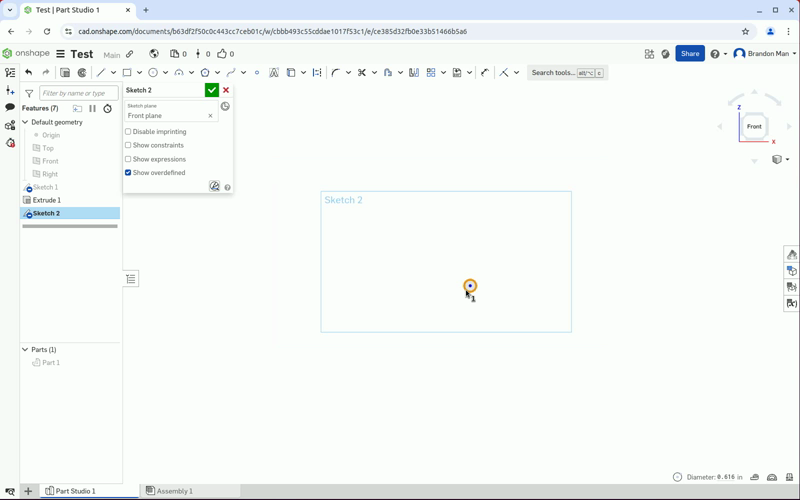
scroll(-6)
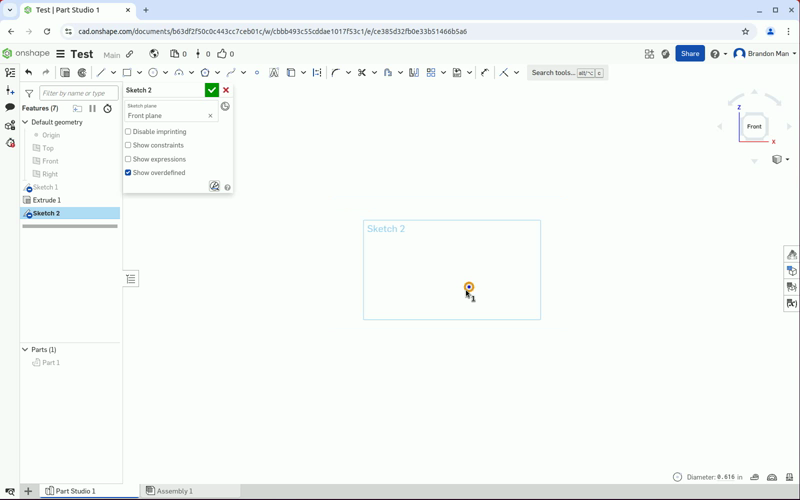
scroll(-6)
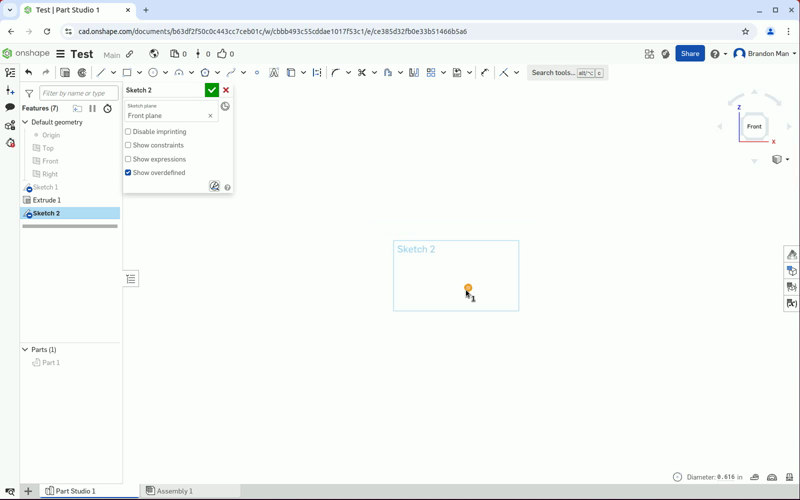
scroll(-6)
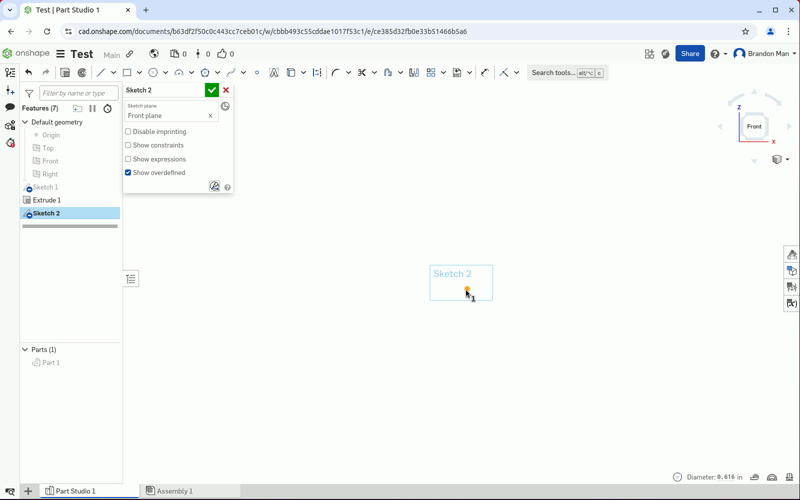
mouse_move(73, 352)
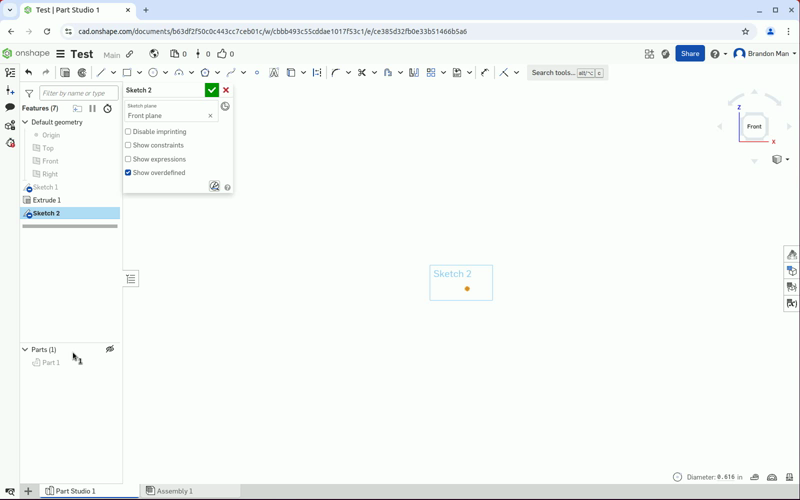
key(shift+y)
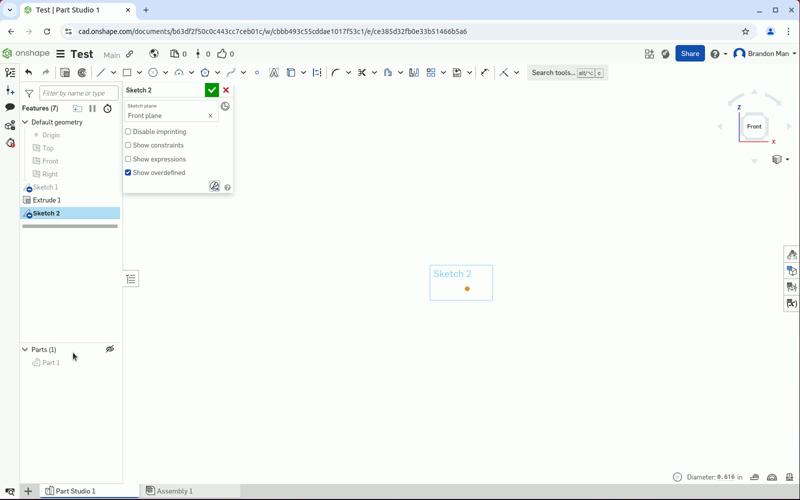
key(shift+e)
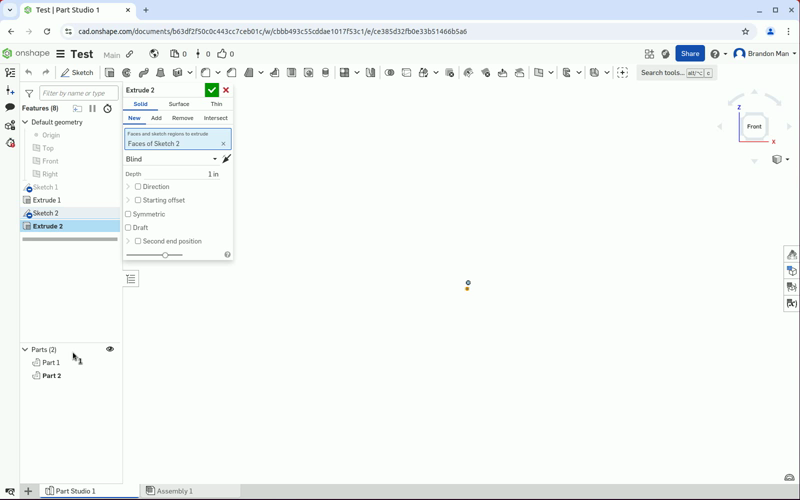
mouse_move(143, 106)
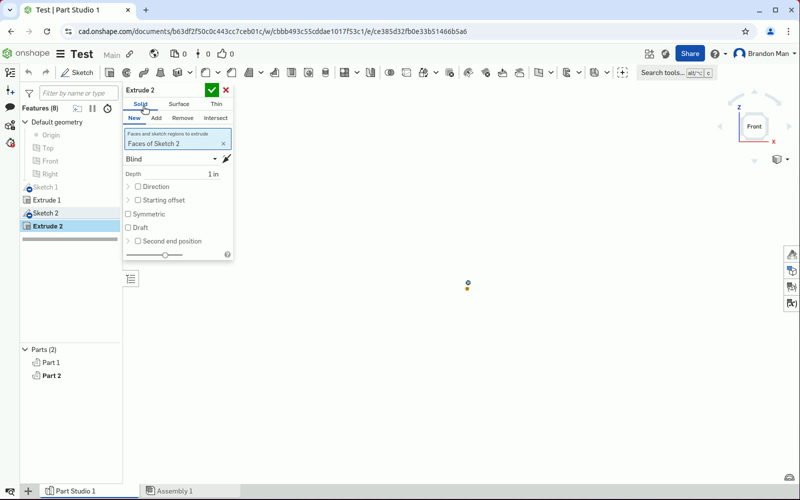
click(143, 106)
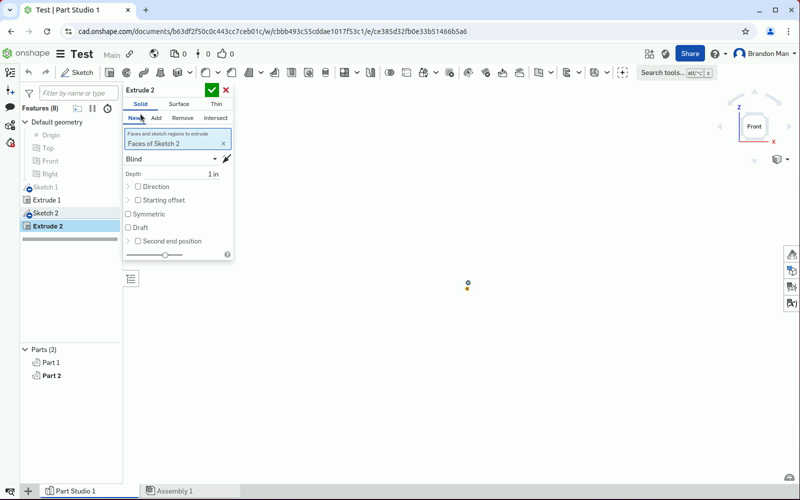
mouse_move(137, 120)
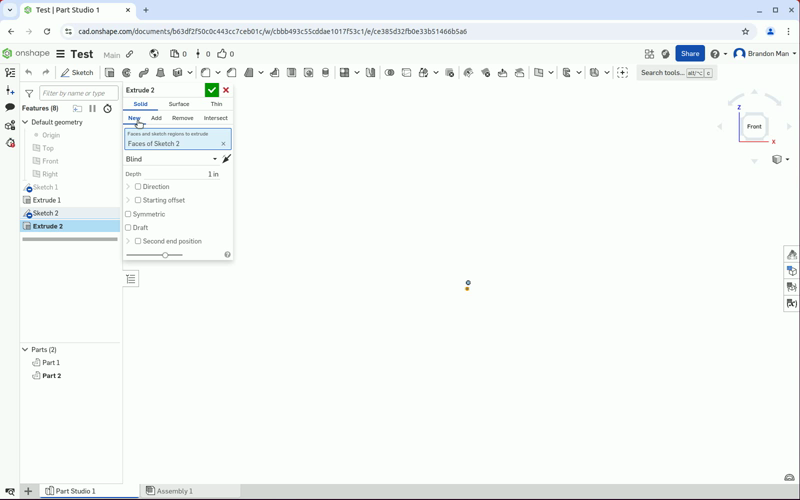
click(137, 120)
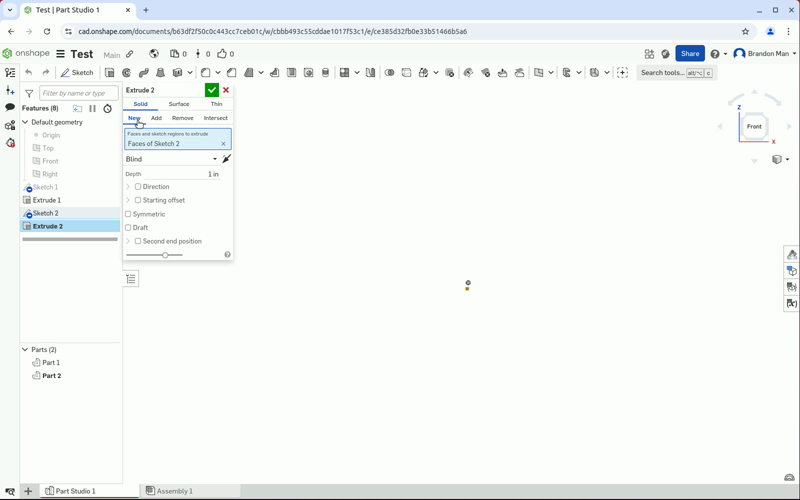
key(tab, 4)
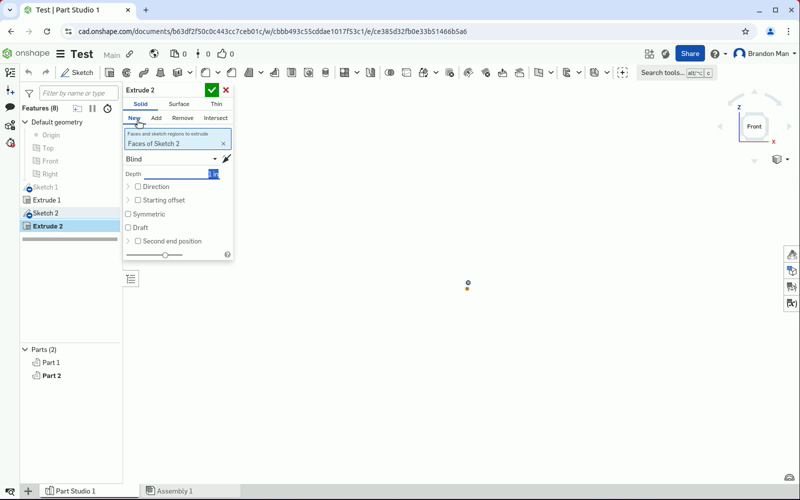
text(23.108)
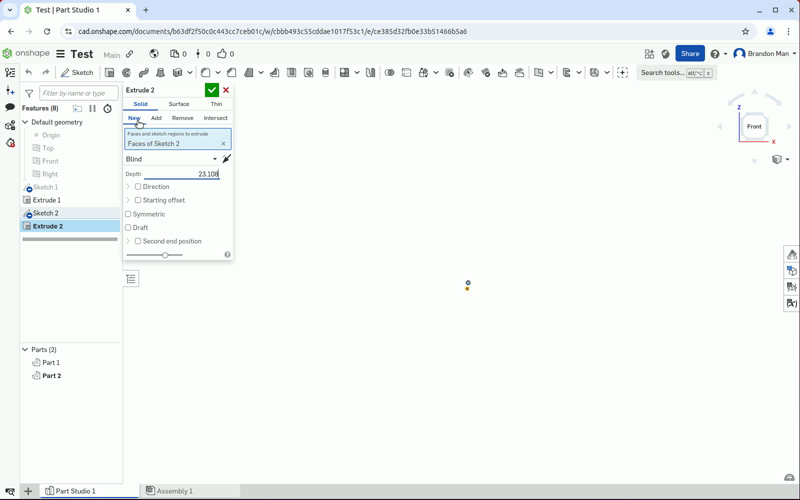
key(enter)
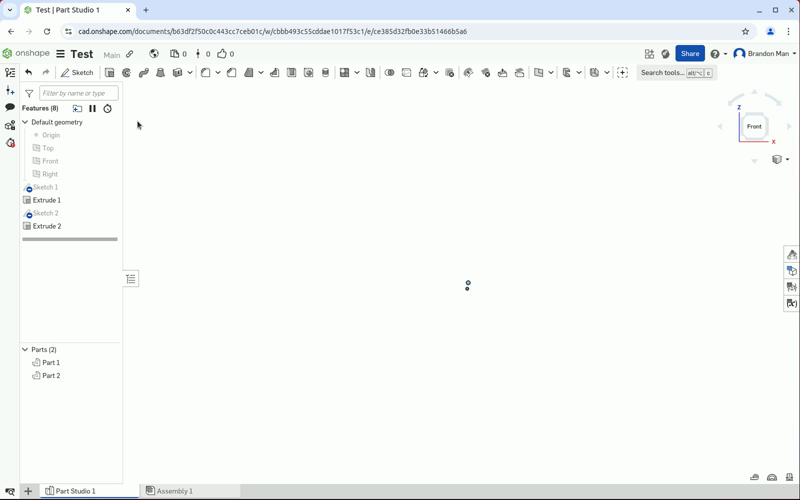
key(shift+h)
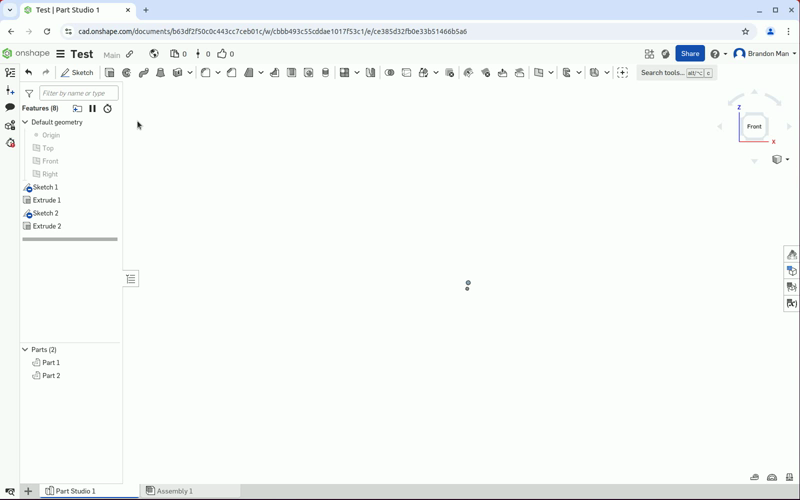
key(shift+h)
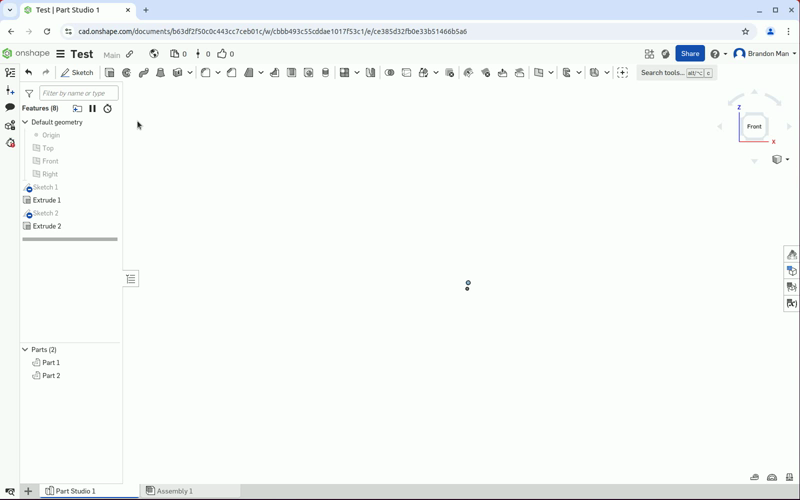
mouse_move(73, 189)
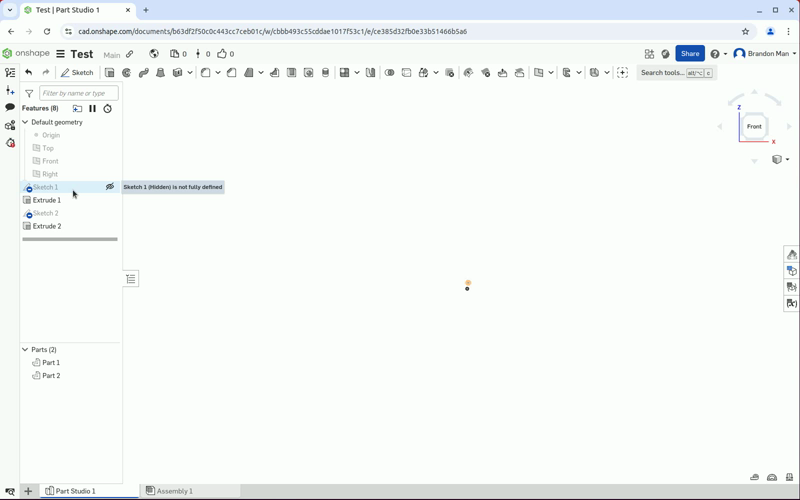
click(73, 189)
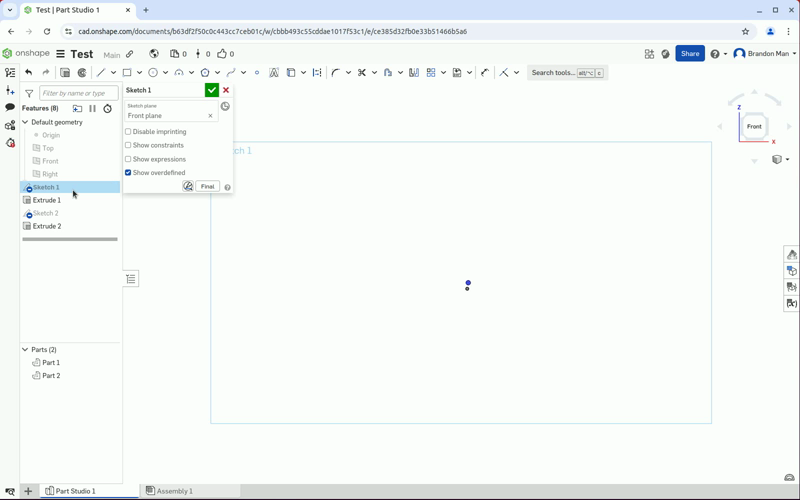
mouse_move(229, 92)
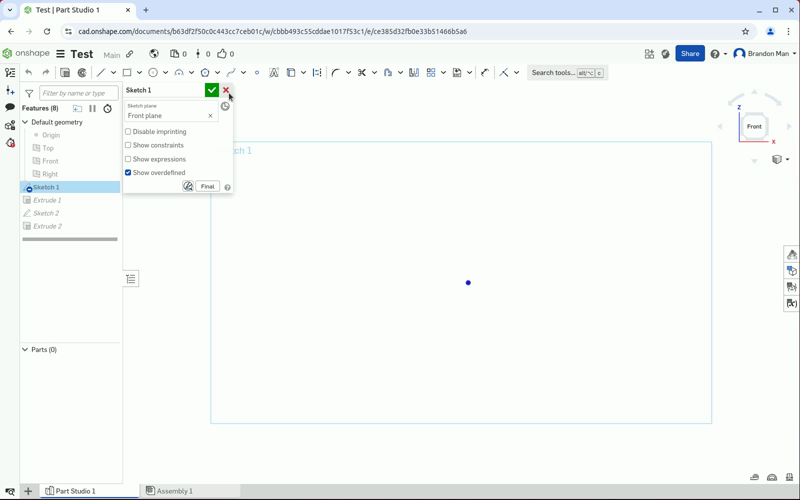
click(229, 92)
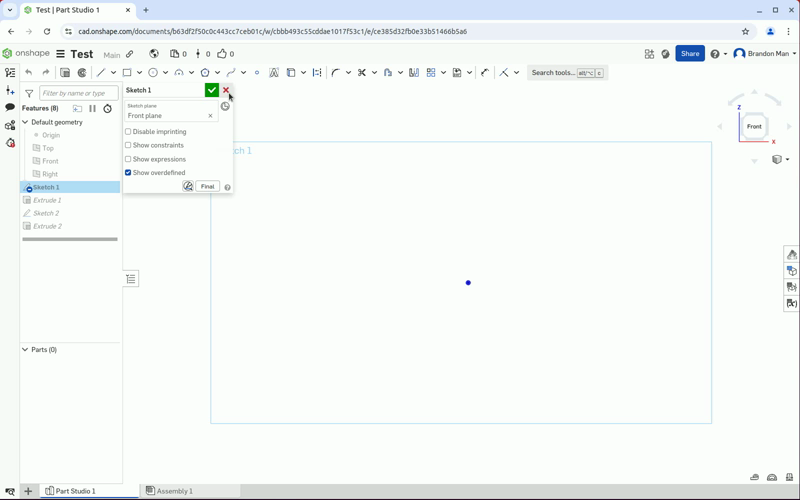
key(shift+s)
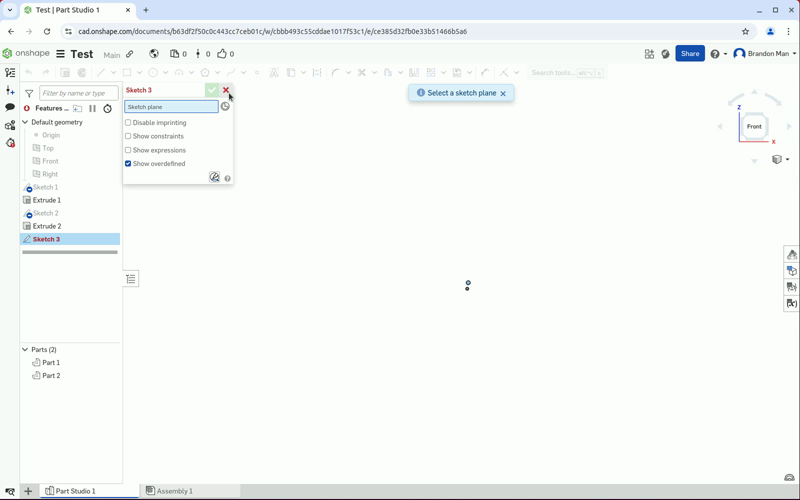
mouse_move(73, 163)
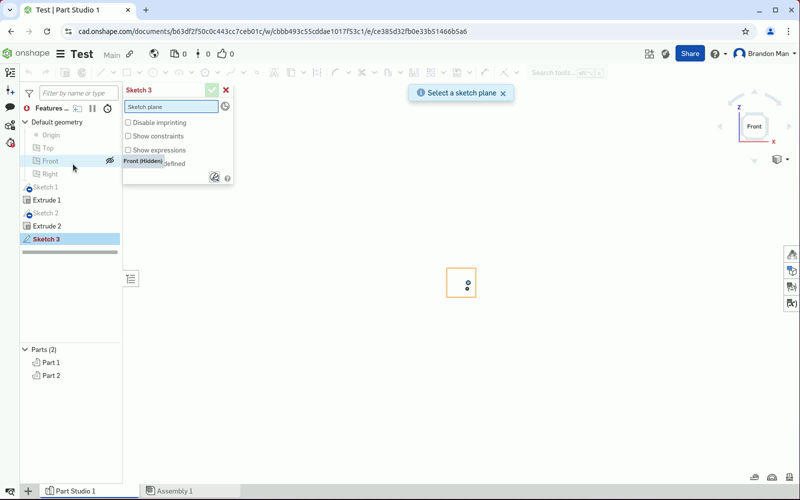
click(73, 163)
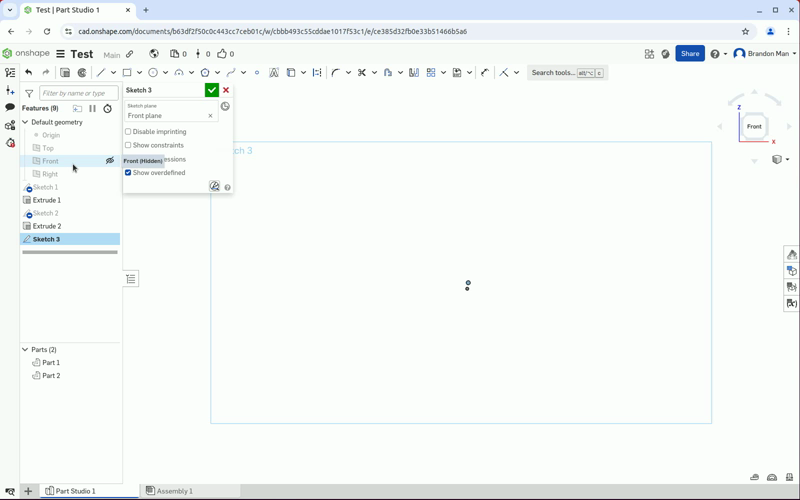
mouse_move(73, 352)
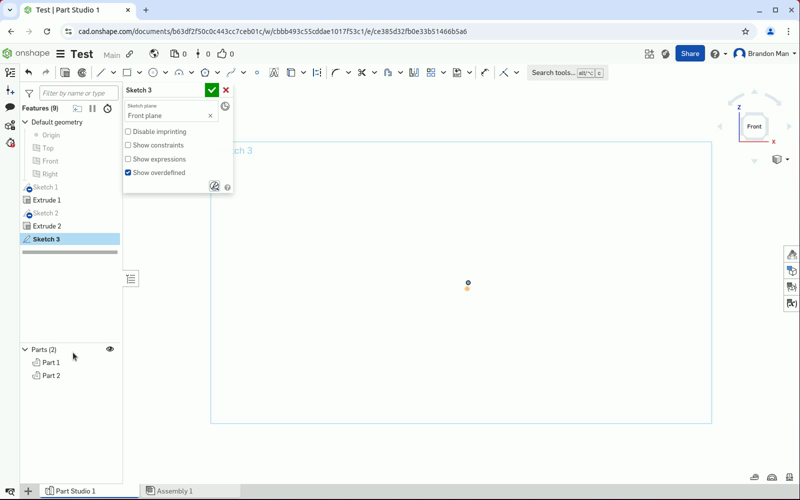
key(y)
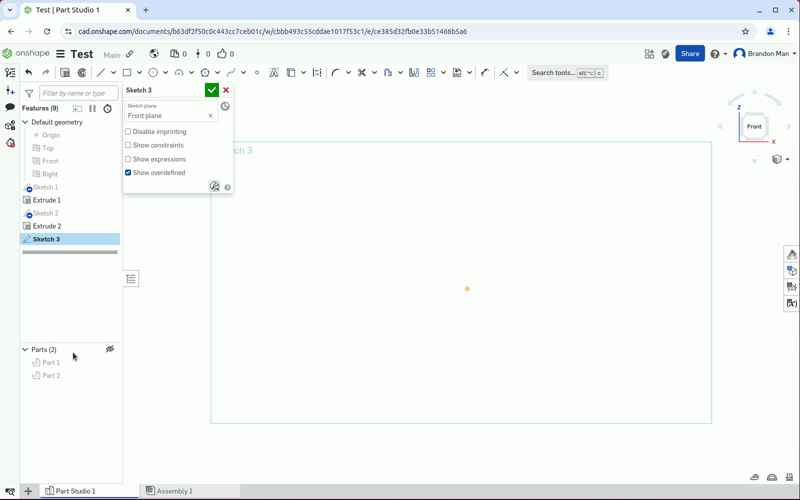
key(c)
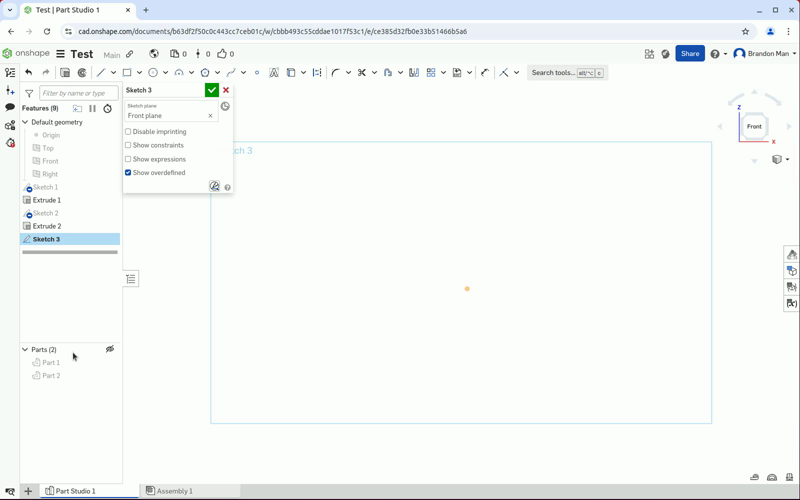
key_down(shift)
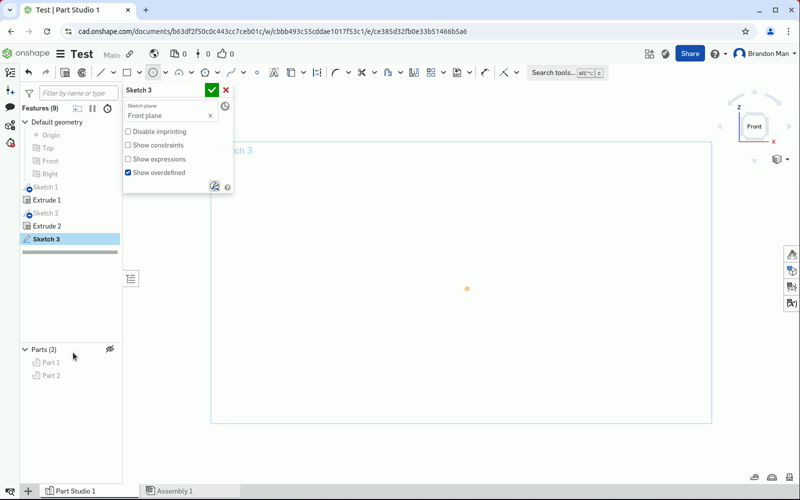
mouse_move(467, 276)
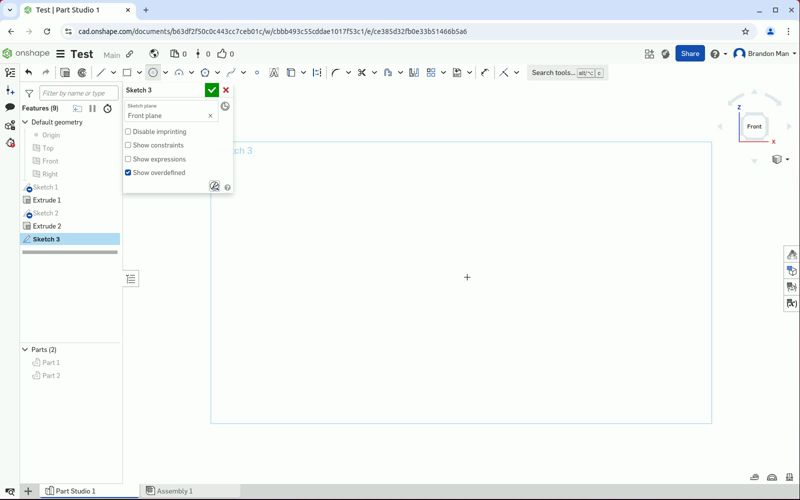
click(467, 276)
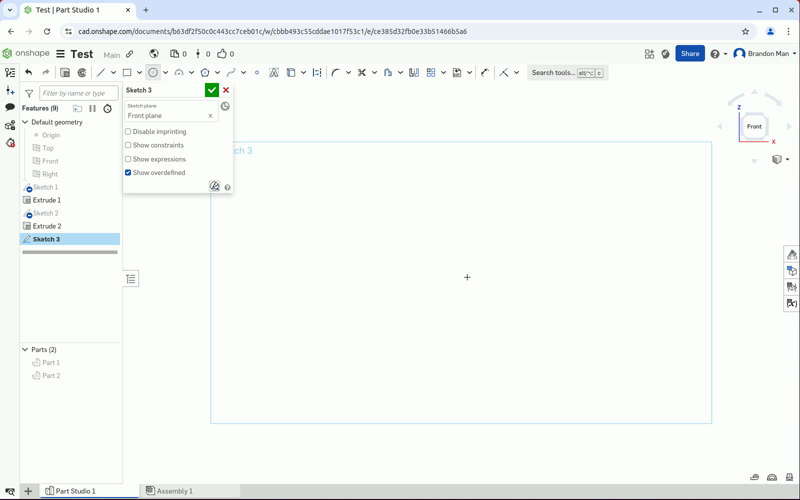
key_up(shift)
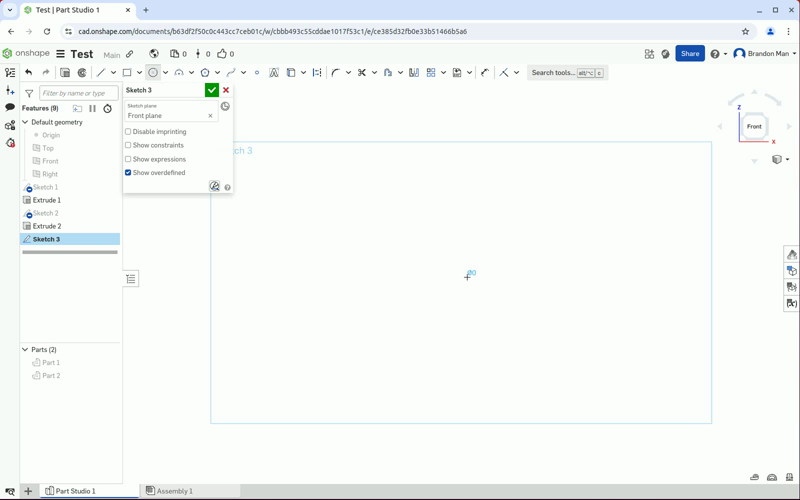
mouse_move(468, 276)
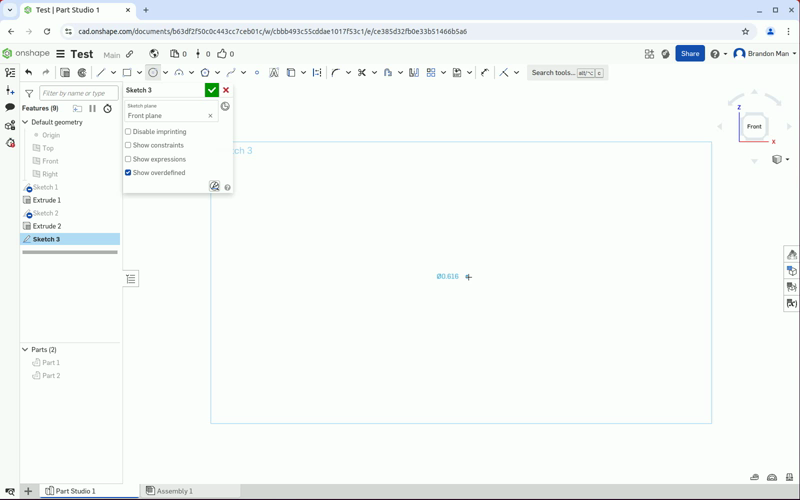
scroll(6)
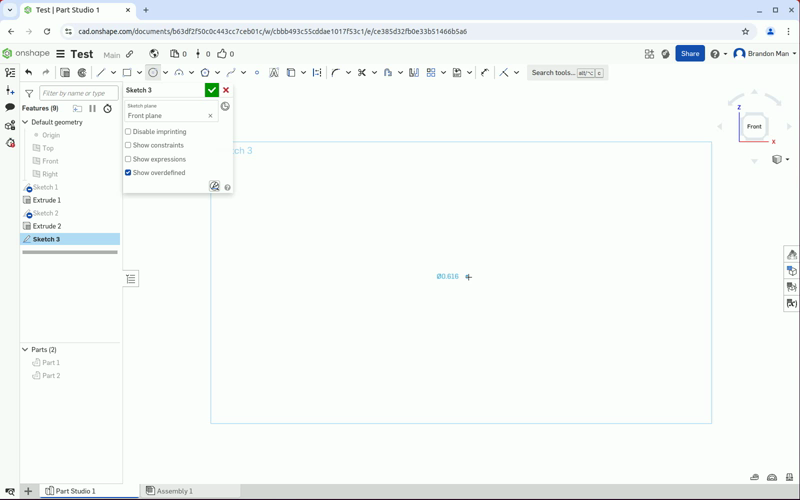
scroll(6)
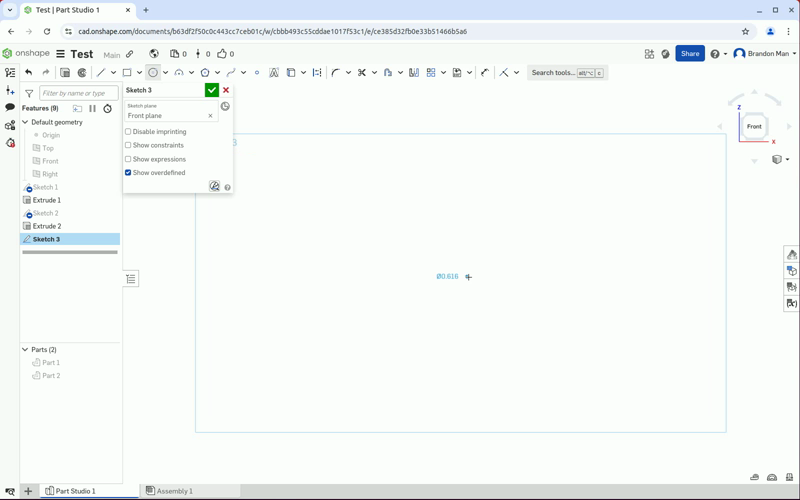
scroll(6)
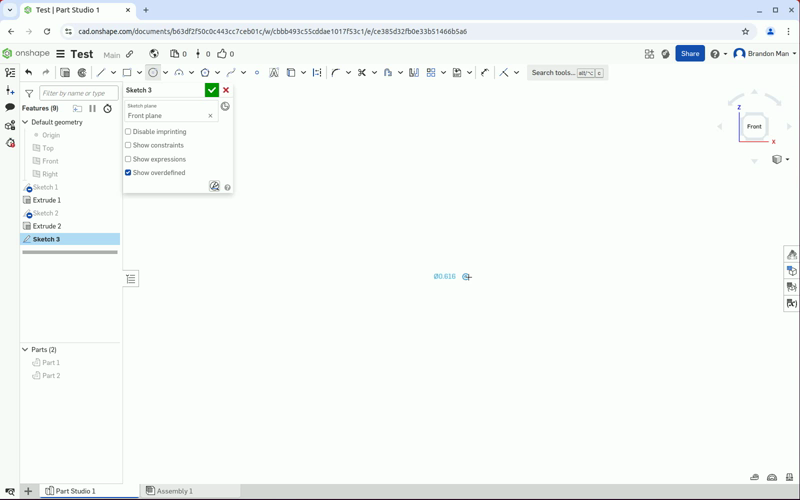
scroll(6)
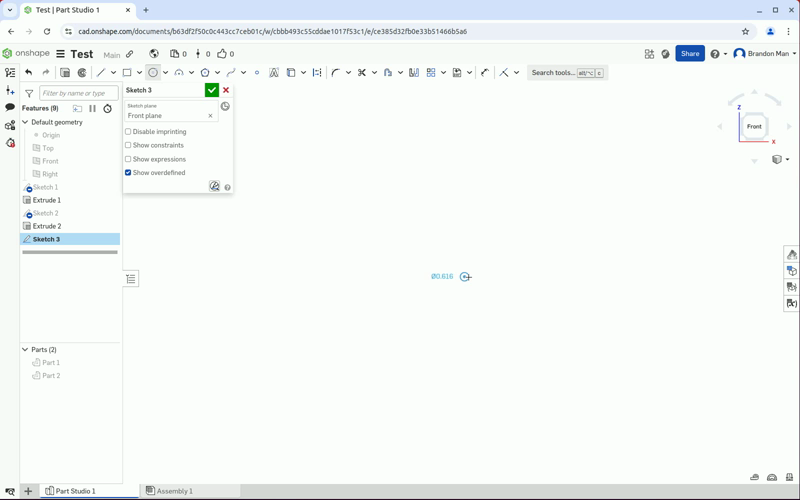
scroll(6)
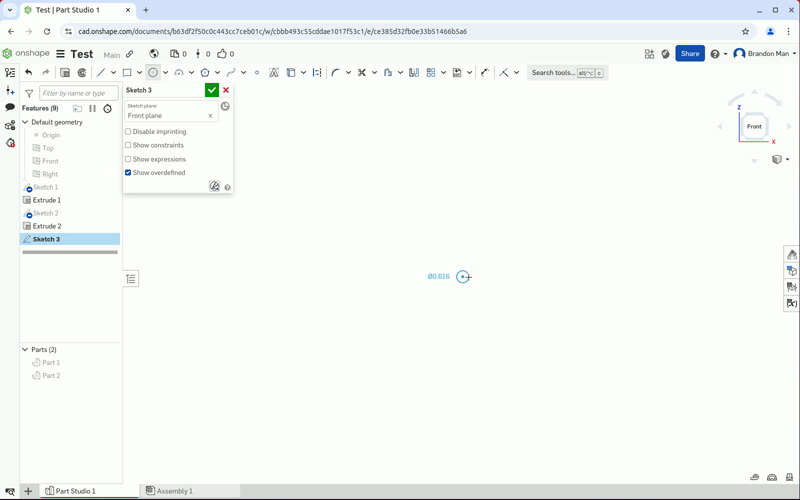
scroll(6)
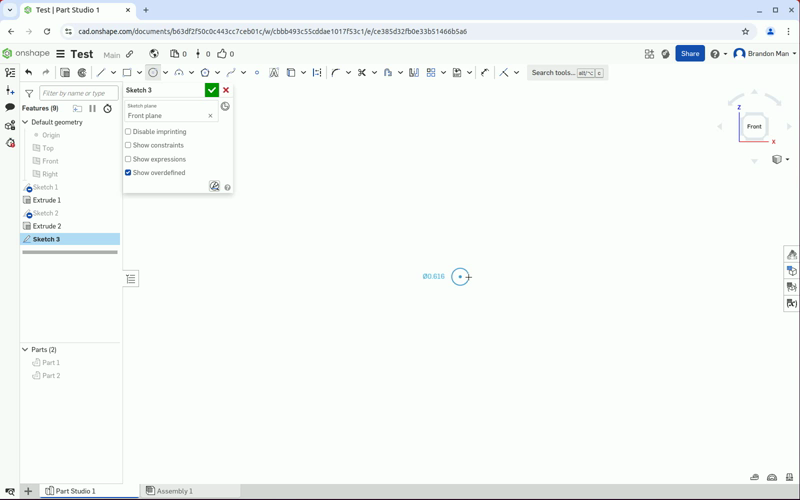
scroll(6)
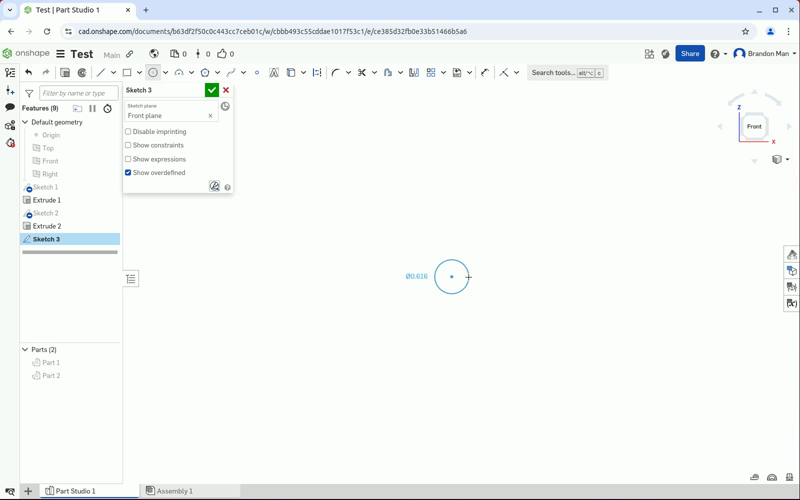
click(468, 276)
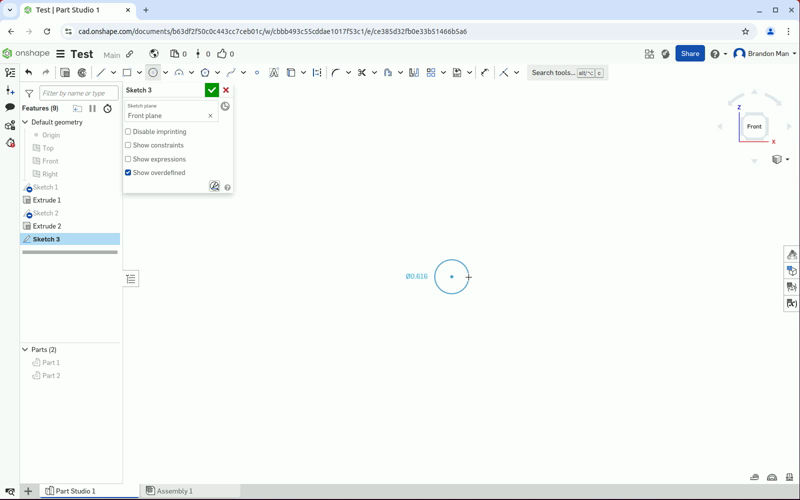
scroll(-6)
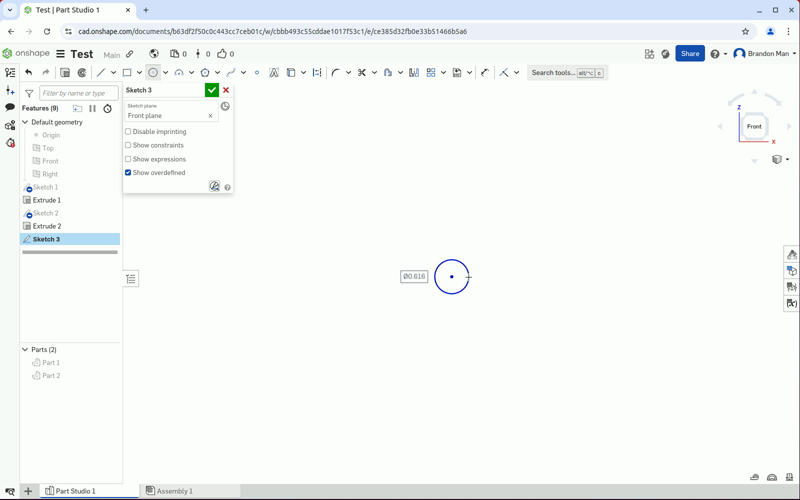
scroll(-6)
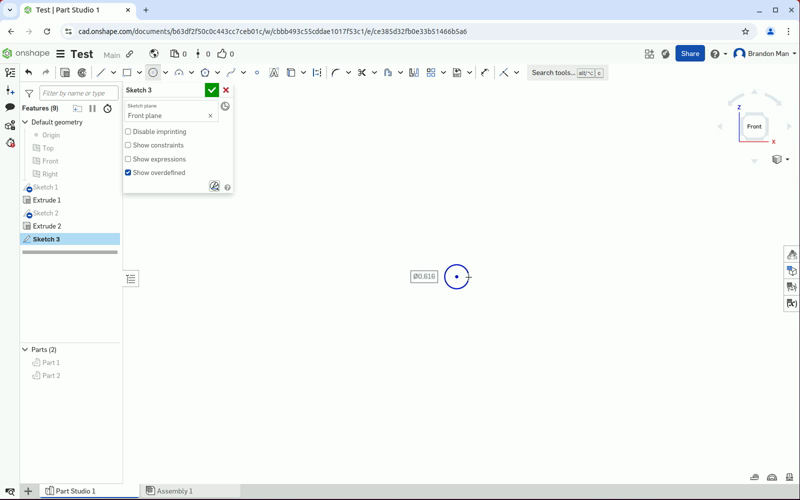
scroll(-6)
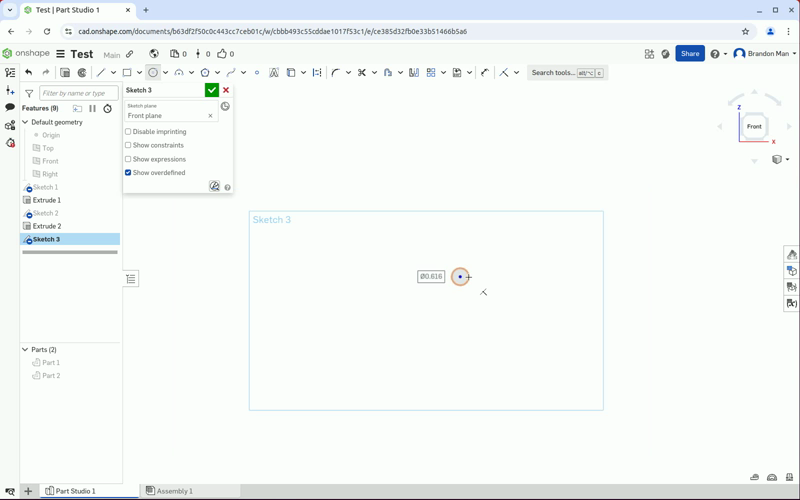
scroll(-6)
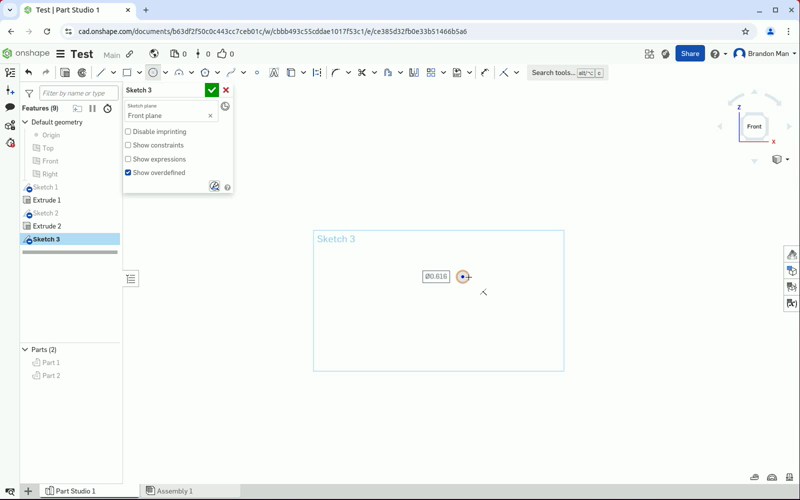
scroll(-6)
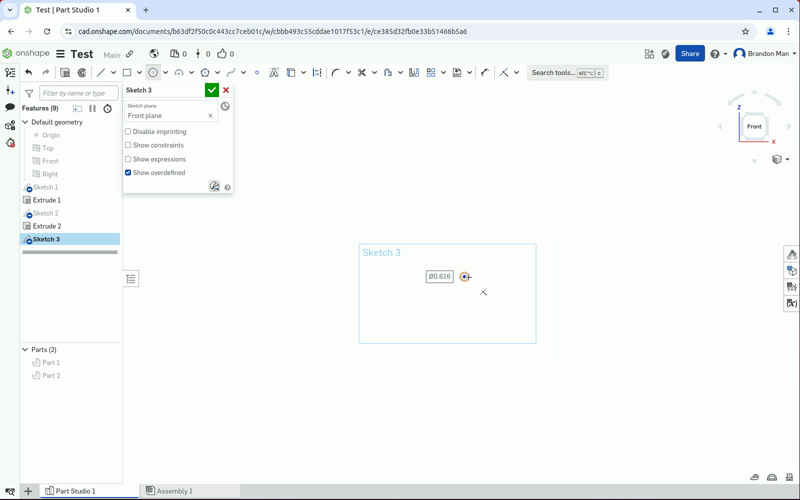
scroll(-6)
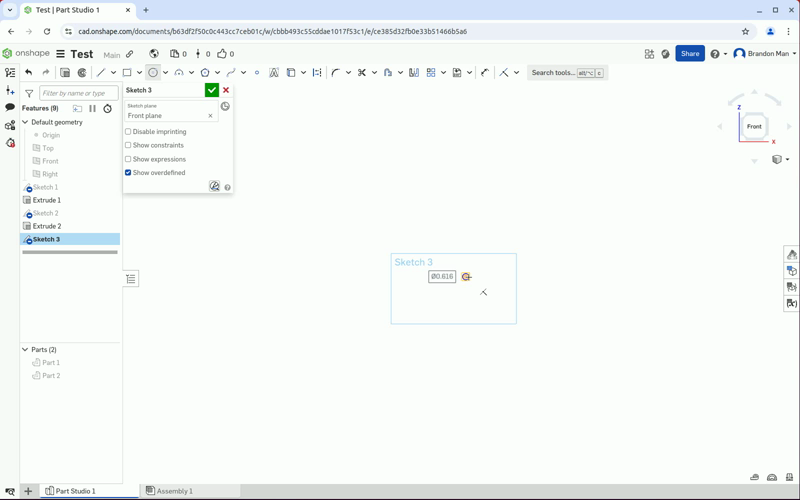
scroll(-6)
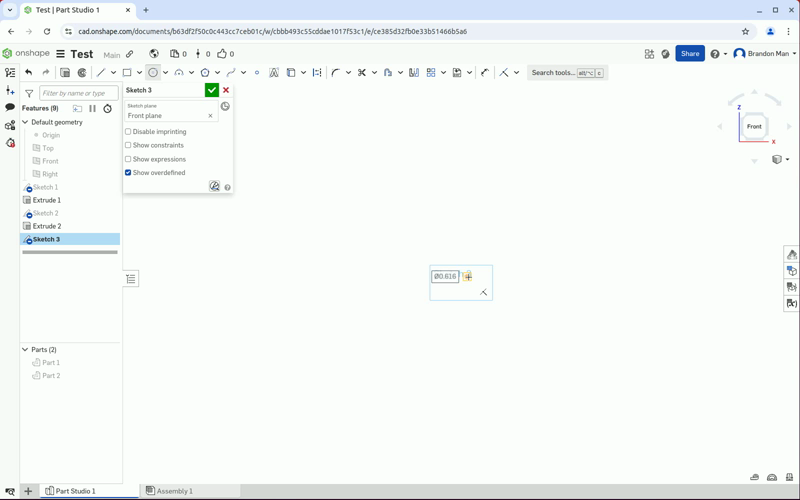
key(esc)
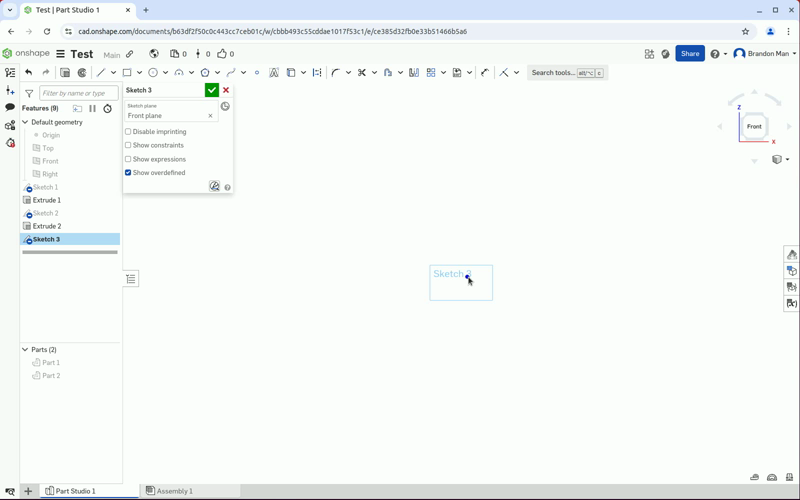
mouse_move(468, 277)
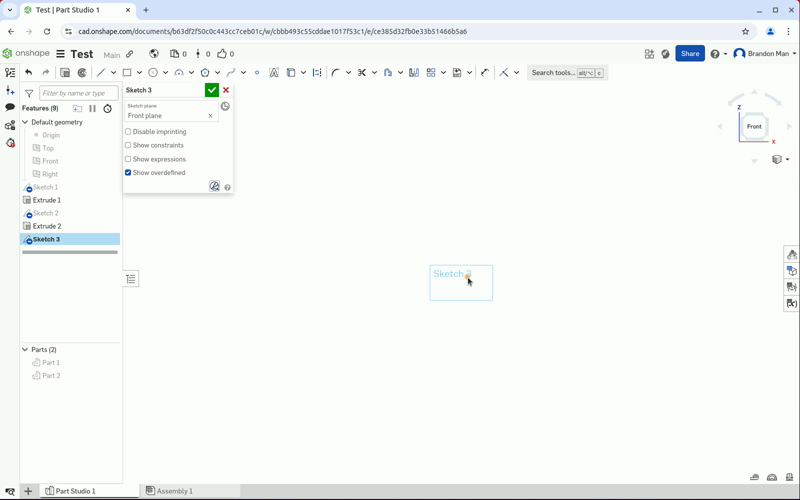
scroll(6)
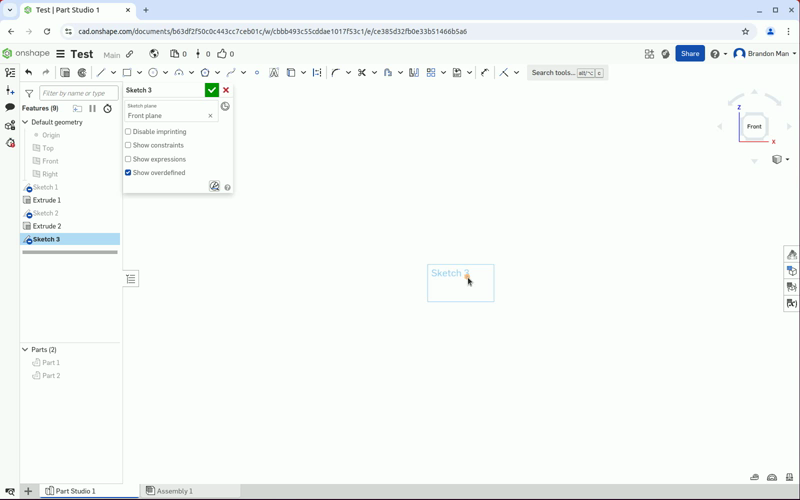
scroll(6)
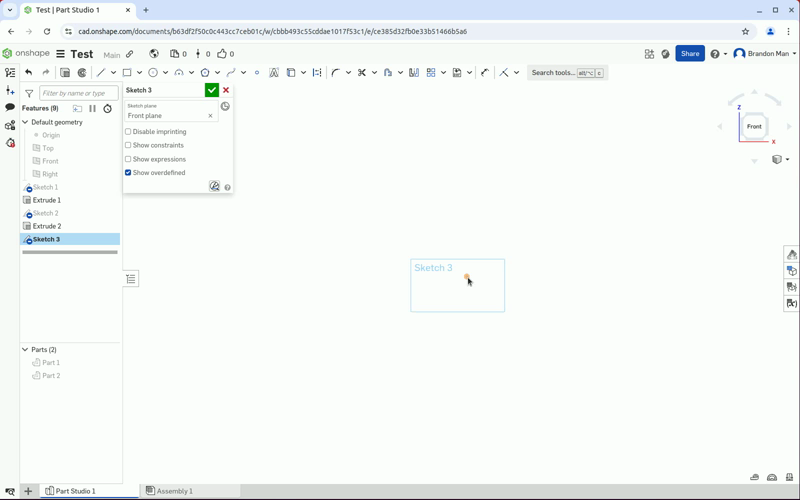
scroll(6)
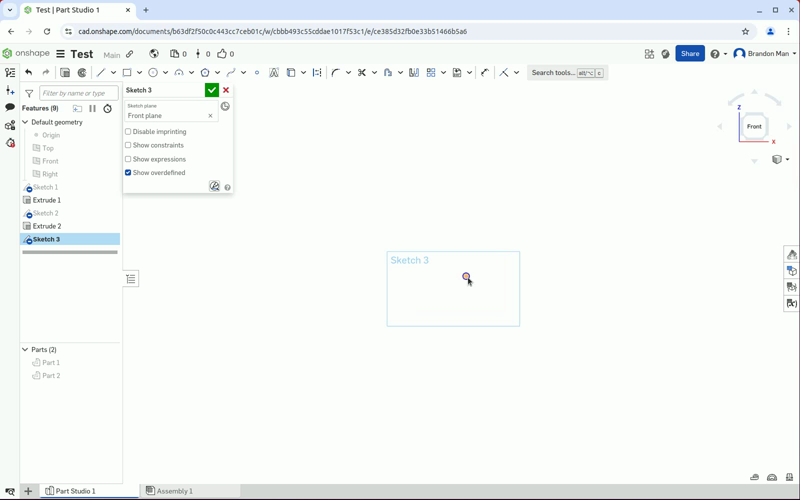
scroll(6)
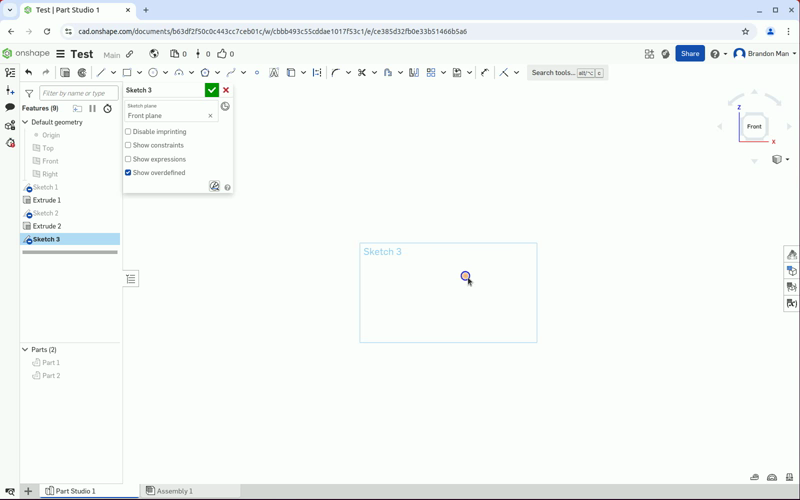
scroll(6)
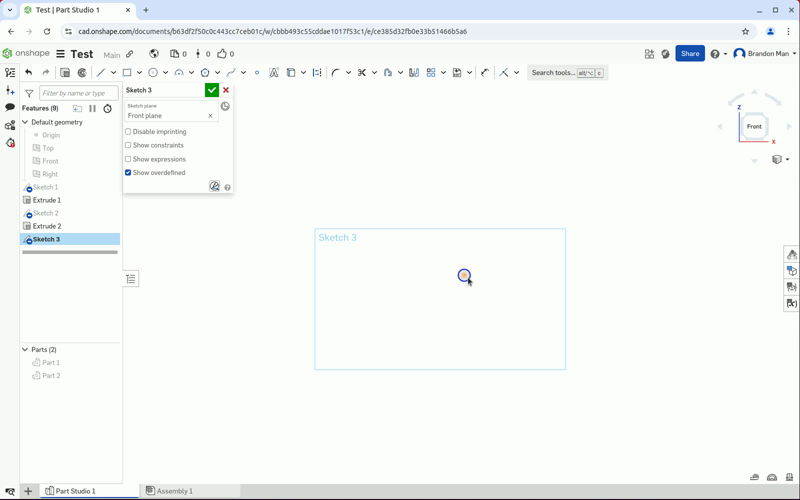
scroll(6)
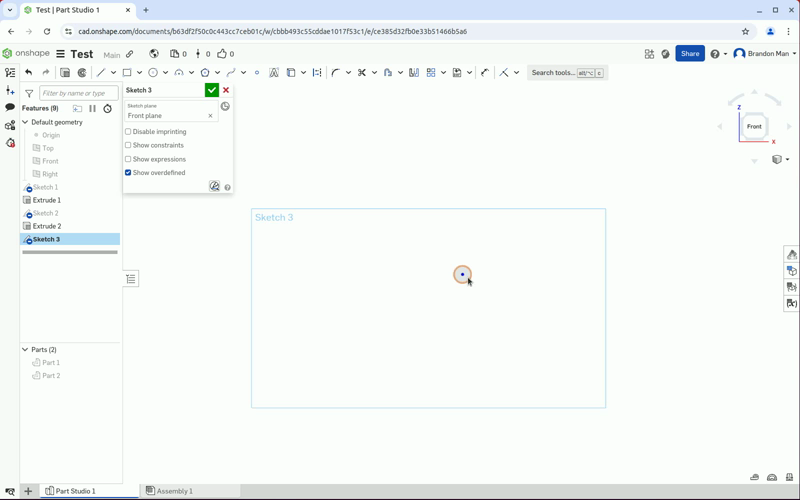
scroll(6)
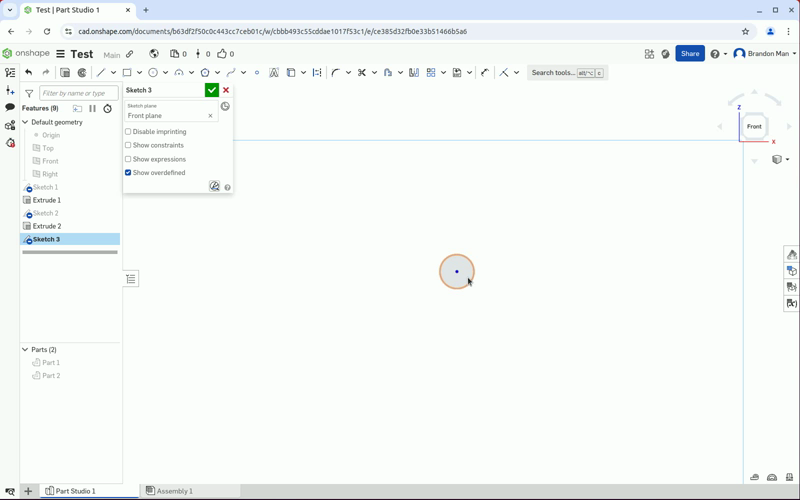
click(468, 277)
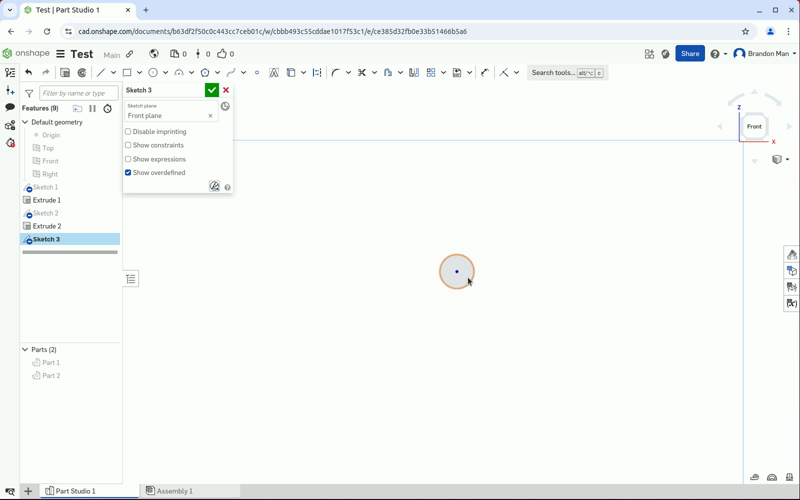
scroll(-6)
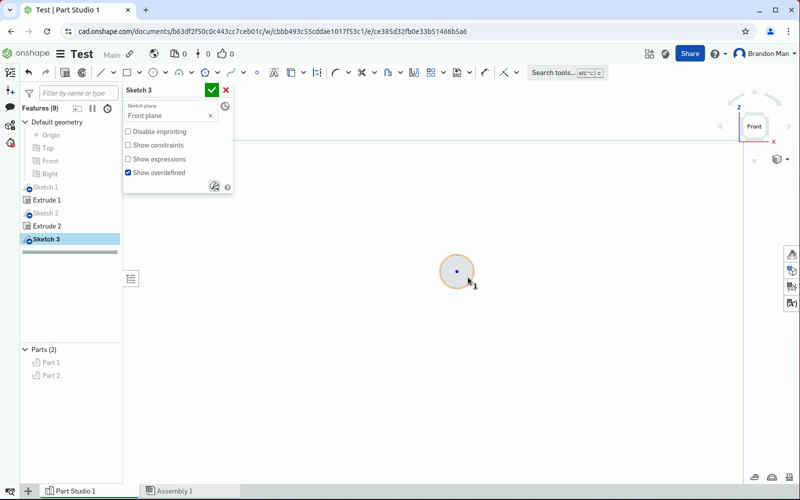
scroll(-6)
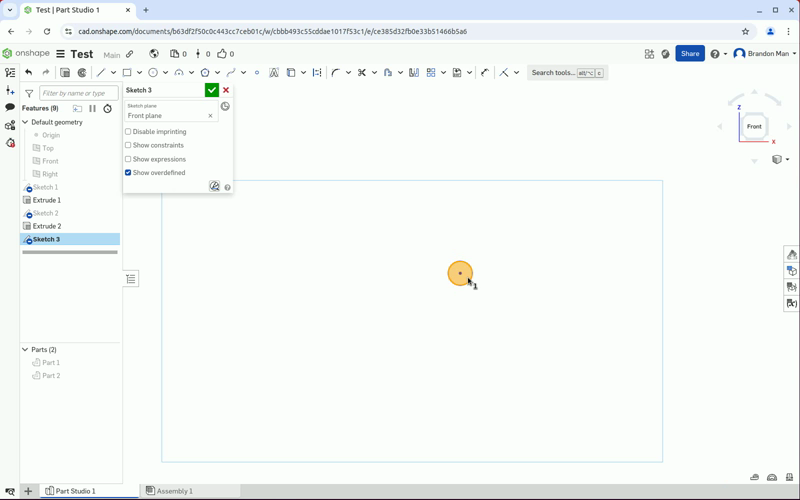
scroll(-6)
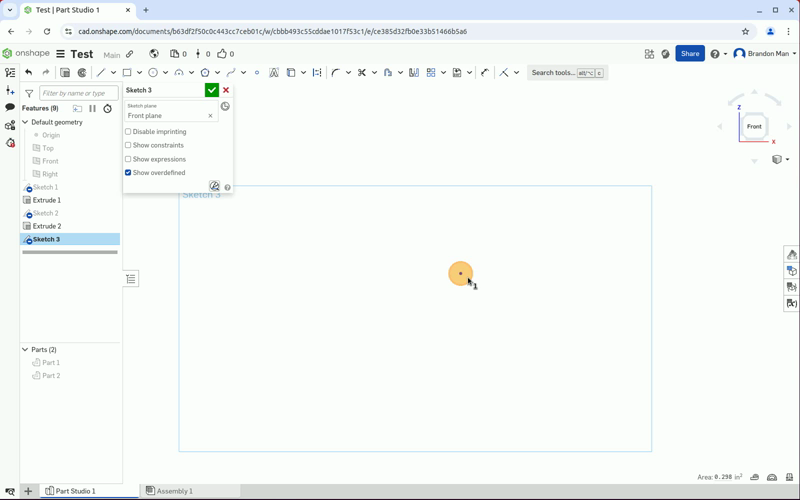
scroll(-6)
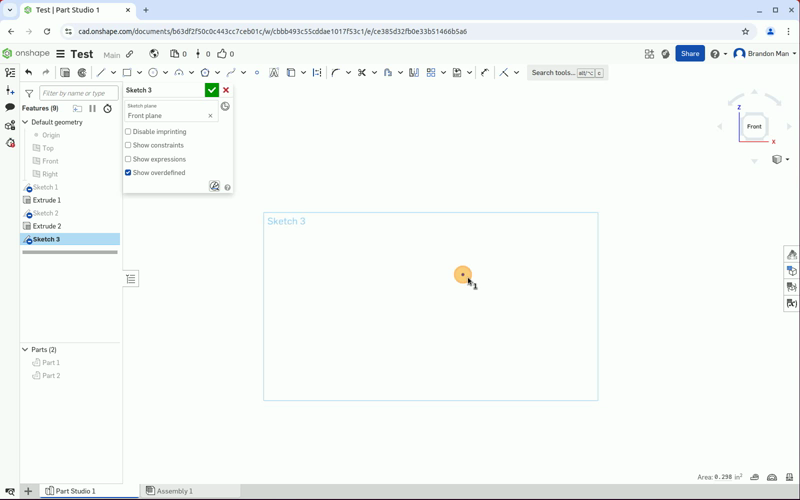
scroll(-6)
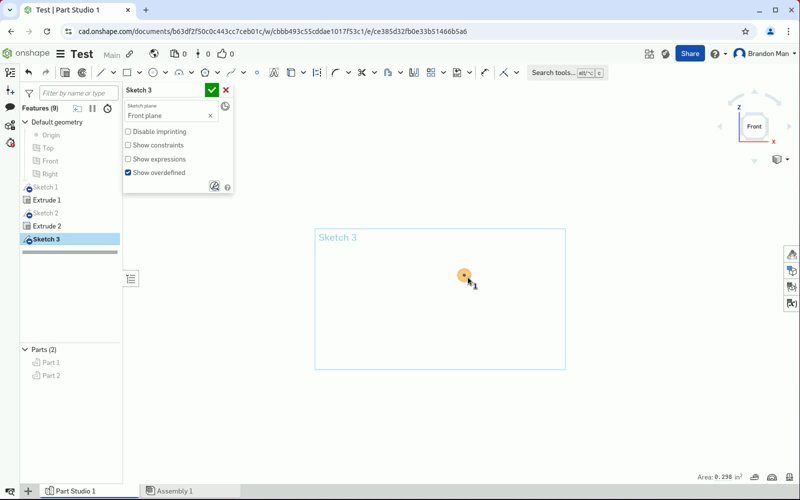
scroll(-6)
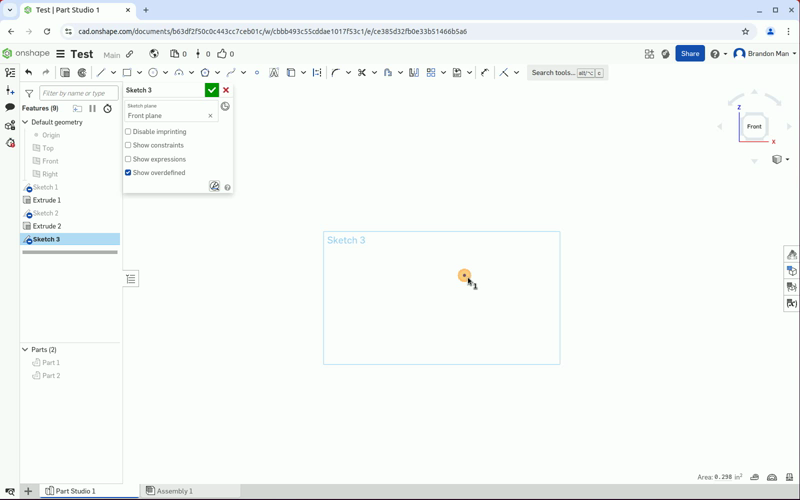
scroll(-6)
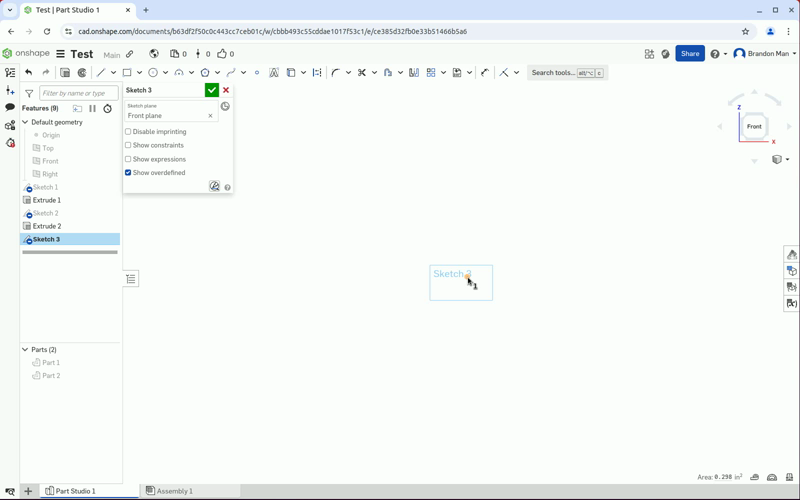
mouse_move(73, 352)
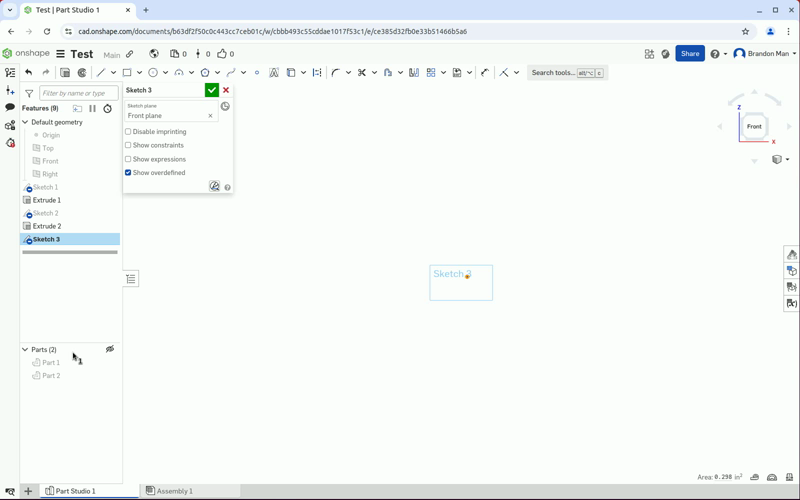
key(shift+y)
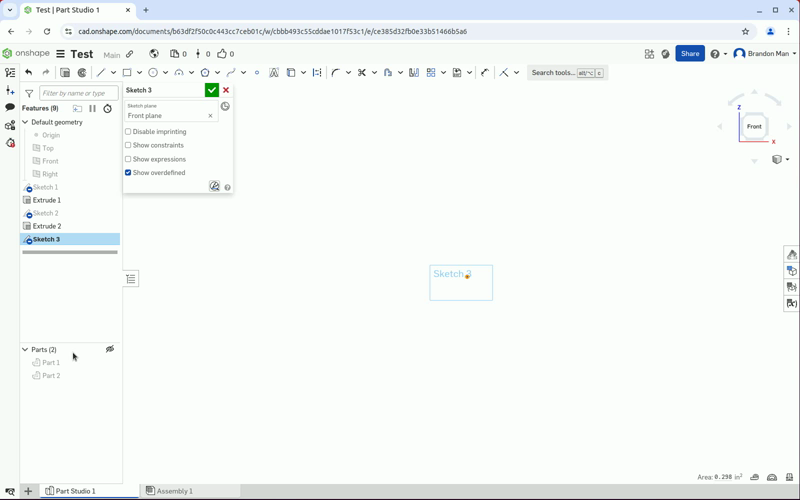
key(shift+e)
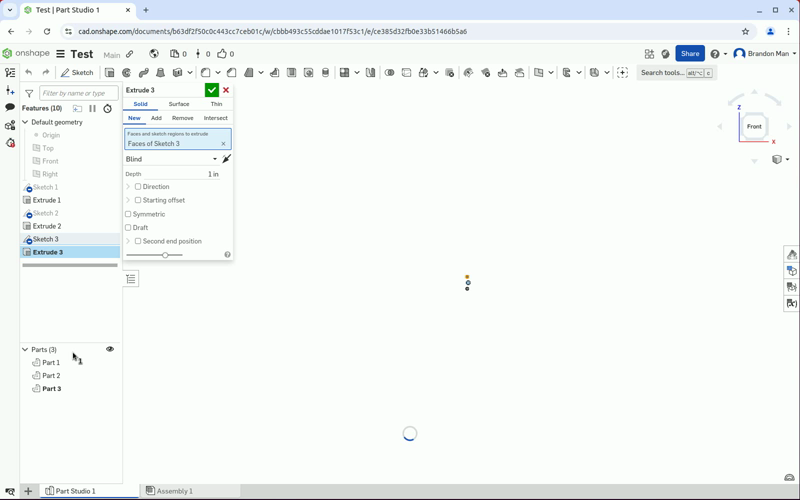
mouse_move(143, 106)
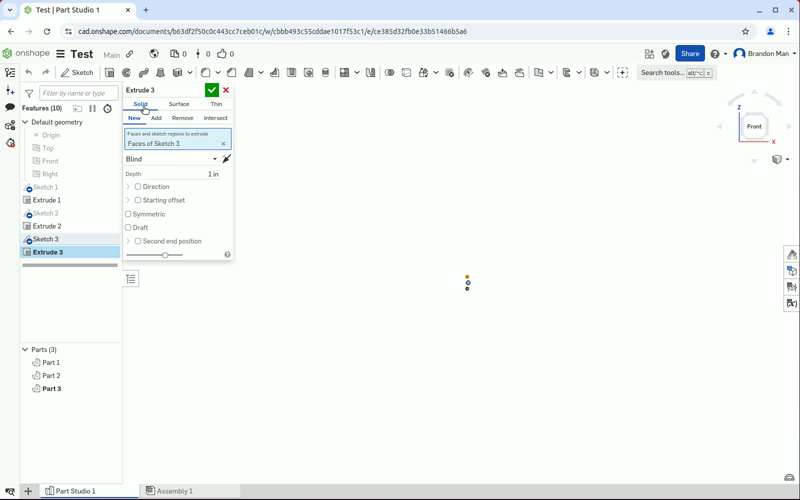
click(143, 106)
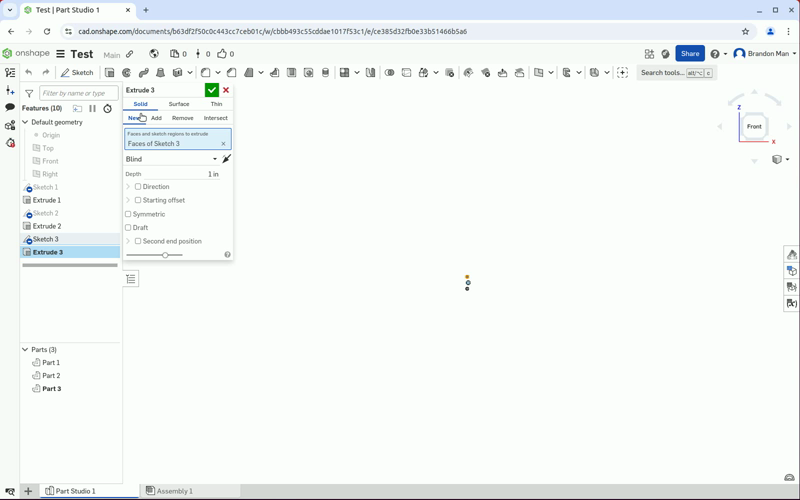
mouse_move(137, 120)
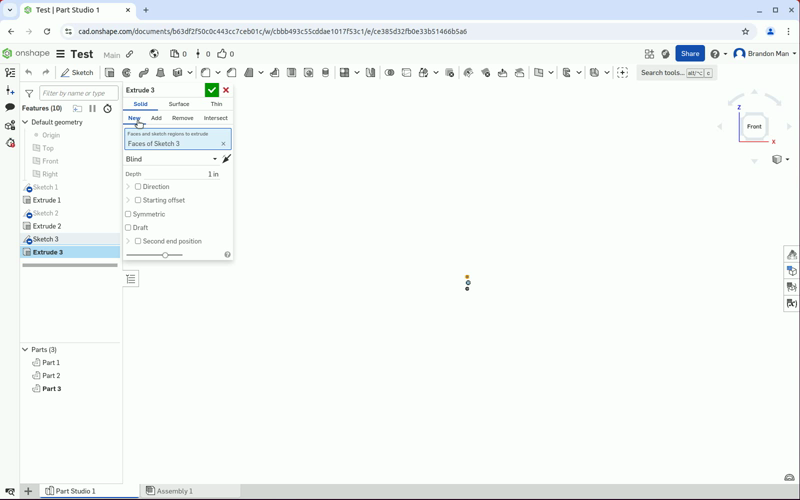
click(137, 120)
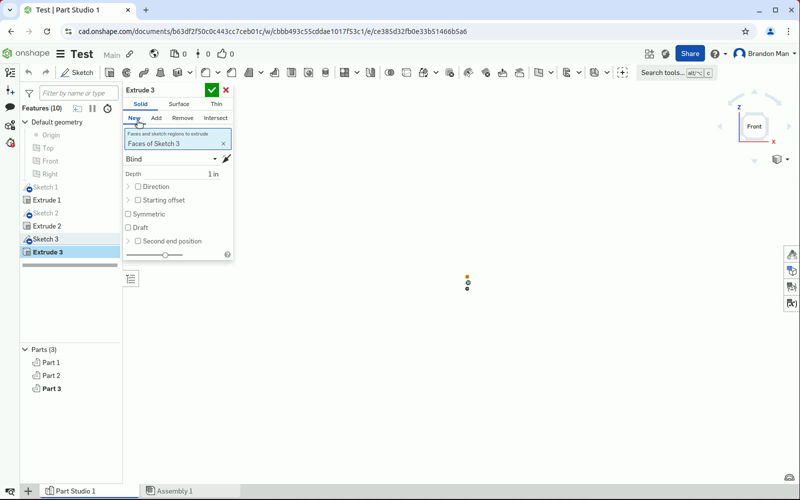
key(tab, 4)
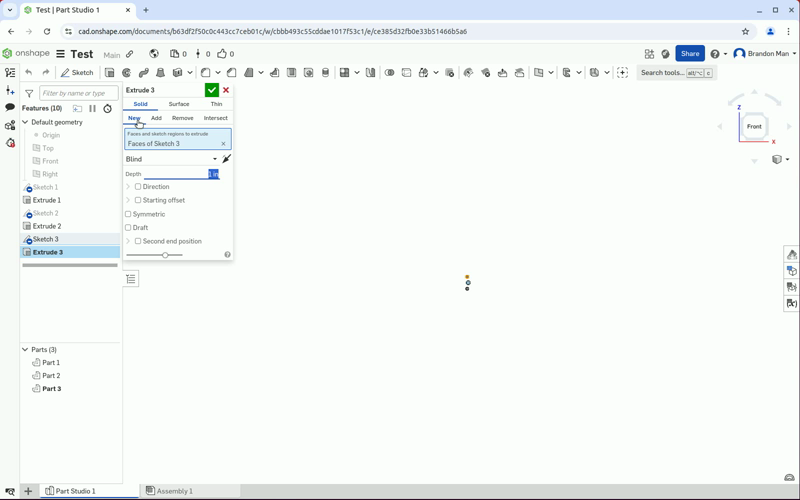
text(23.108)
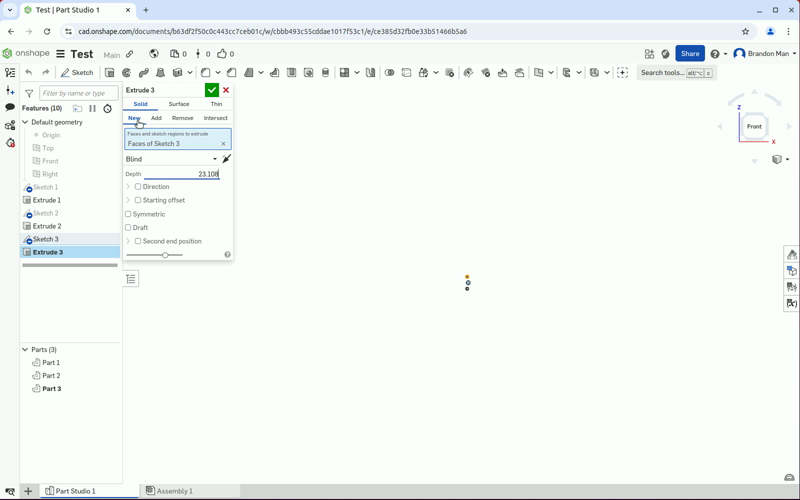
key(enter)
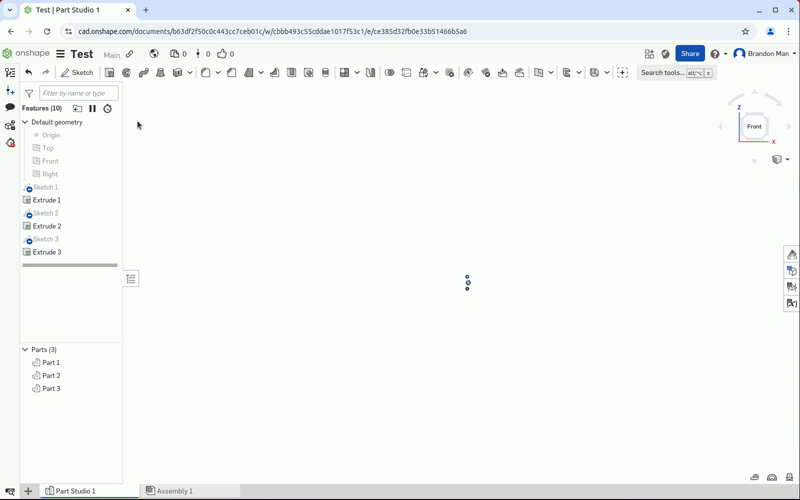
key(shift+h)
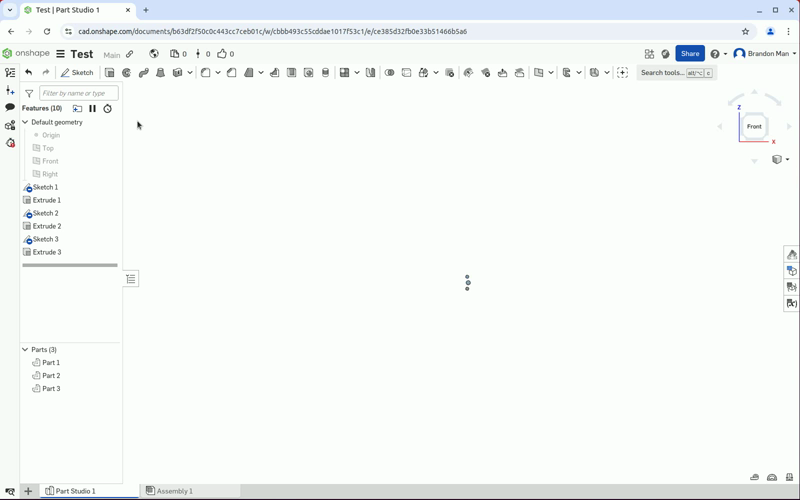
key(shift+h)
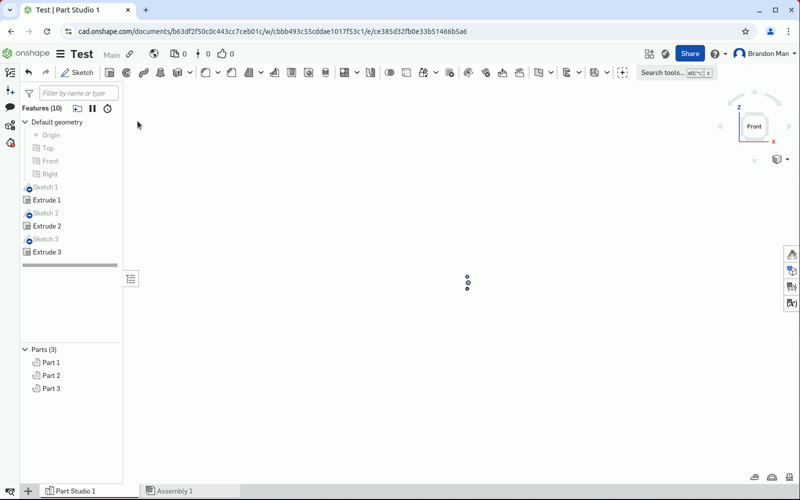
mouse_move(73, 189)
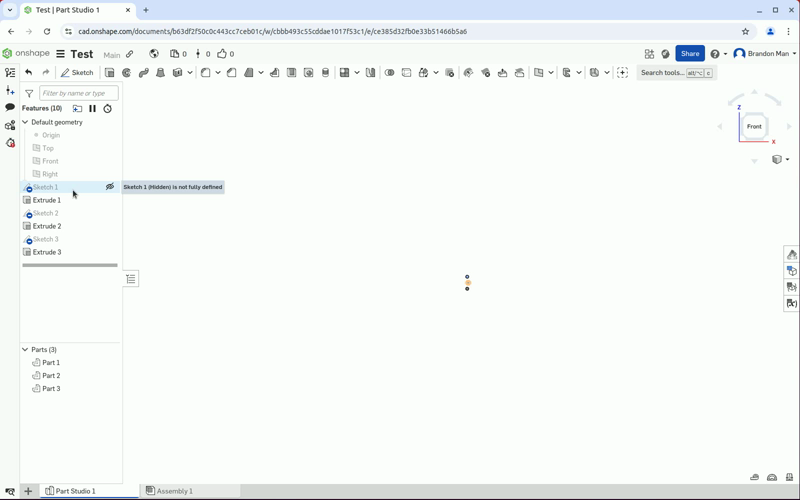
click(73, 189)
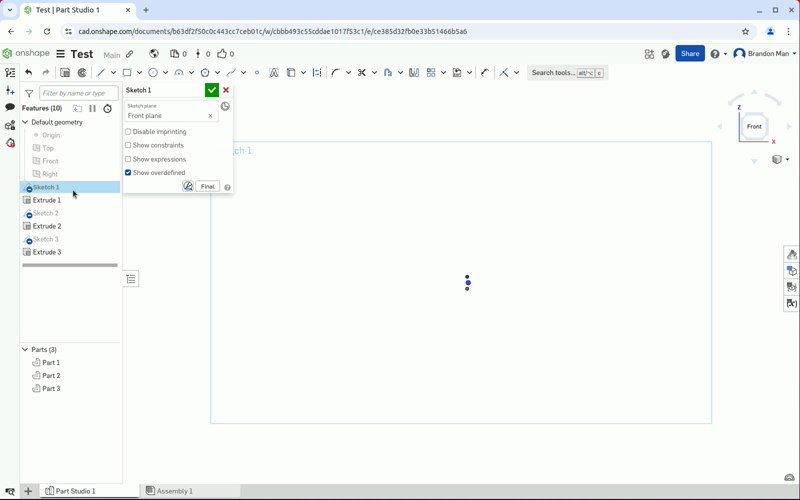
mouse_move(229, 92)
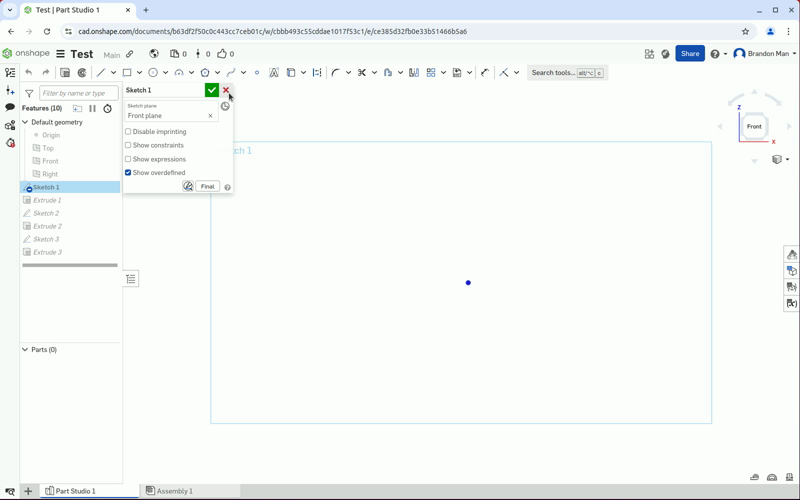
click(229, 92)
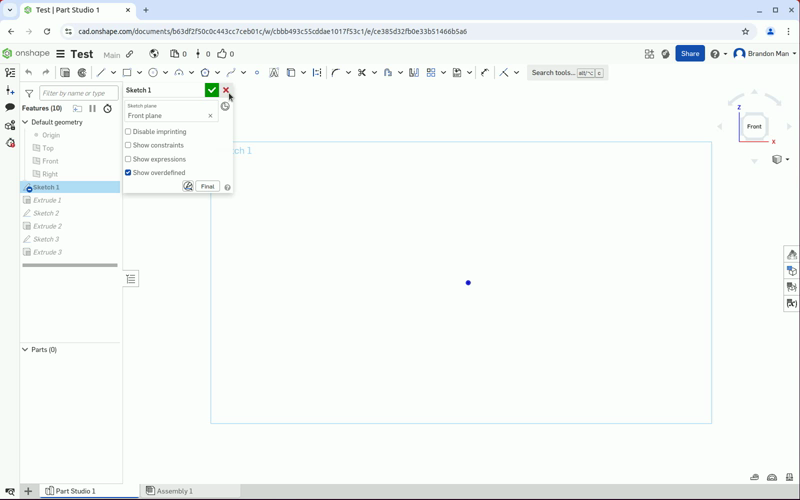
key(shift+s)
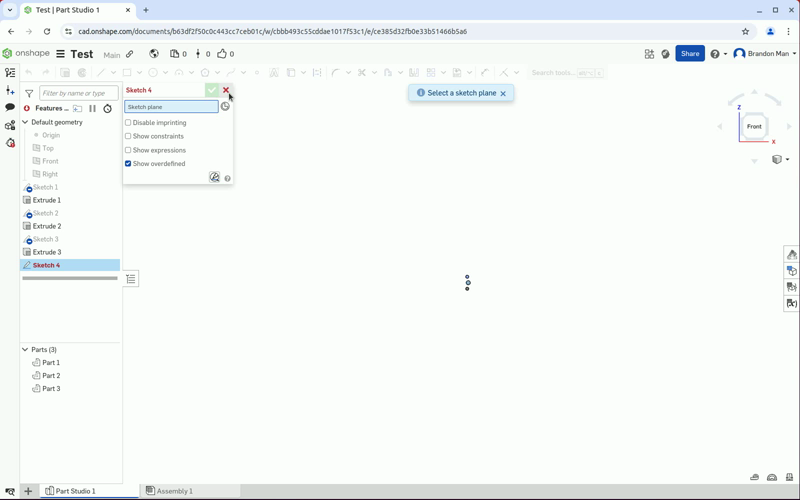
mouse_move(73, 163)
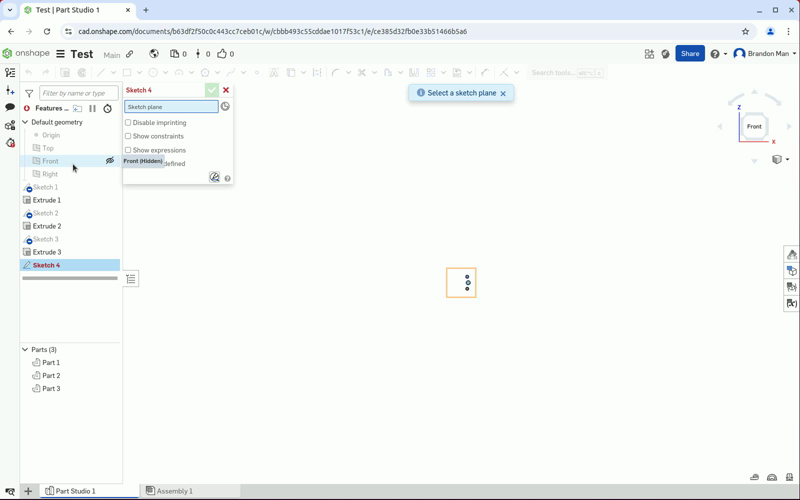
click(73, 163)
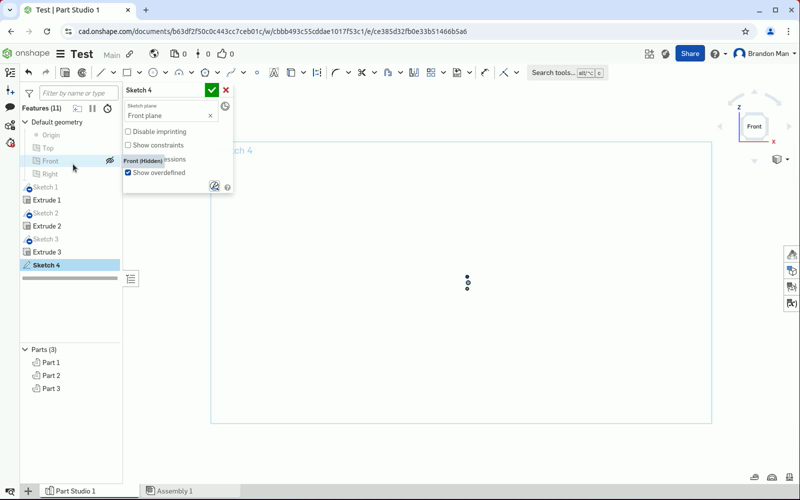
mouse_move(73, 352)
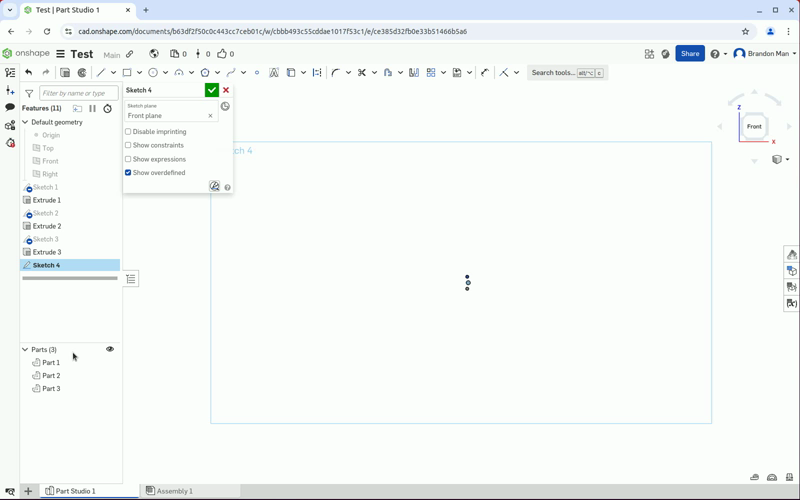
key(y)
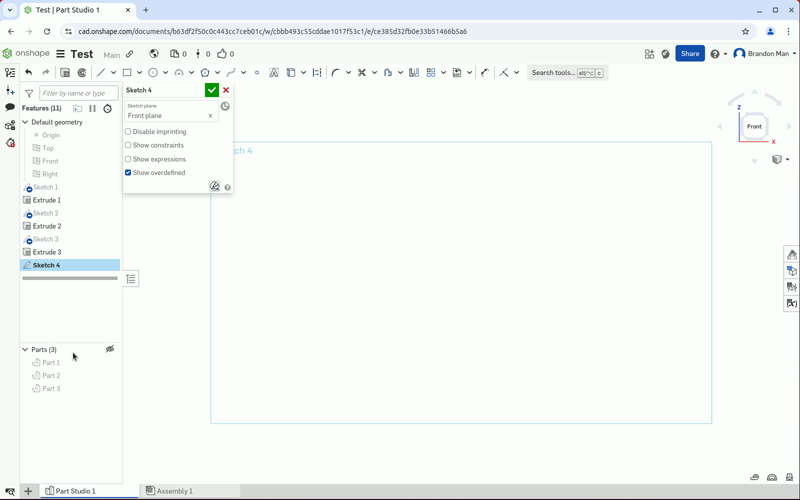
key(c)
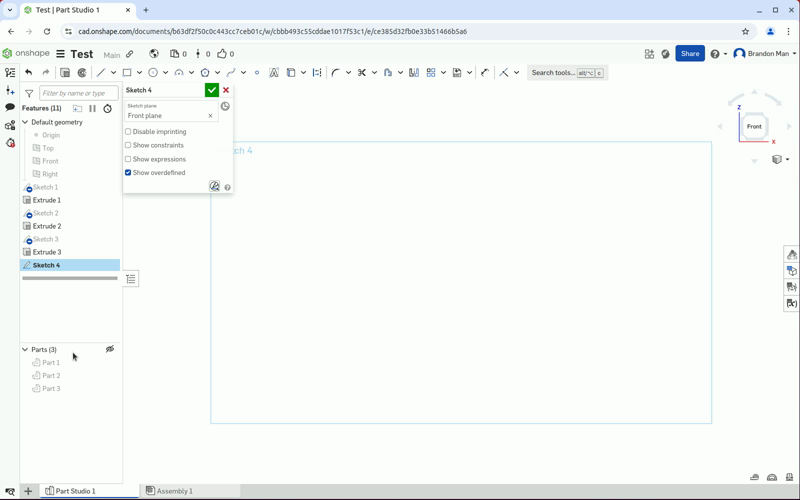
key_down(shift)
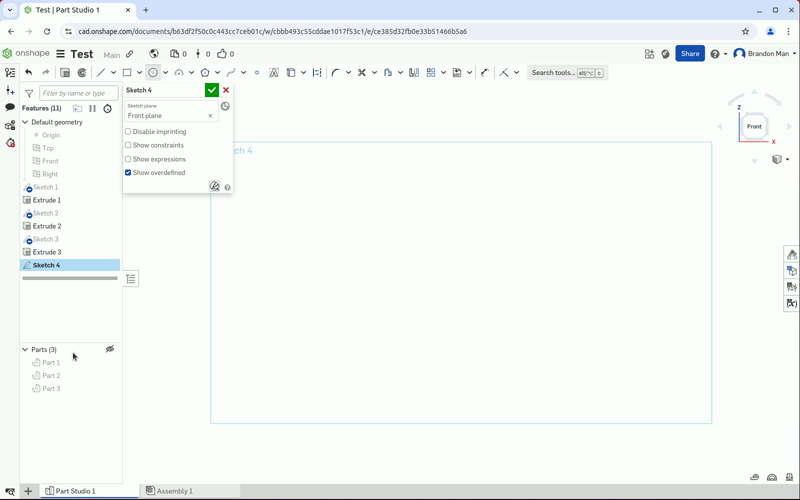
mouse_move(461, 282)
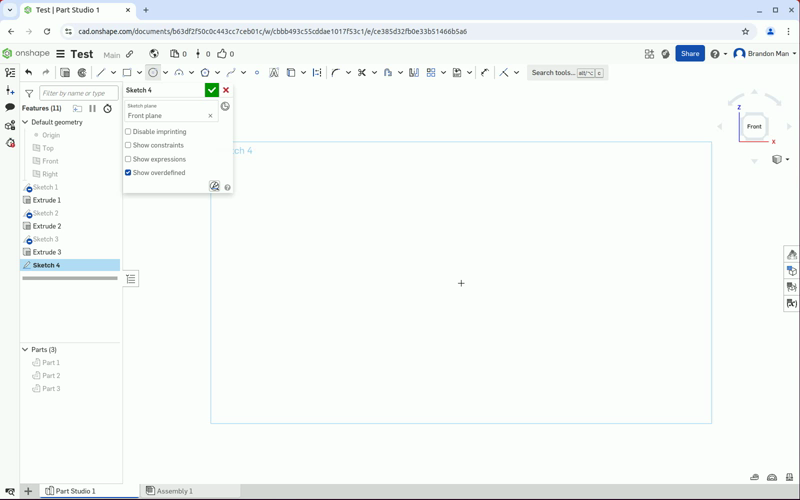
click(461, 282)
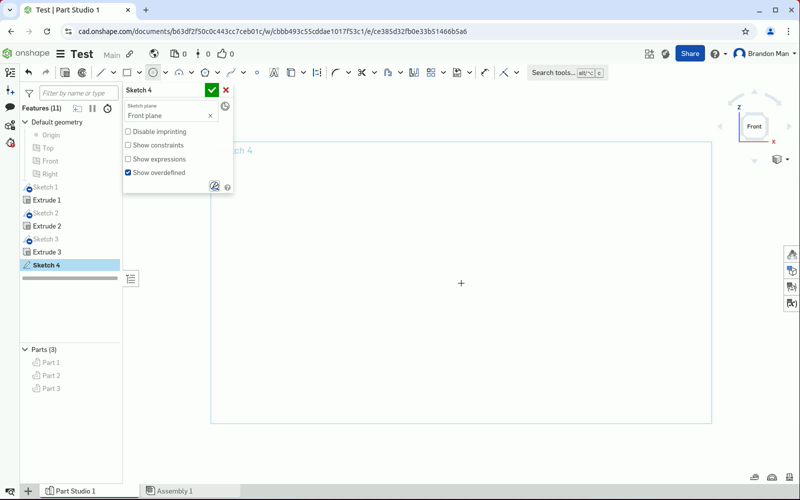
key_up(shift)
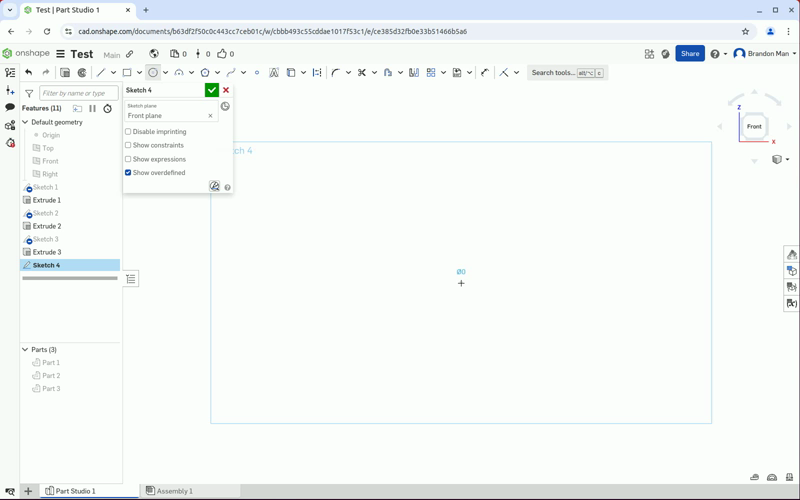
mouse_move(463, 282)
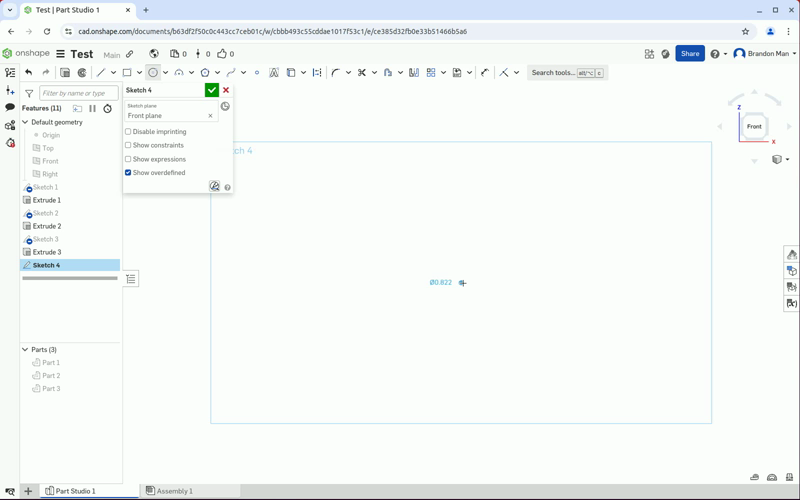
scroll(6)
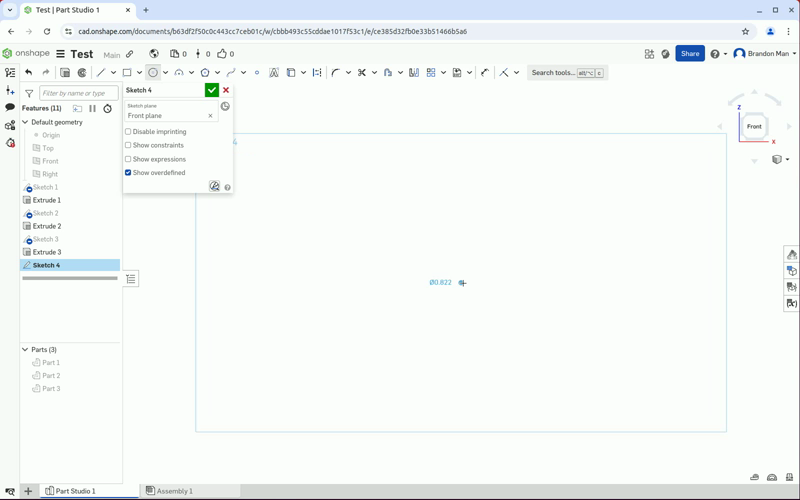
scroll(6)
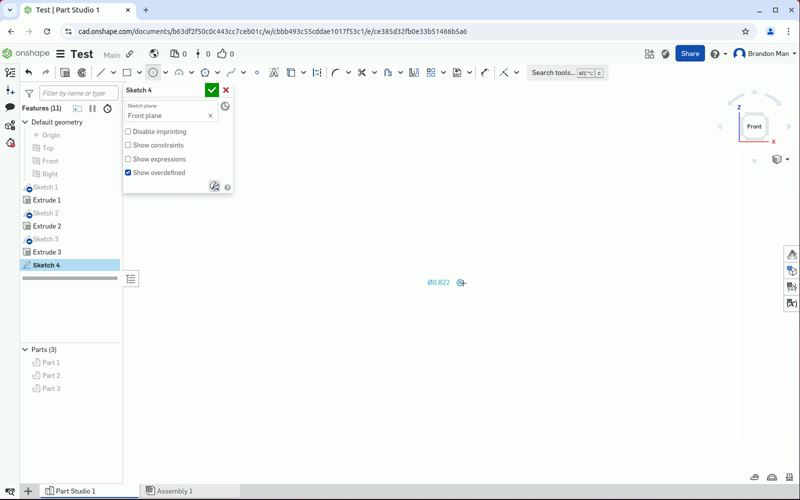
scroll(6)
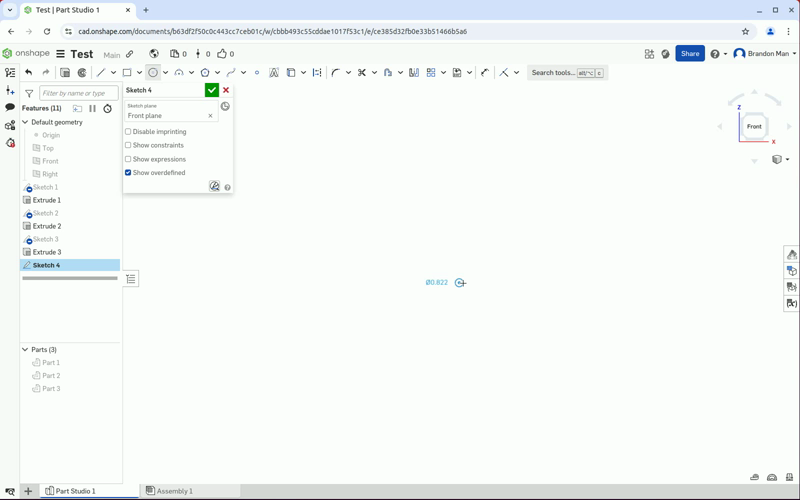
scroll(6)
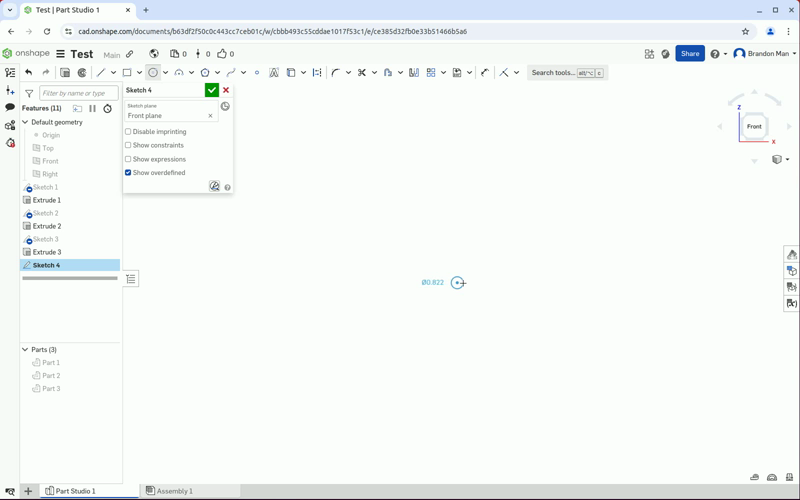
scroll(6)
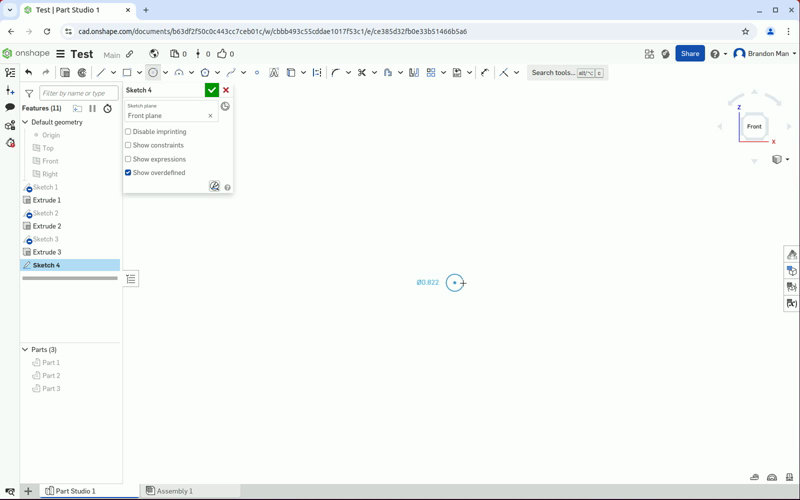
scroll(6)
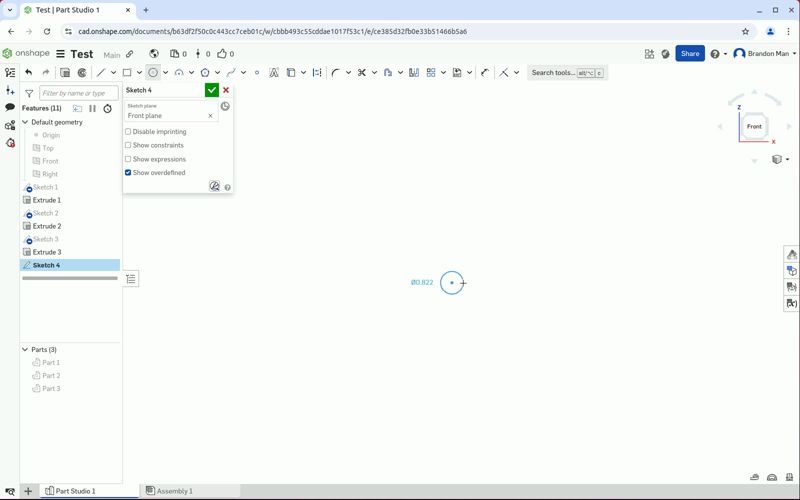
scroll(6)
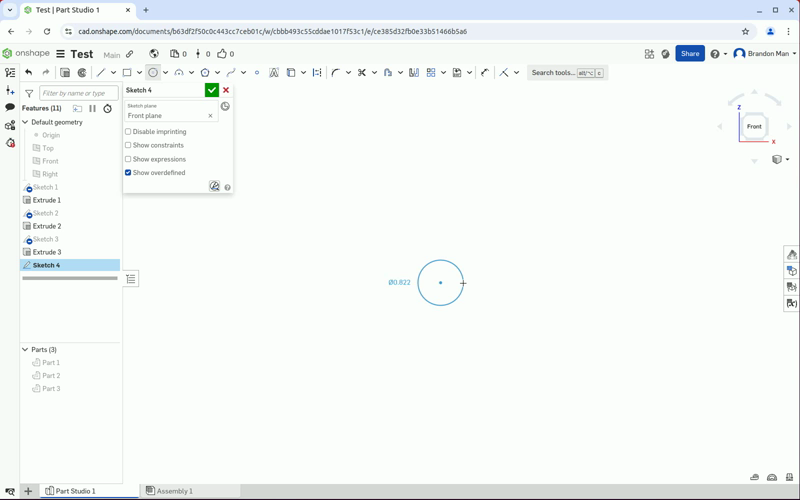
click(463, 282)
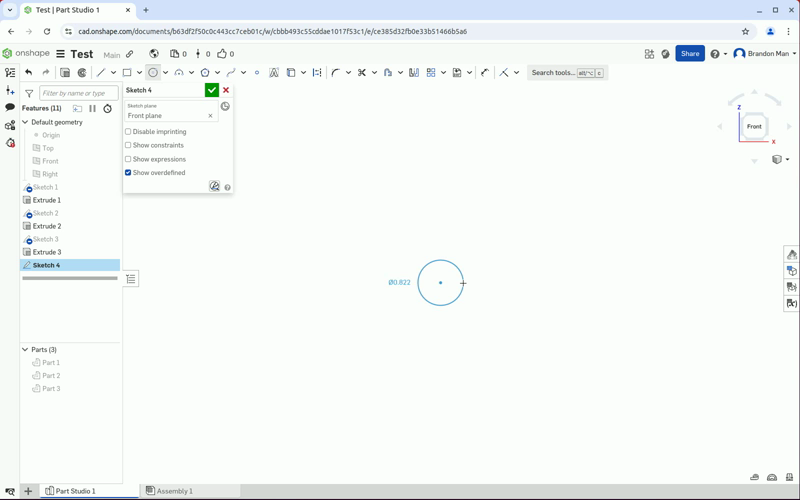
scroll(-6)
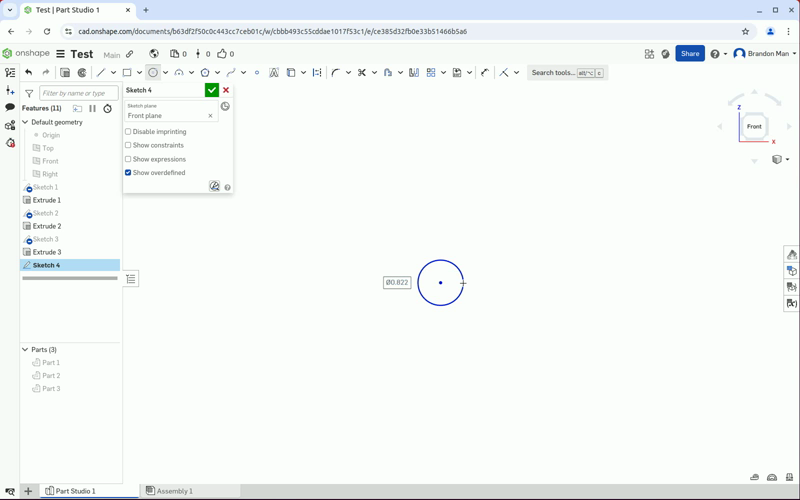
scroll(-6)
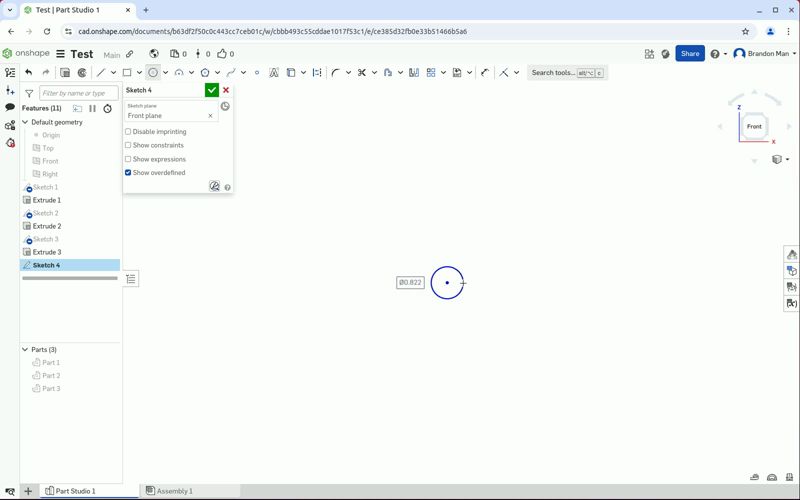
scroll(-6)
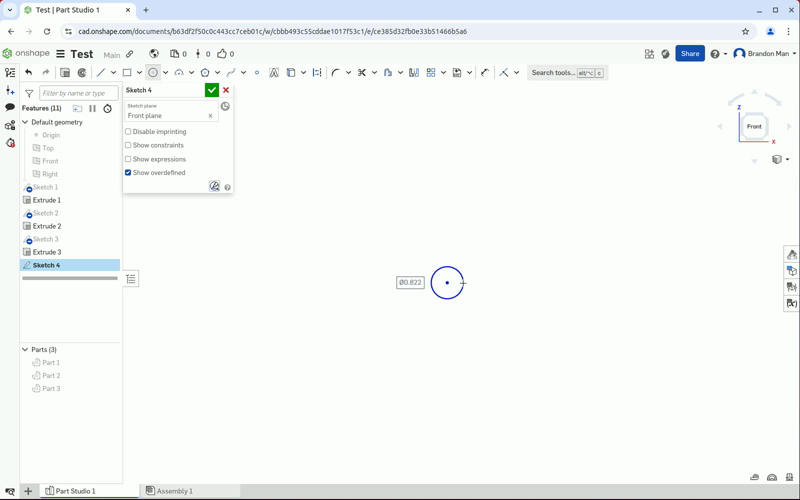
scroll(-6)
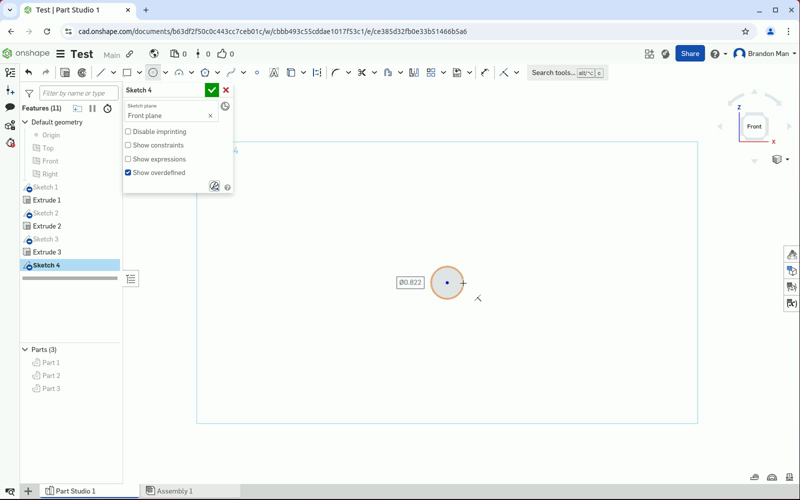
scroll(-6)
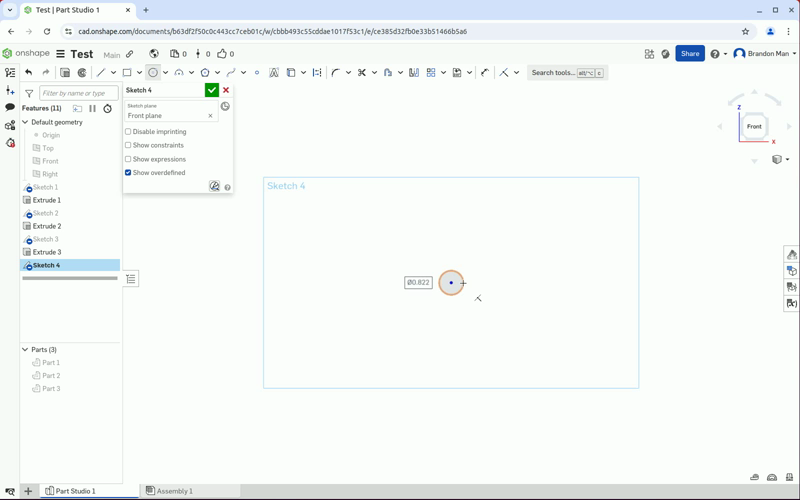
scroll(-6)
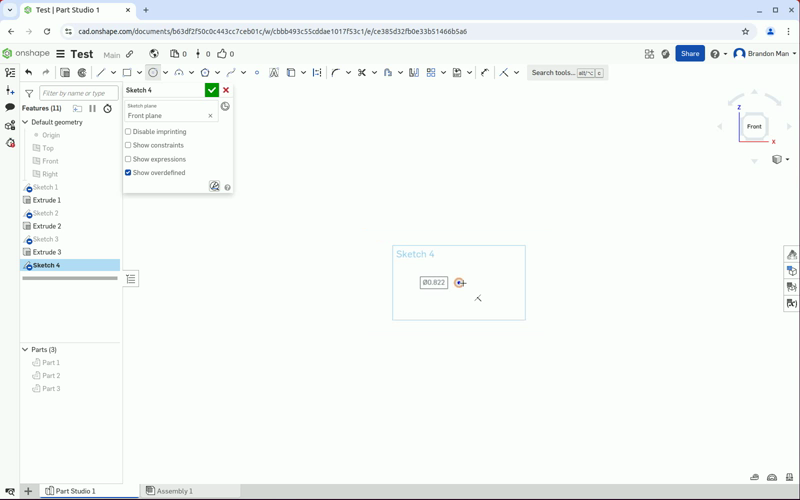
scroll(-6)
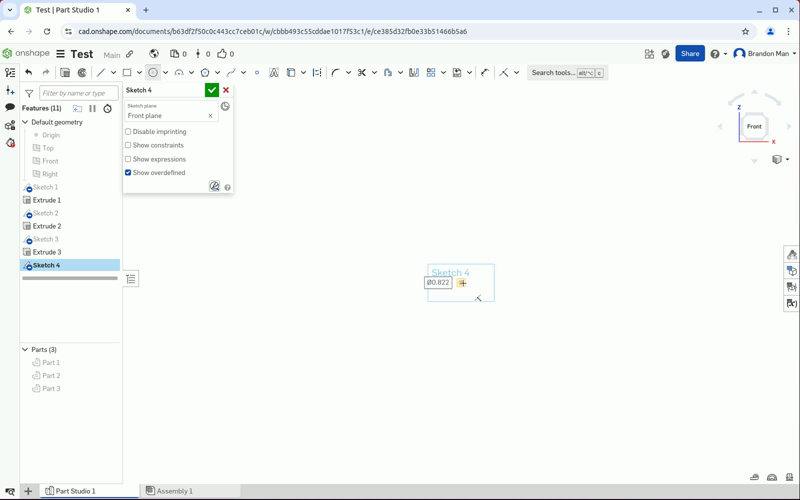
key(esc)
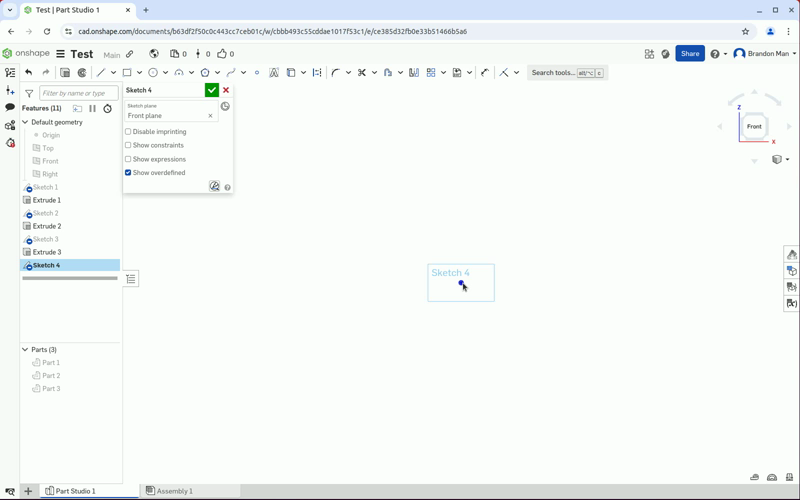
mouse_move(461, 283)
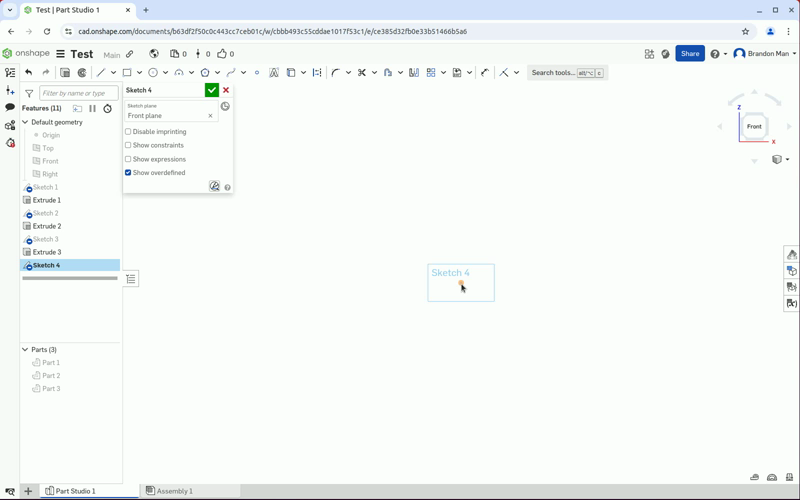
scroll(6)
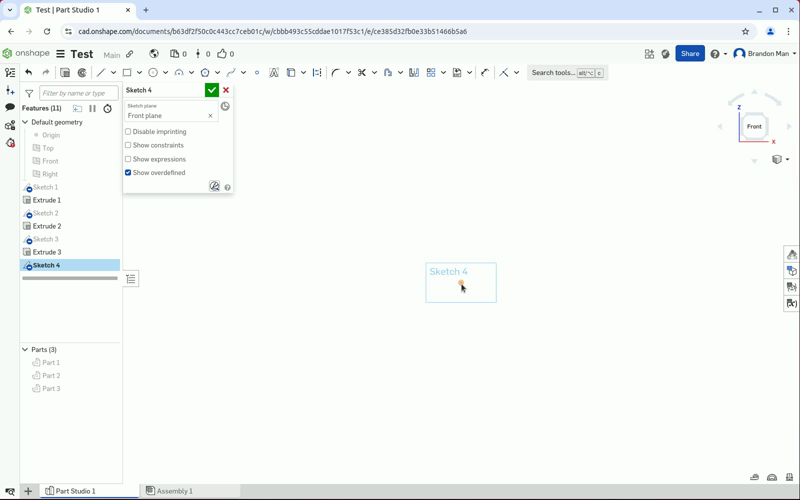
scroll(6)
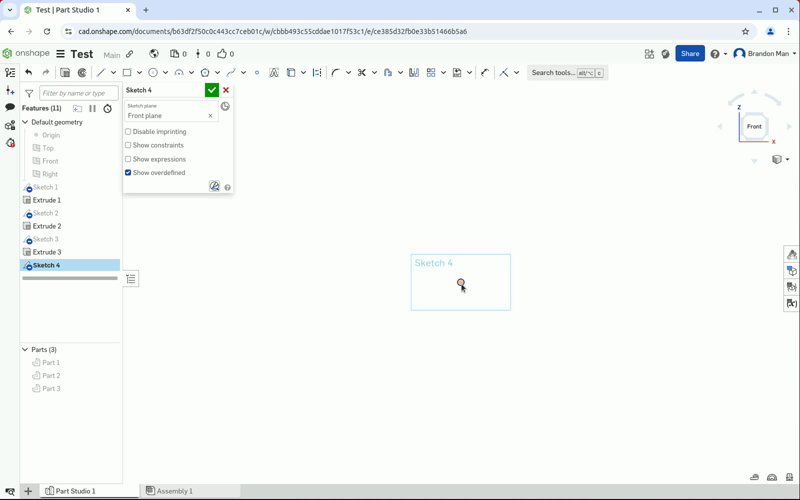
scroll(6)
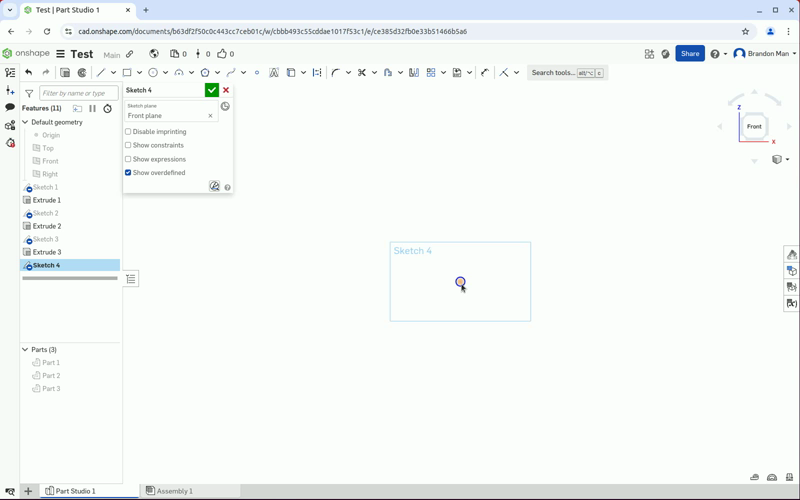
scroll(6)
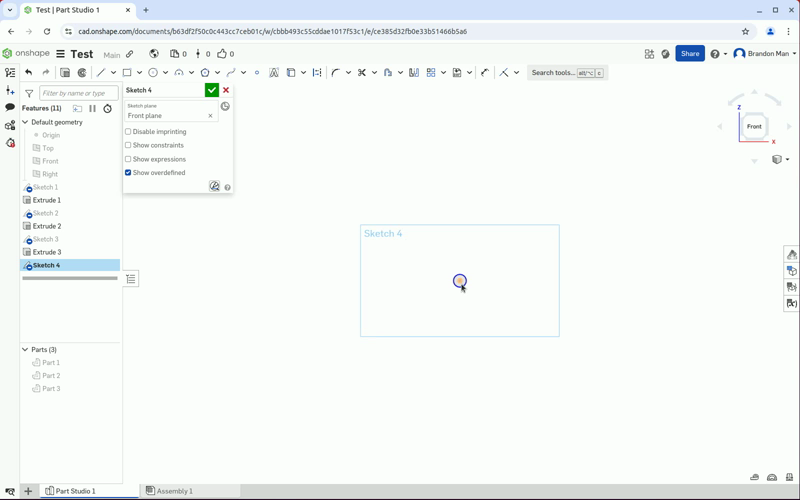
scroll(6)
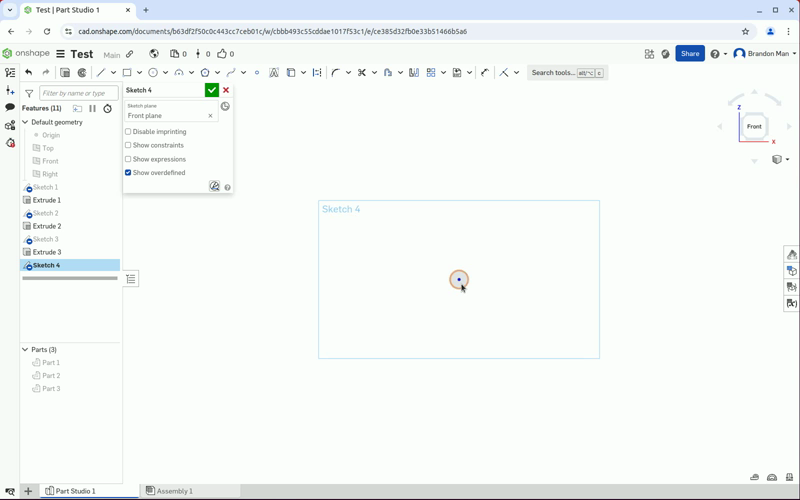
scroll(6)
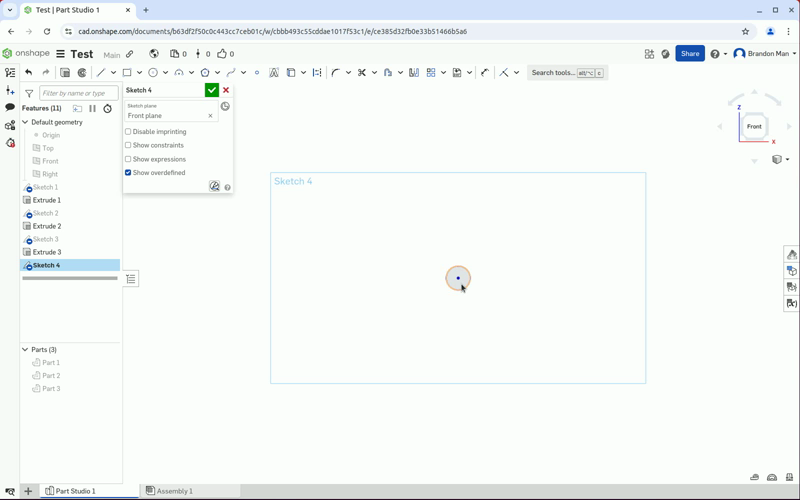
scroll(6)
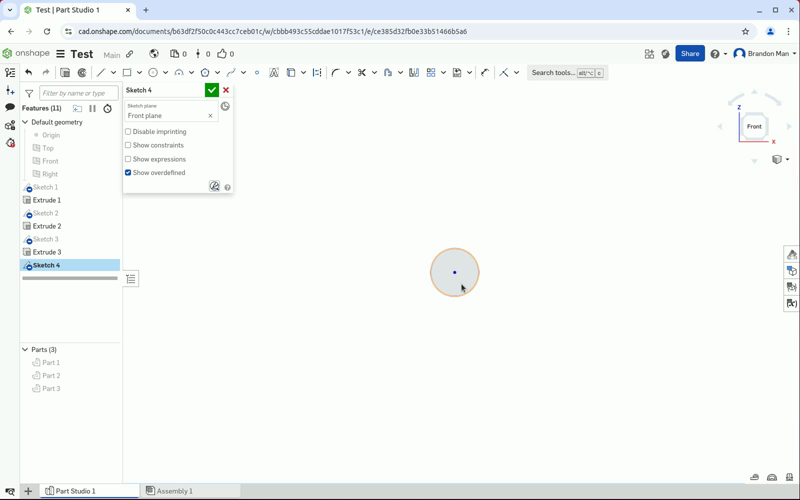
click(461, 283)
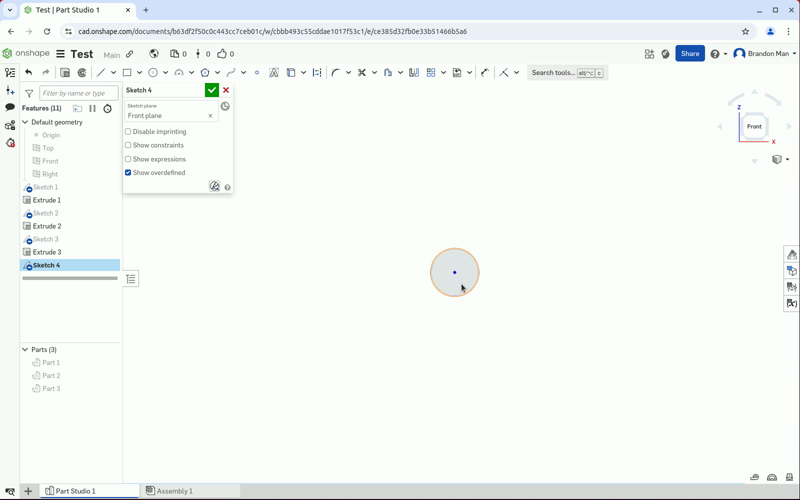
scroll(-6)
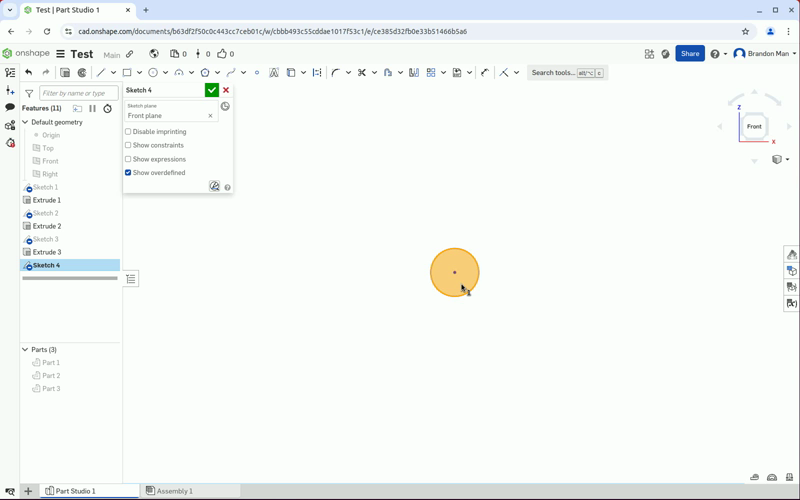
scroll(-6)
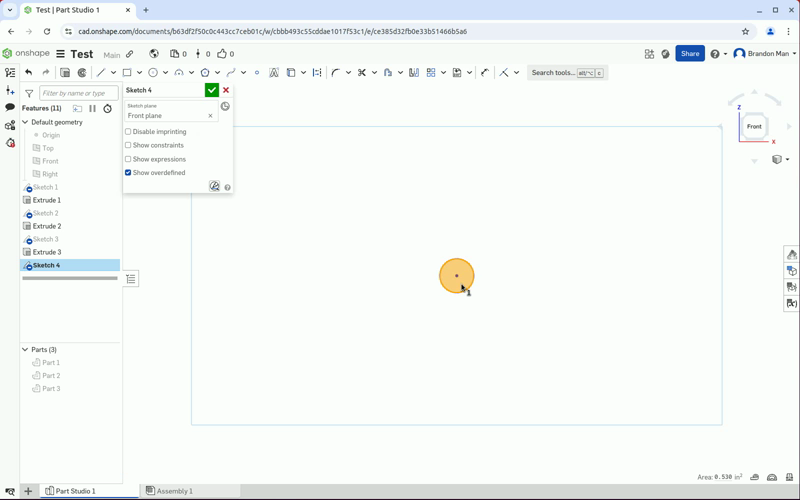
scroll(-6)
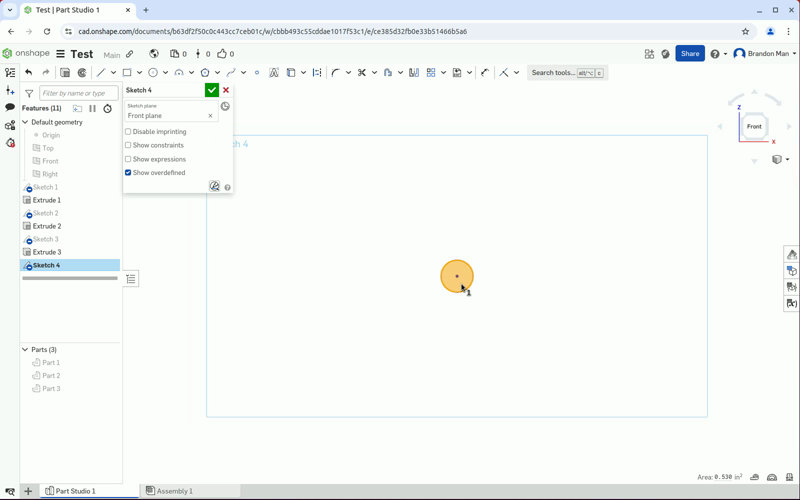
scroll(-6)
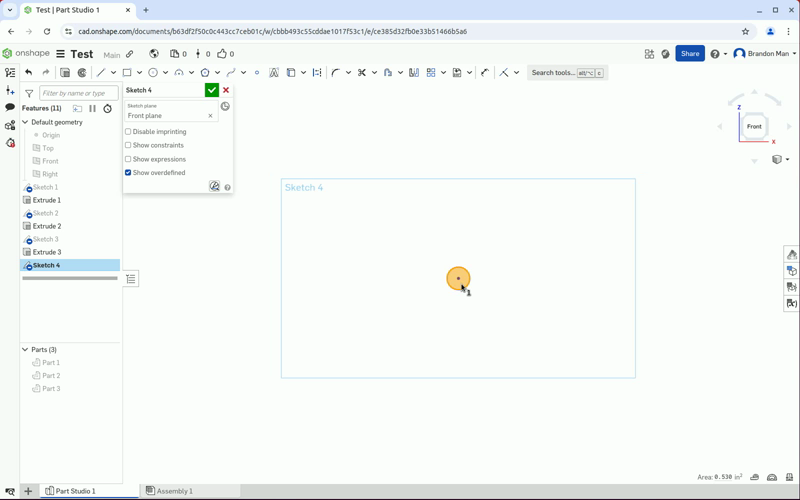
scroll(-6)
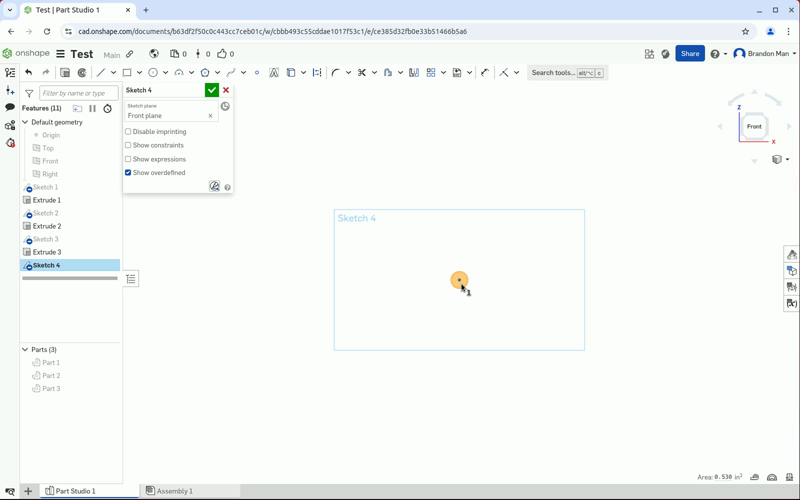
scroll(-6)
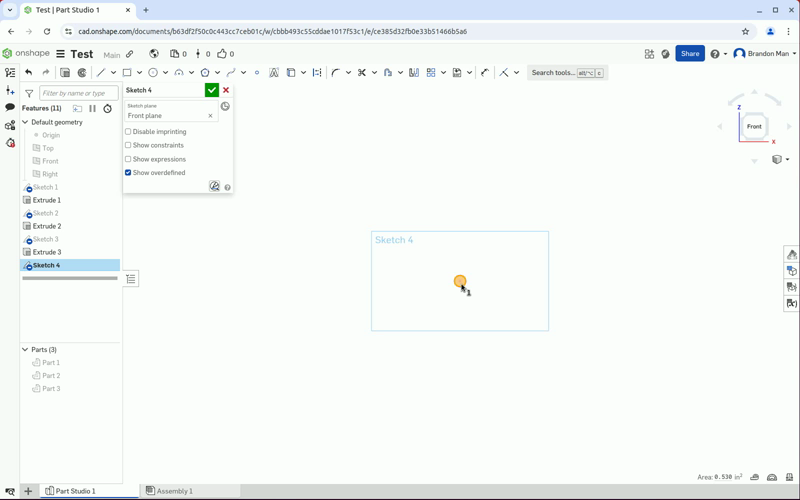
scroll(-6)
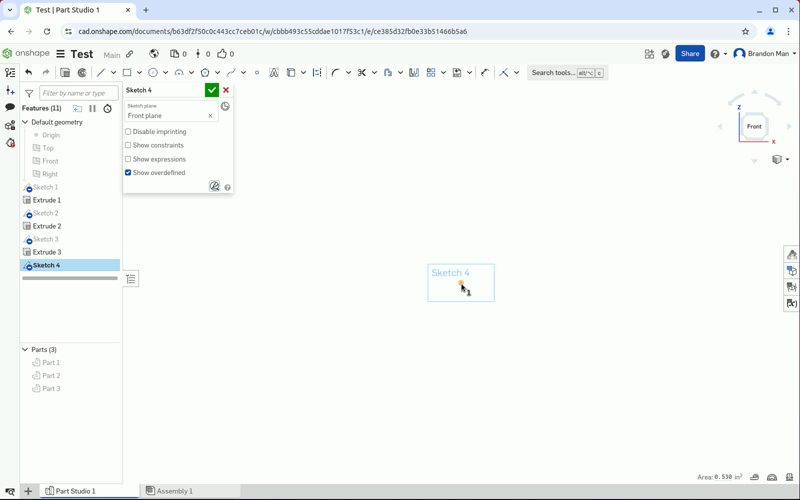
mouse_move(73, 352)
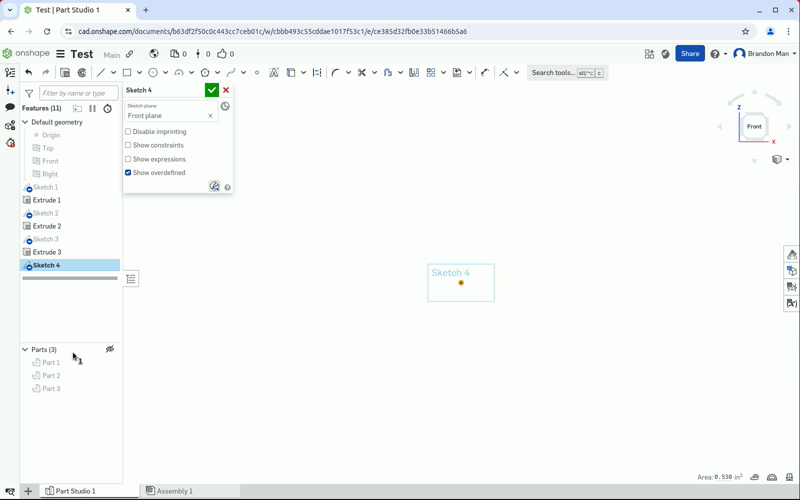
key(shift+y)
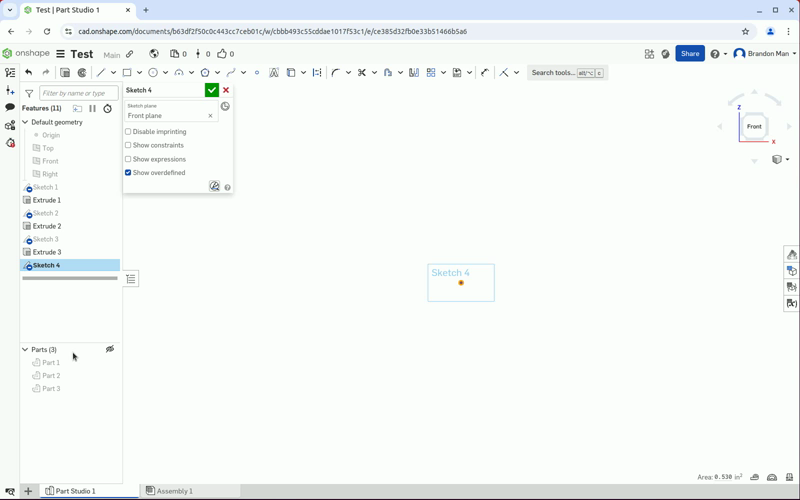
key(shift+e)
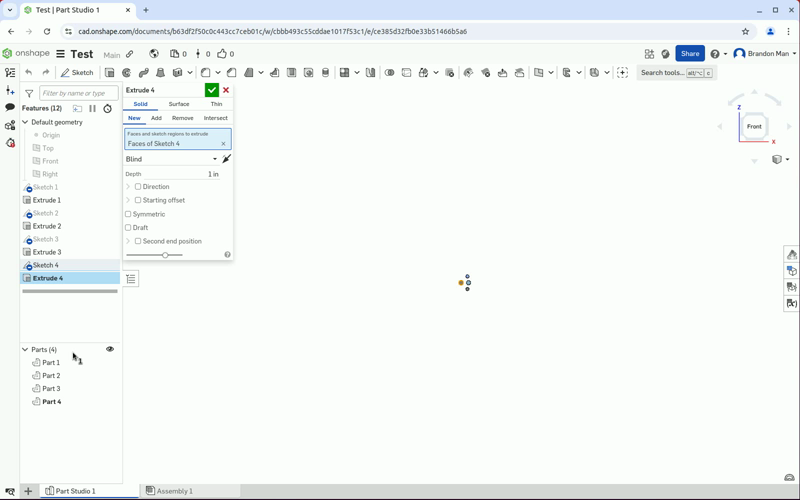
mouse_move(143, 106)
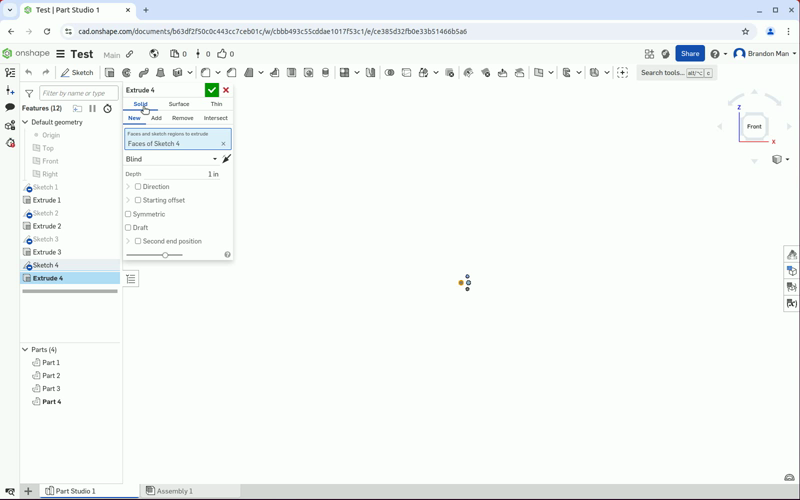
click(143, 106)
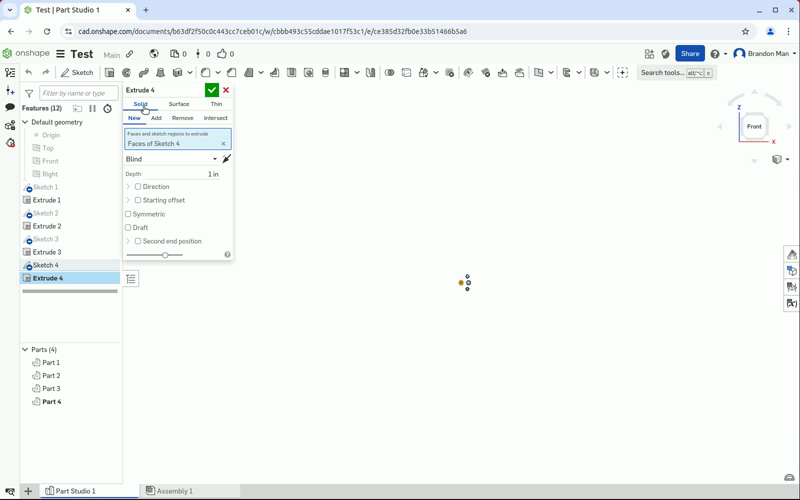
mouse_move(137, 120)
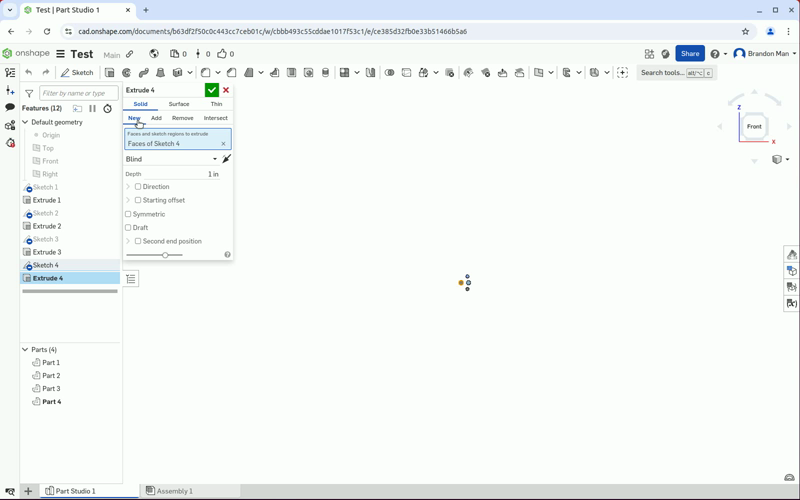
click(137, 120)
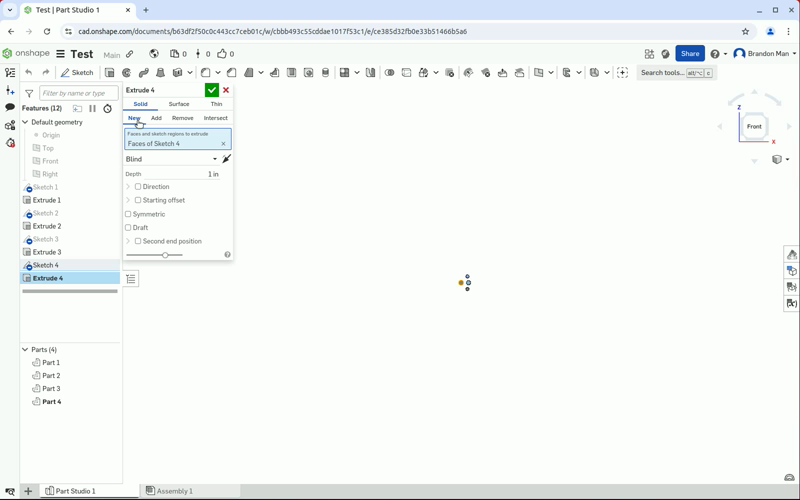
key(tab, 4)
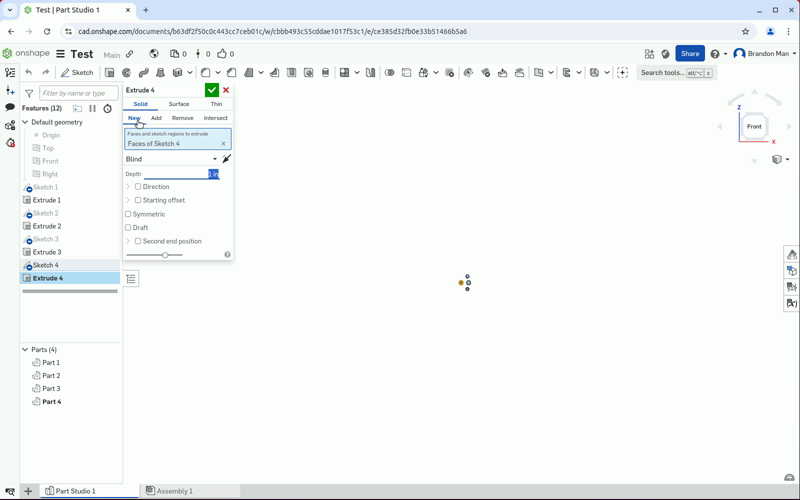
text(23.108)
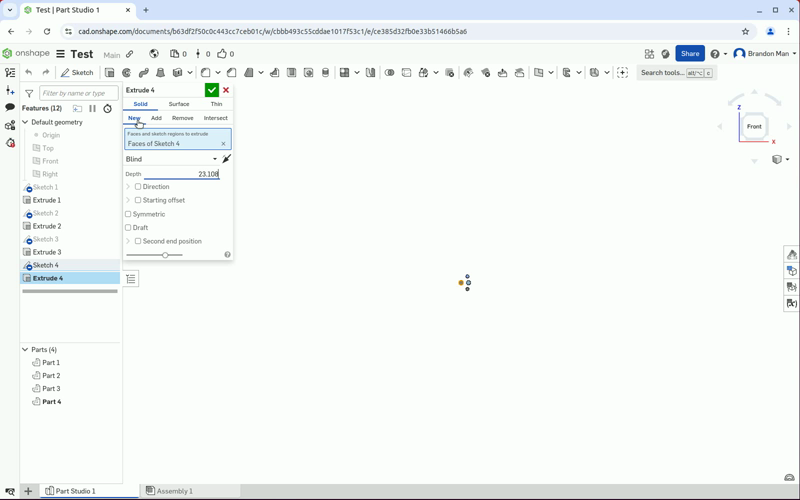
key(enter)
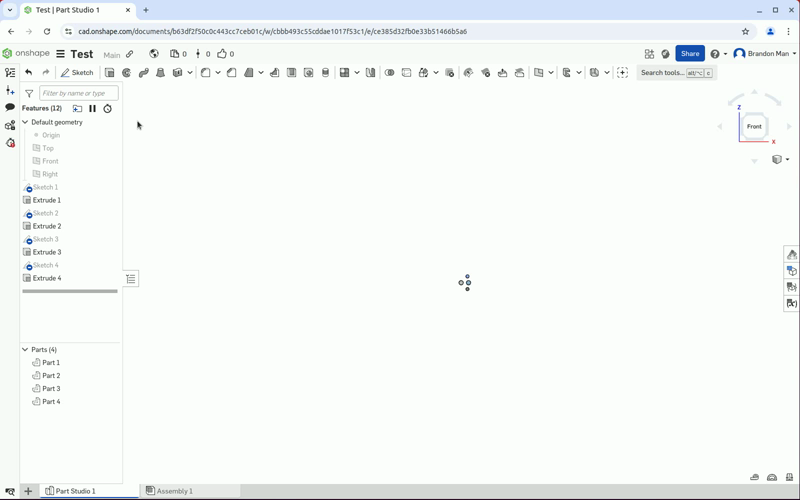
key(shift+h)
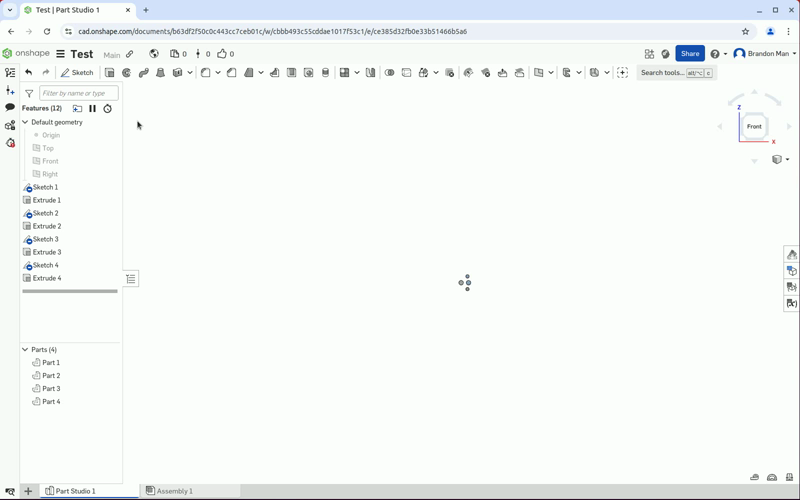
key(shift+h)
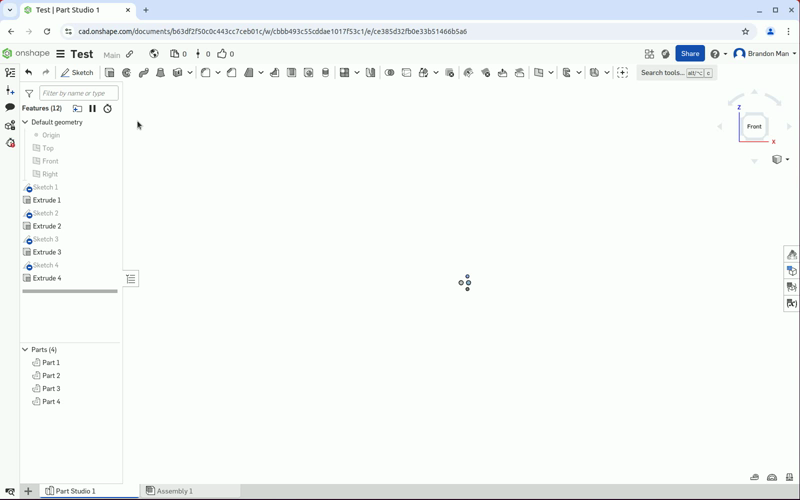
mouse_move(73, 189)
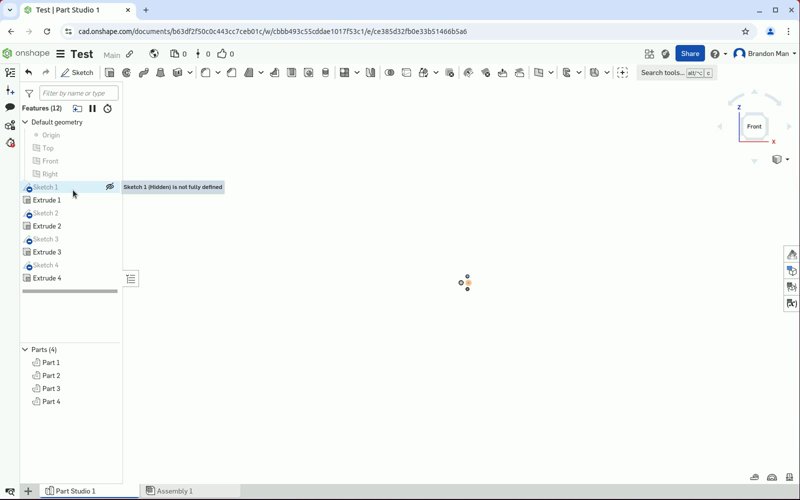
click(73, 189)
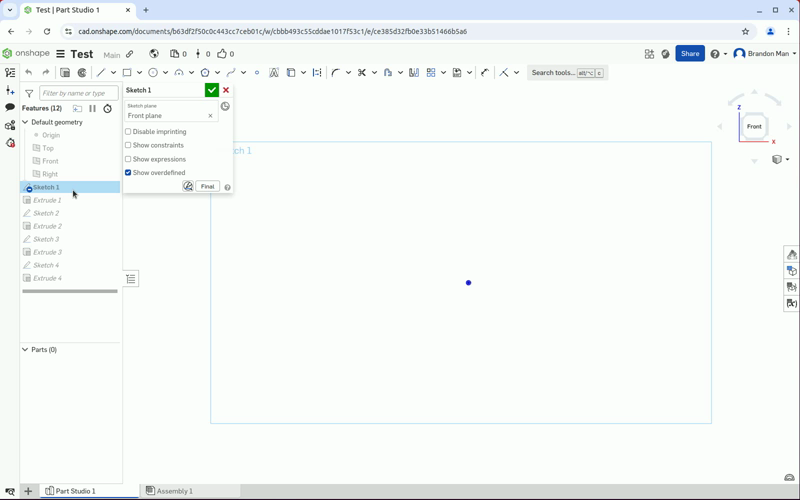
mouse_move(229, 92)
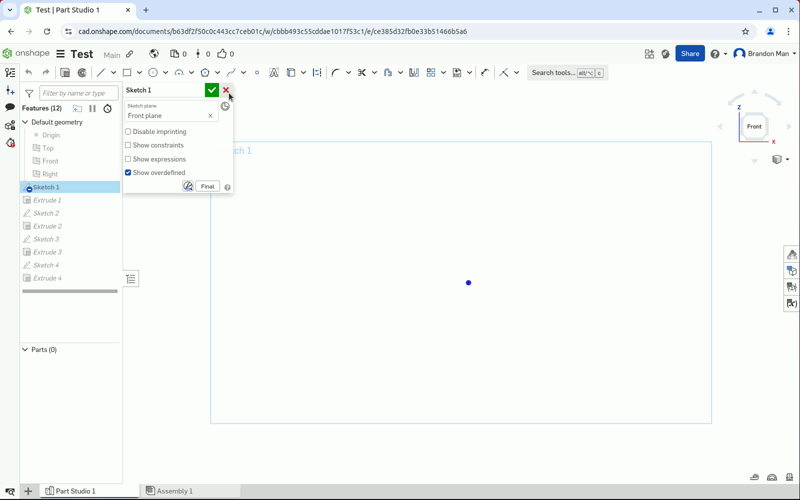
click(229, 92)
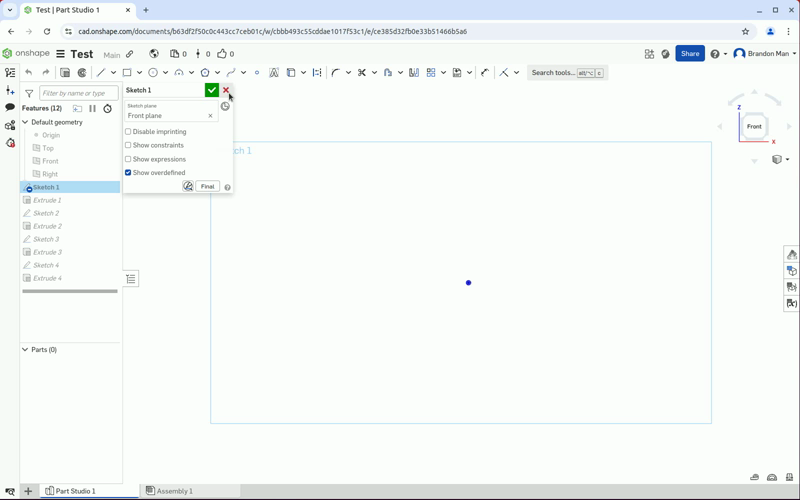
key(shift+s)
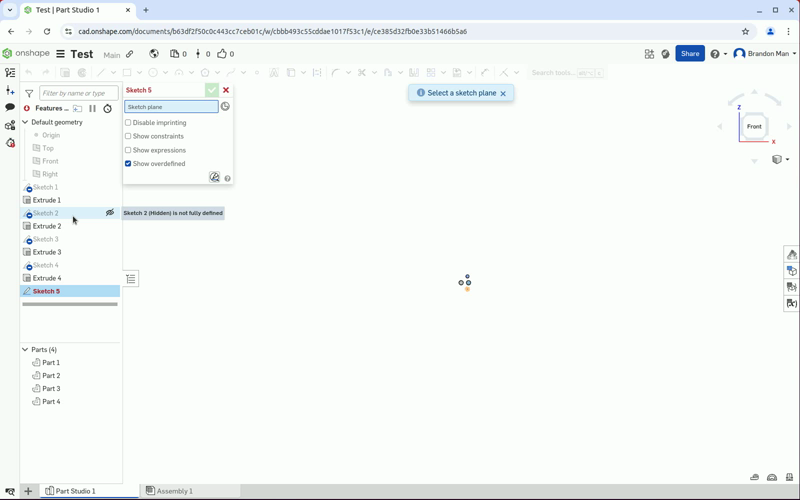
scroll(3)
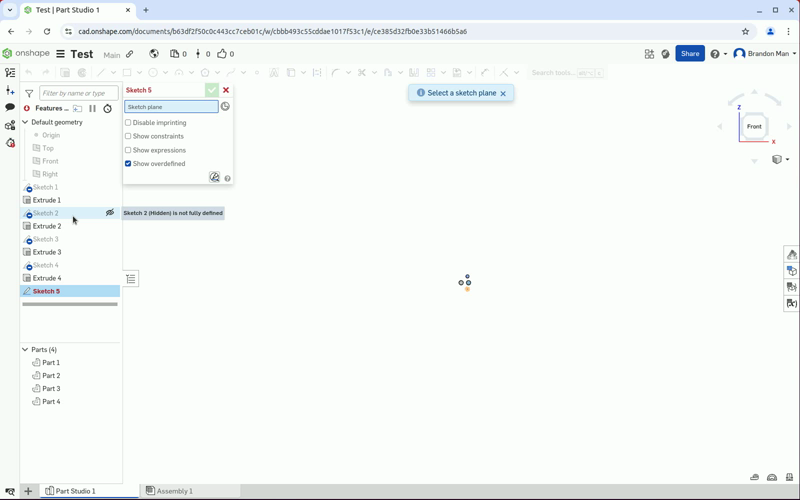
mouse_move(73, 163)
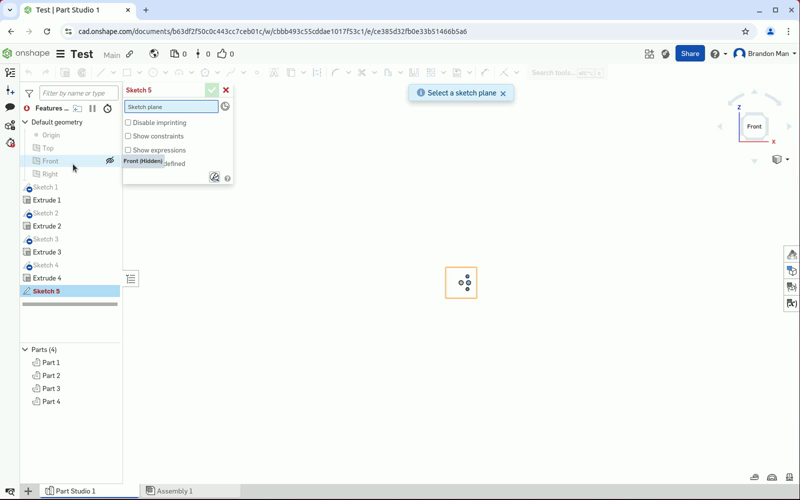
click(73, 163)
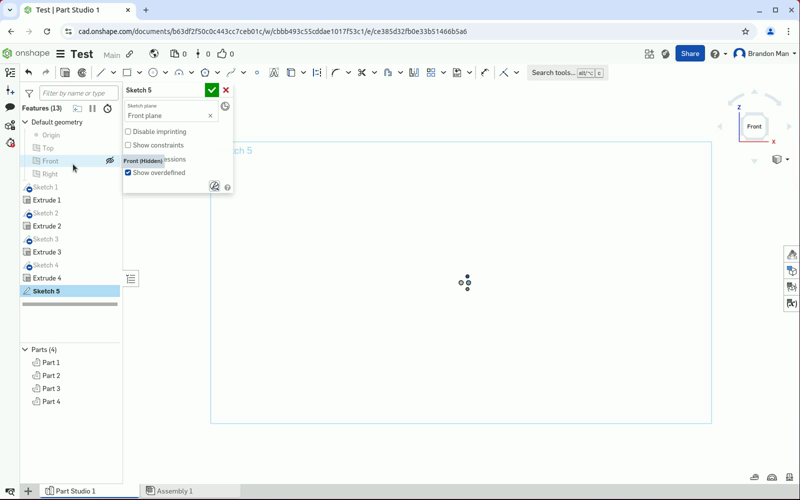
mouse_move(73, 352)
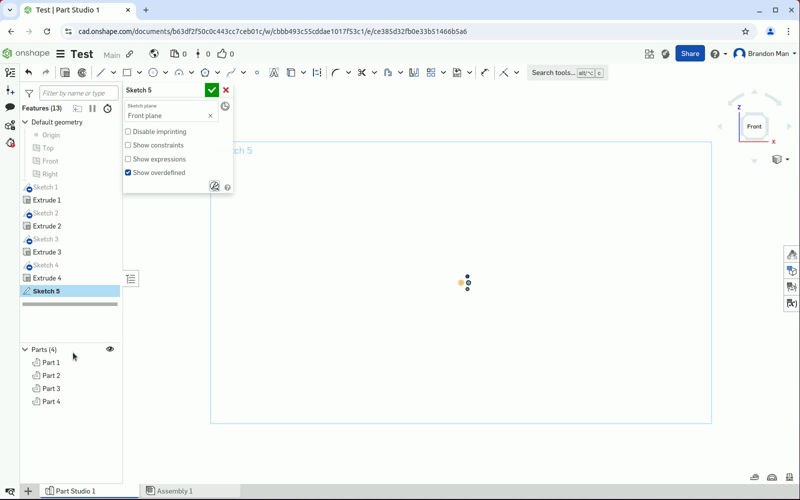
key(y)
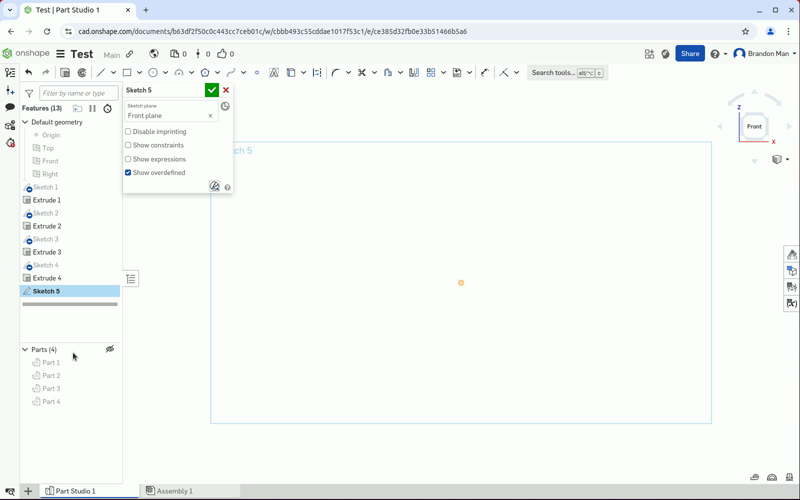
key(c)
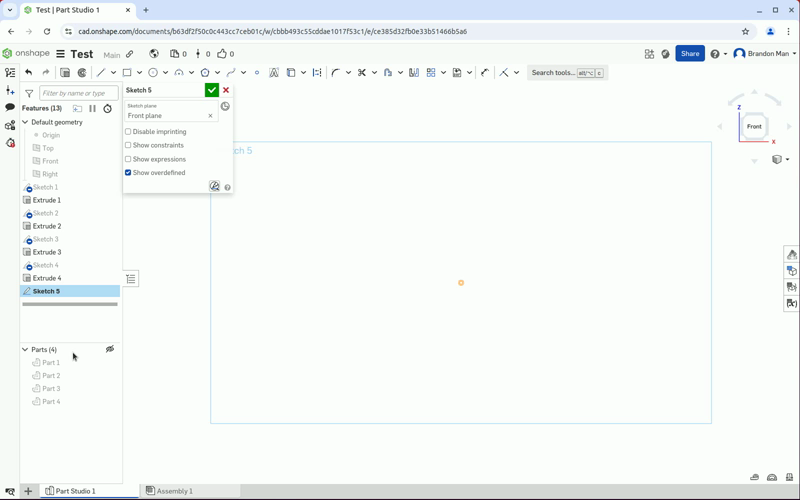
key_down(shift)
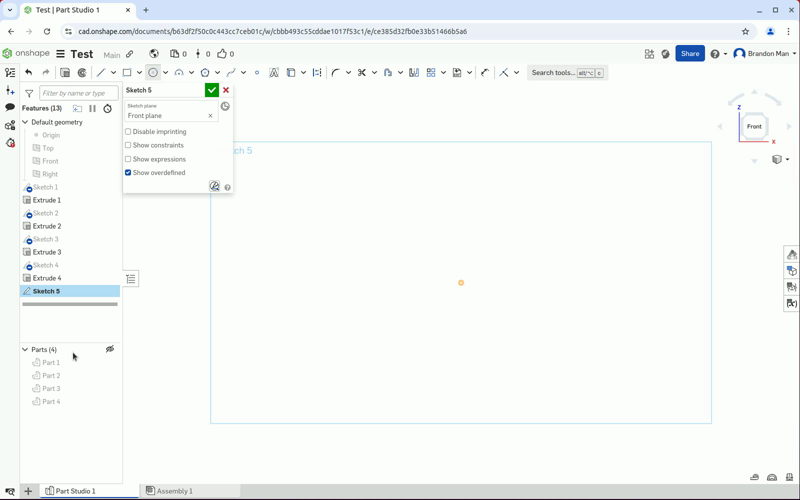
mouse_move(455, 288)
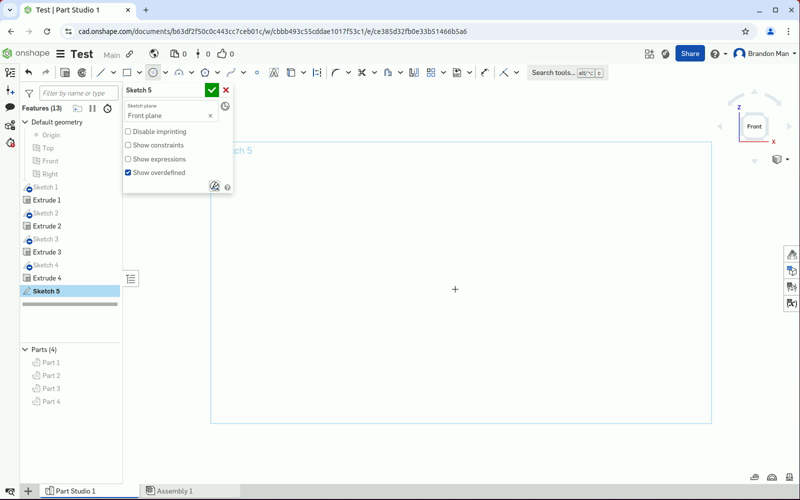
click(455, 288)
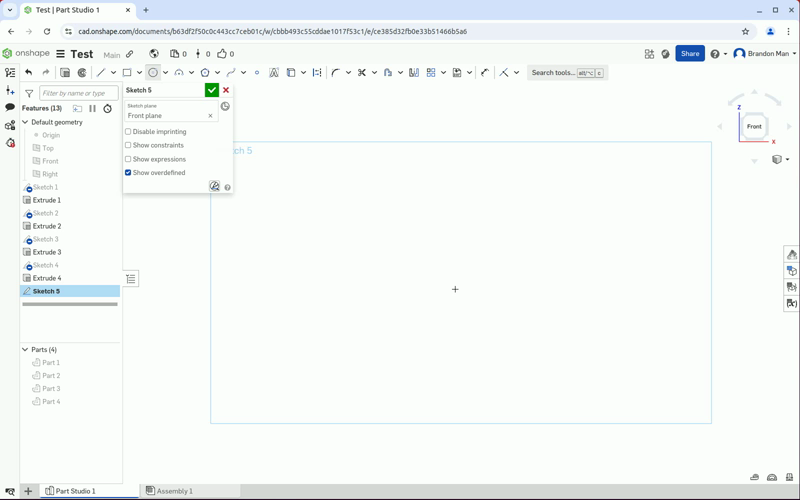
key_up(shift)
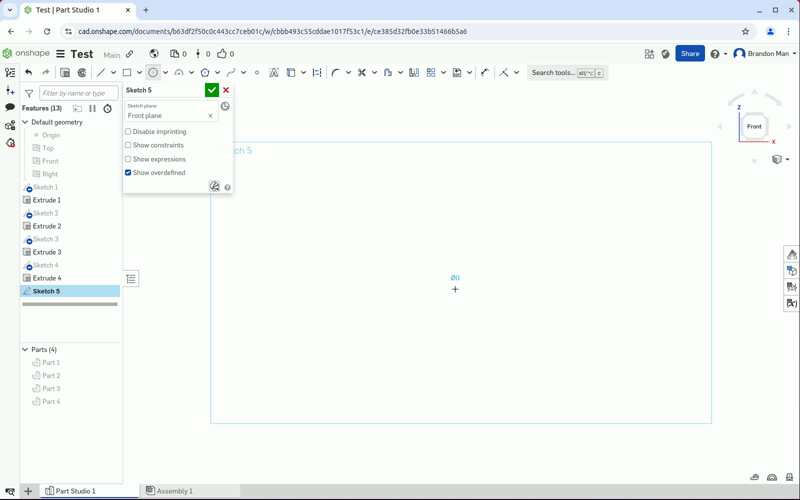
mouse_move(457, 288)
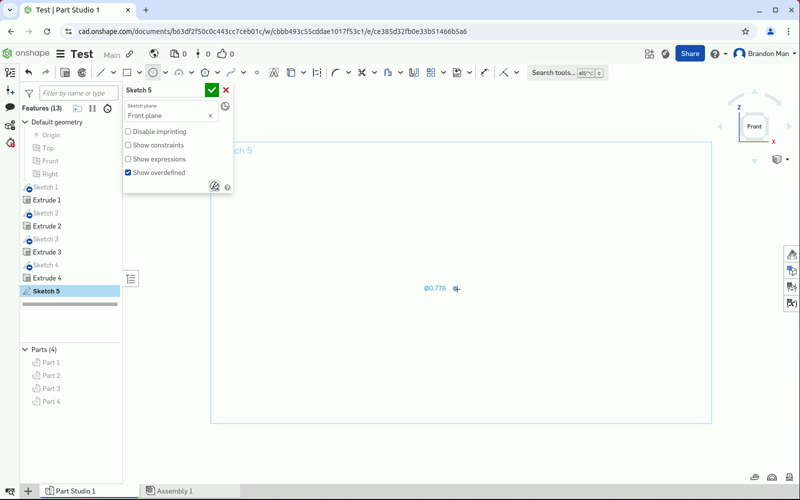
scroll(6)
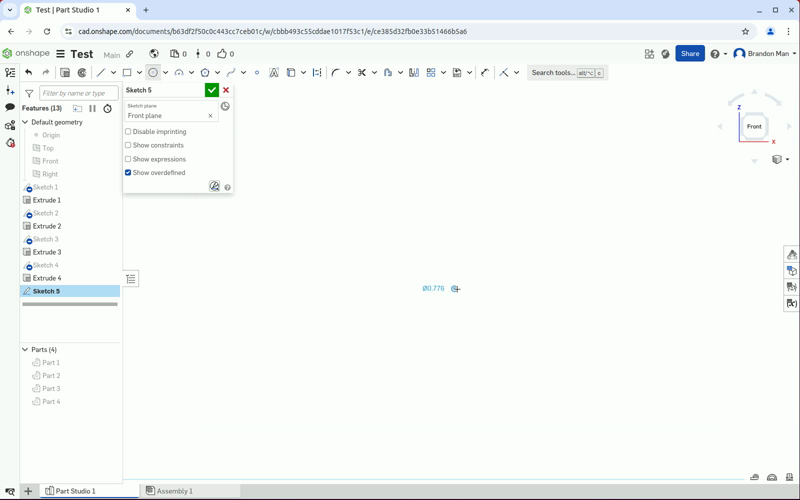
scroll(6)
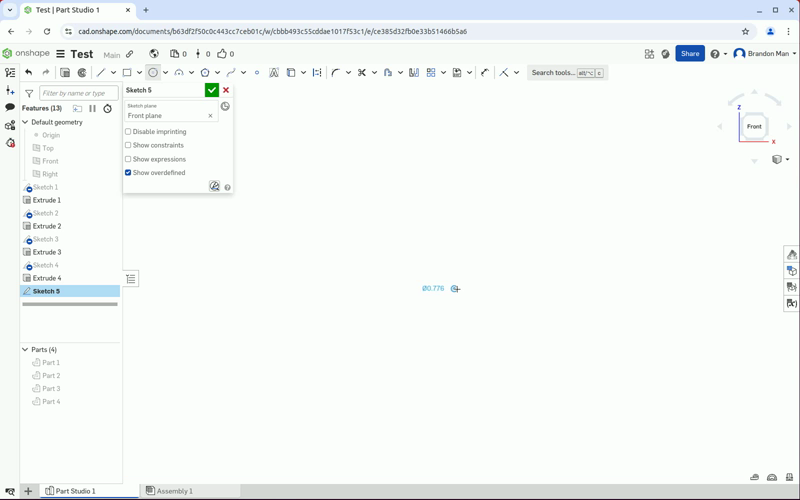
scroll(6)
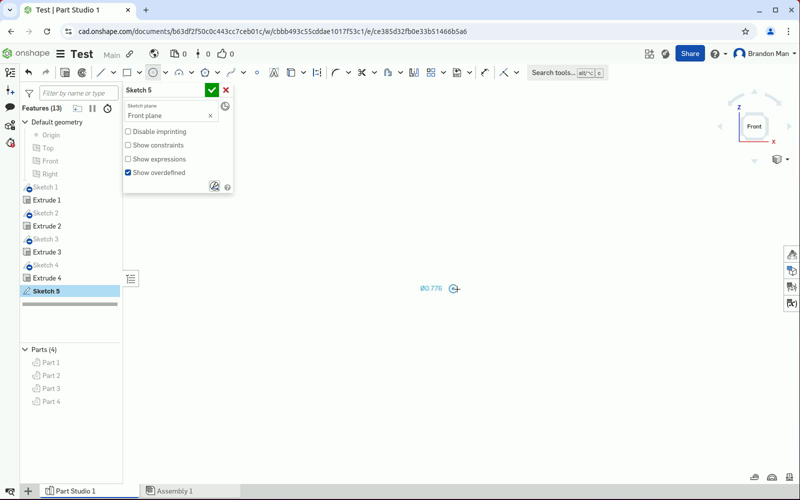
scroll(6)
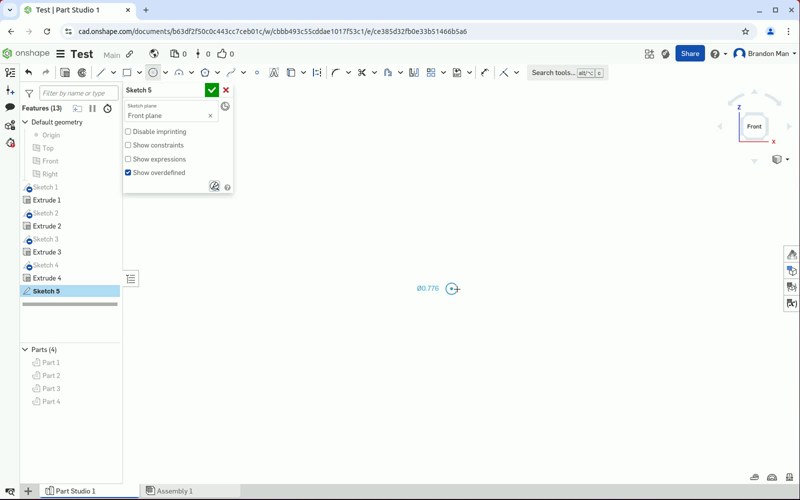
scroll(6)
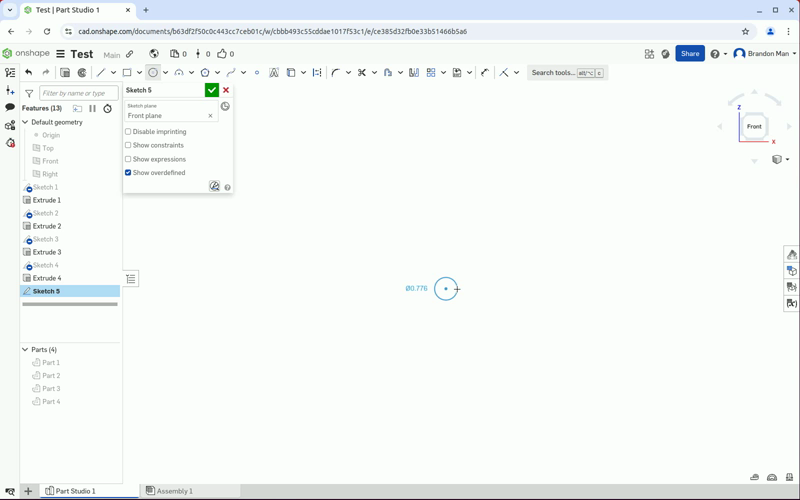
scroll(6)
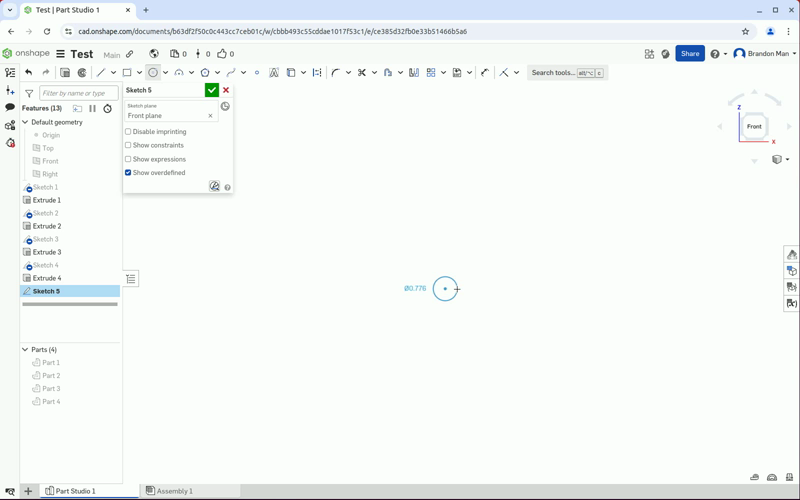
scroll(6)
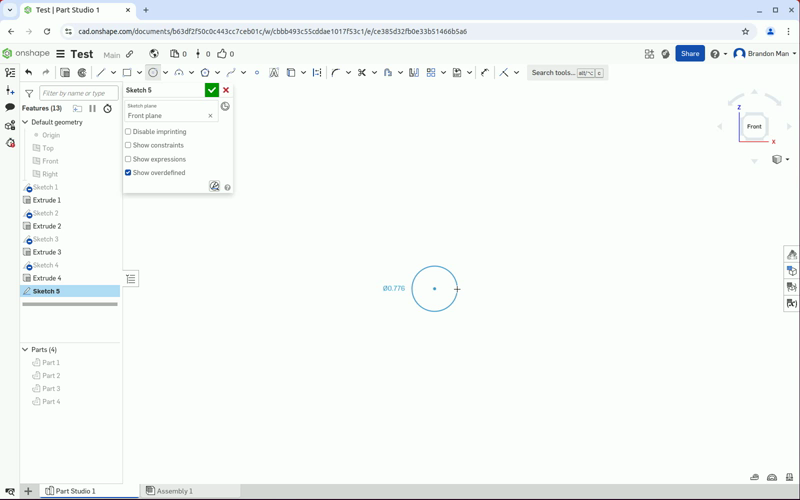
click(457, 288)
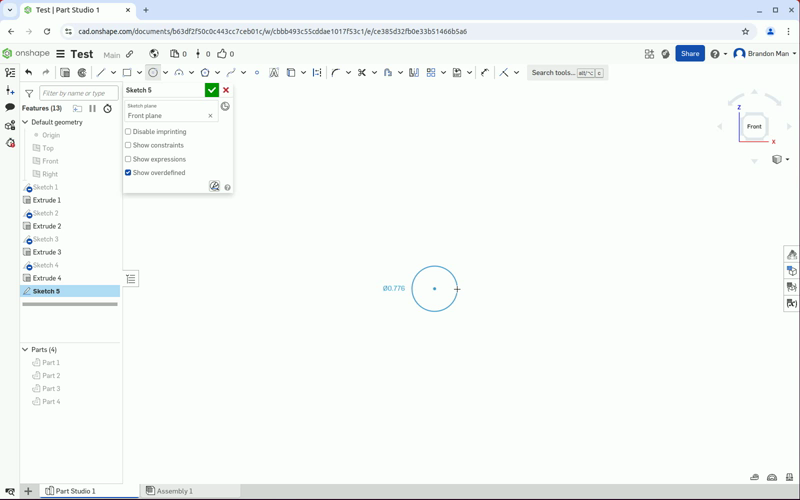
scroll(-6)
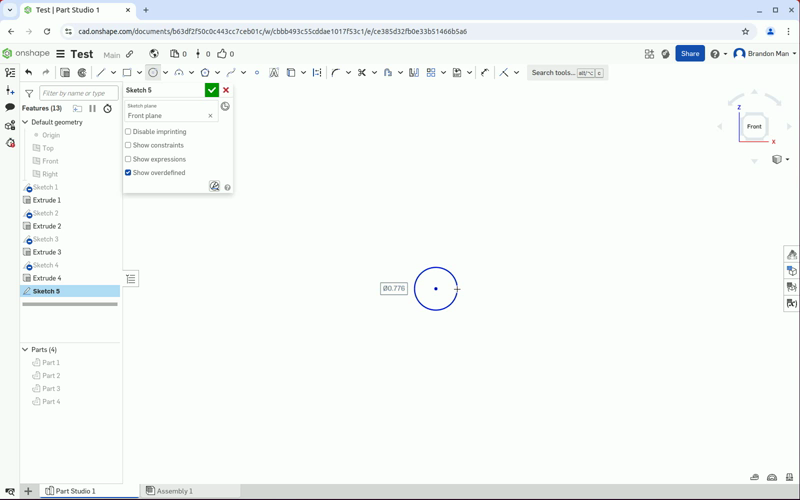
scroll(-6)
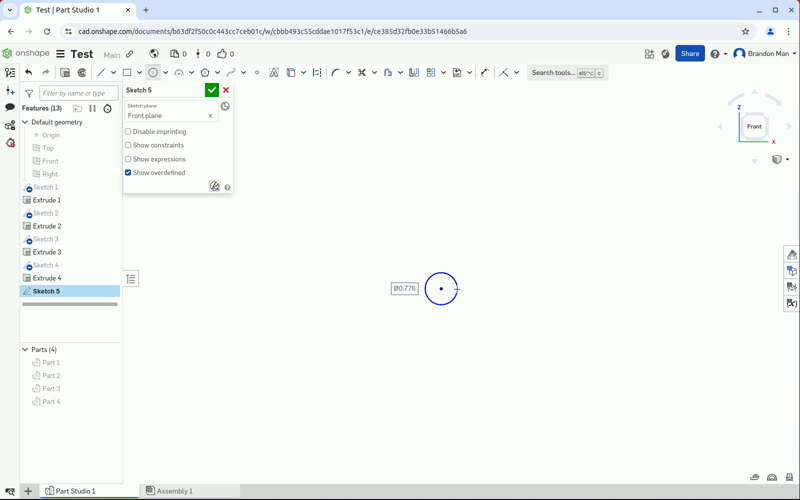
scroll(-6)
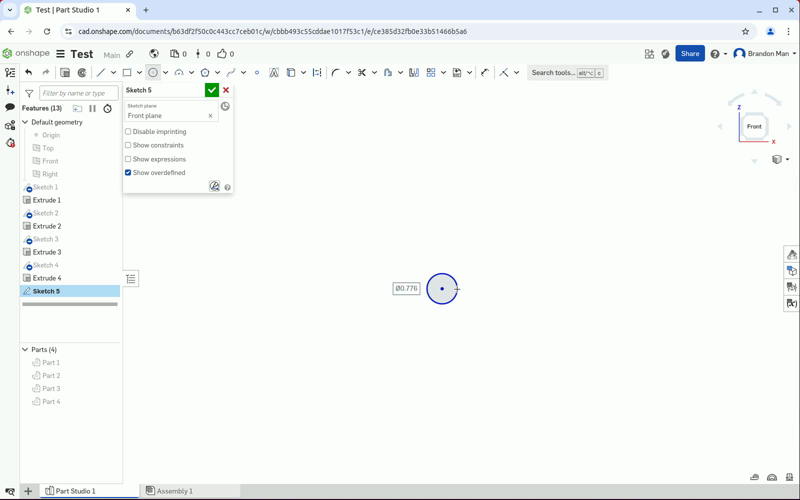
scroll(-6)
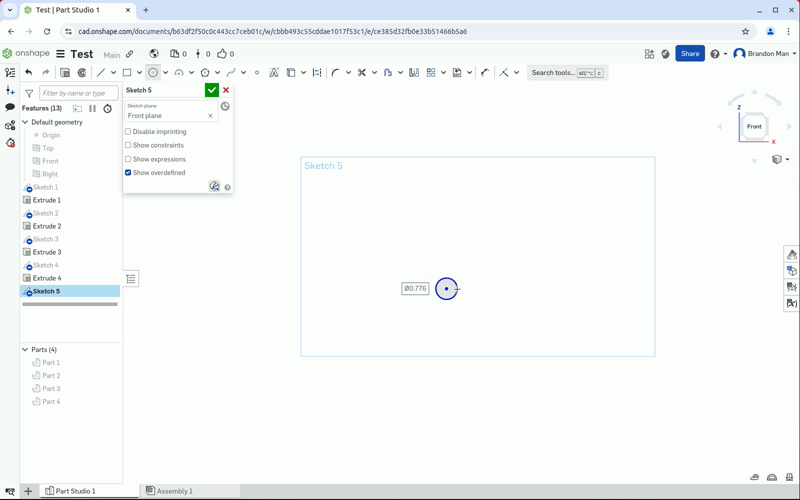
scroll(-6)
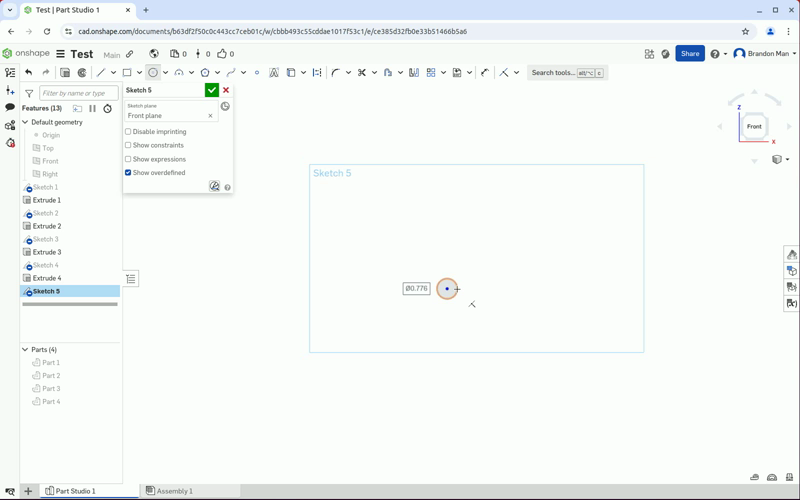
scroll(-6)
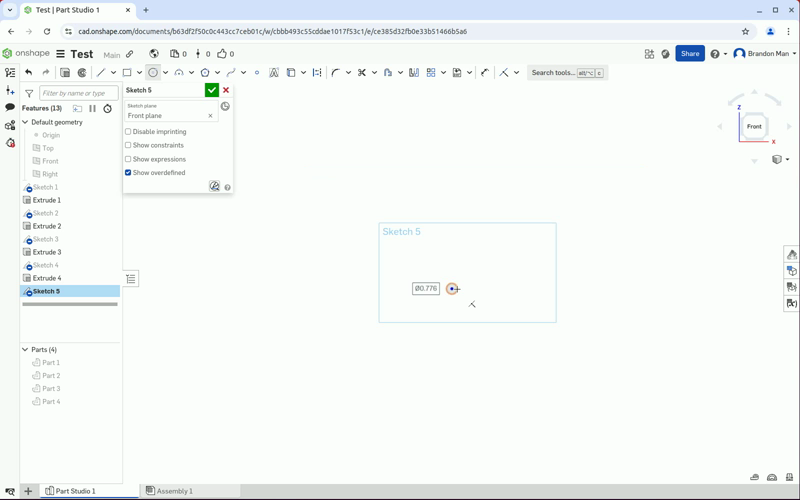
scroll(-6)
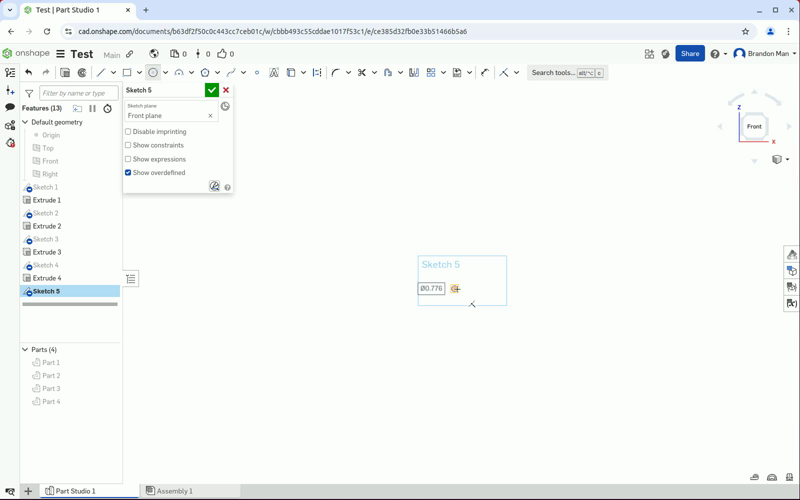
key(esc)
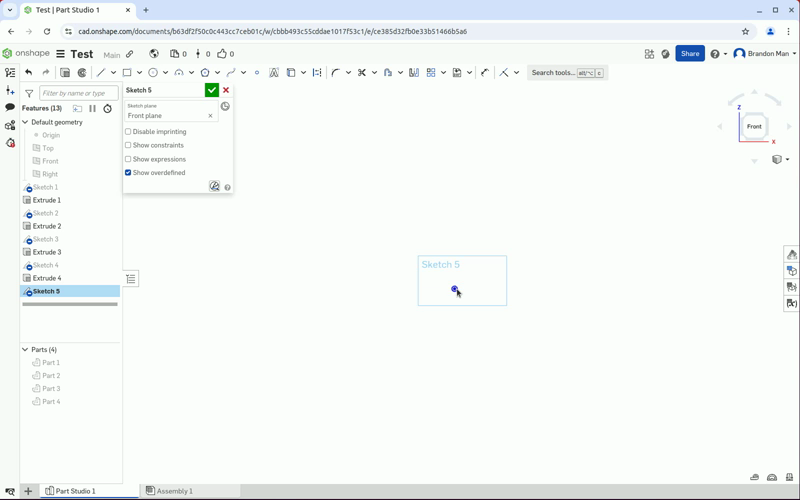
mouse_move(453, 289)
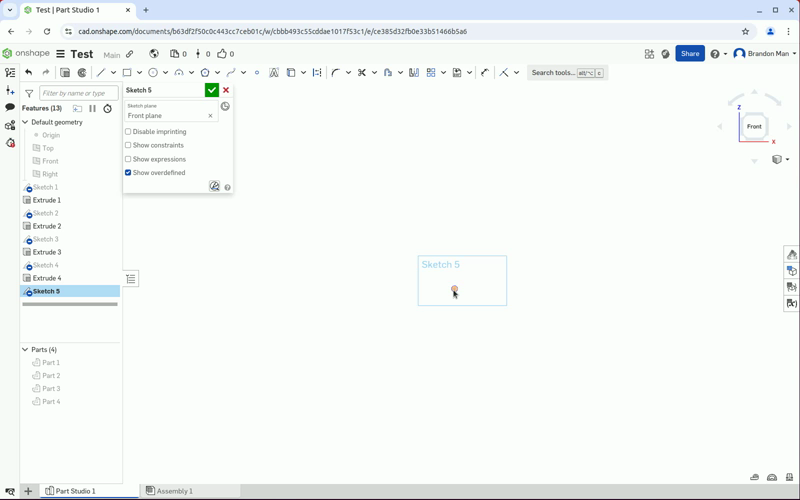
scroll(6)
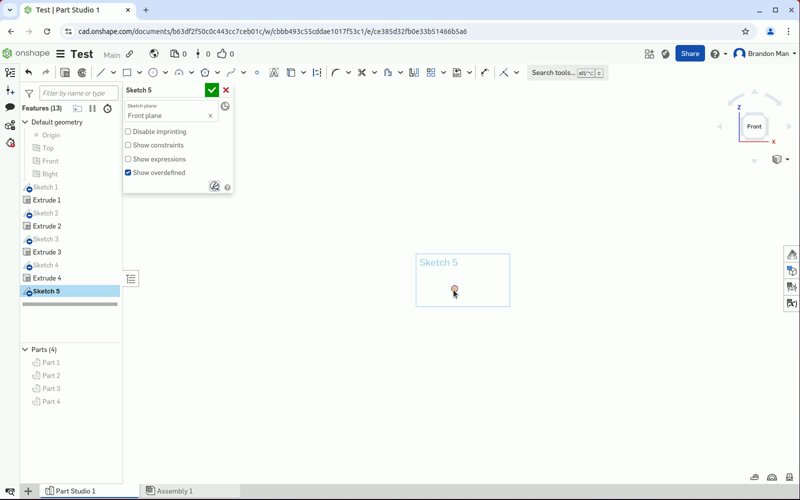
scroll(6)
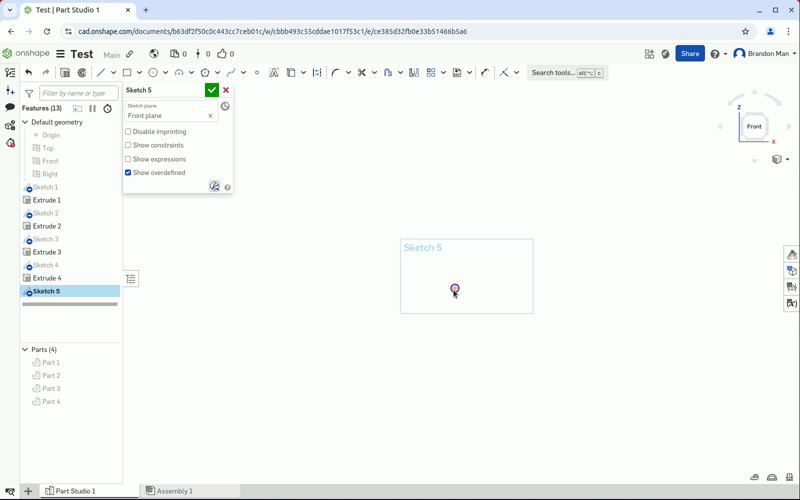
scroll(6)
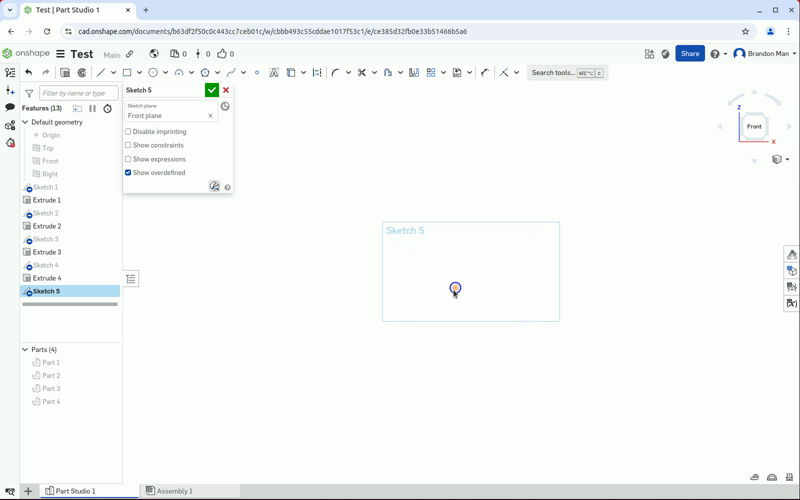
scroll(6)
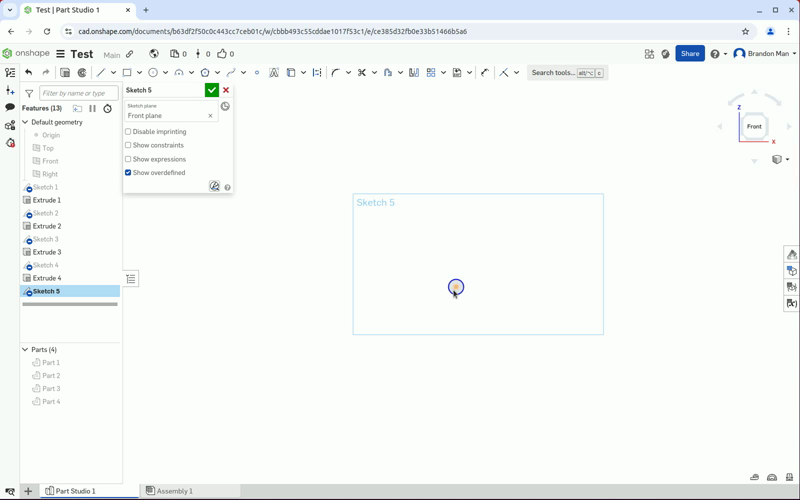
scroll(6)
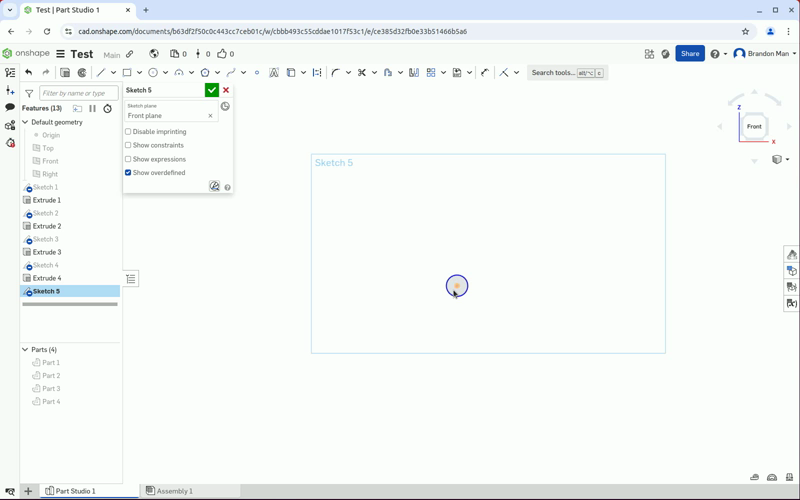
scroll(6)
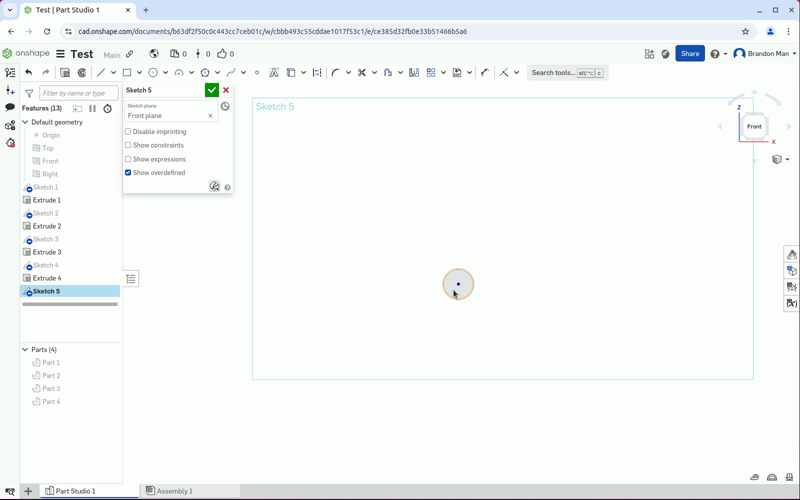
scroll(6)
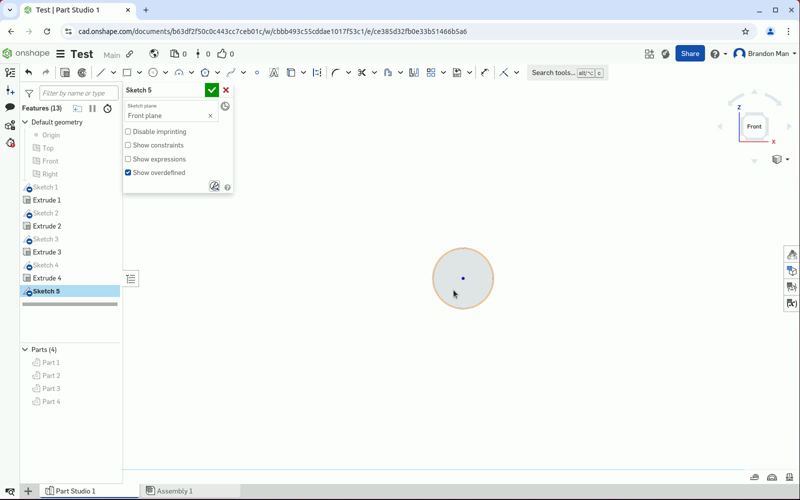
click(453, 289)
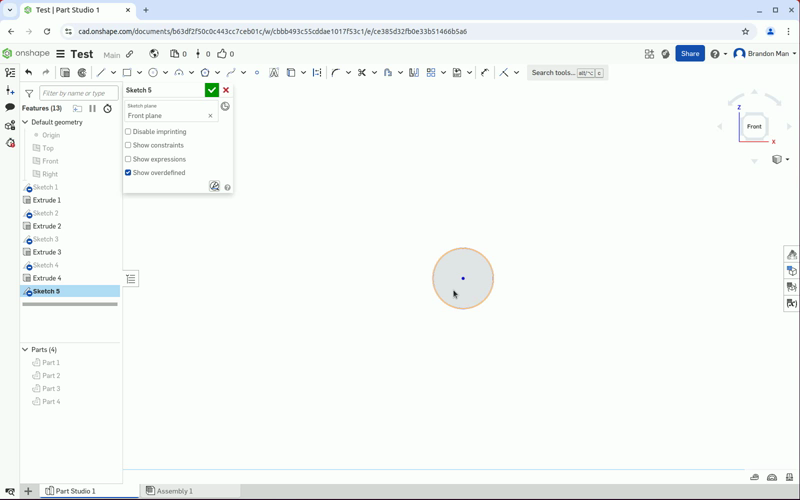
scroll(-6)
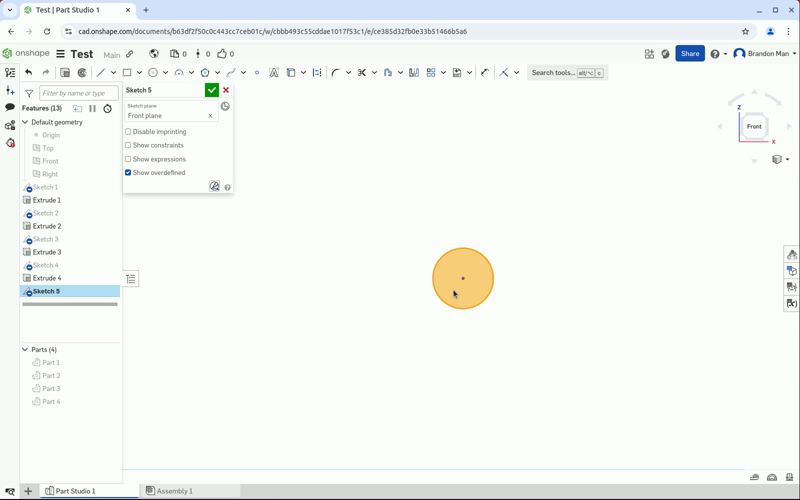
scroll(-6)
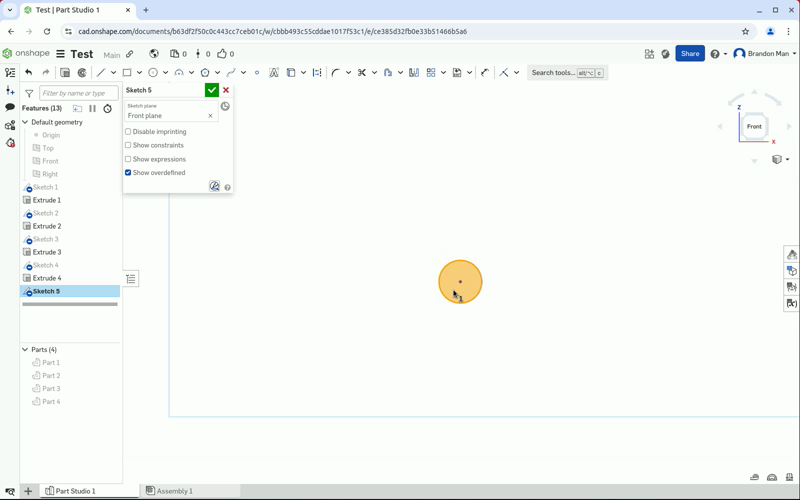
scroll(-6)
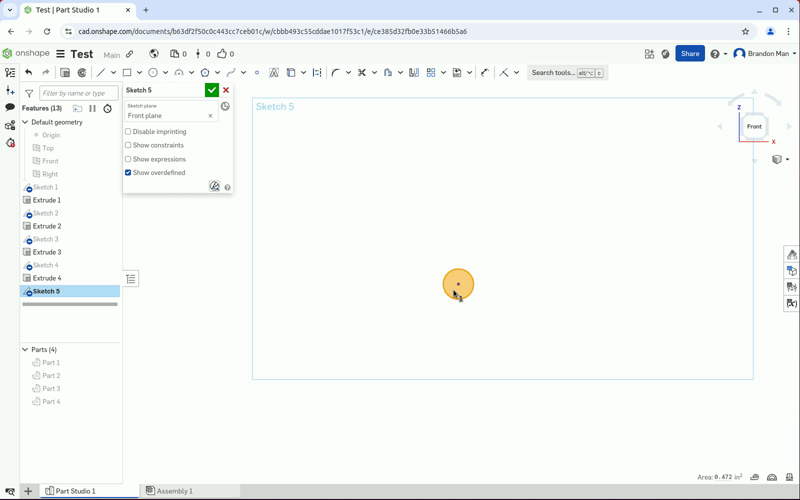
scroll(-6)
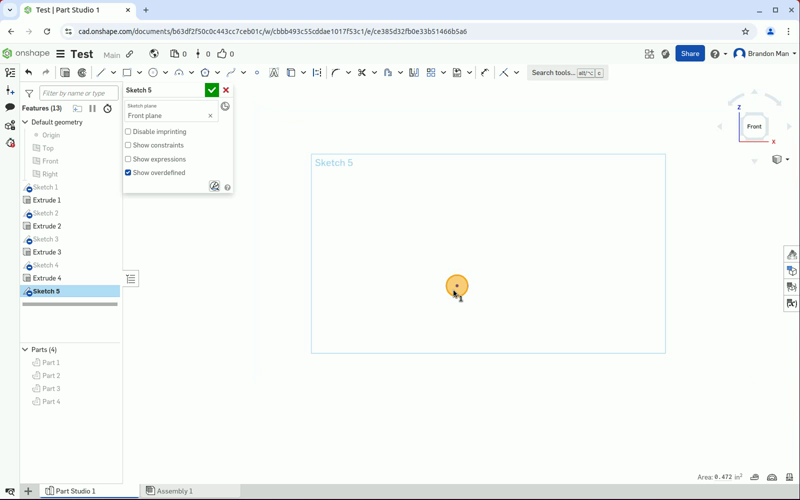
scroll(-6)
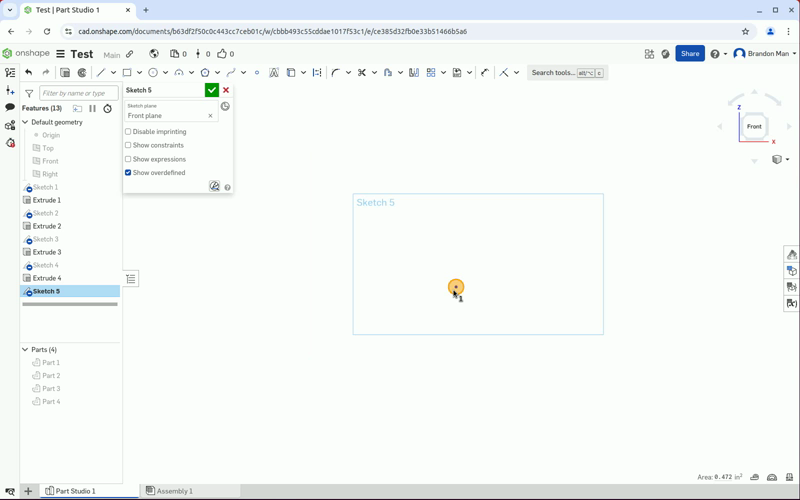
scroll(-6)
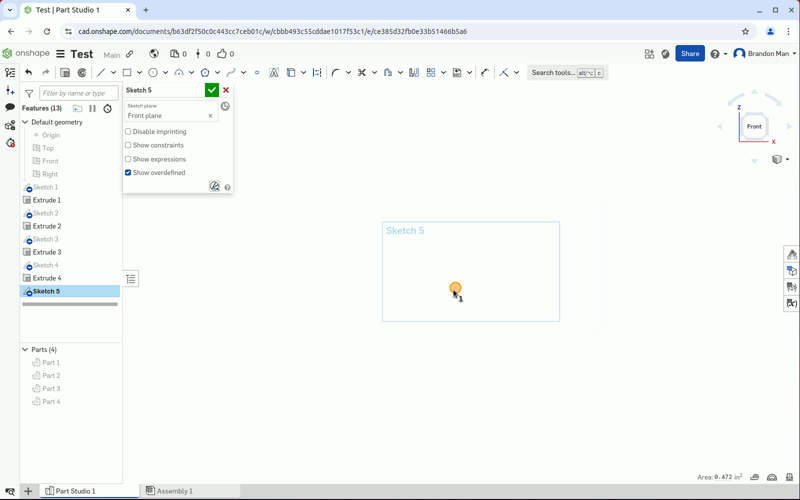
scroll(-6)
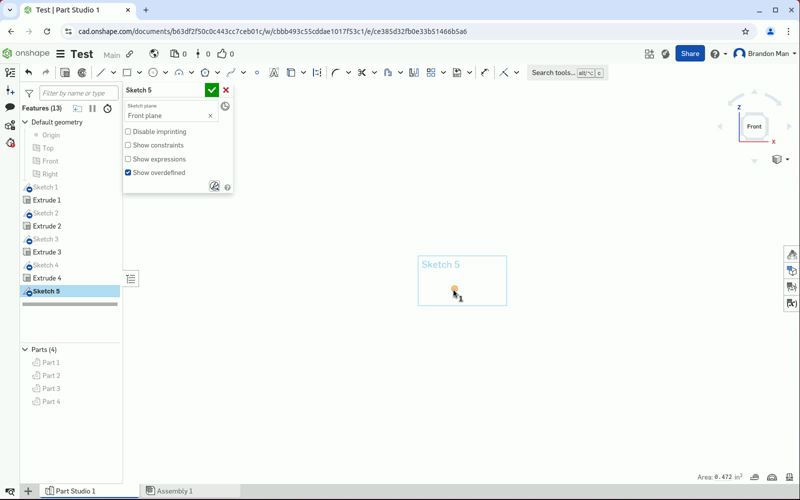
mouse_move(73, 352)
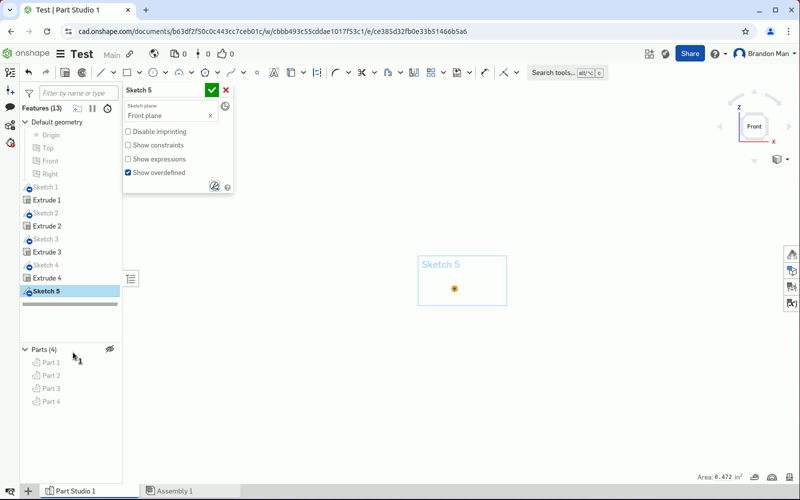
key(shift+y)
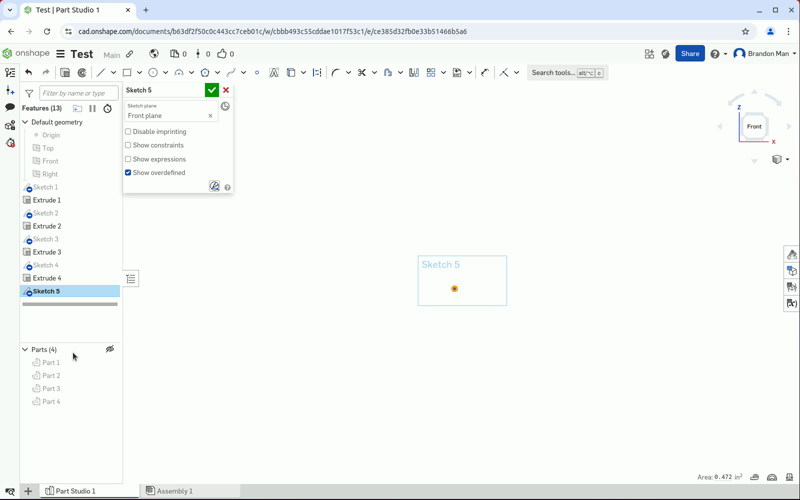
key(shift+e)
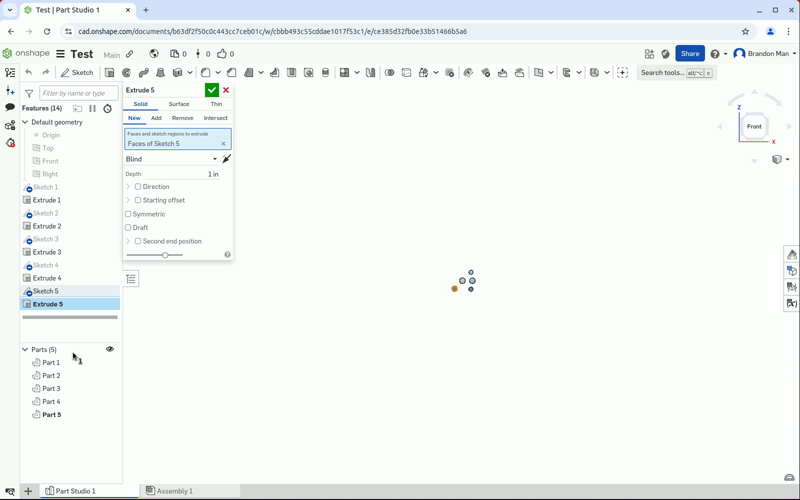
mouse_move(143, 106)
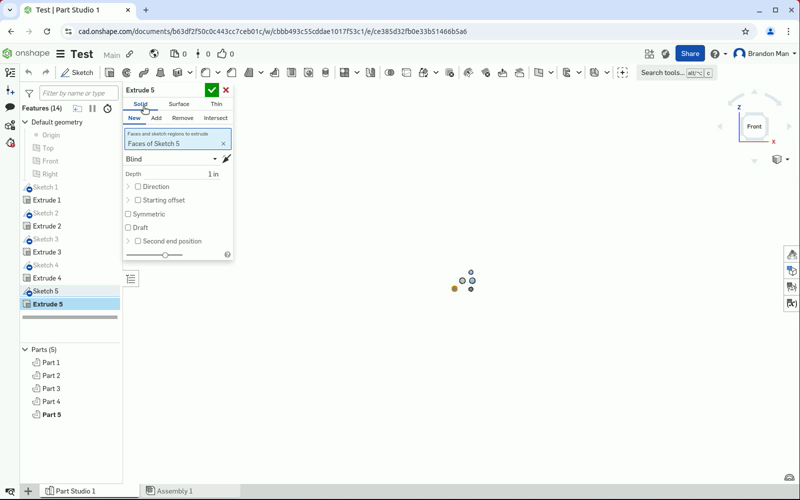
click(143, 106)
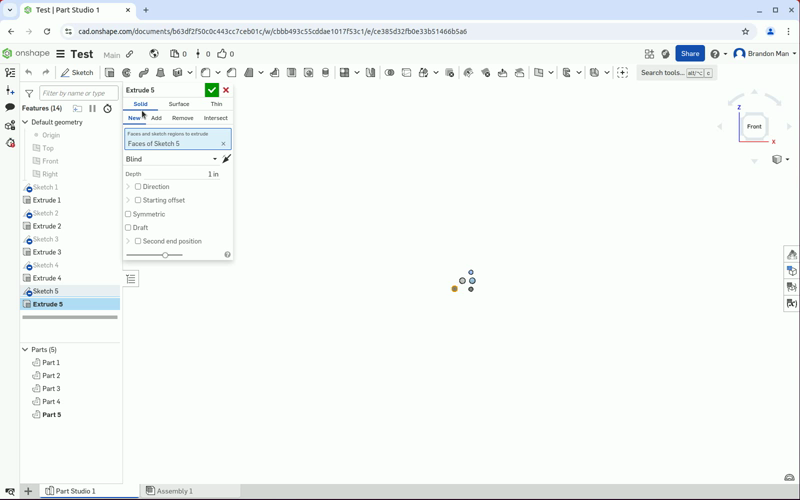
mouse_move(137, 120)
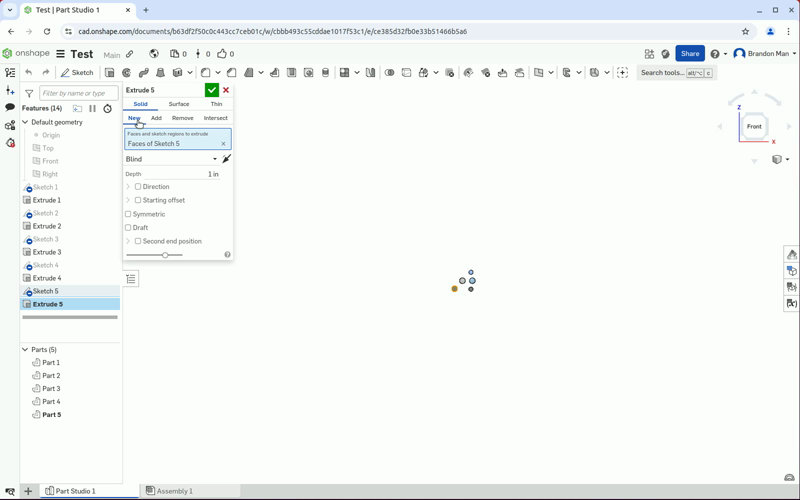
click(137, 120)
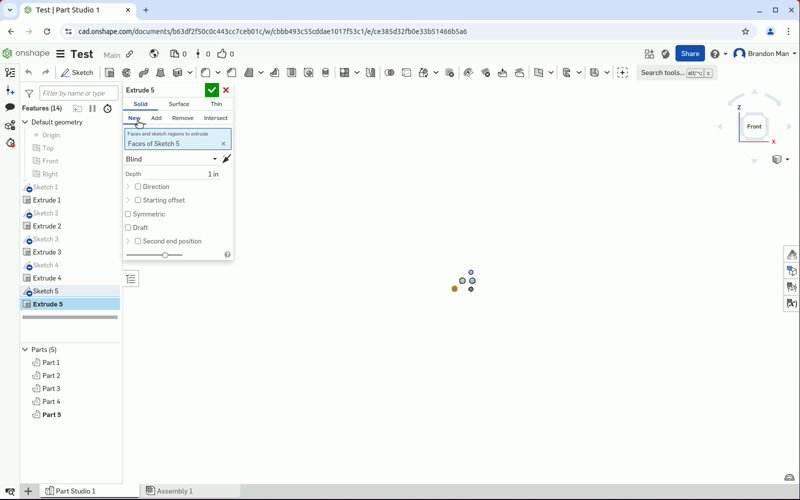
key(tab, 4)
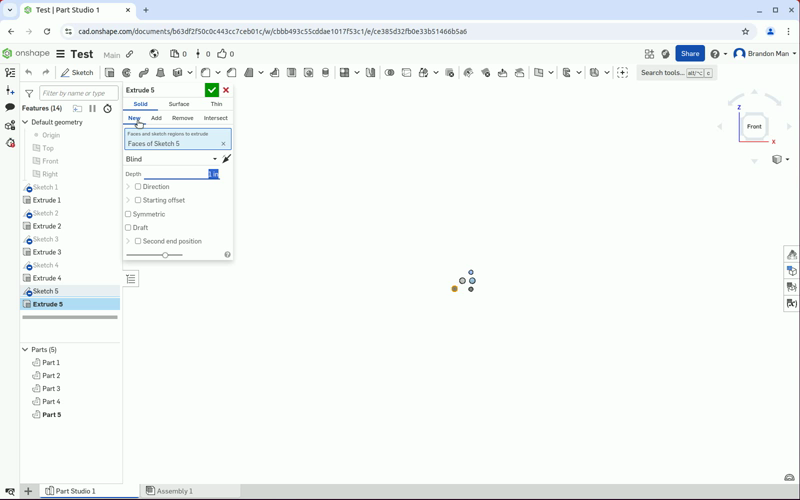
text(23.108)
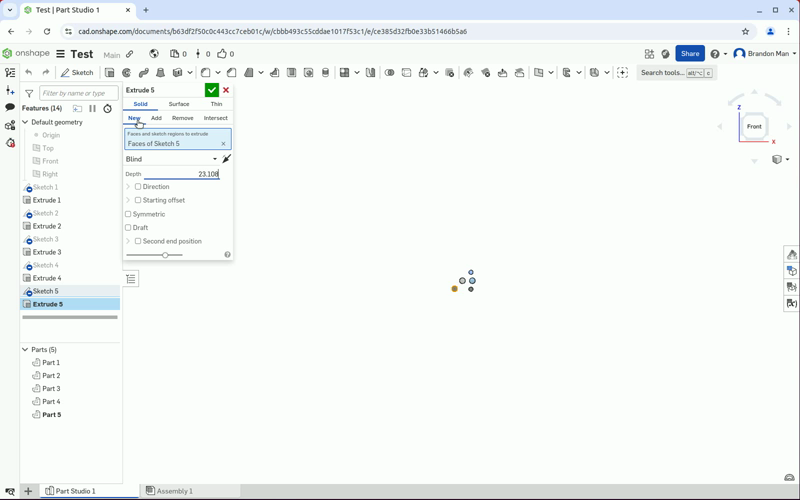
key(enter)
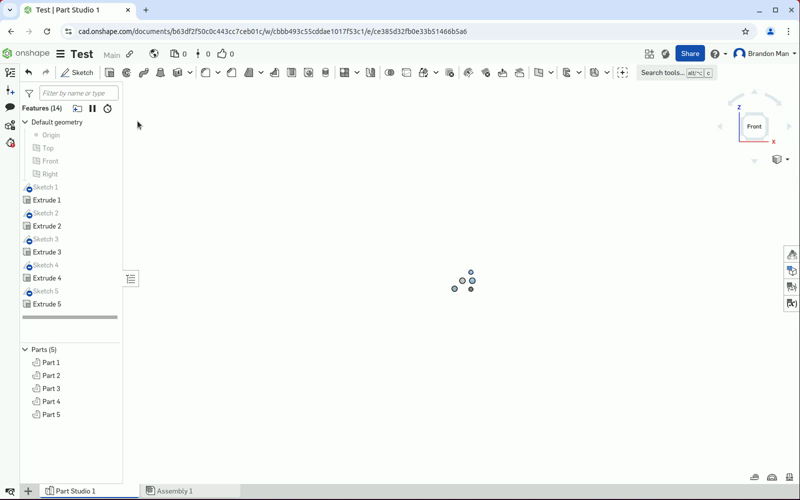
key(shift+h)
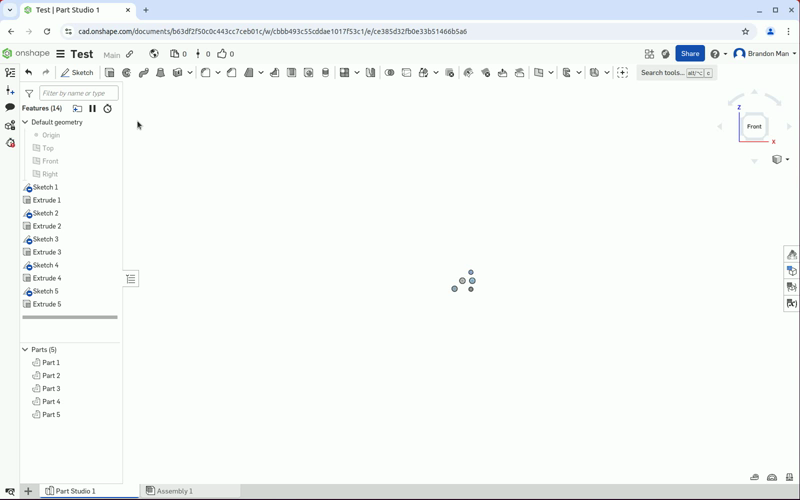
key(shift+h)
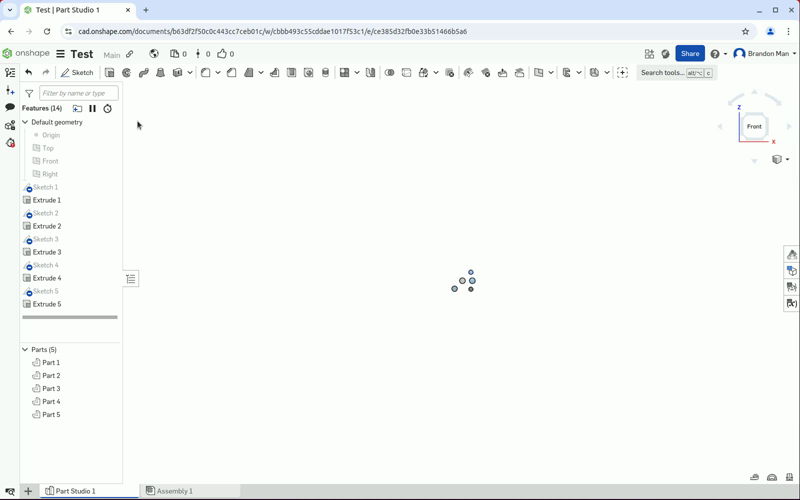
mouse_move(73, 189)
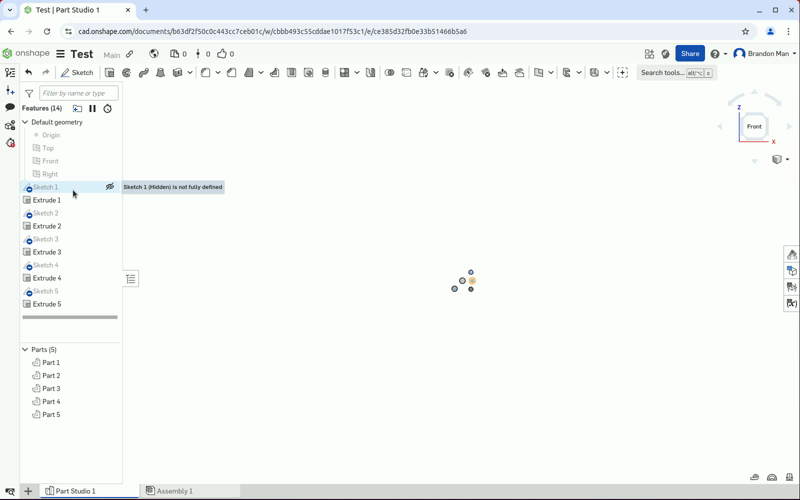
click(73, 189)
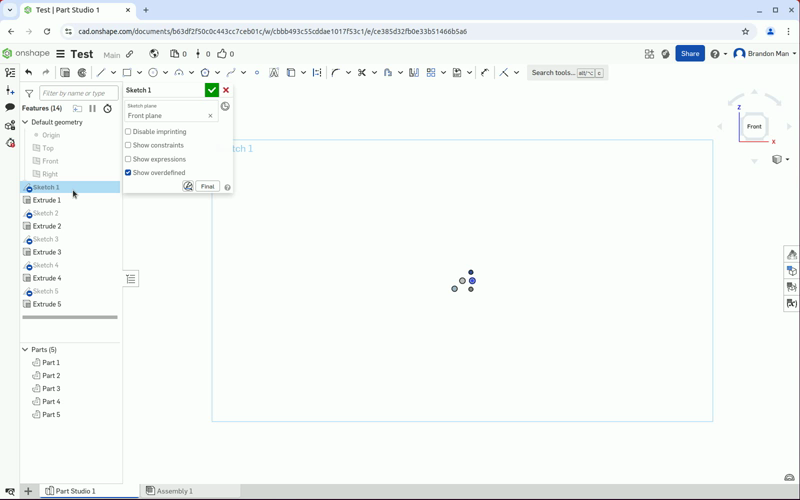
mouse_move(229, 92)
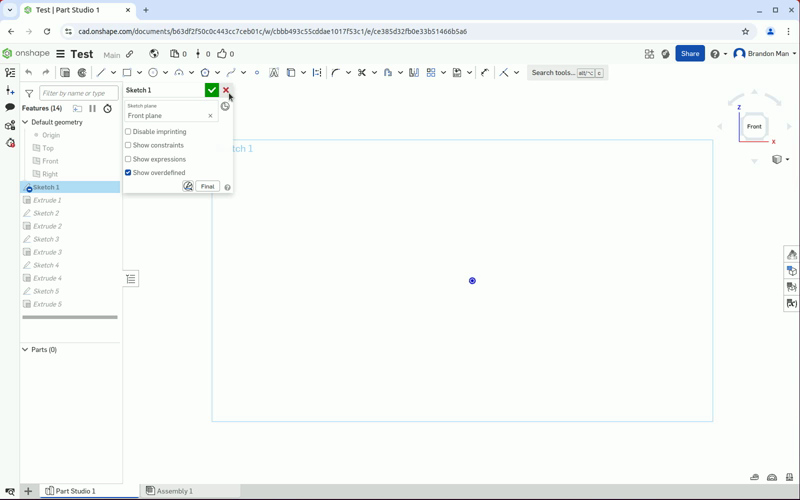
click(229, 92)
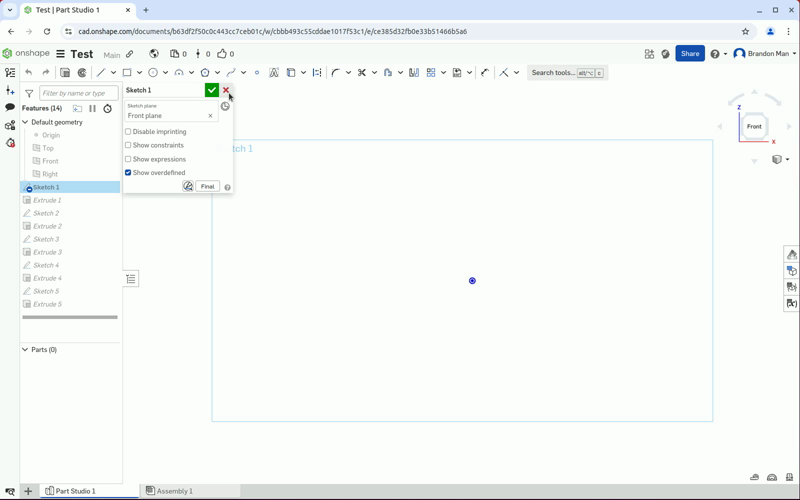
key(shift+s)
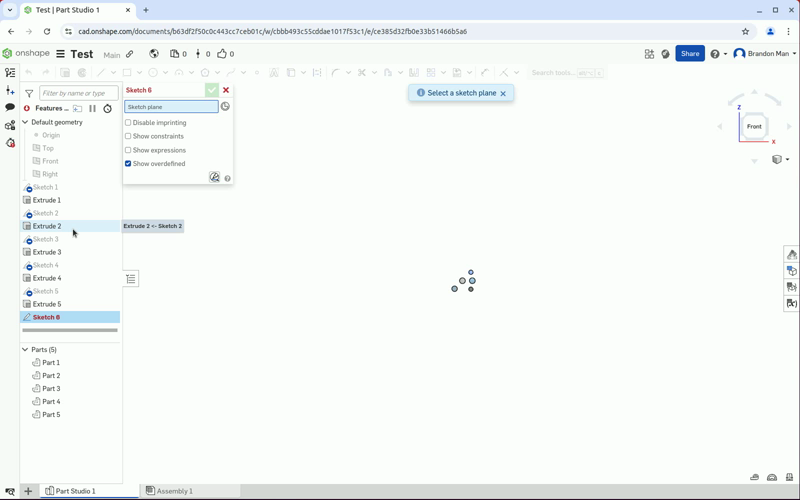
scroll(3)
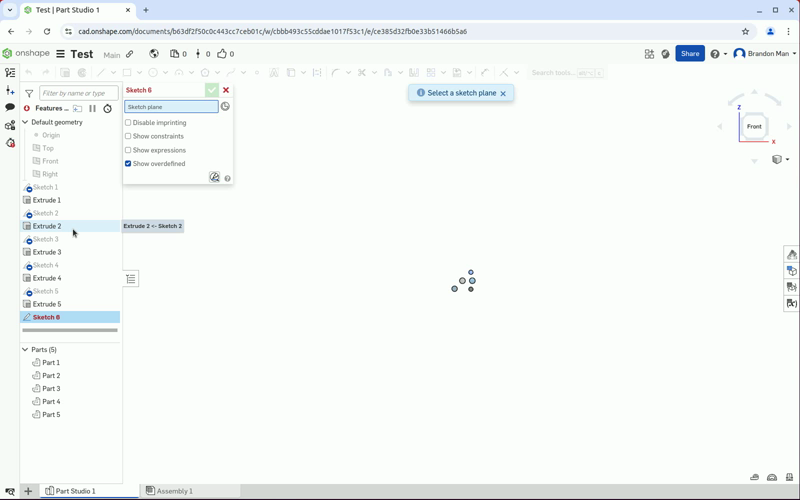
mouse_move(73, 163)
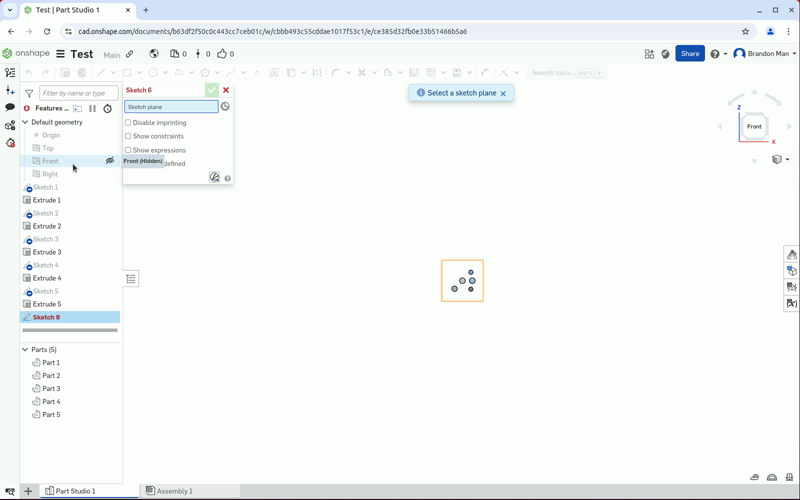
click(73, 163)
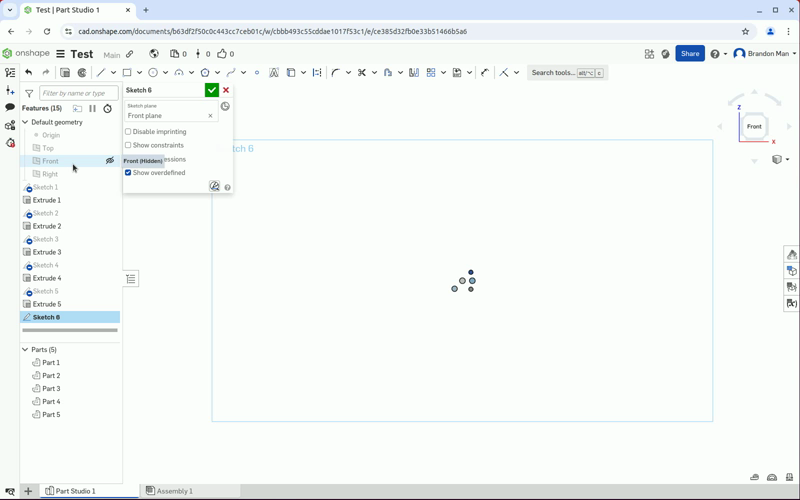
mouse_move(73, 352)
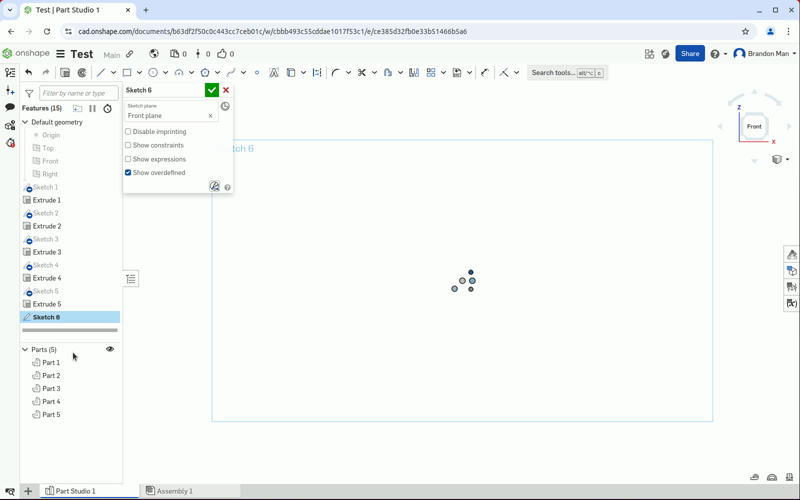
key(y)
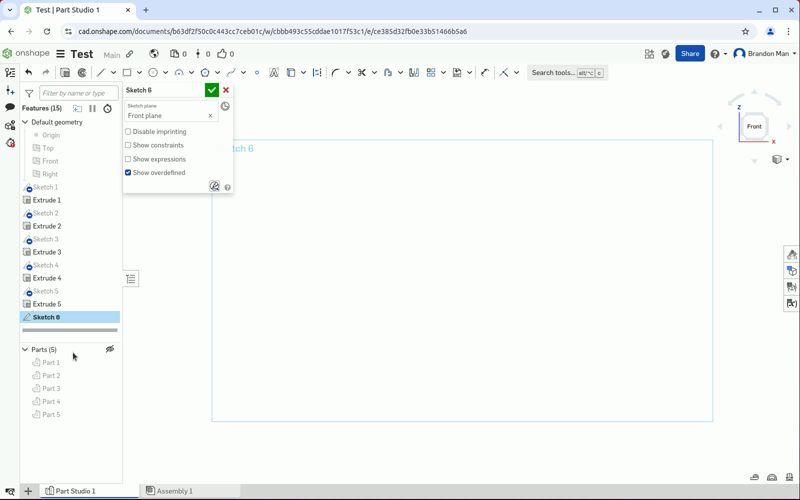
key(c)
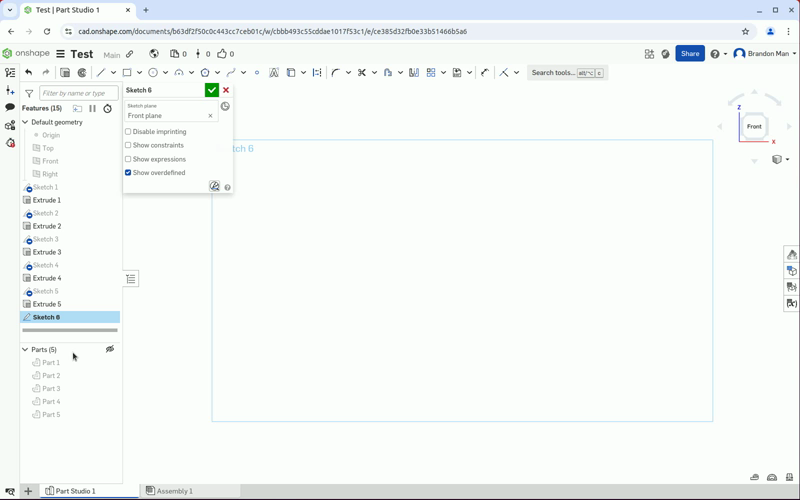
key_down(shift)
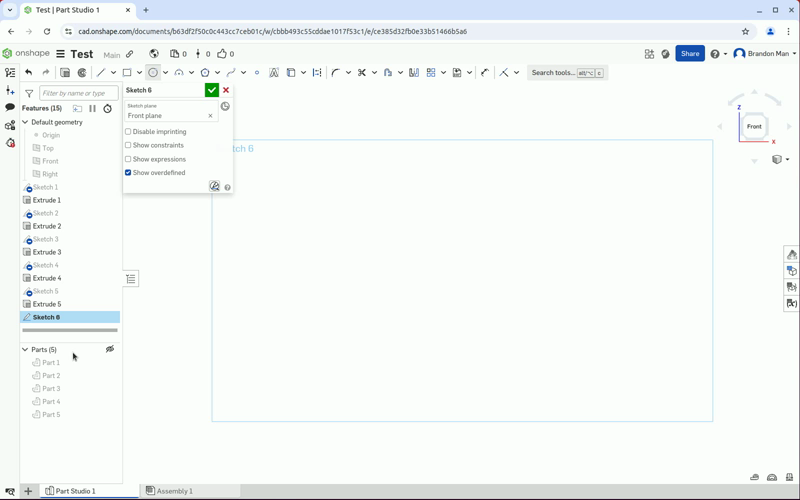
mouse_move(453, 282)
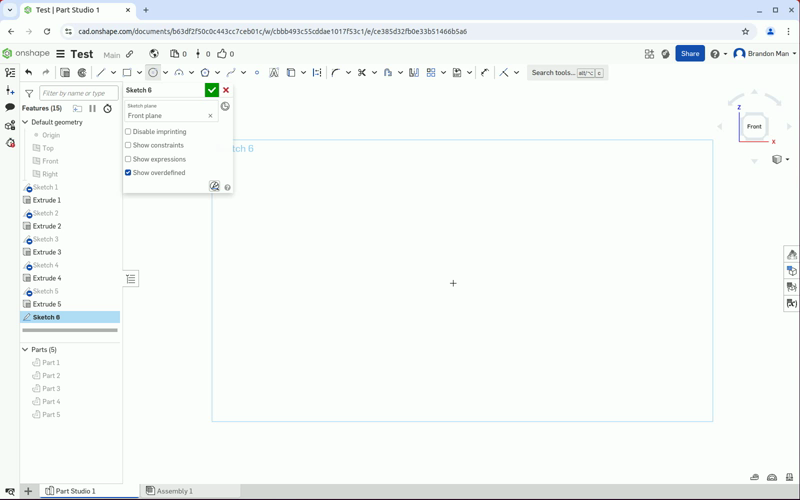
click(453, 282)
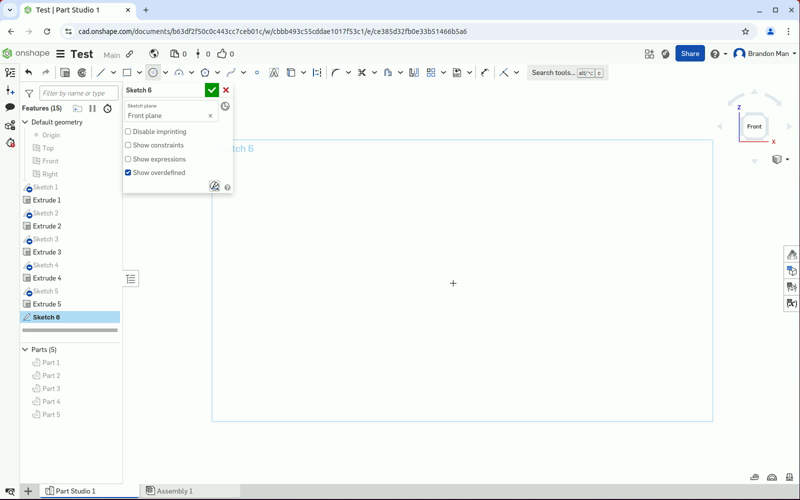
key_up(shift)
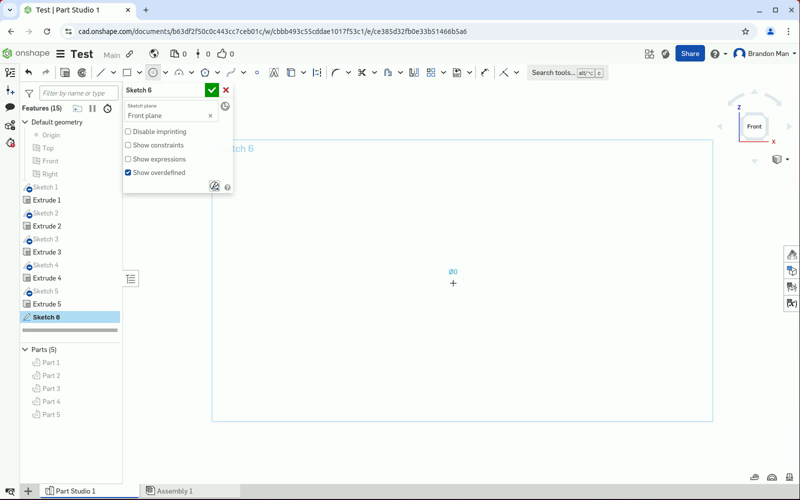
mouse_move(455, 282)
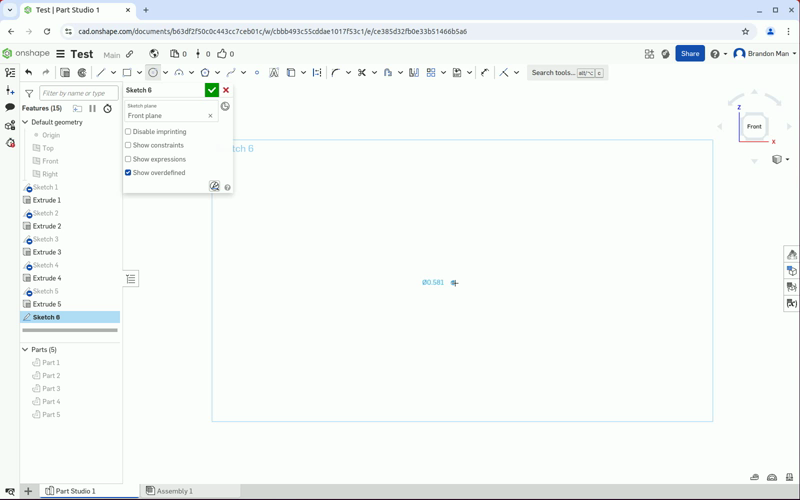
scroll(6)
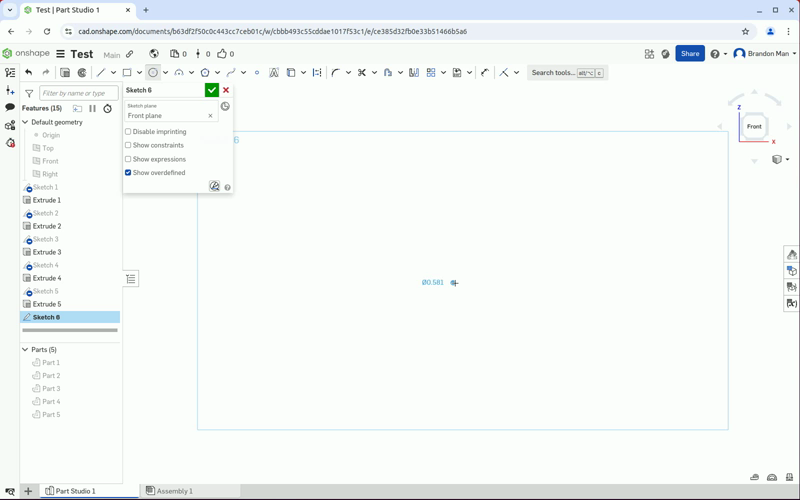
scroll(6)
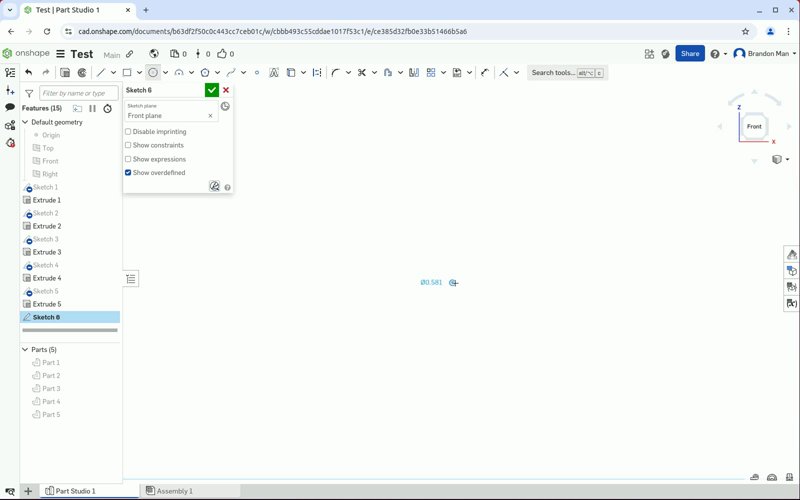
scroll(6)
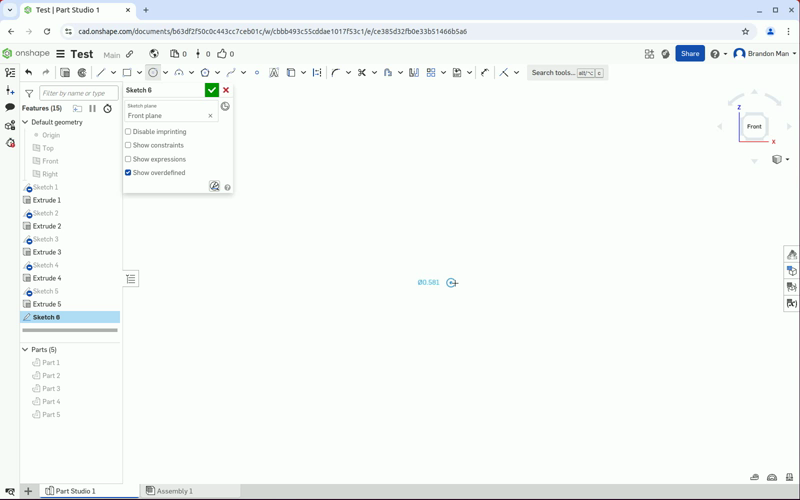
scroll(6)
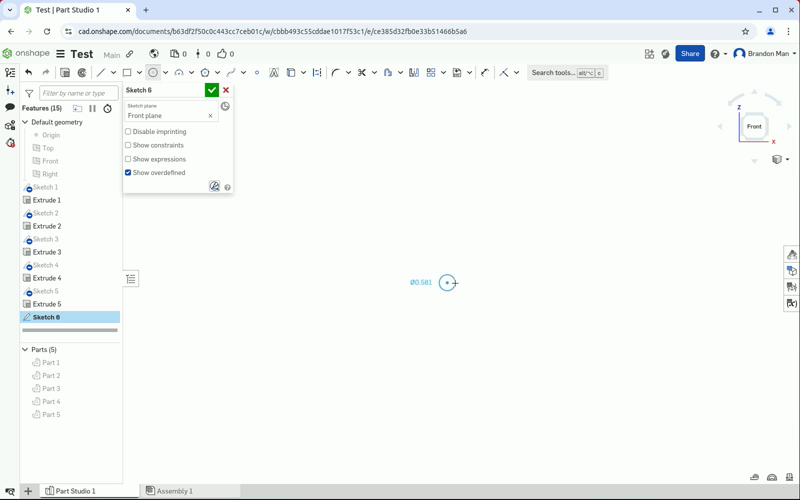
scroll(6)
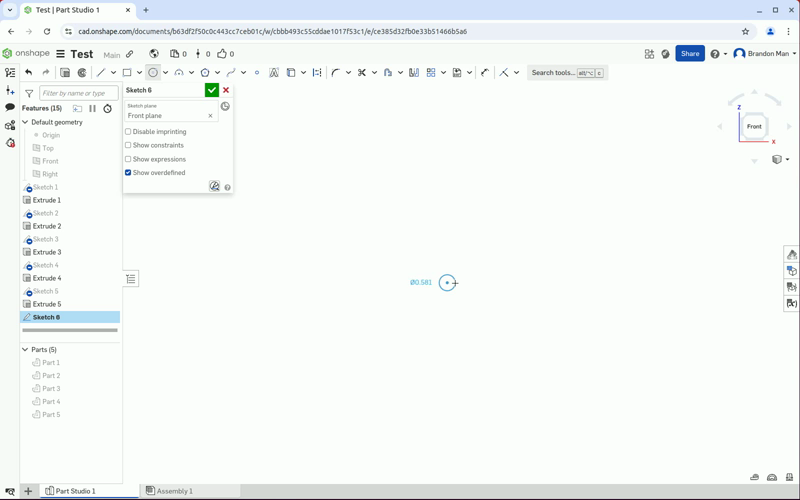
scroll(6)
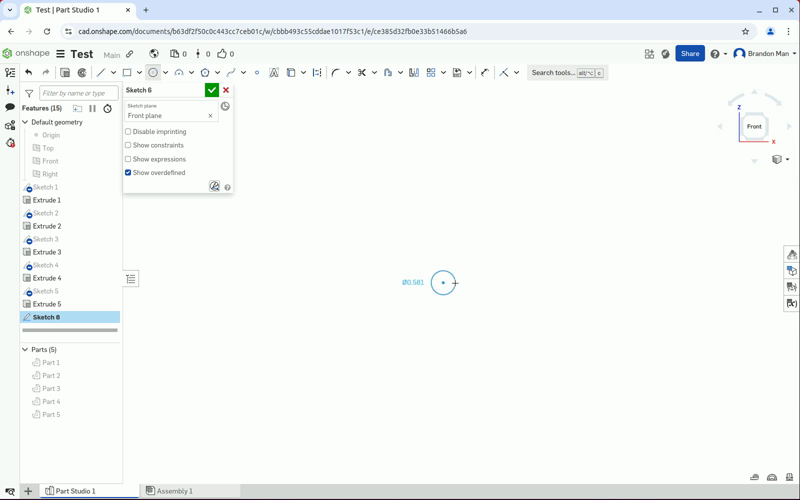
scroll(6)
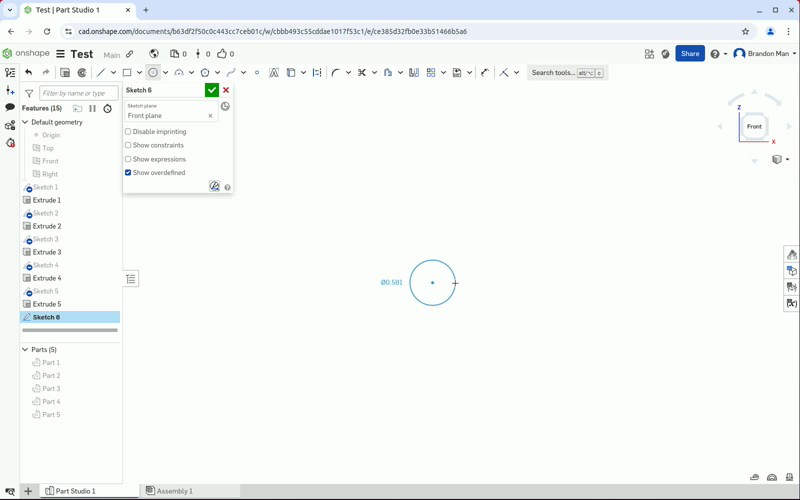
click(455, 282)
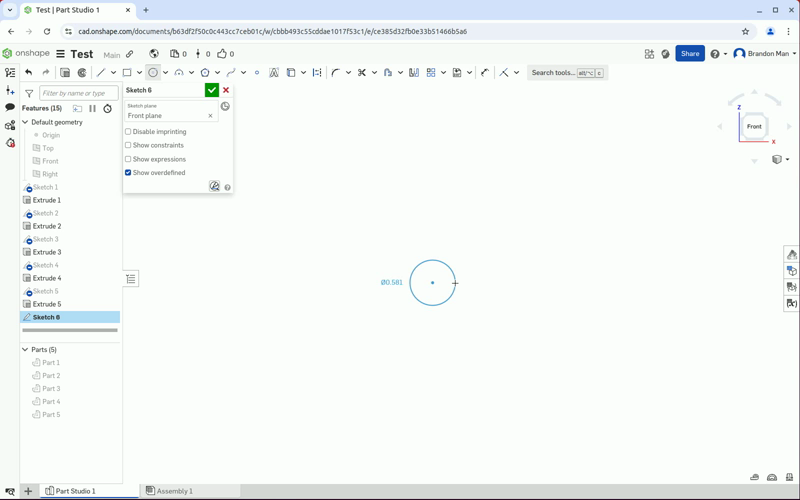
scroll(-6)
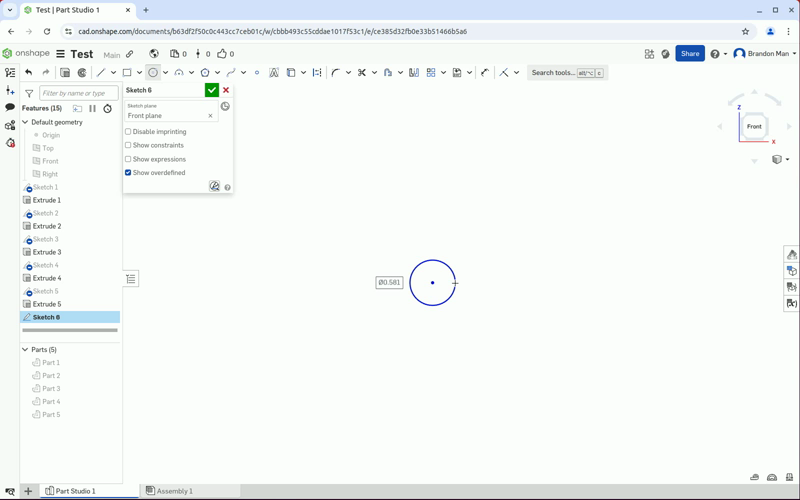
scroll(-6)
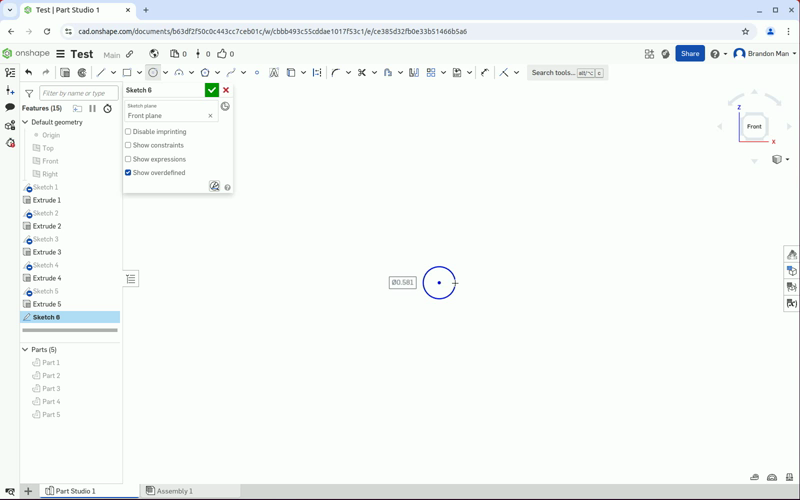
scroll(-6)
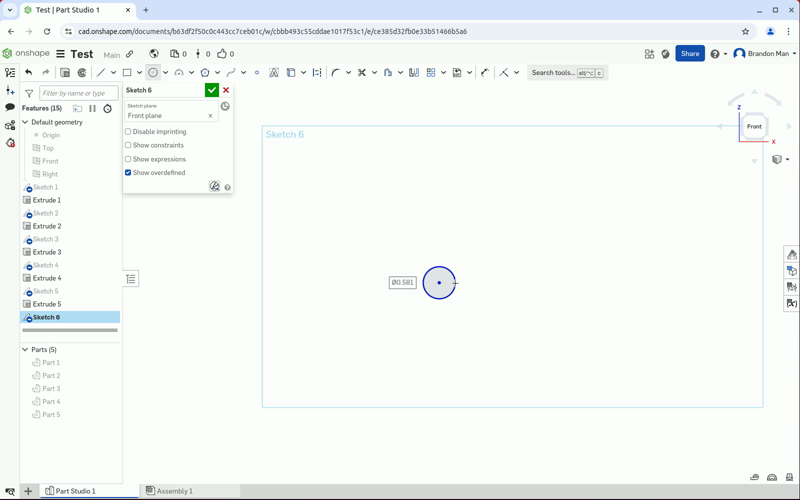
scroll(-6)
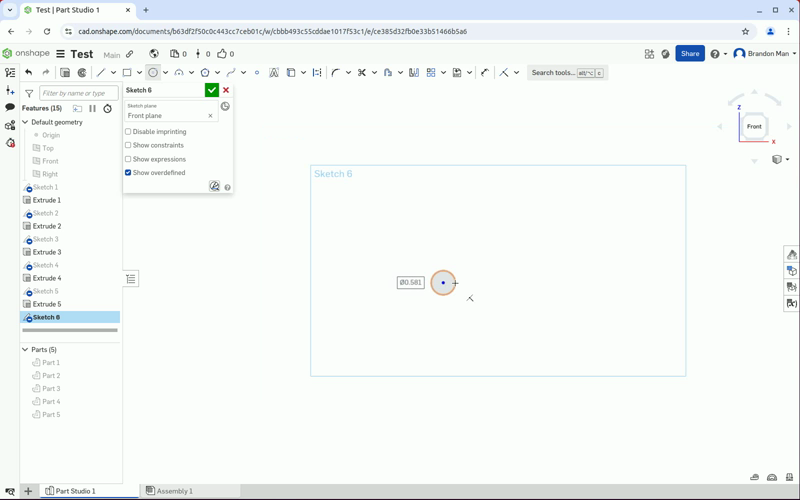
scroll(-6)
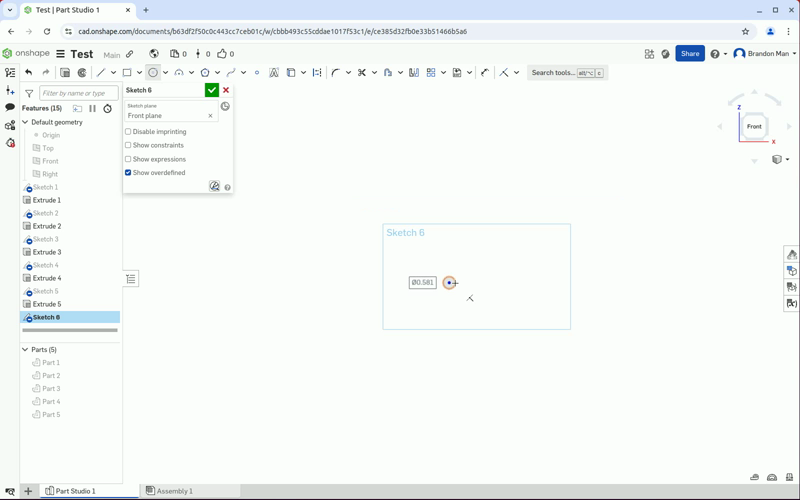
scroll(-6)
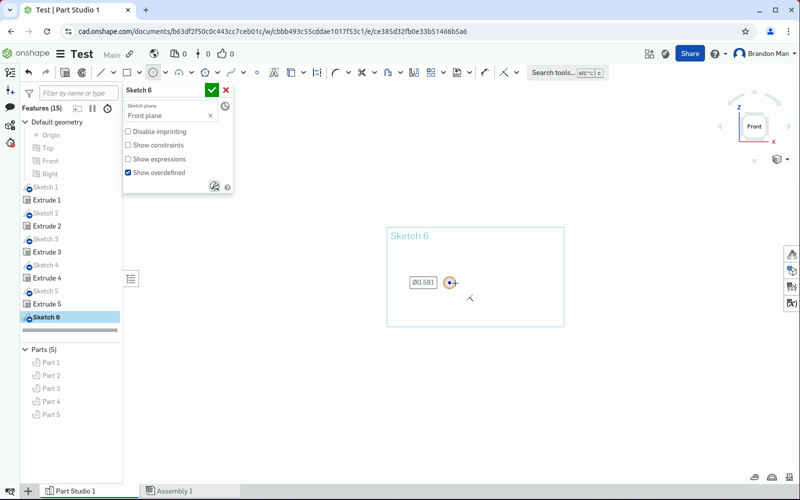
scroll(-6)
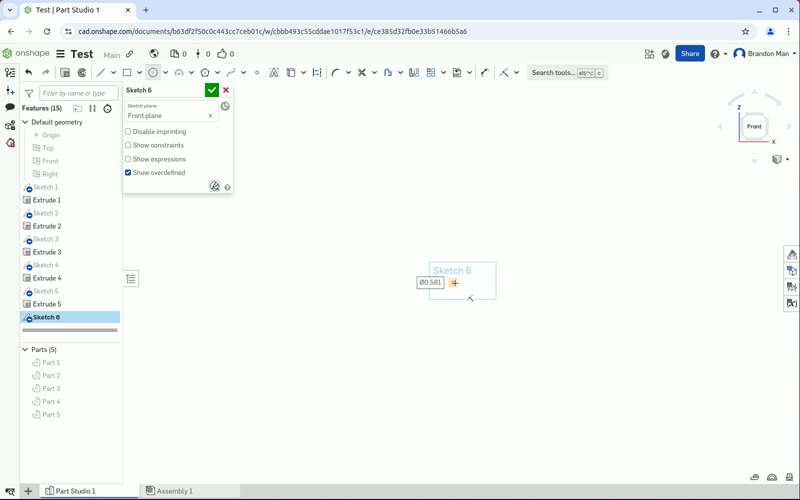
key(esc)
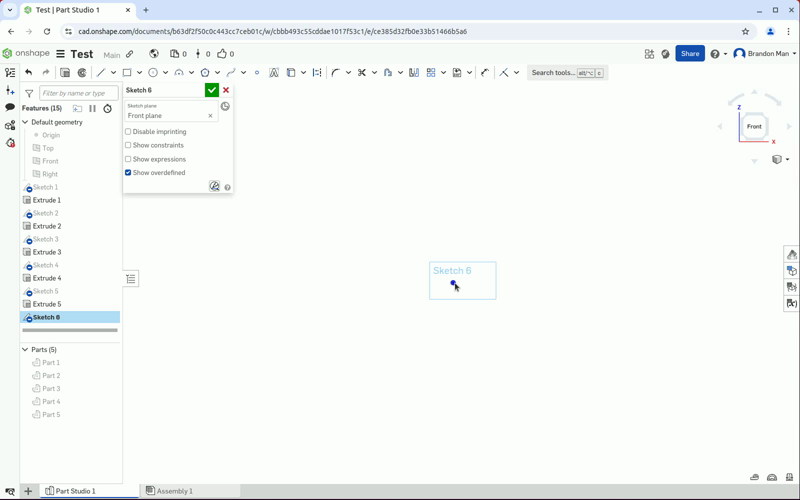
mouse_move(452, 284)
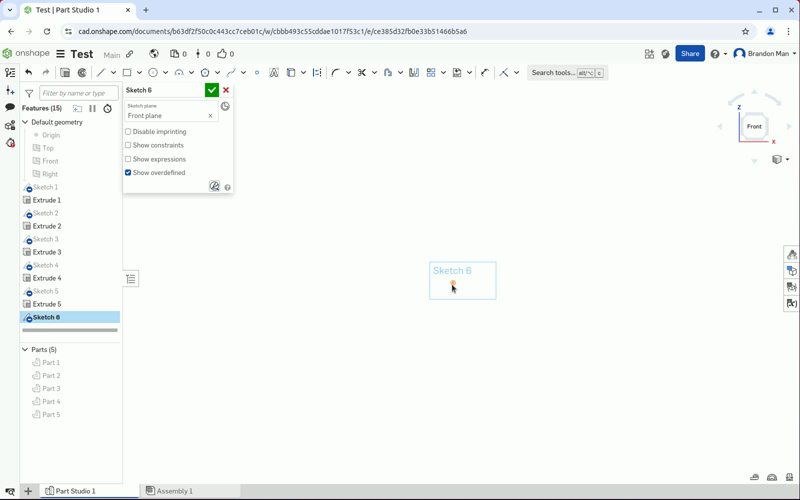
scroll(6)
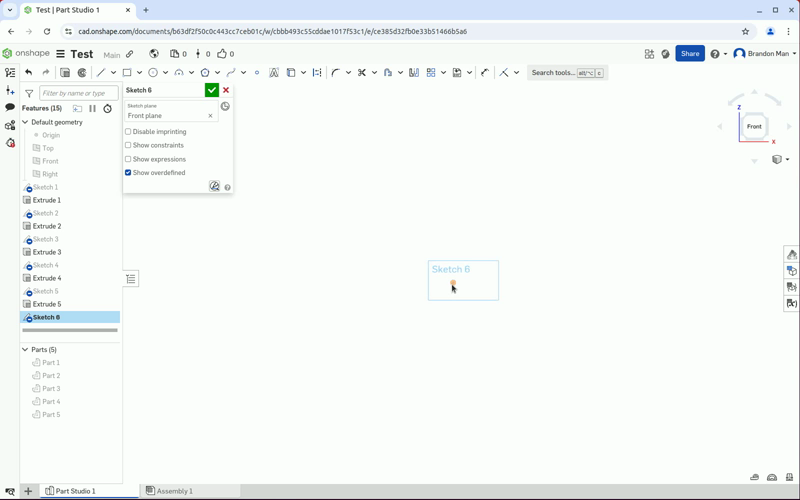
scroll(6)
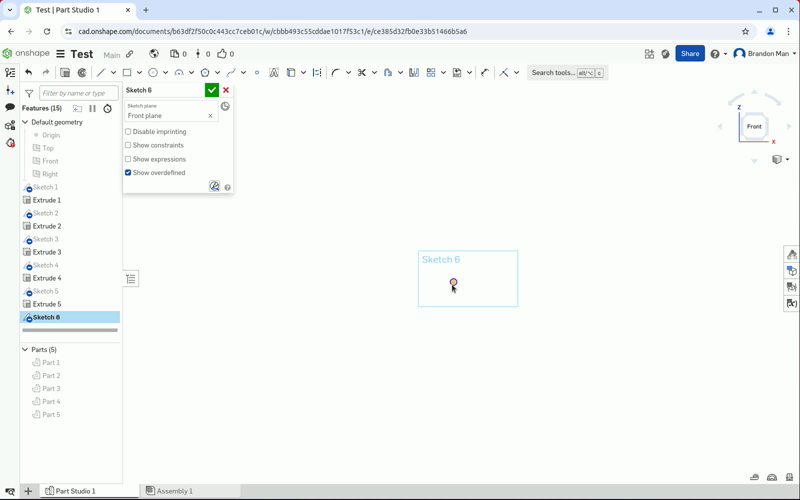
scroll(6)
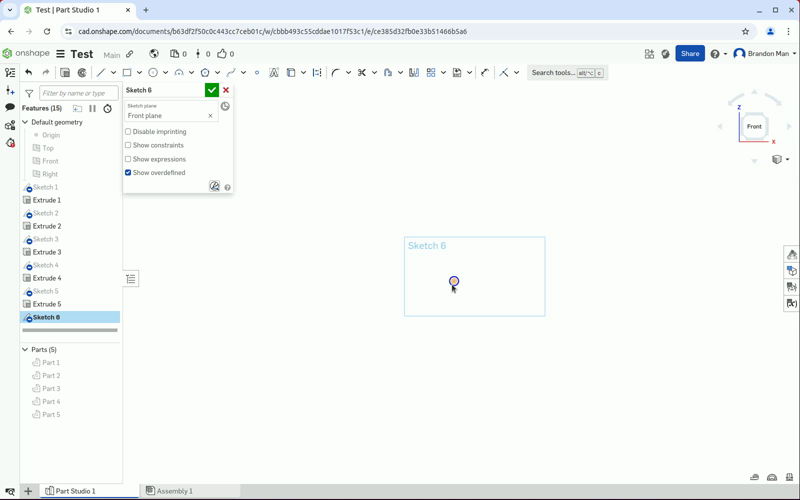
scroll(6)
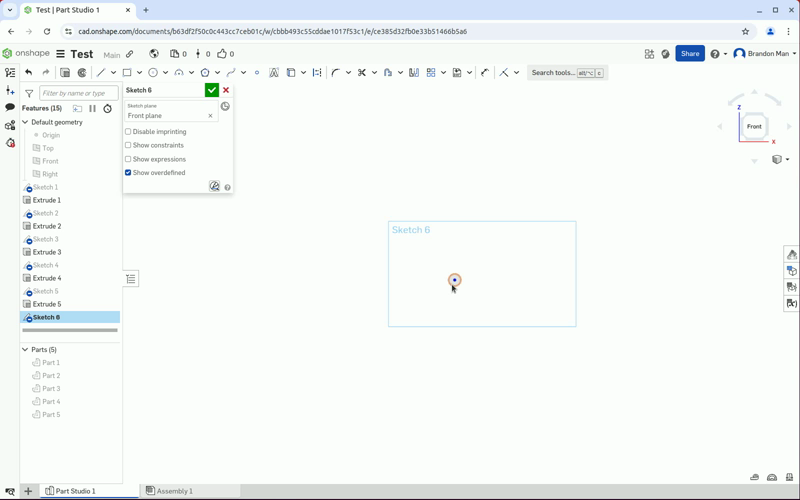
scroll(6)
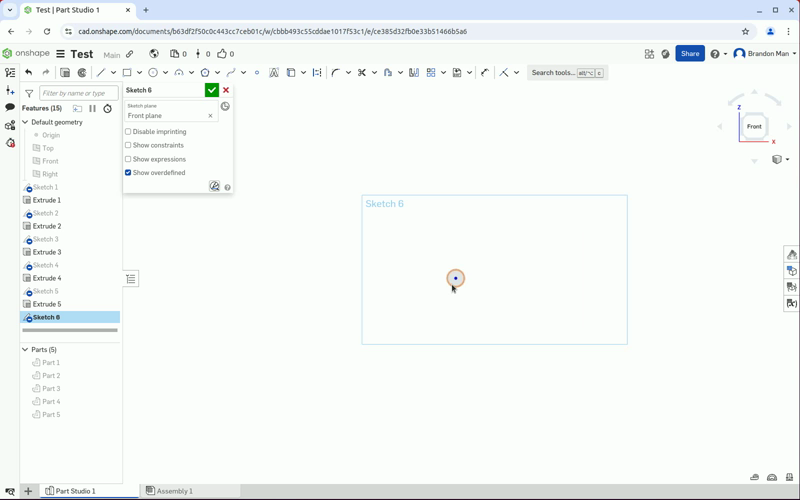
scroll(6)
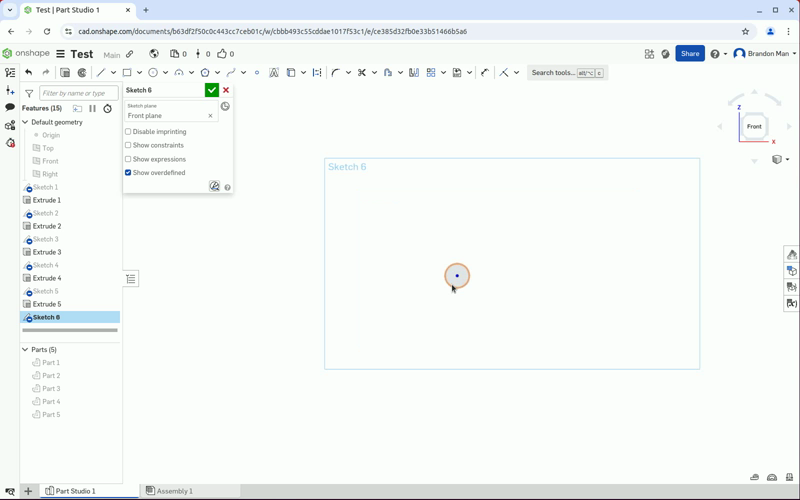
scroll(6)
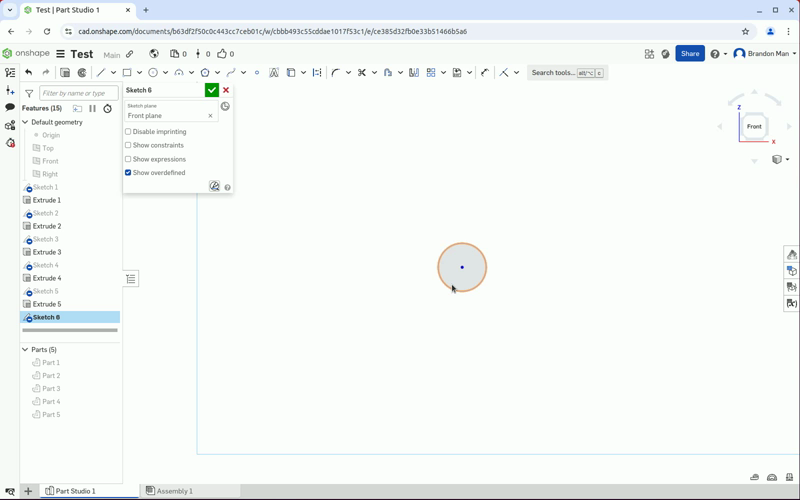
click(452, 284)
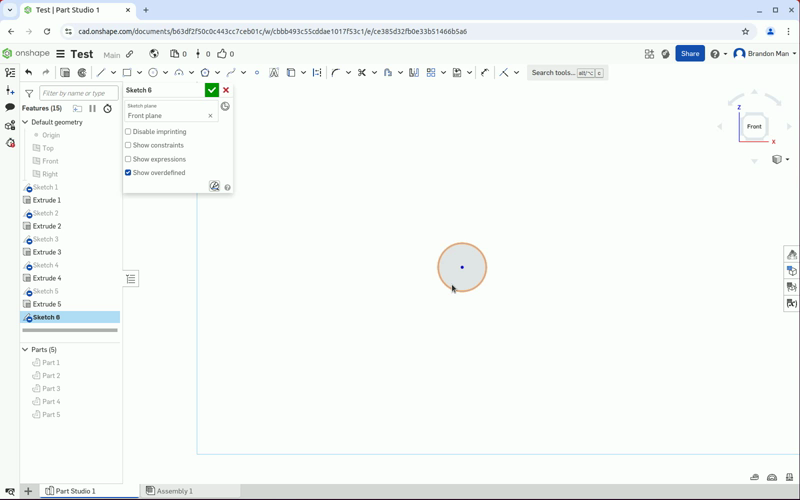
scroll(-6)
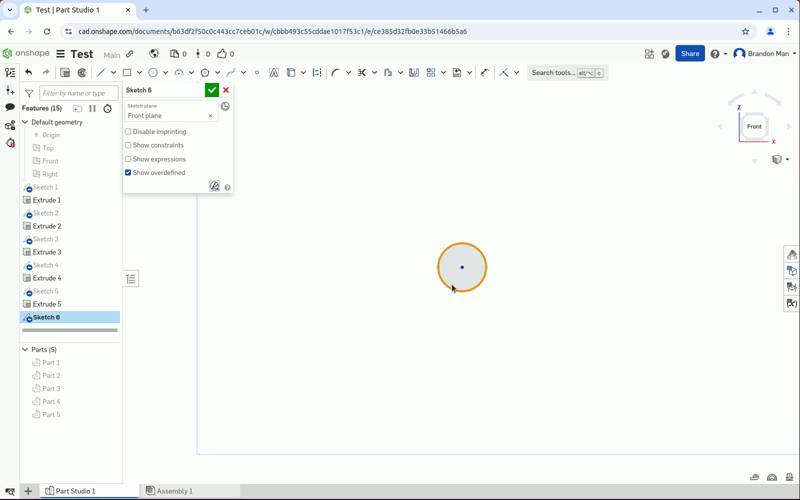
scroll(-6)
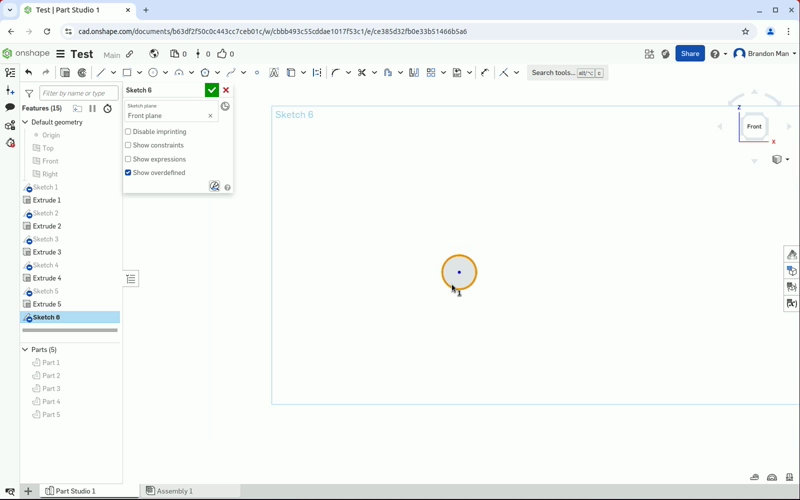
scroll(-6)
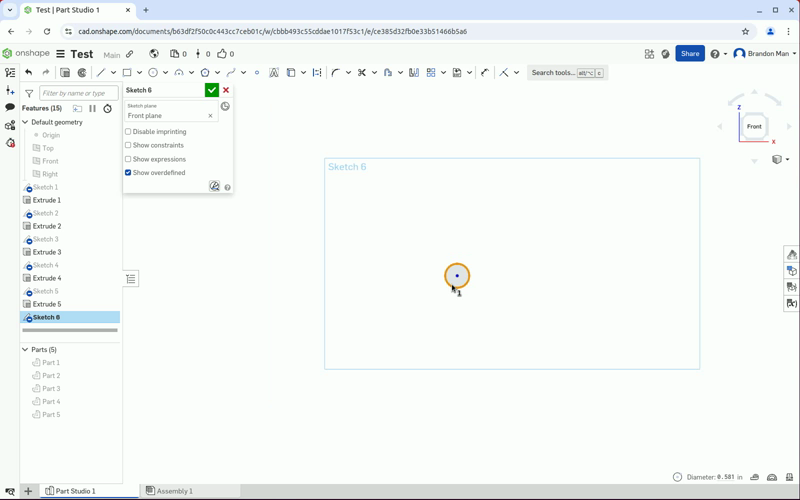
scroll(-6)
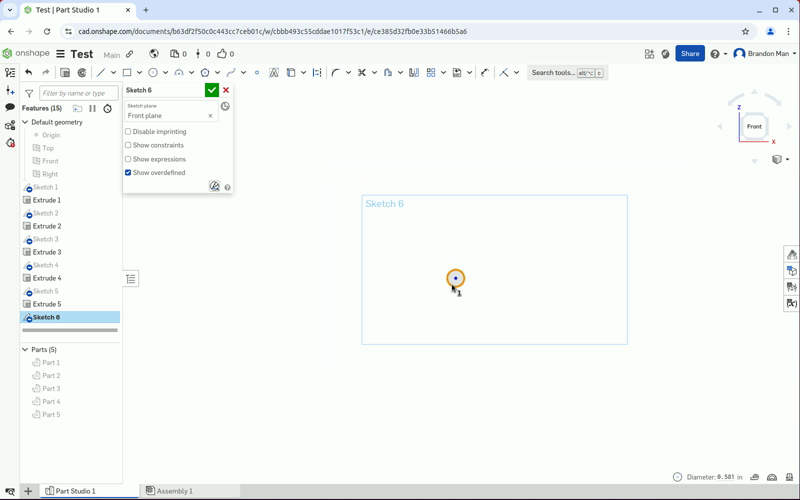
scroll(-6)
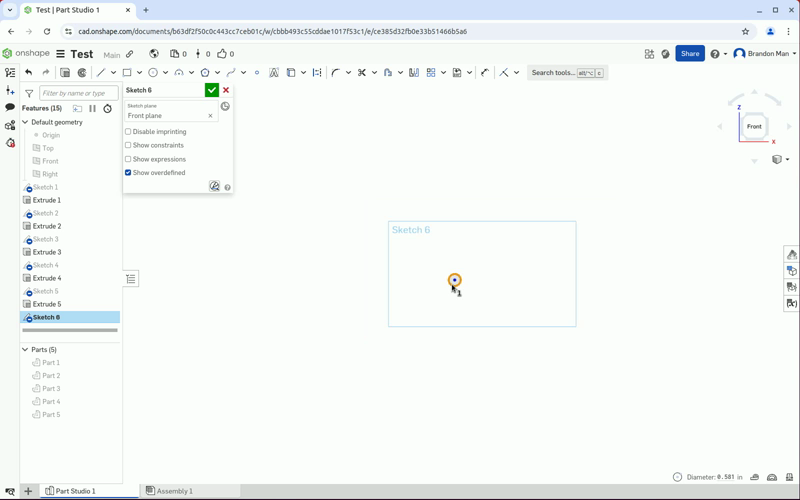
scroll(-6)
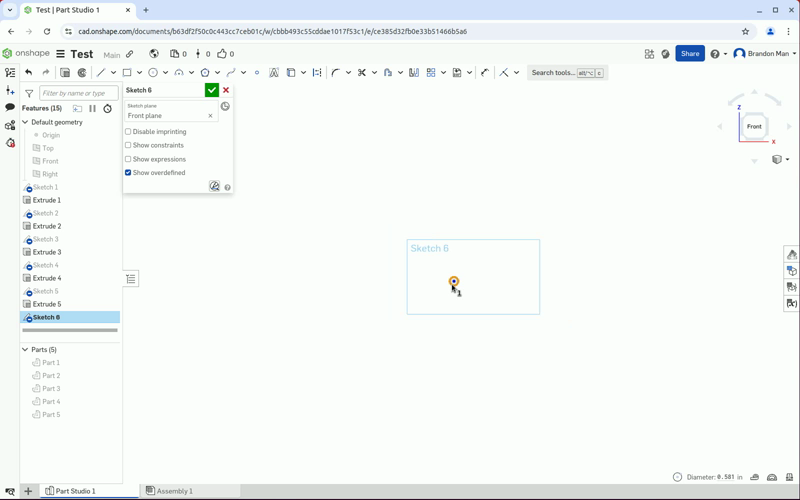
scroll(-6)
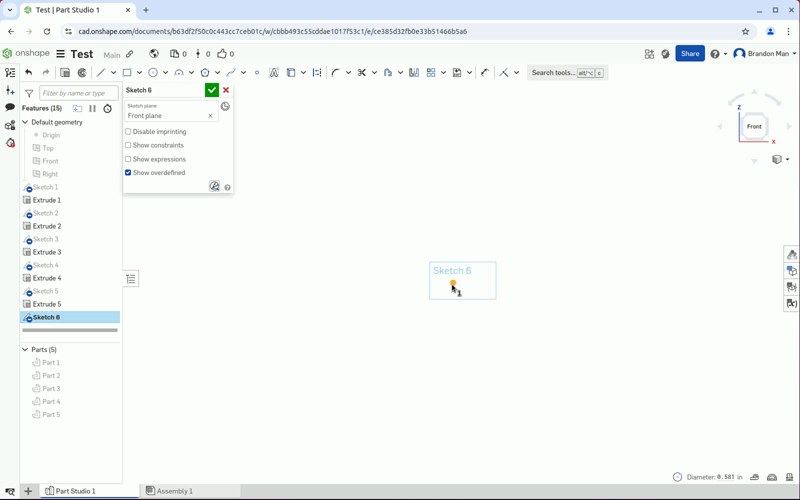
mouse_move(73, 352)
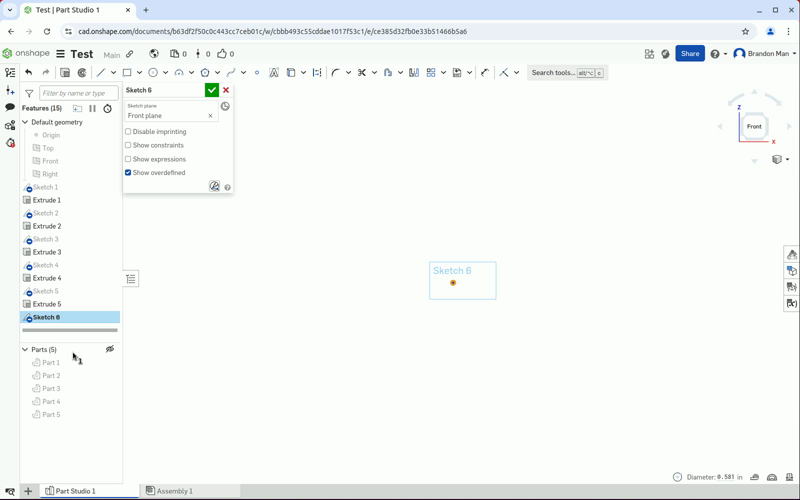
key(shift+y)
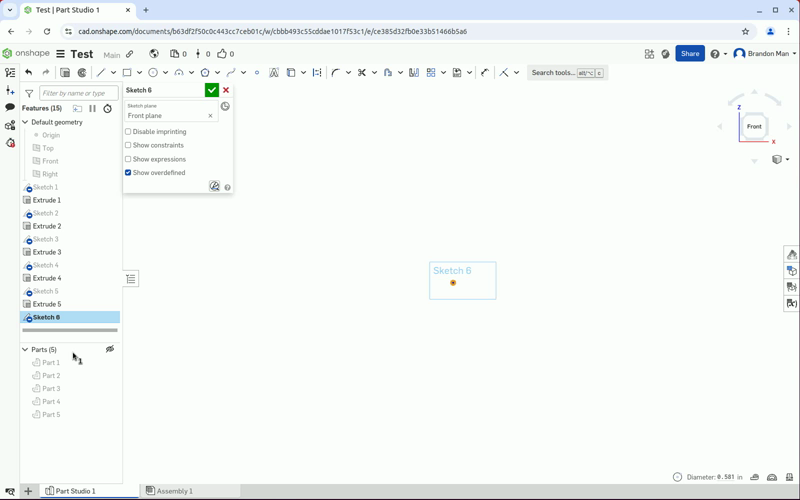
key(shift+e)
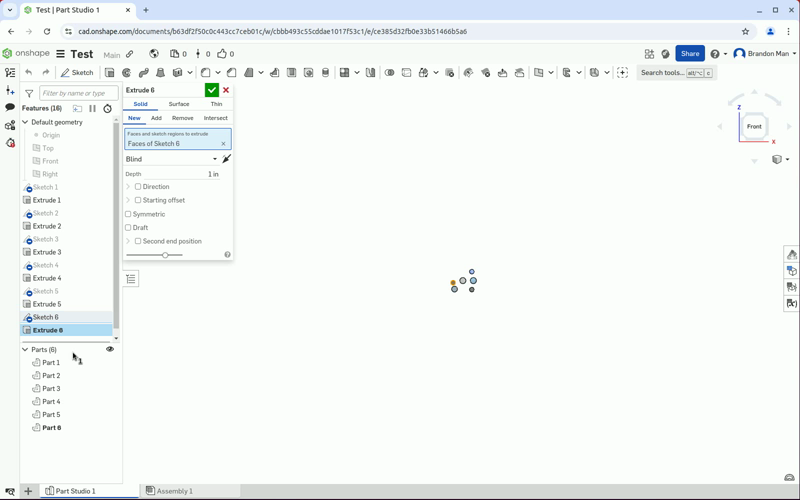
mouse_move(143, 106)
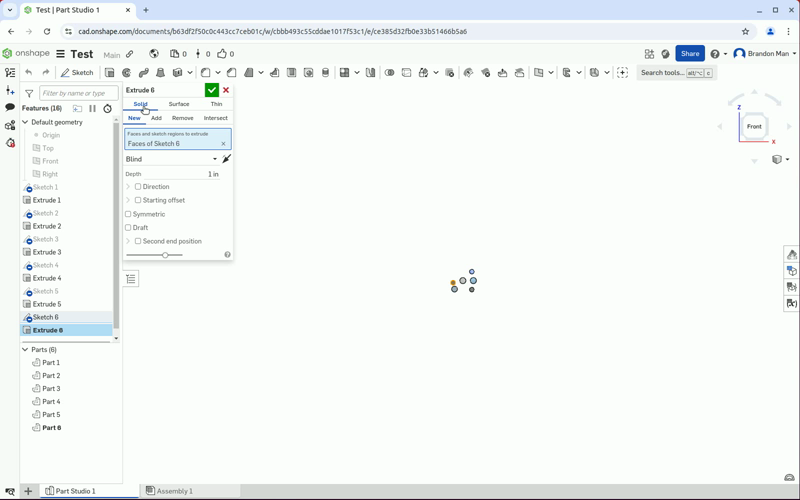
click(143, 106)
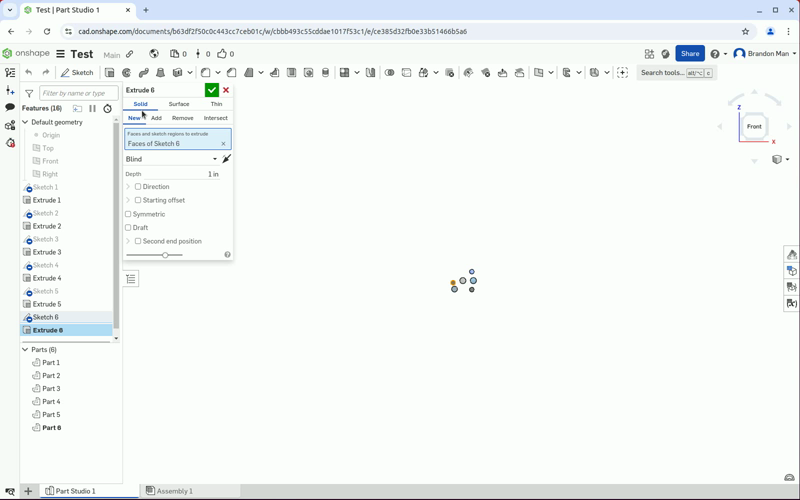
mouse_move(137, 120)
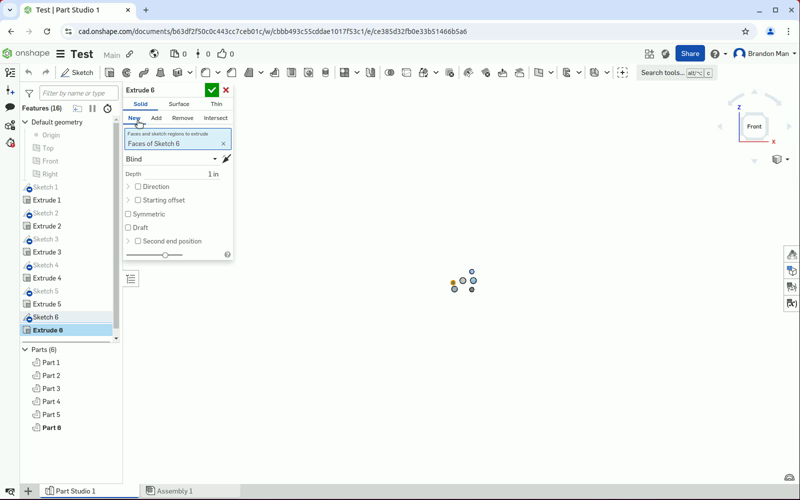
click(137, 120)
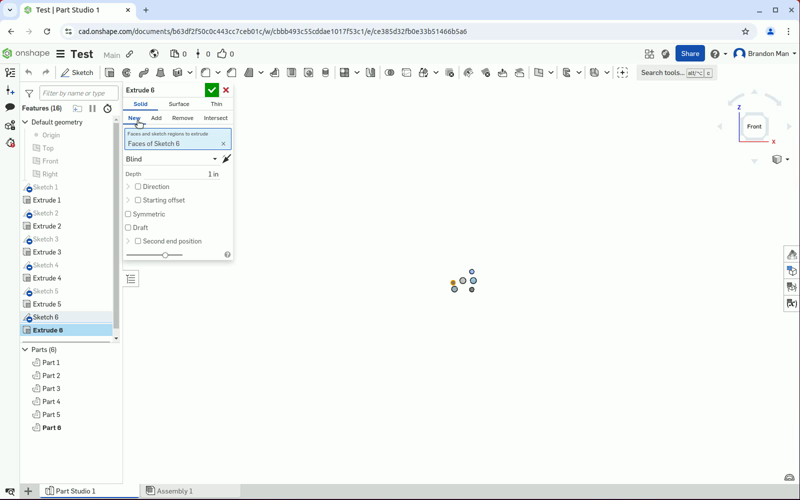
key(tab, 4)
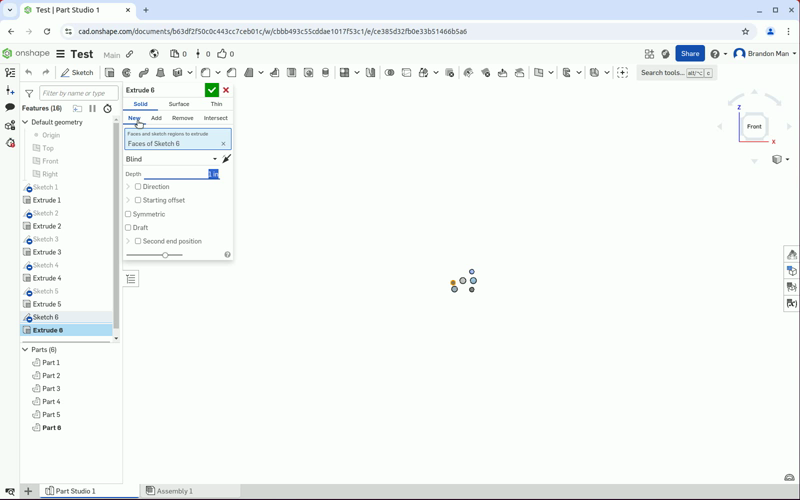
text(23.108)
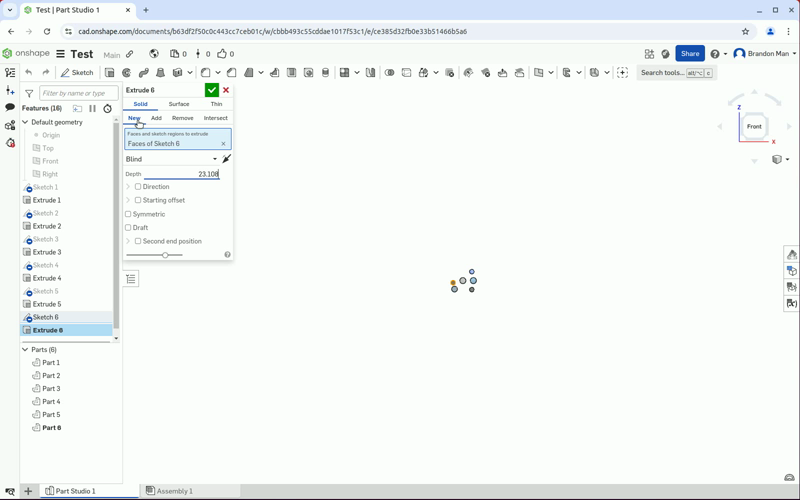
key(enter)
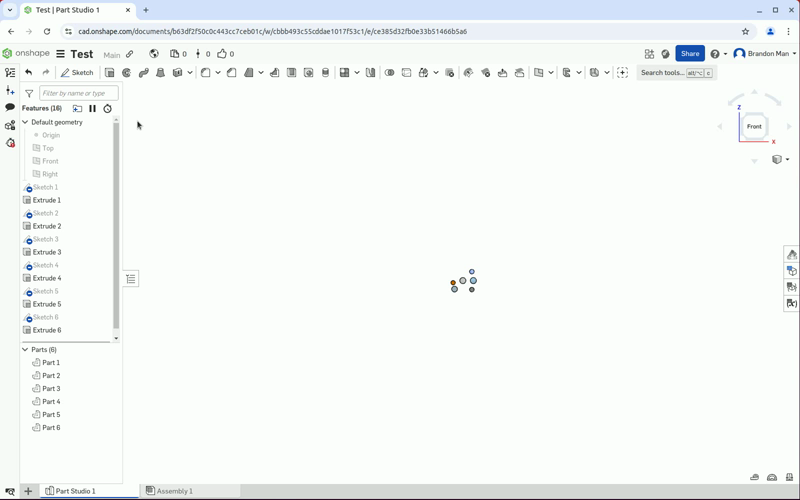
key(shift+h)
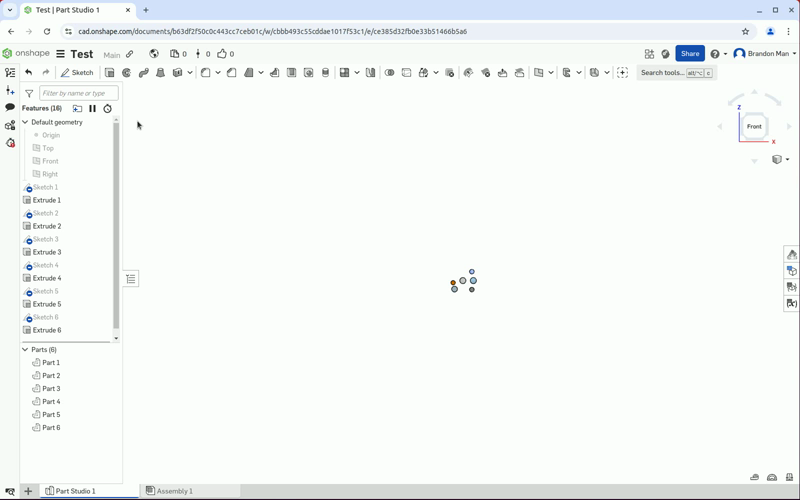
key(shift+h)
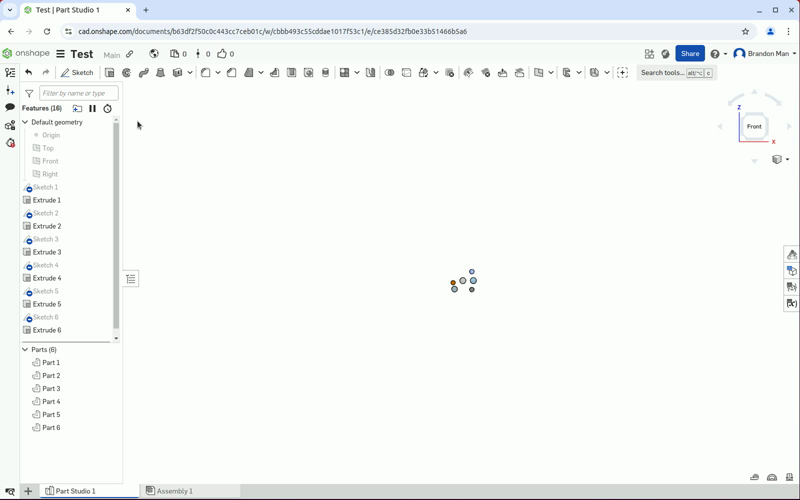
mouse_move(69, 189)
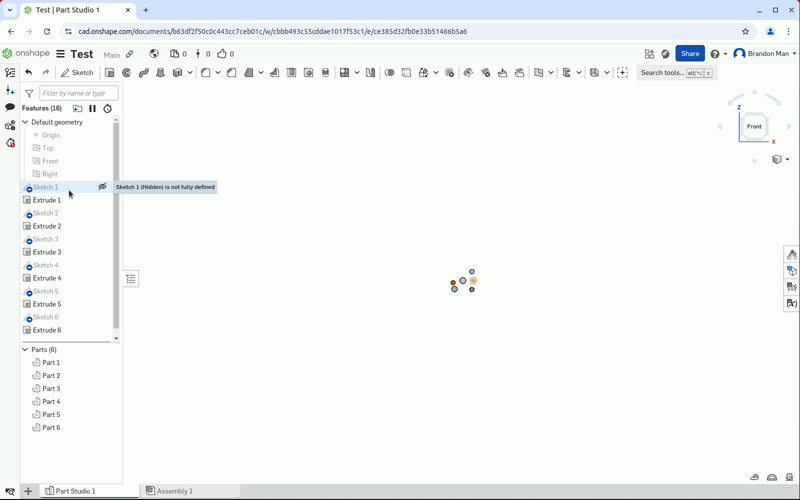
click(69, 189)
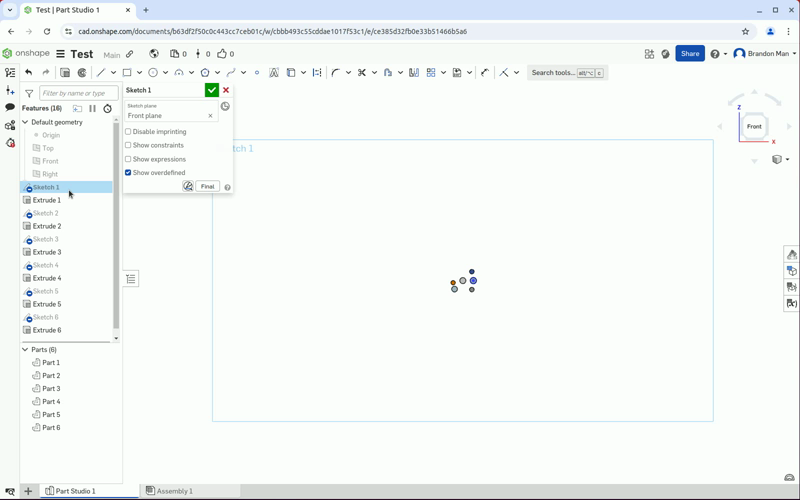
mouse_move(229, 92)
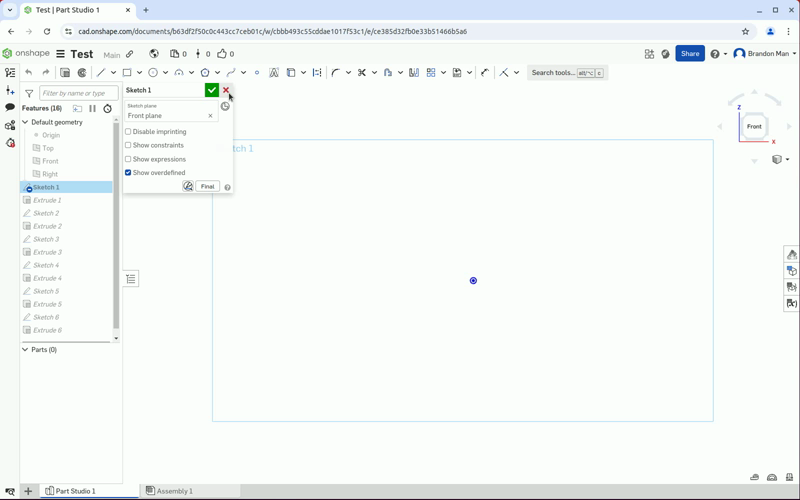
click(229, 92)
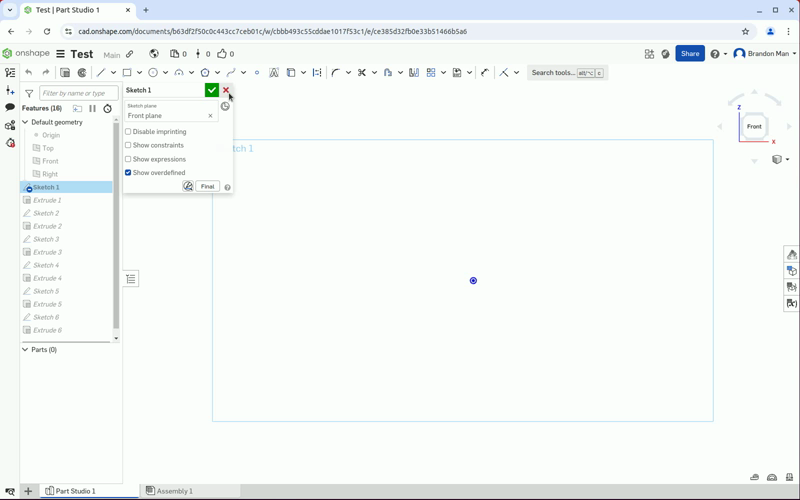
key(shift+s)
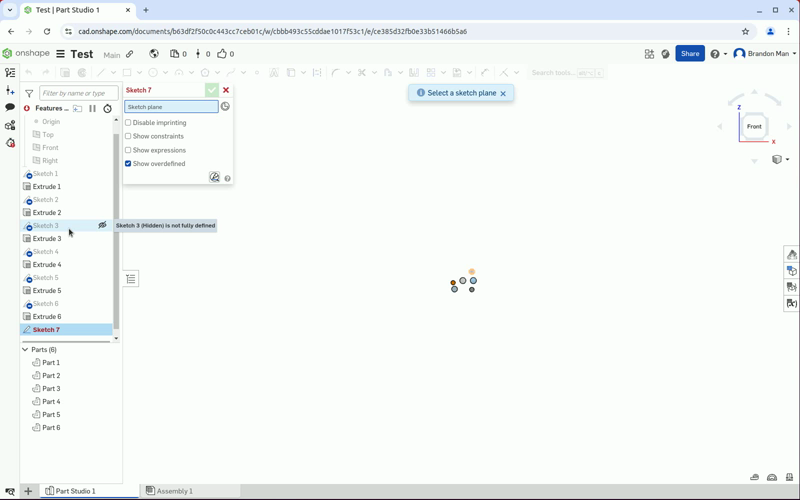
scroll(3)
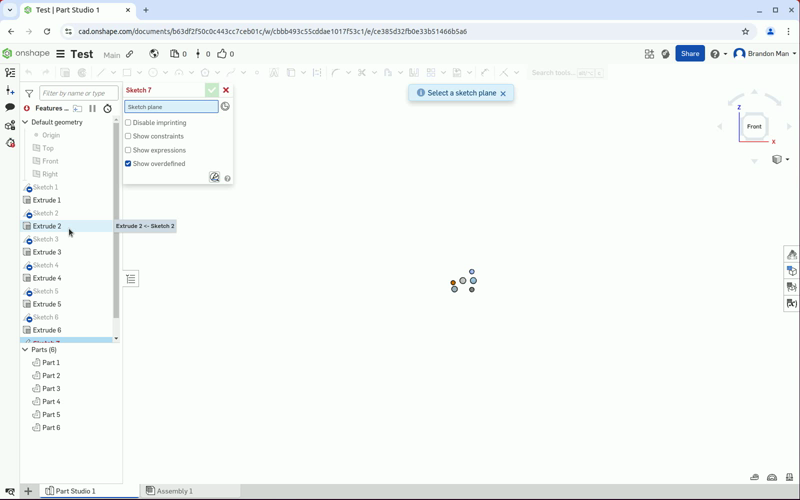
mouse_move(69, 163)
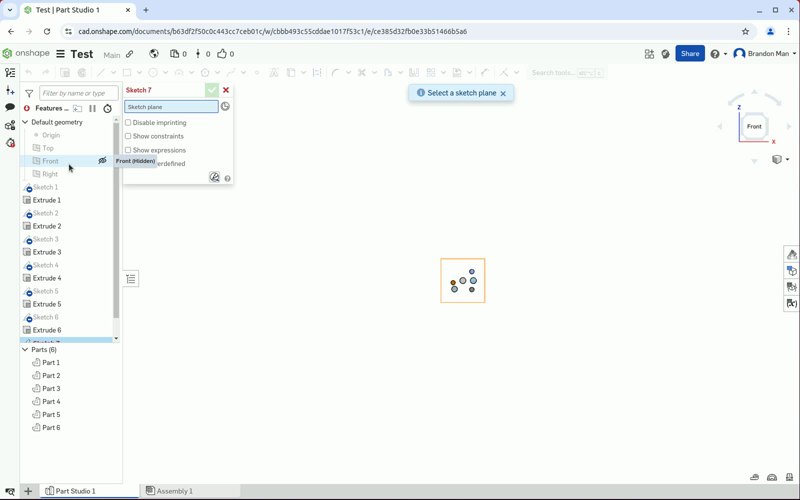
click(69, 163)
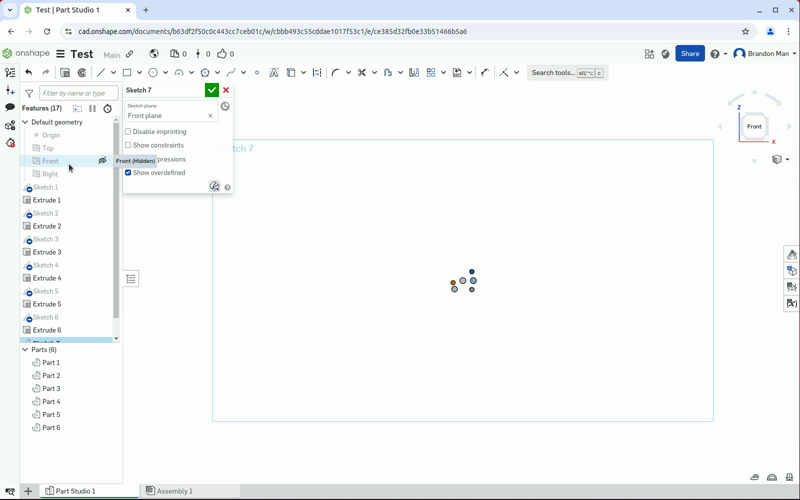
mouse_move(73, 352)
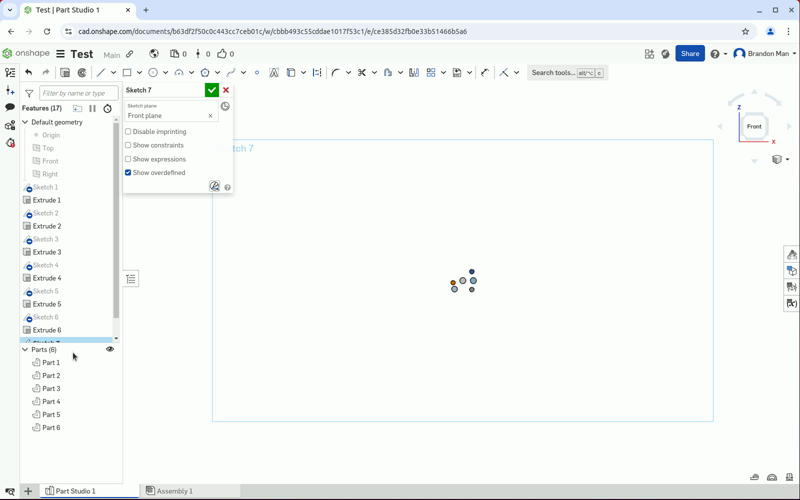
key(y)
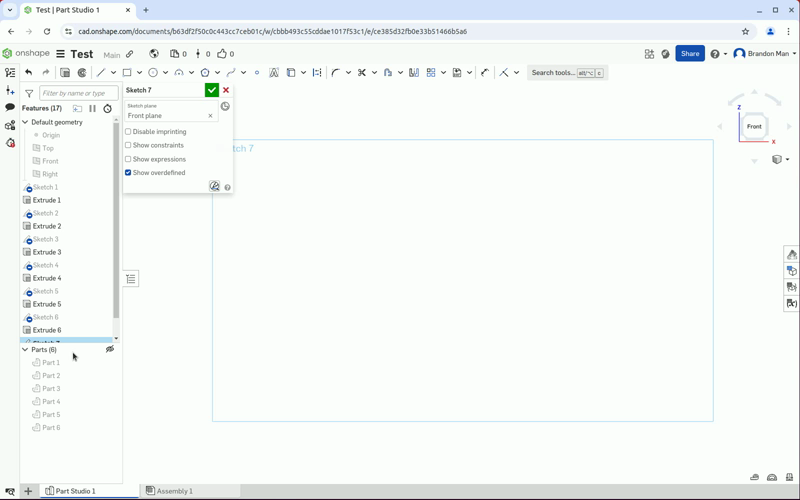
key(c)
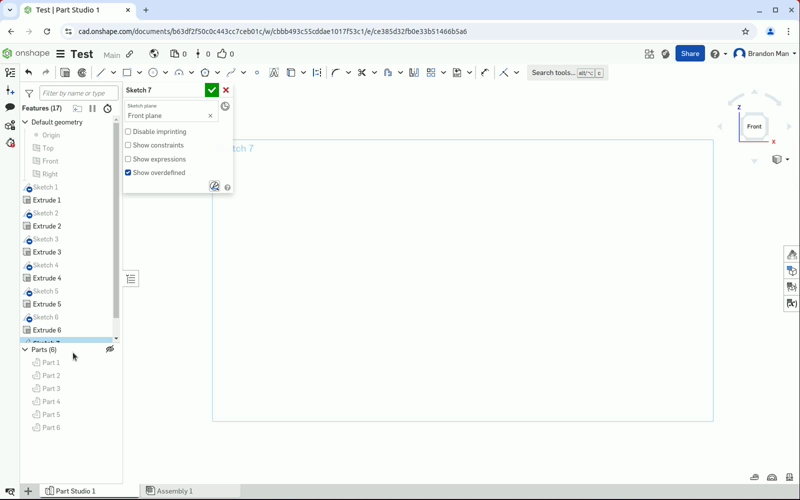
key_down(shift)
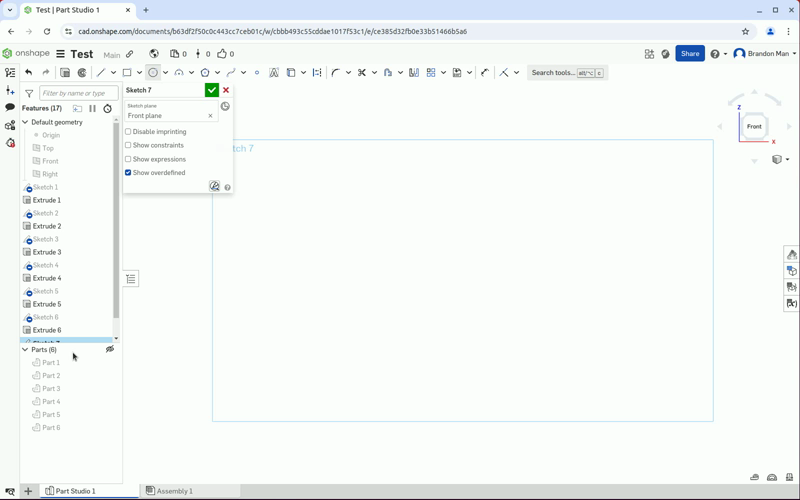
mouse_move(455, 276)
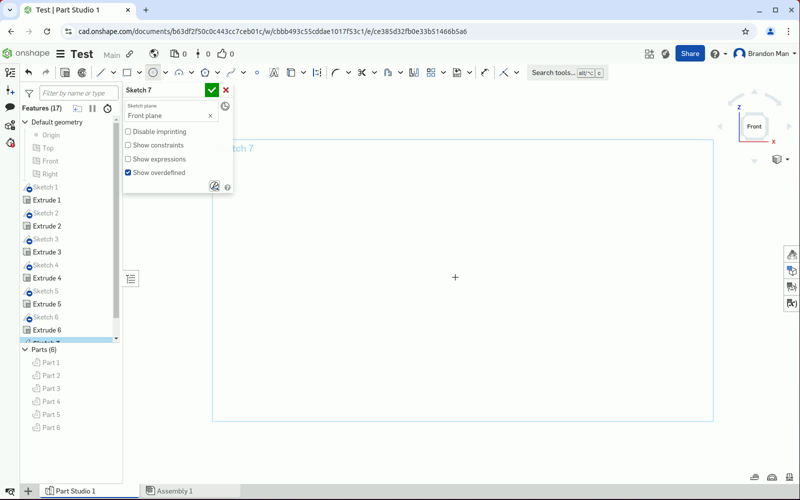
click(455, 276)
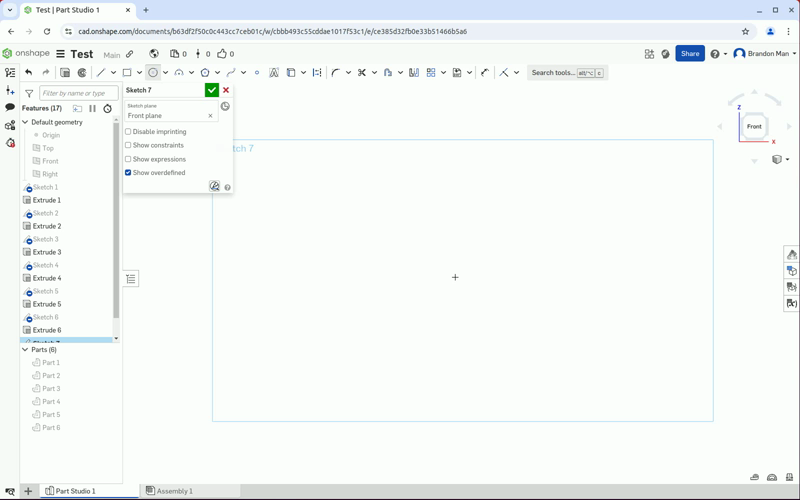
key_up(shift)
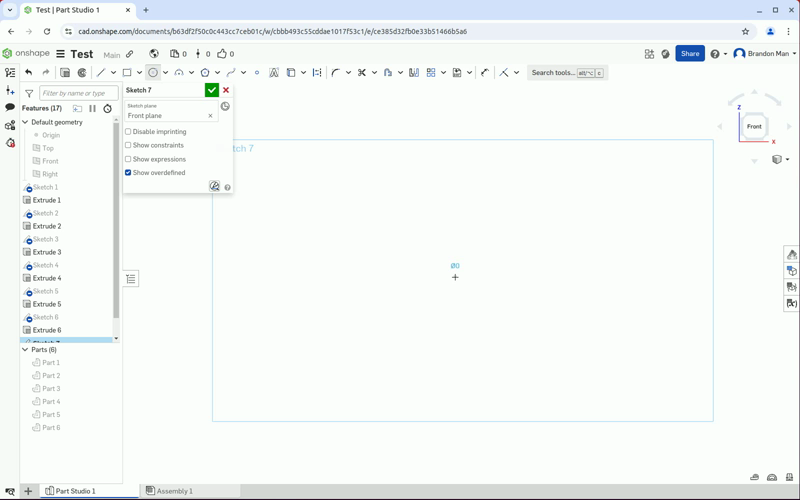
mouse_move(457, 276)
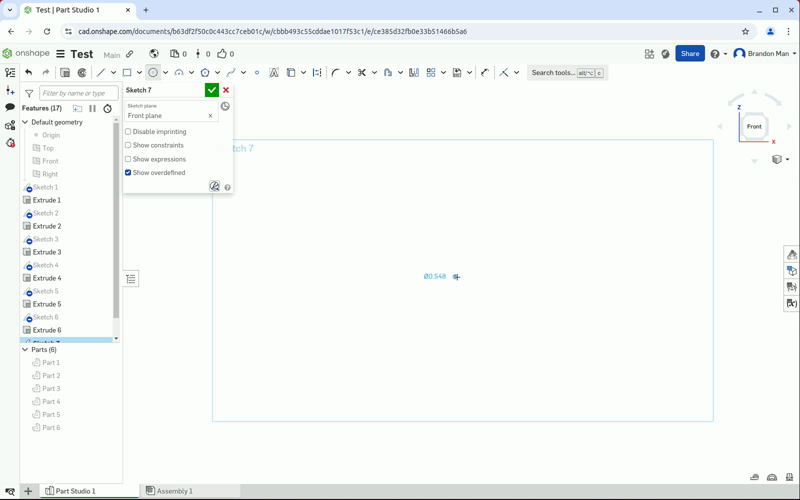
scroll(6)
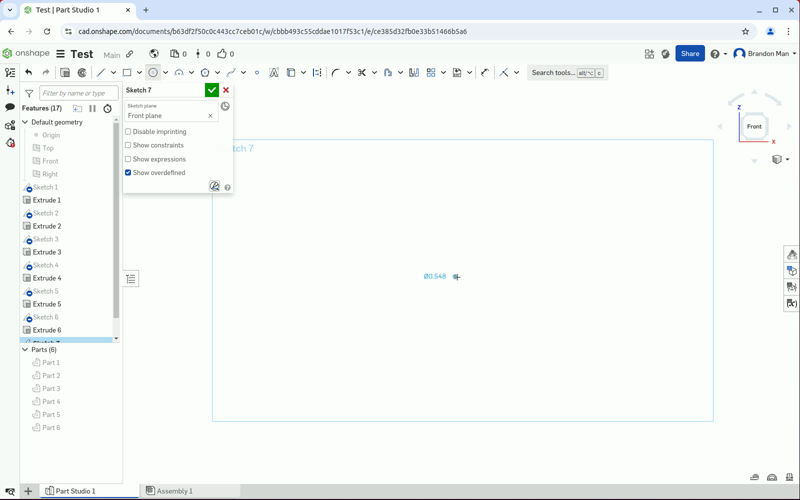
scroll(6)
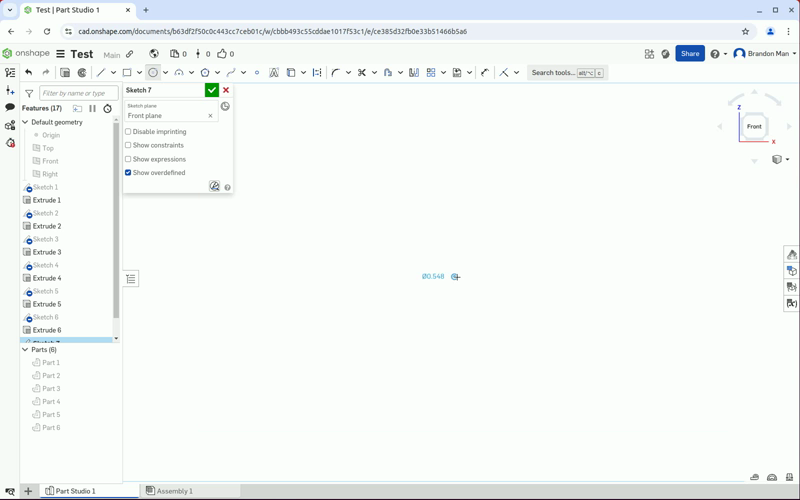
scroll(6)
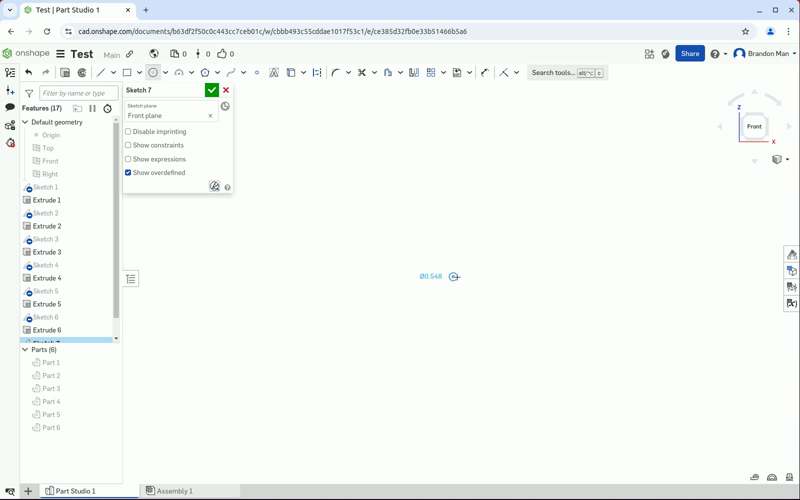
scroll(6)
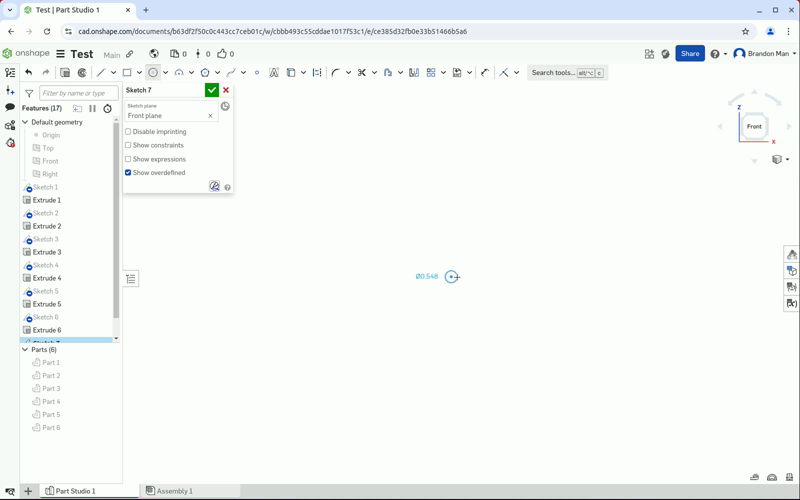
scroll(6)
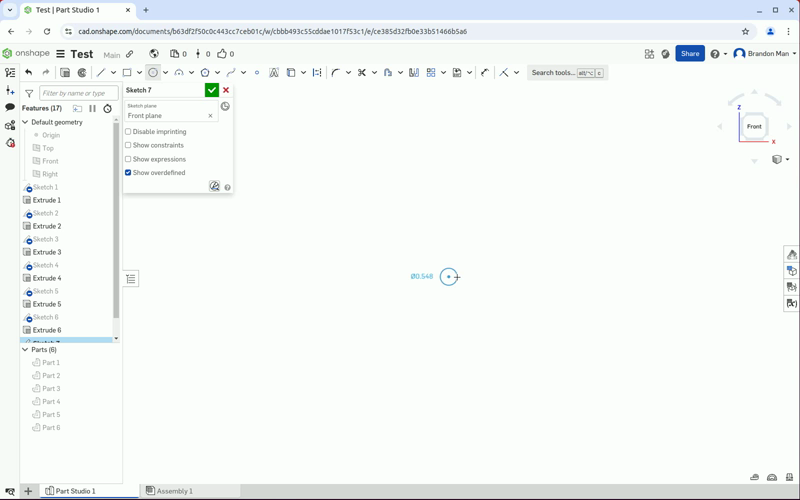
scroll(6)
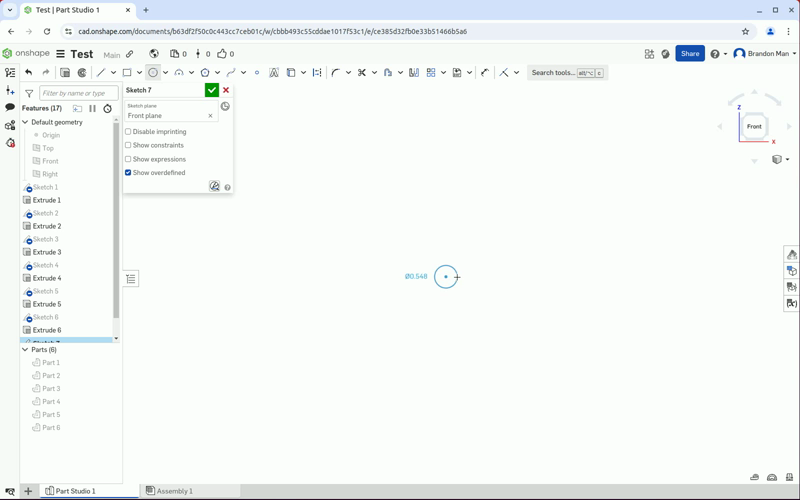
scroll(6)
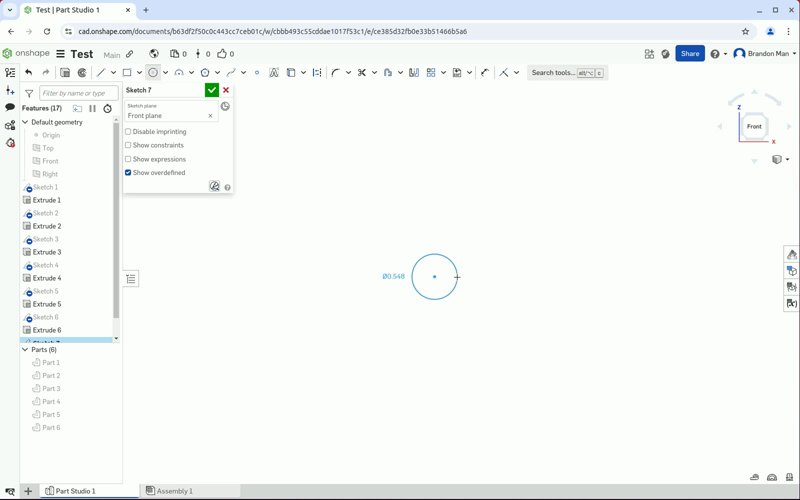
click(457, 276)
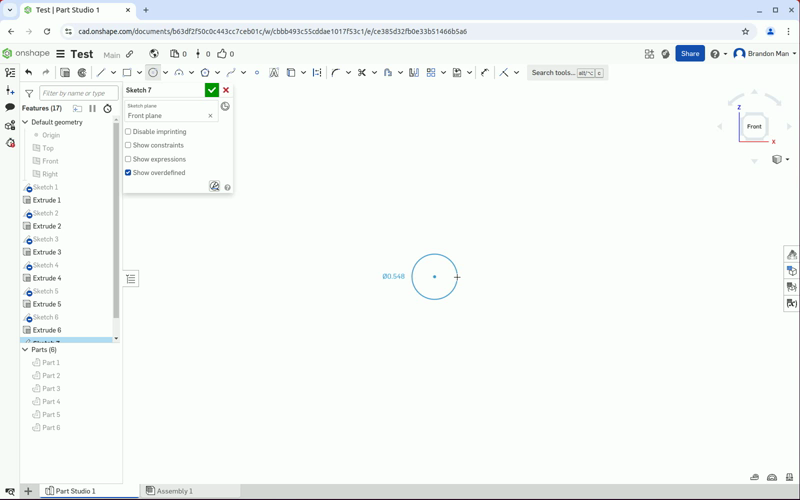
scroll(-6)
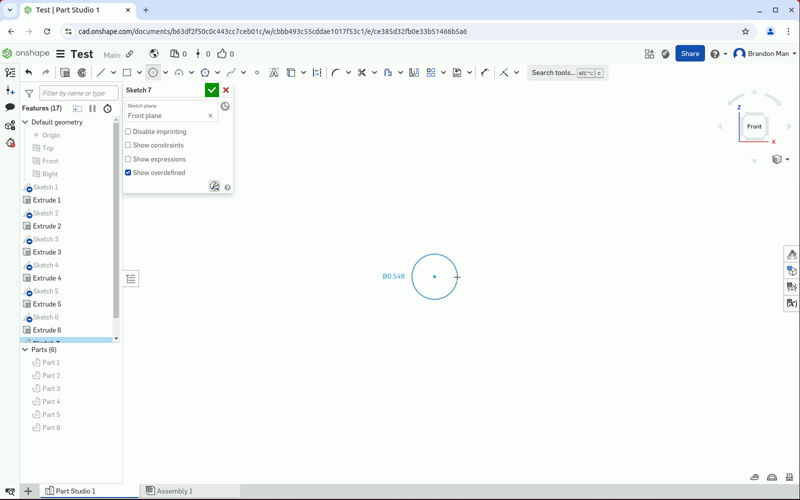
scroll(-6)
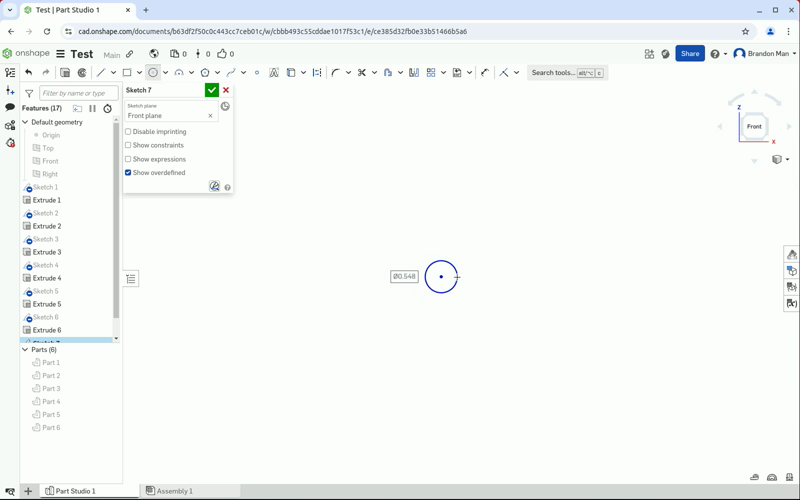
scroll(-6)
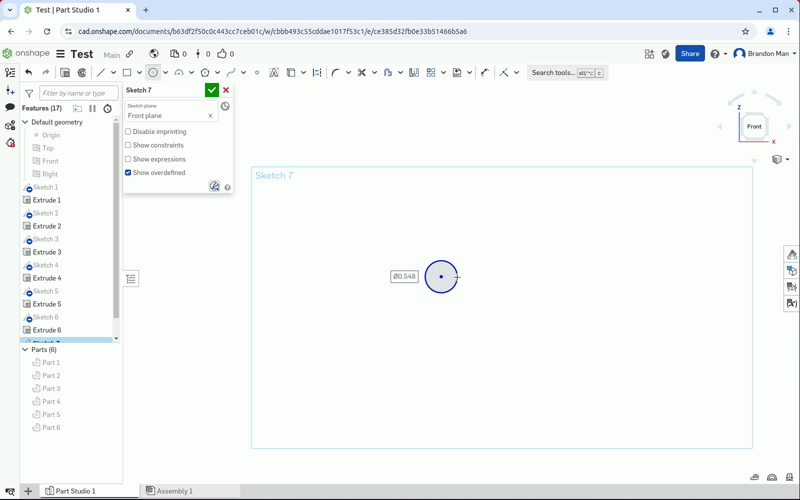
scroll(-6)
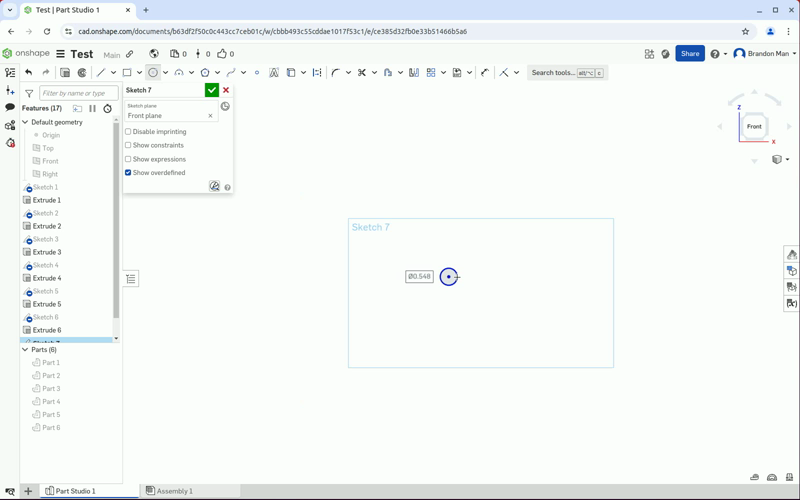
scroll(-6)
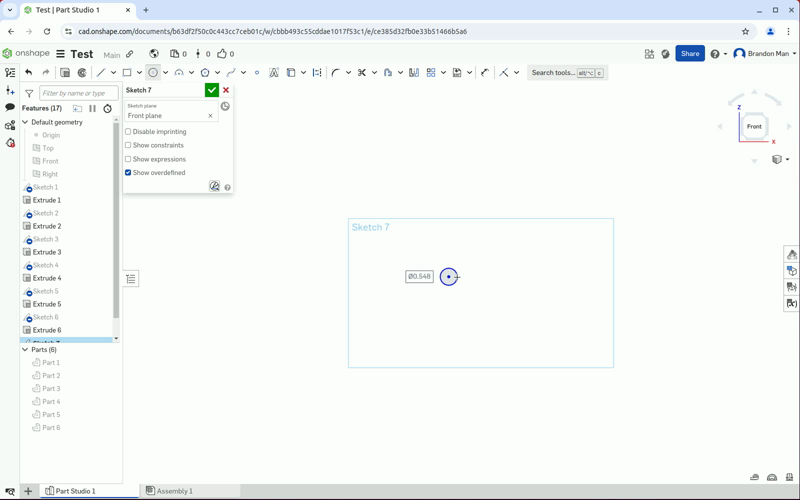
scroll(-6)
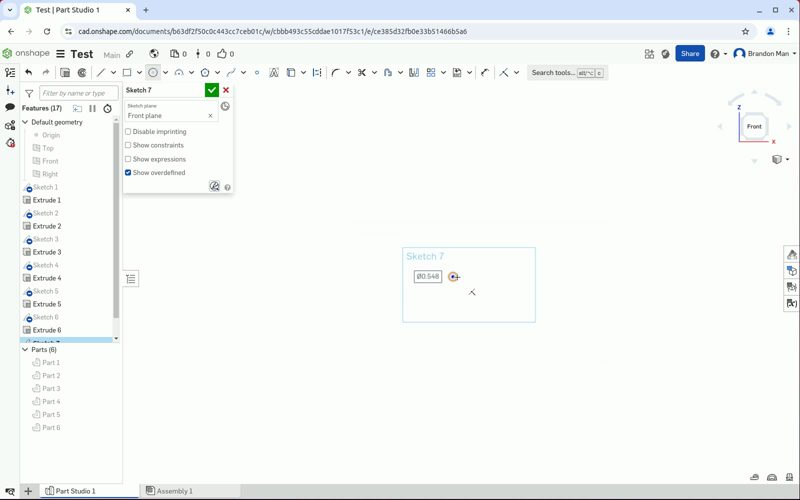
scroll(-6)
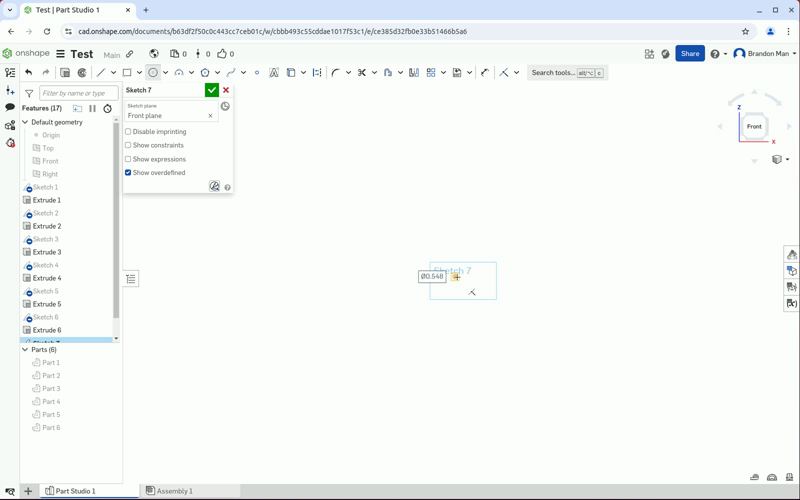
key(esc)
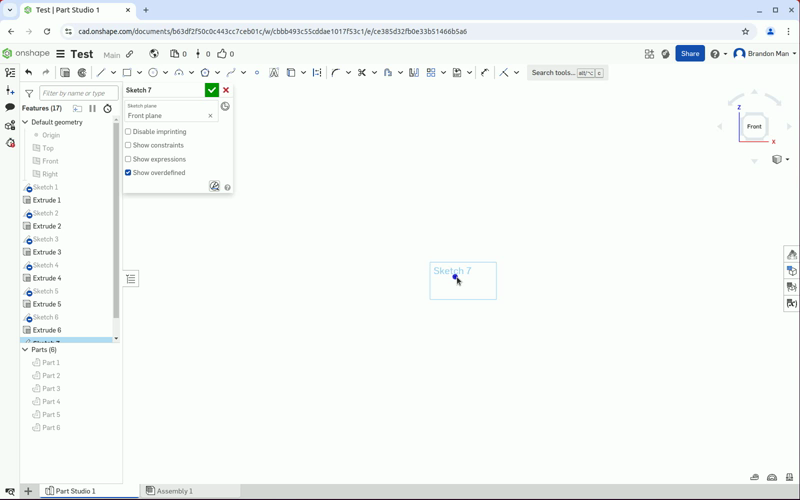
mouse_move(456, 275)
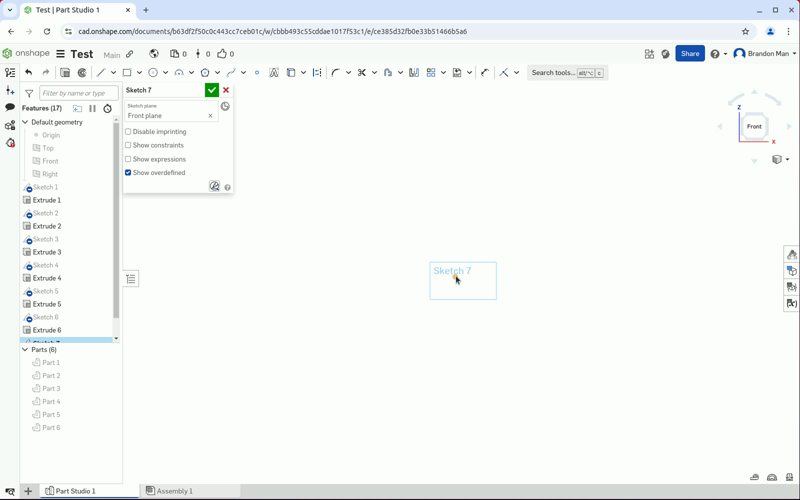
scroll(6)
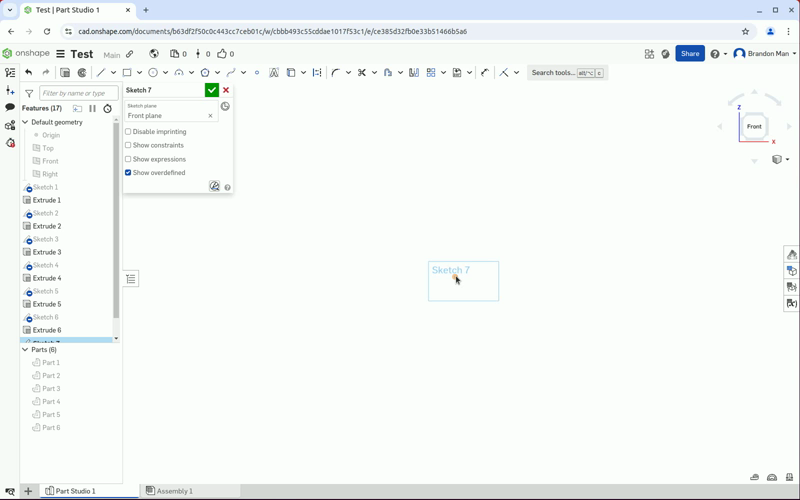
scroll(6)
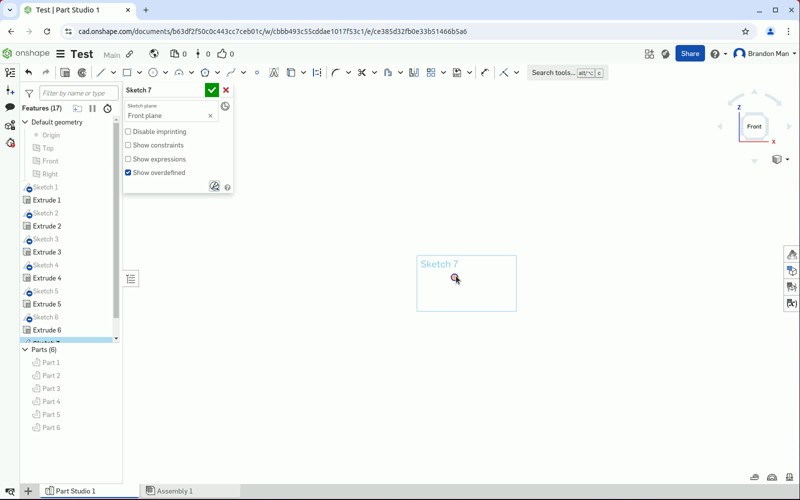
scroll(6)
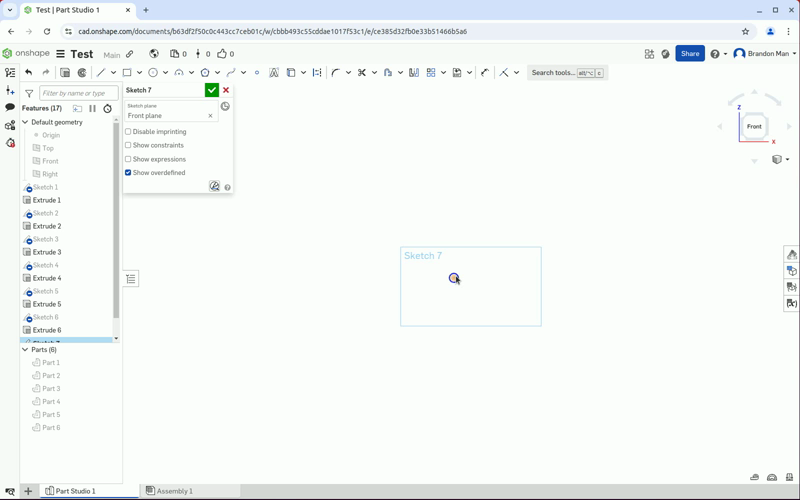
scroll(6)
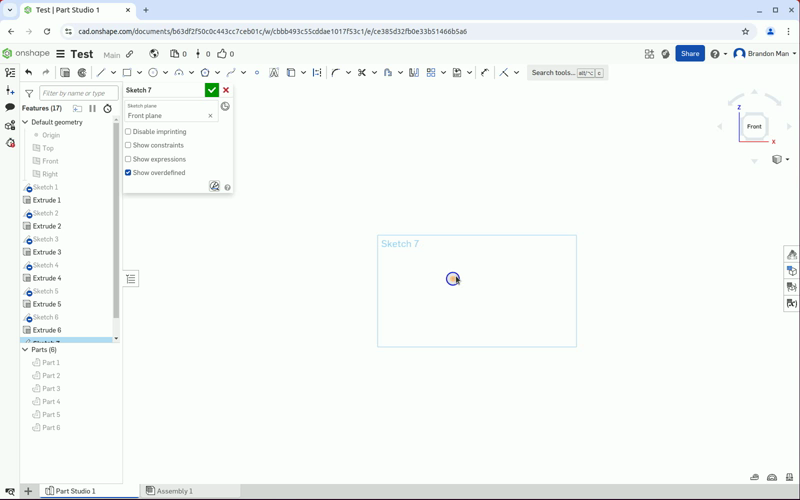
scroll(6)
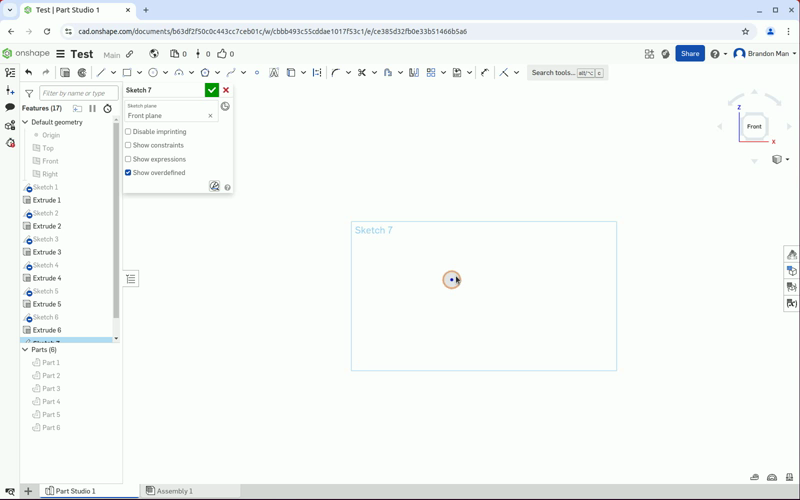
scroll(6)
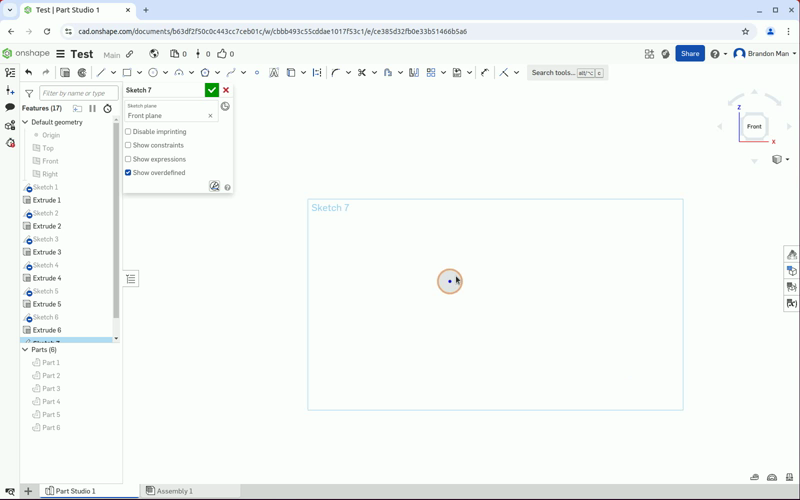
scroll(6)
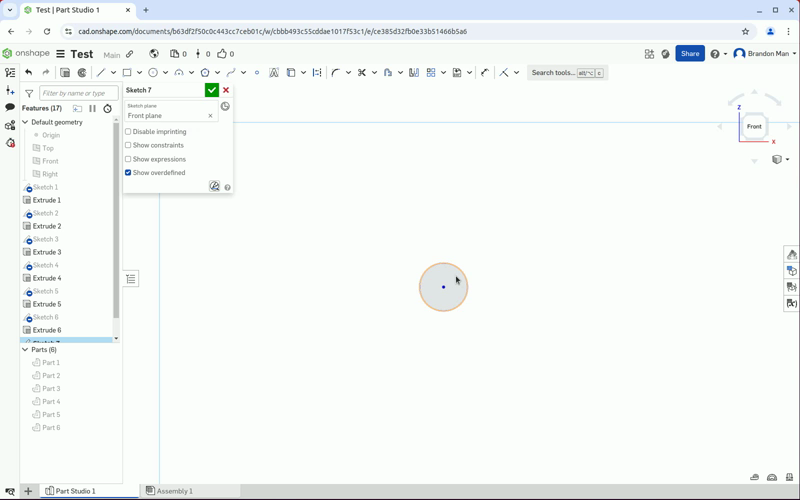
click(456, 275)
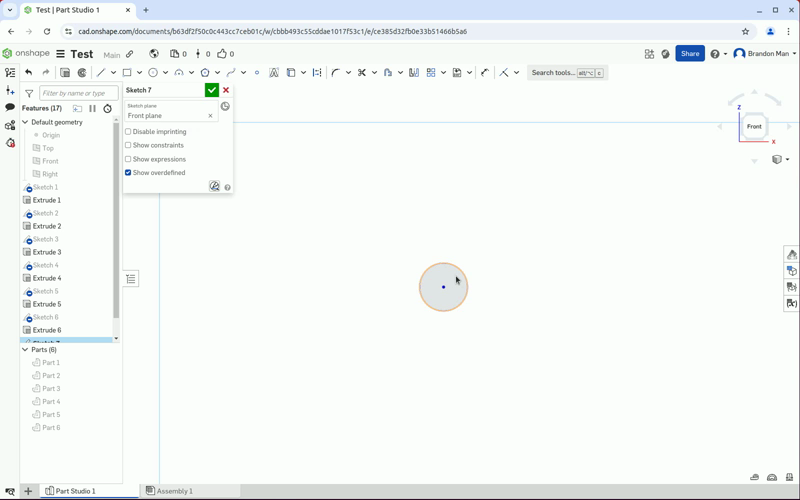
scroll(-6)
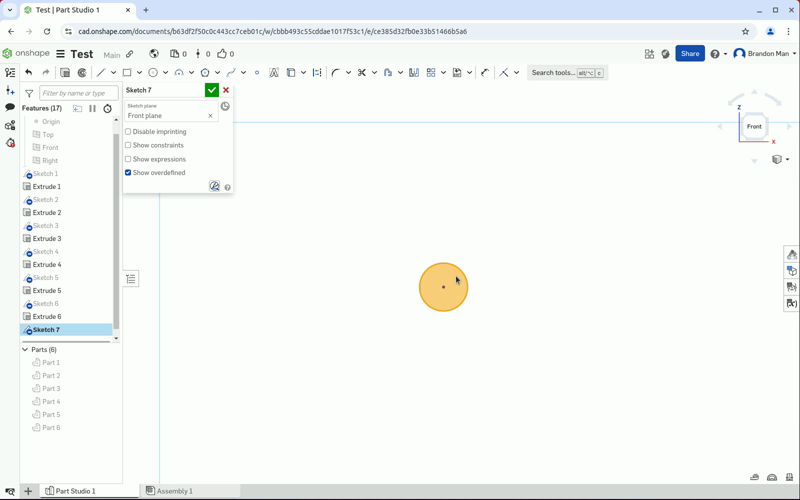
scroll(-6)
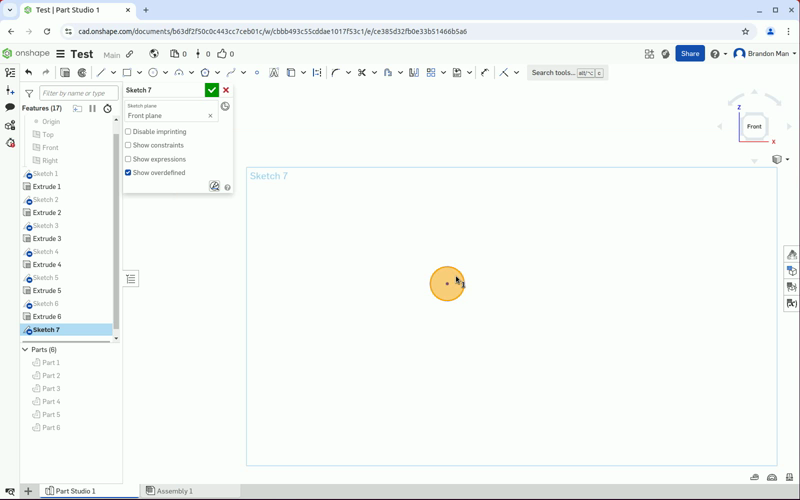
scroll(-6)
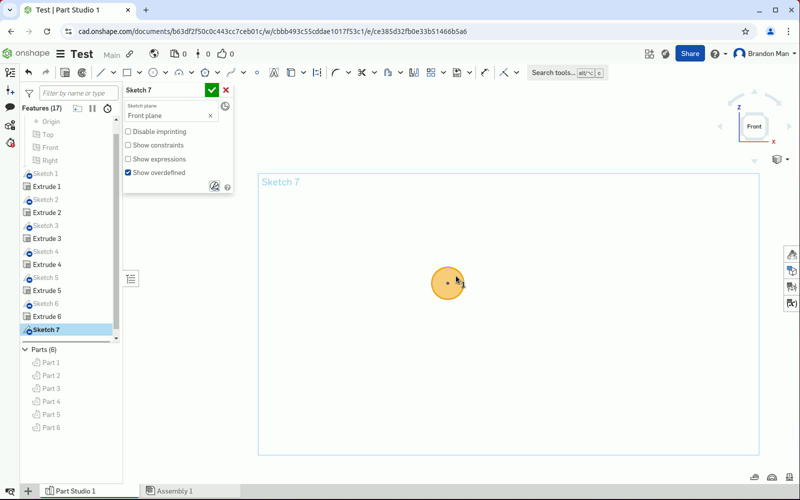
scroll(-6)
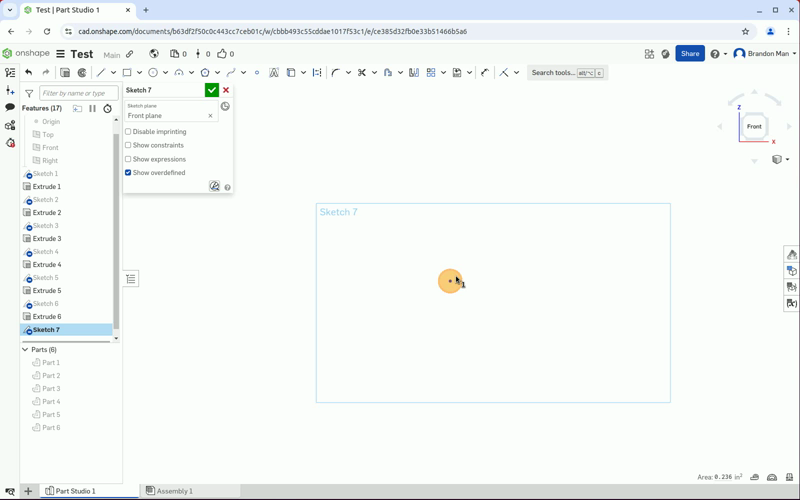
scroll(-6)
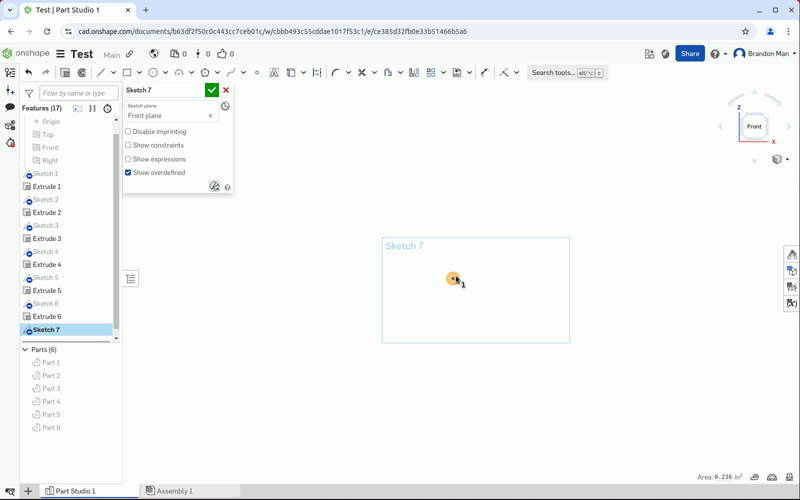
scroll(-6)
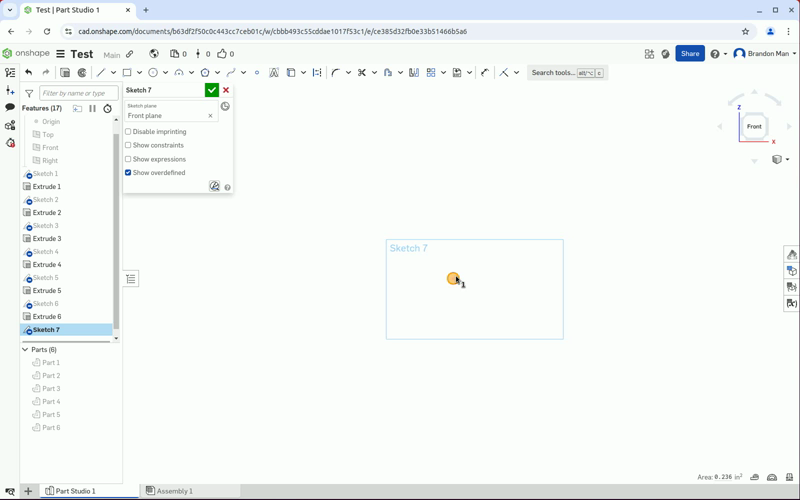
scroll(-6)
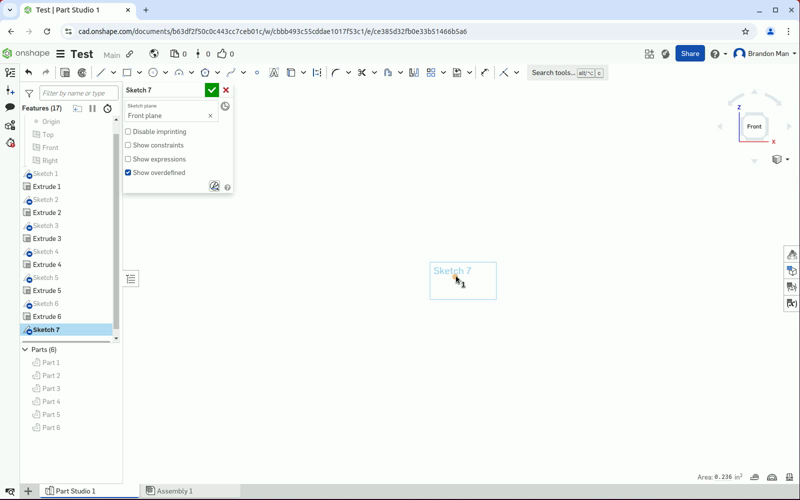
mouse_move(73, 352)
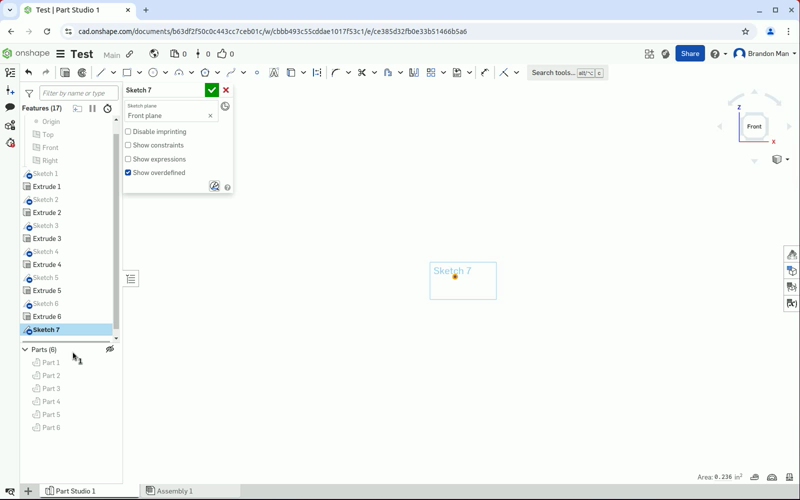
key(shift+y)
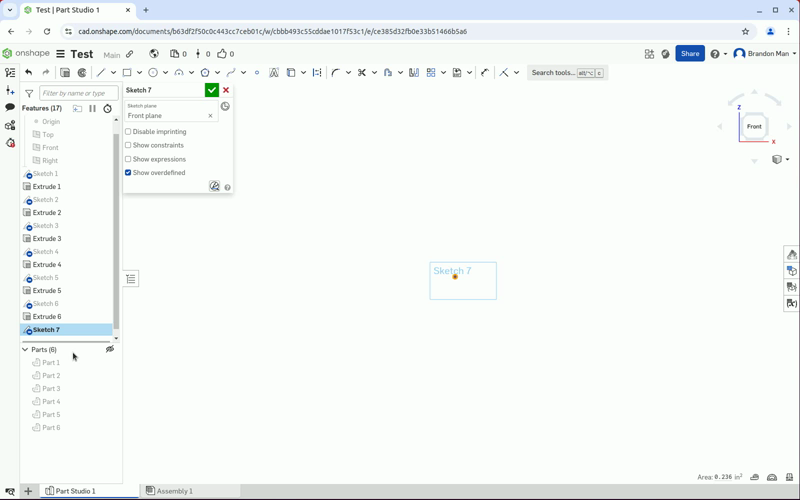
key(shift+e)
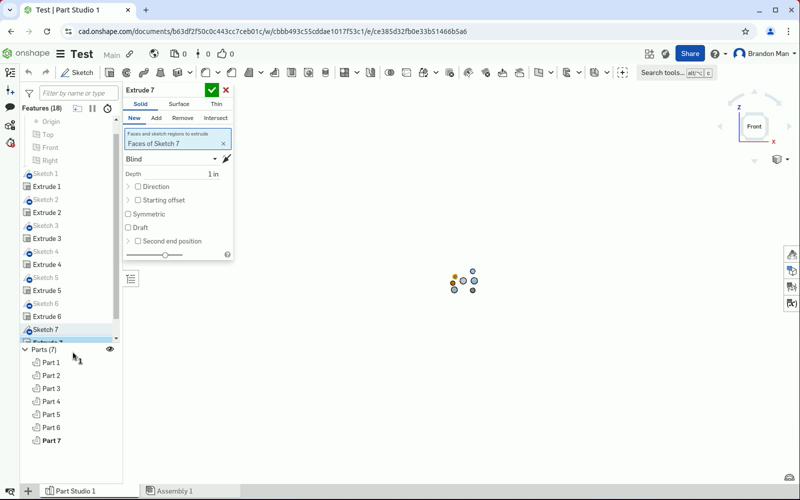
mouse_move(143, 106)
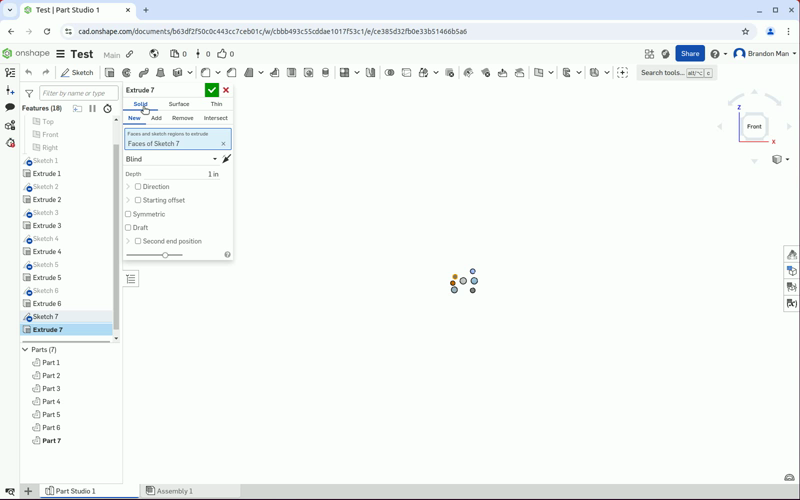
click(143, 106)
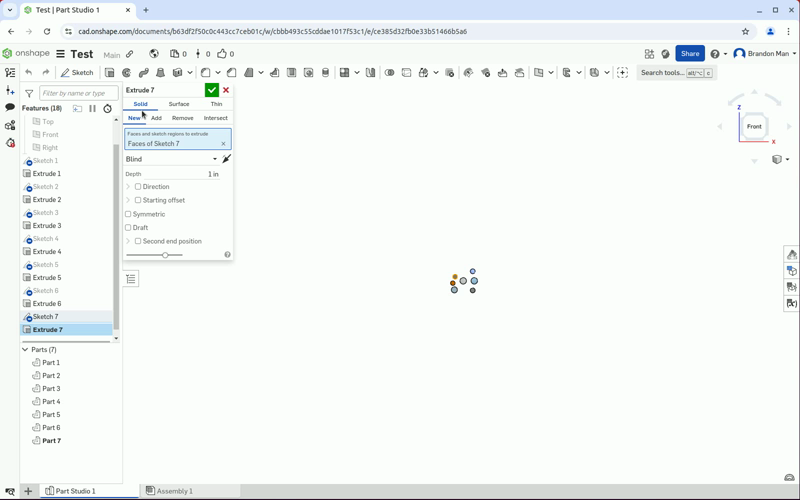
mouse_move(137, 120)
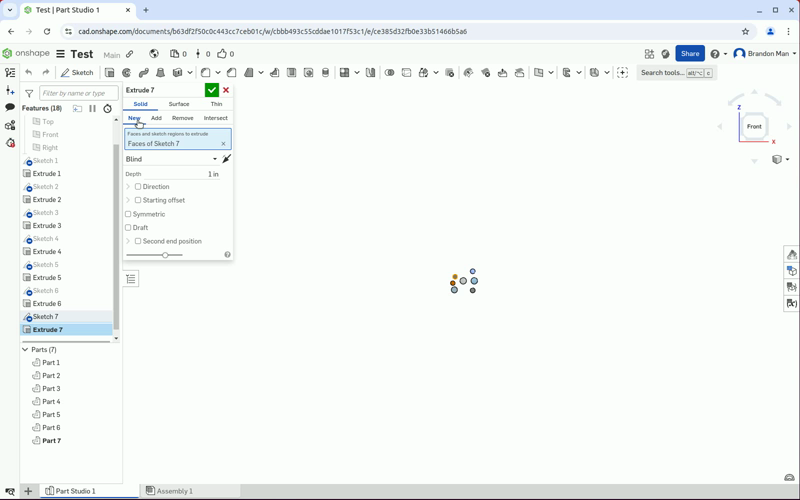
click(137, 120)
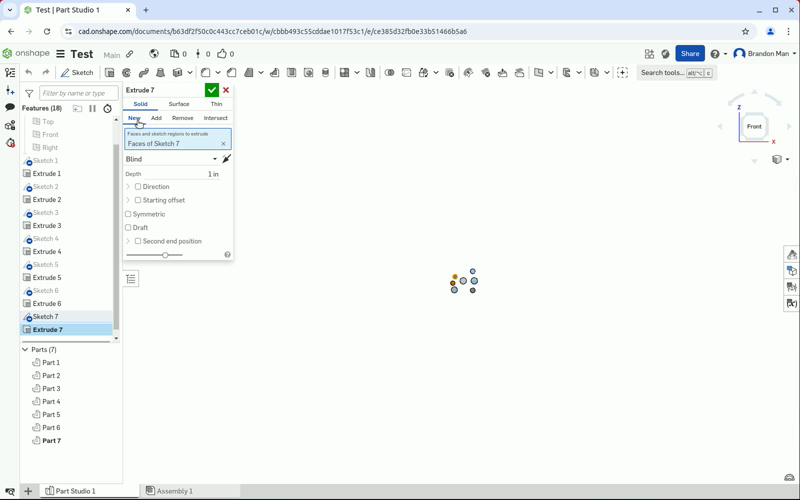
key(tab, 4)
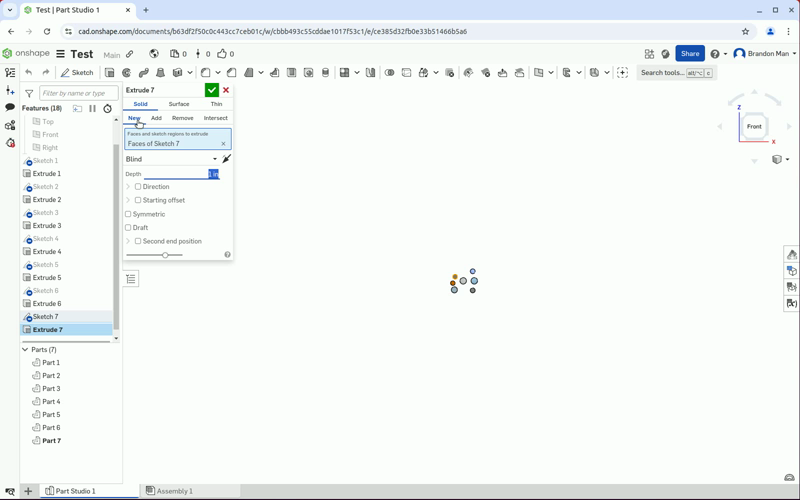
text(23.108)
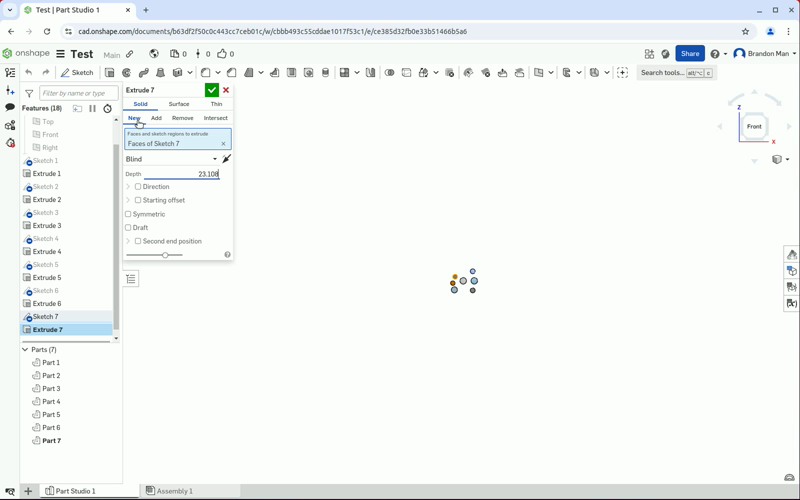
key(enter)
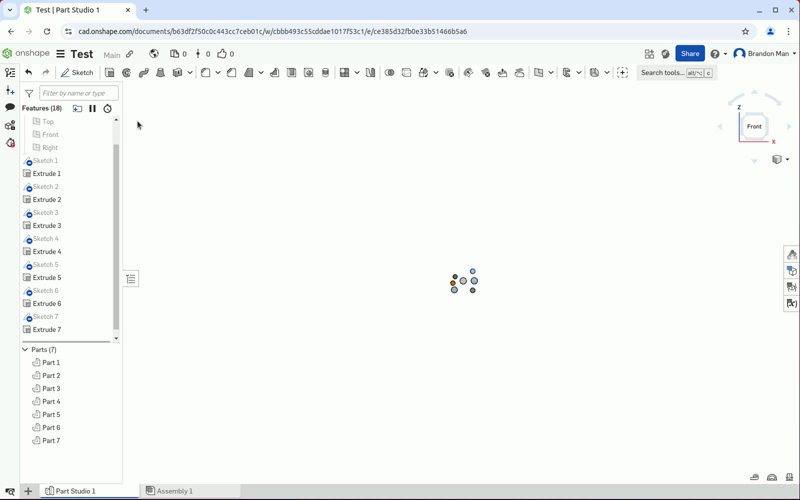
key(shift+h)
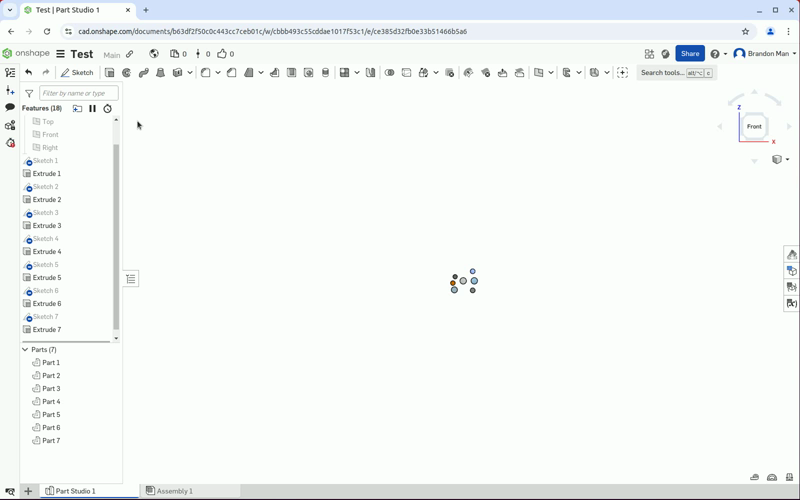
key(shift+h)
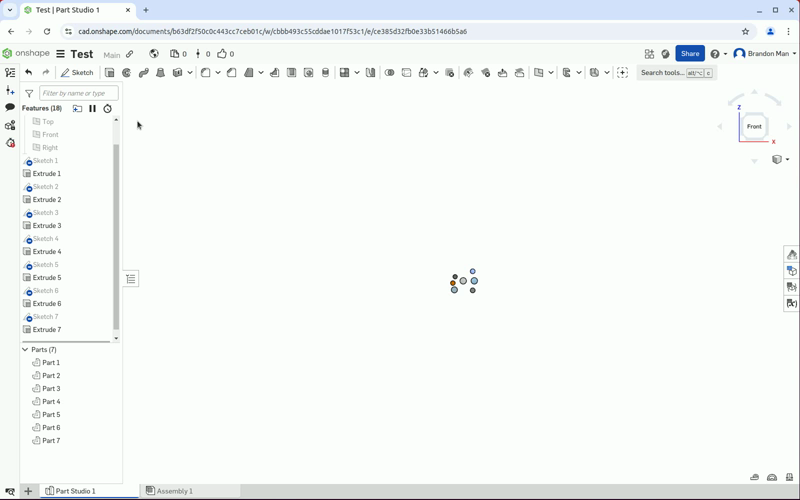
mouse_move(69, 163)
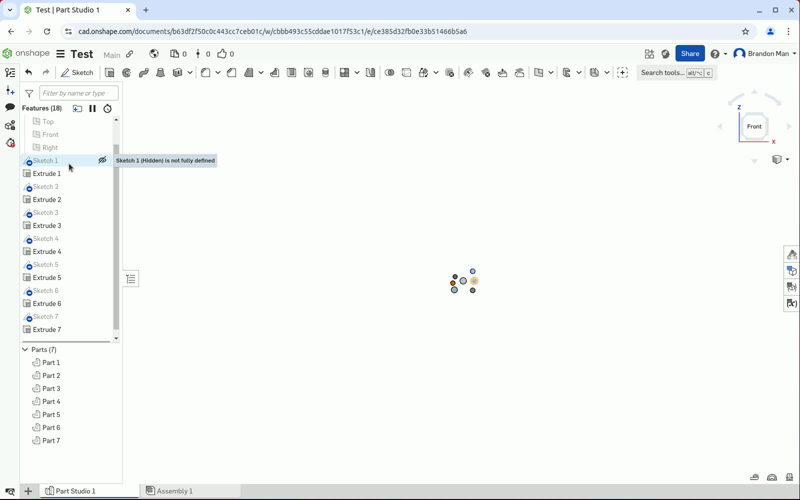
click(69, 163)
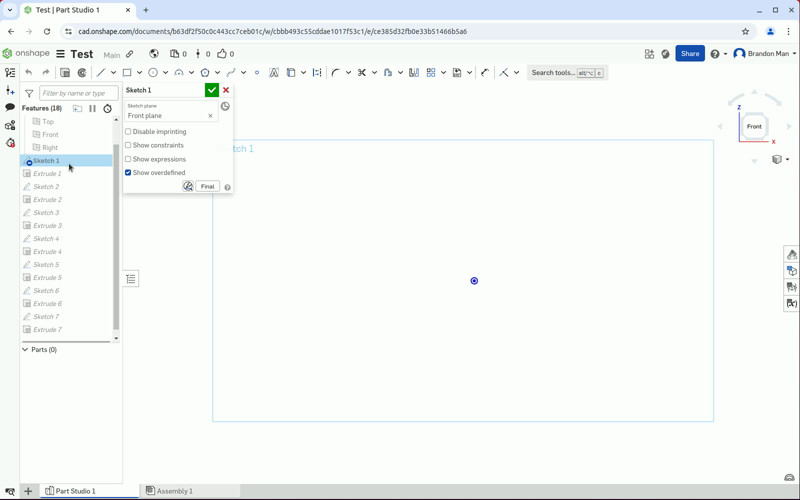
mouse_move(229, 92)
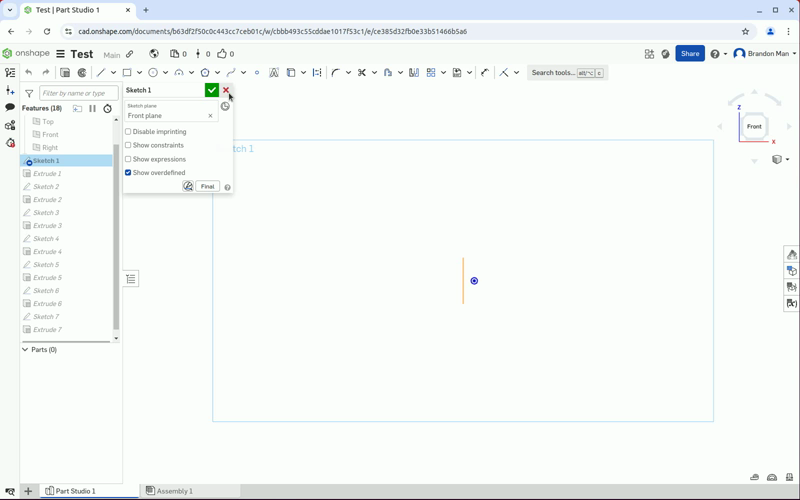
click(229, 92)
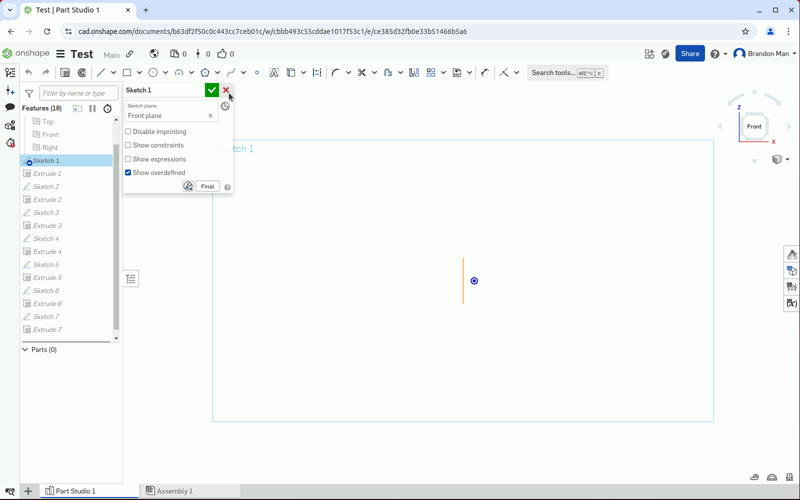
key(shift+s)
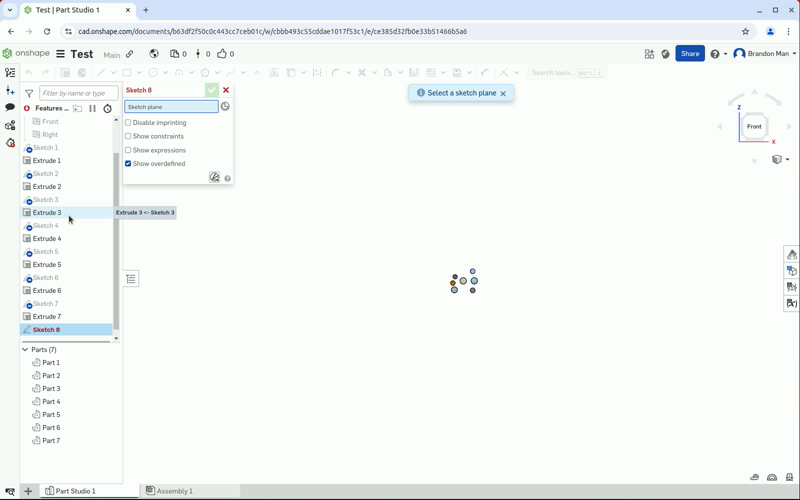
scroll(3)
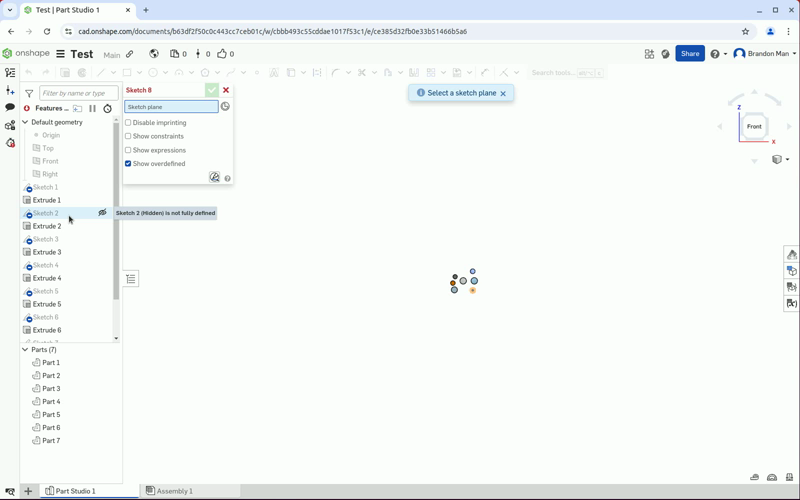
mouse_move(69, 163)
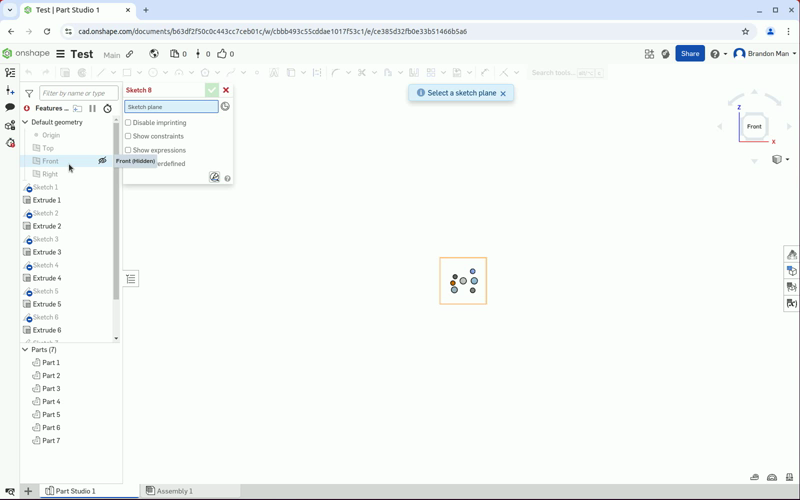
click(69, 163)
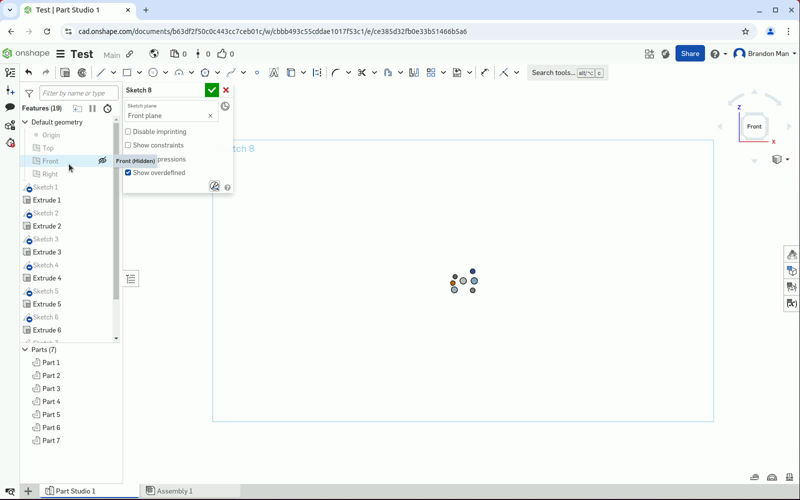
mouse_move(73, 352)
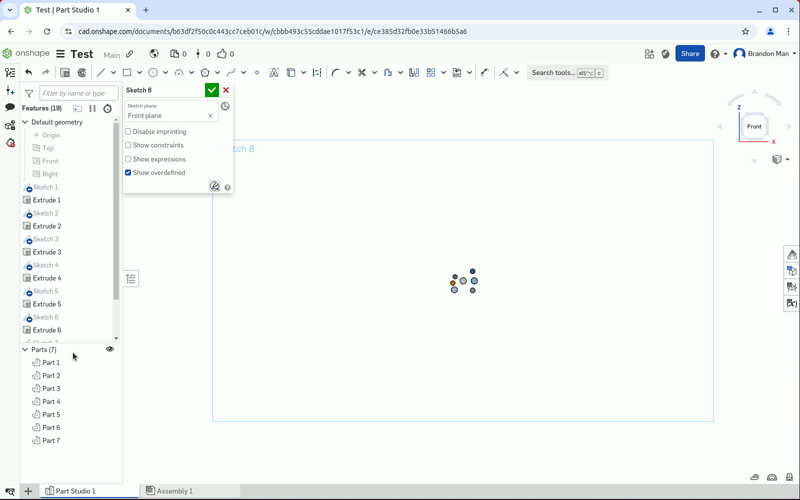
key(y)
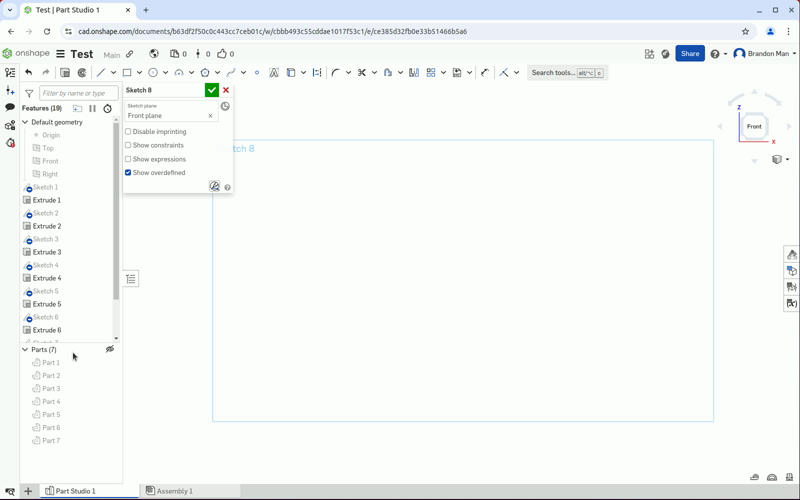
key(c)
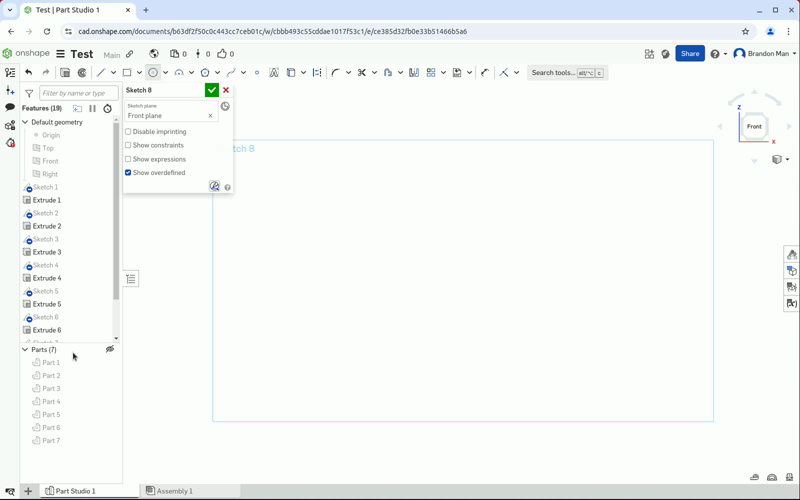
key_down(shift)
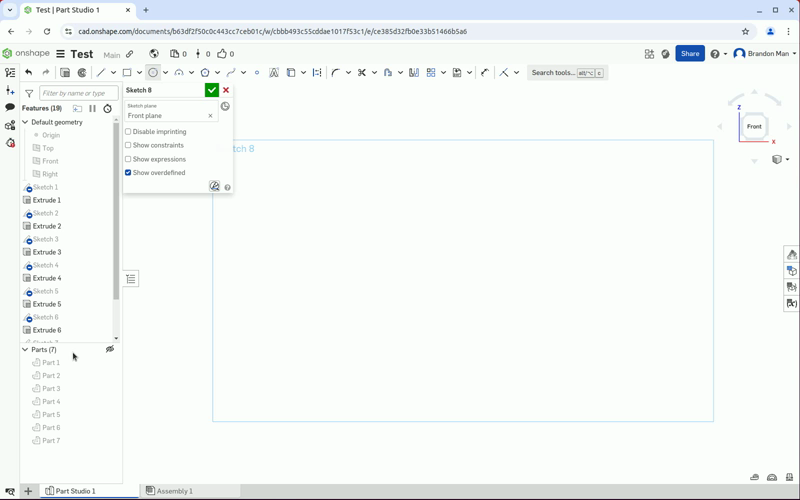
mouse_move(461, 274)
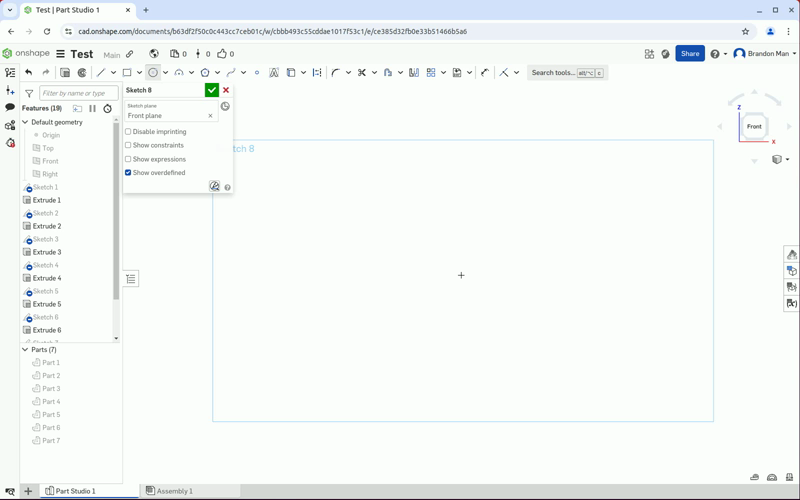
click(461, 274)
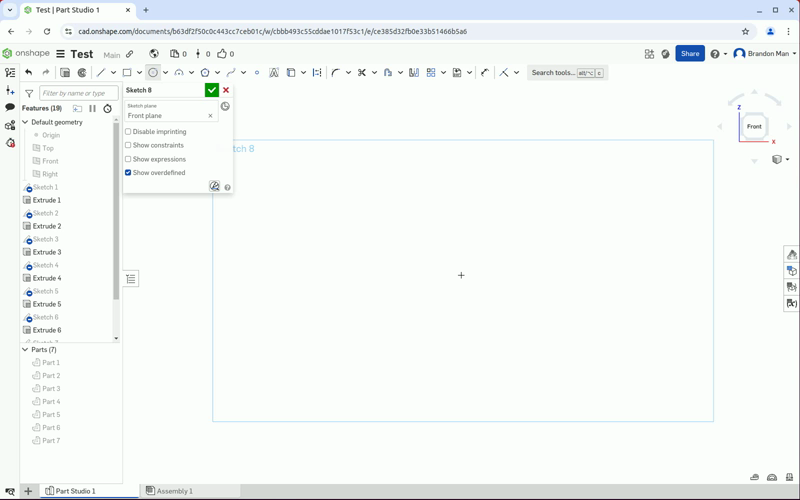
key_up(shift)
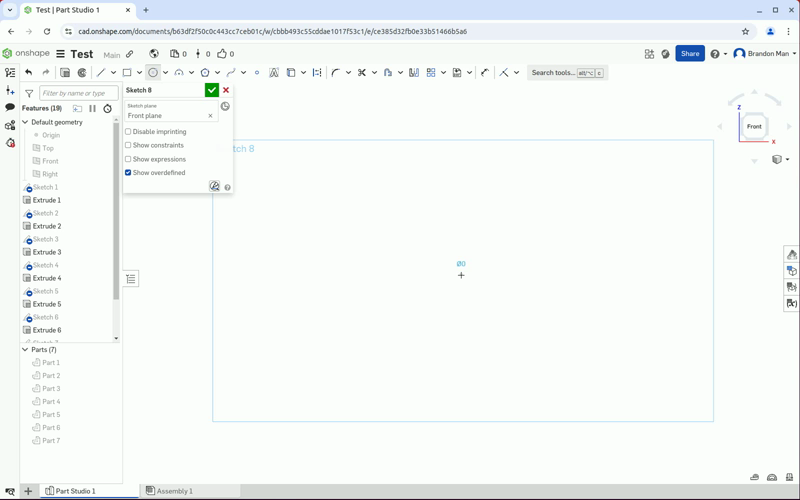
mouse_move(463, 274)
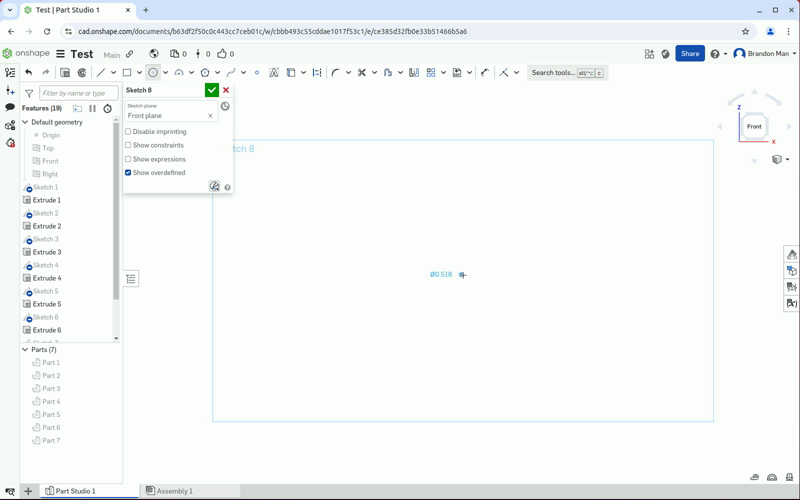
scroll(6)
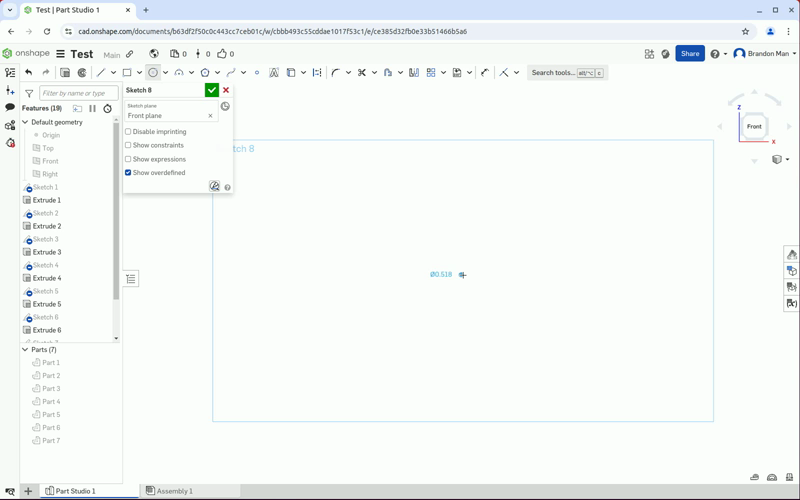
scroll(6)
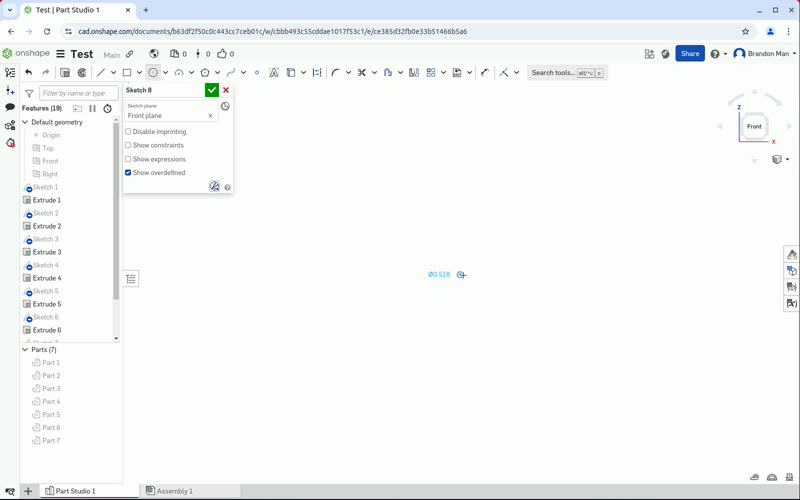
scroll(6)
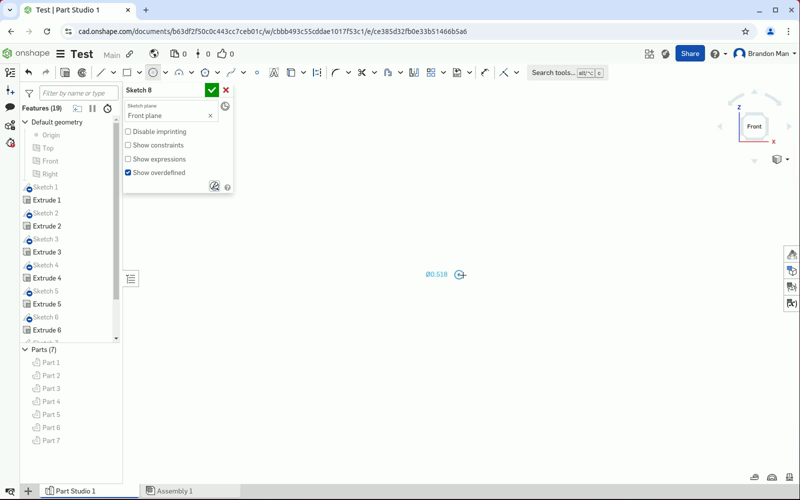
scroll(6)
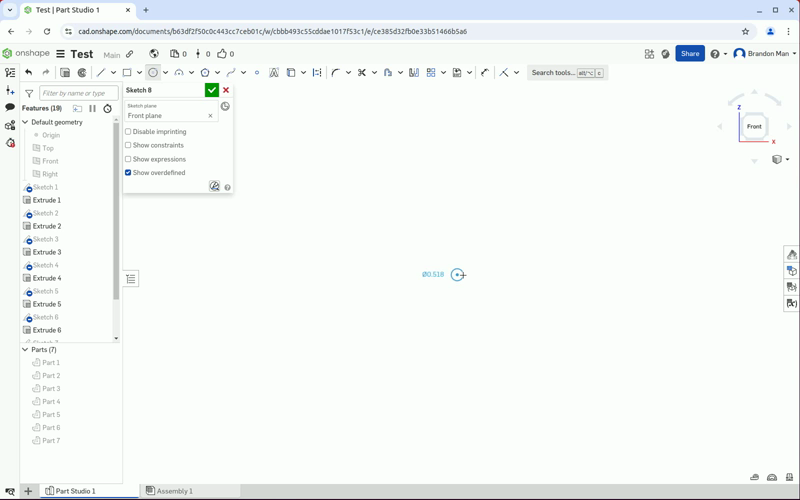
scroll(6)
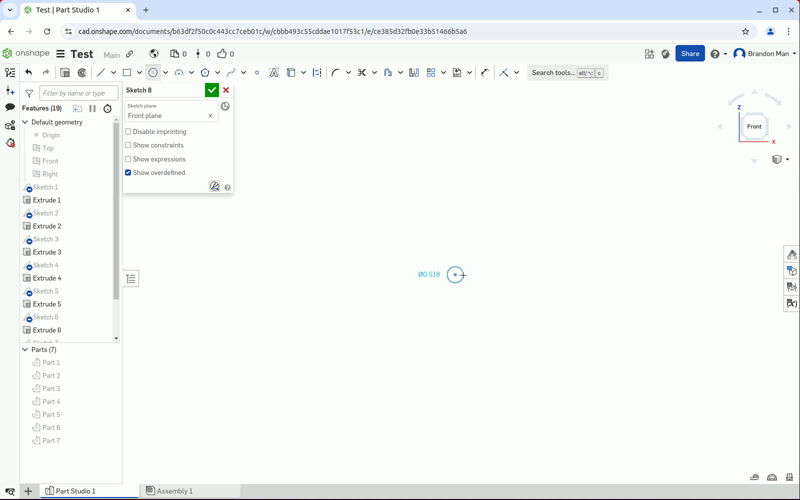
scroll(6)
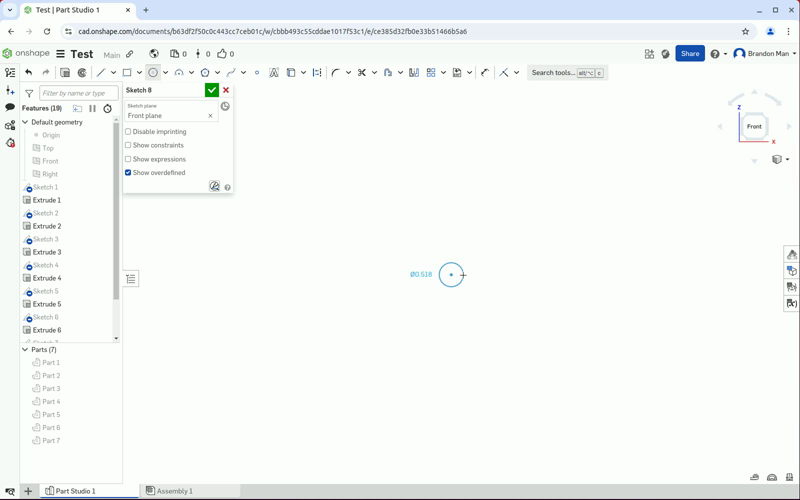
scroll(6)
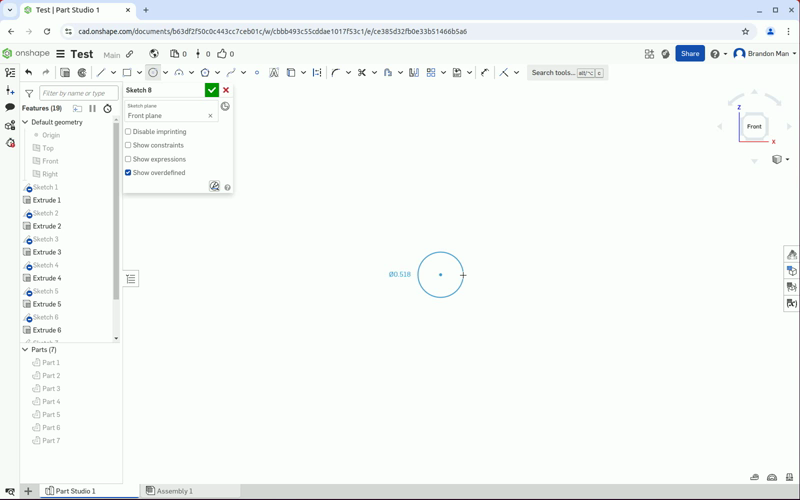
click(463, 274)
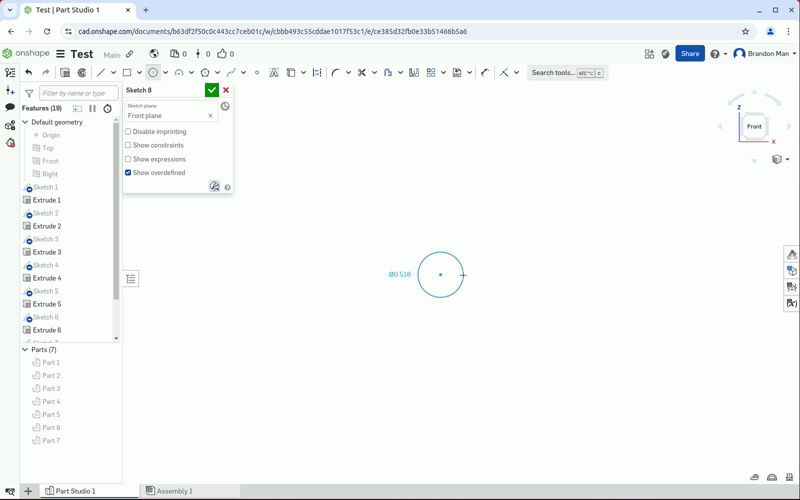
scroll(-6)
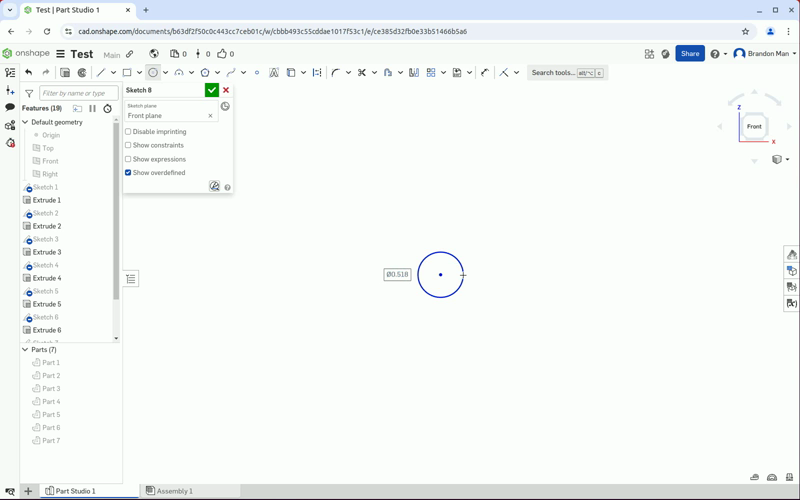
scroll(-6)
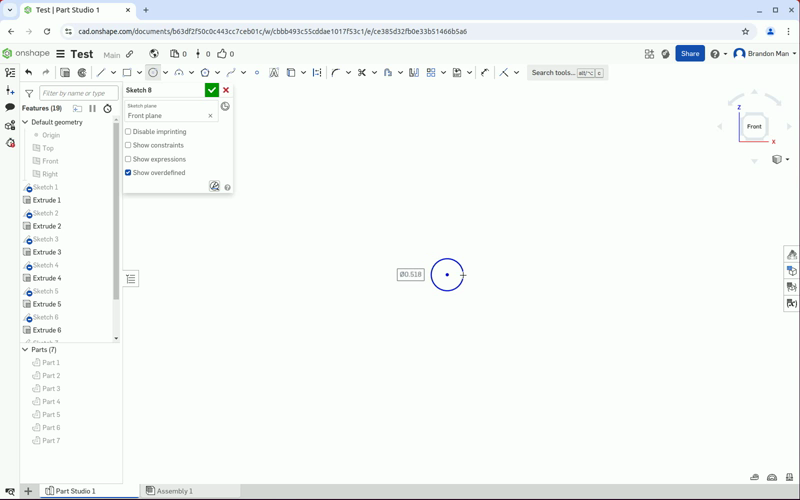
scroll(-6)
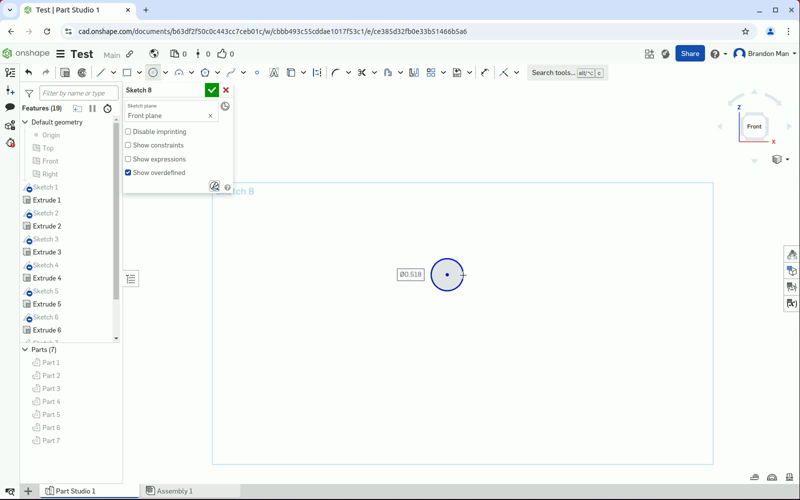
scroll(-6)
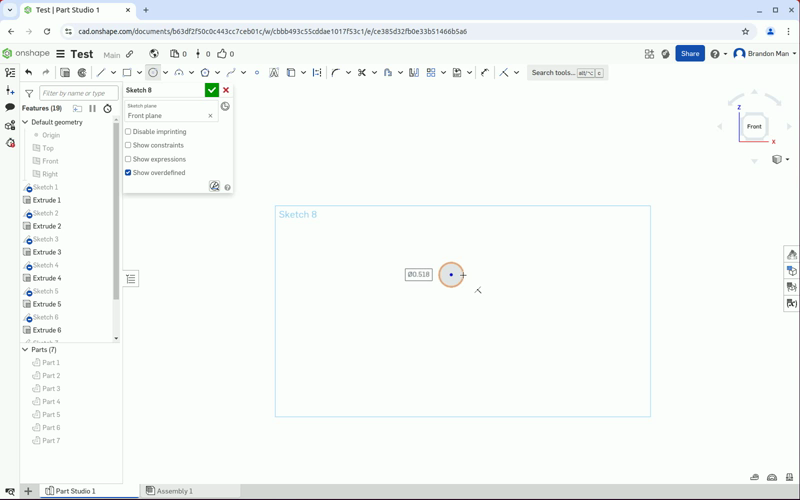
scroll(-6)
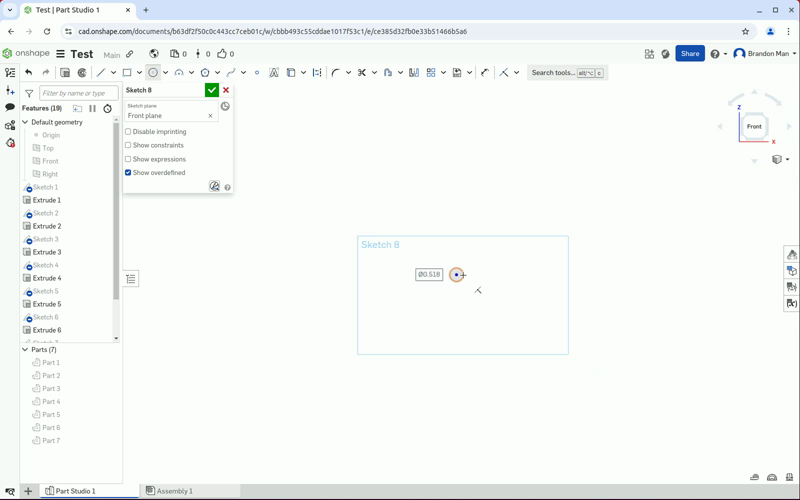
scroll(-6)
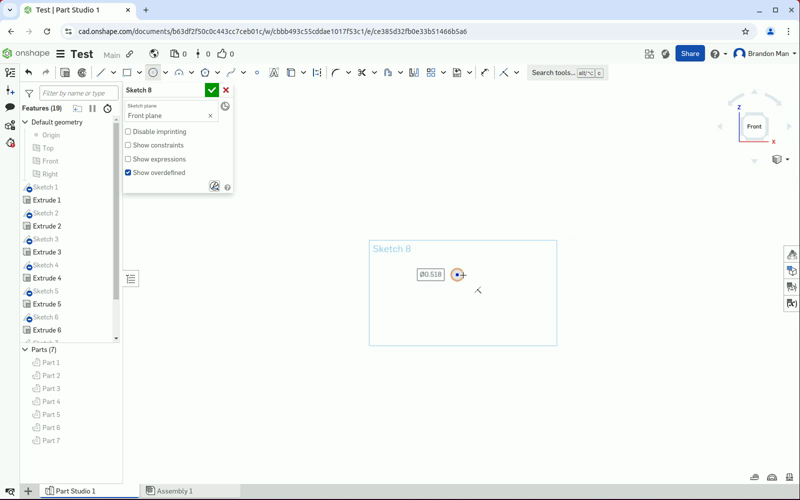
scroll(-6)
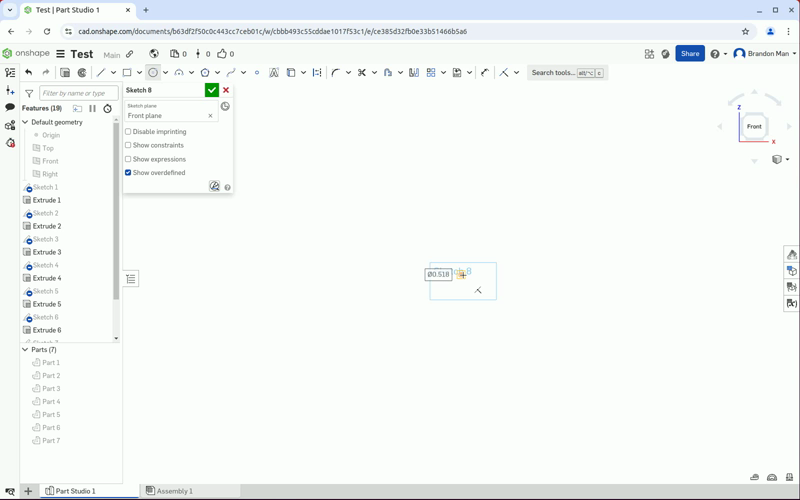
key(esc)
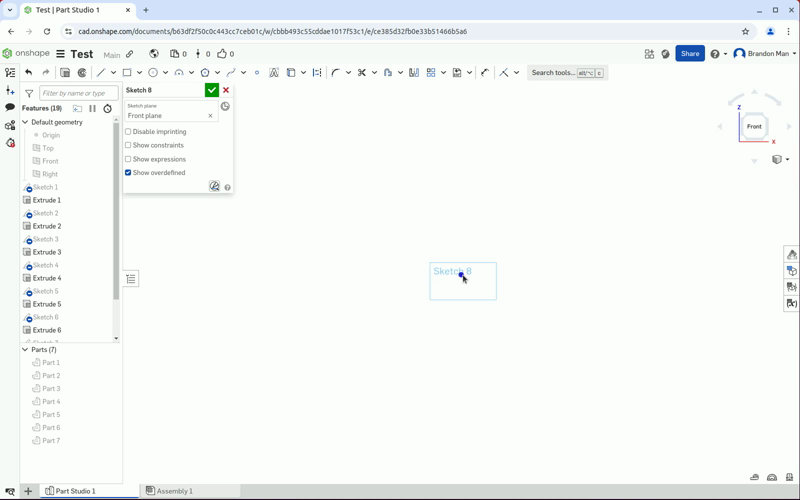
mouse_move(462, 273)
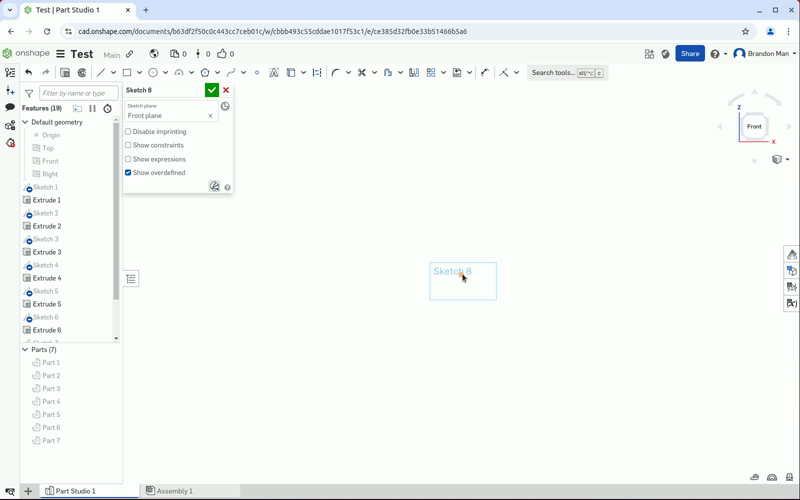
scroll(6)
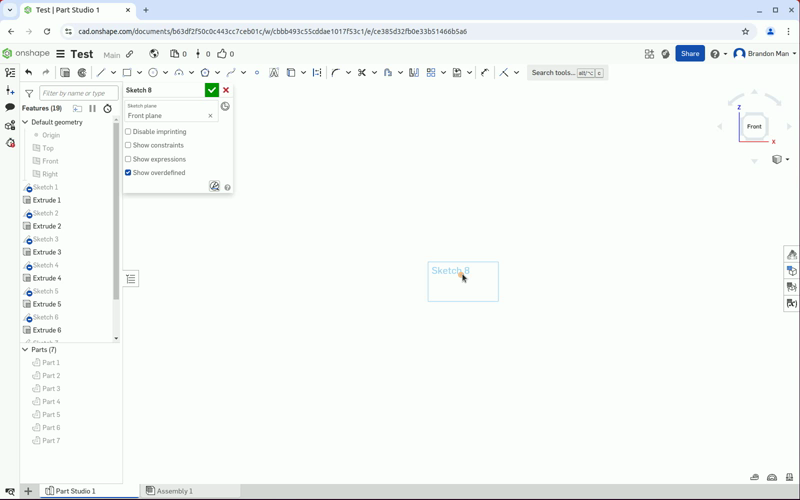
scroll(6)
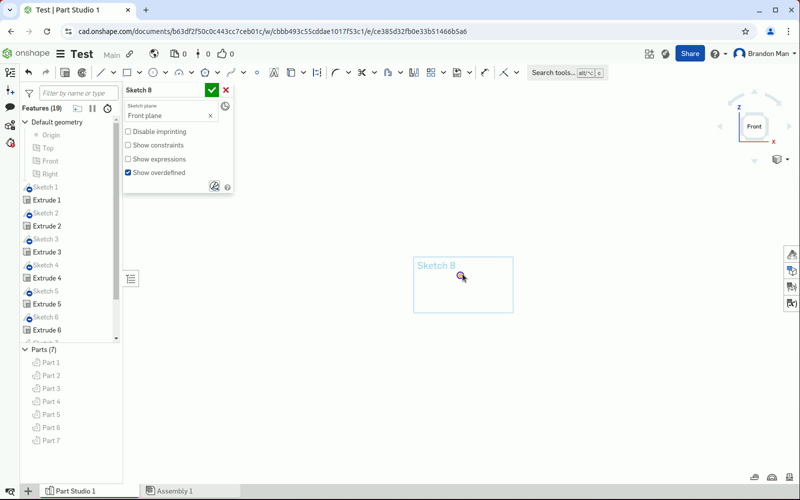
scroll(6)
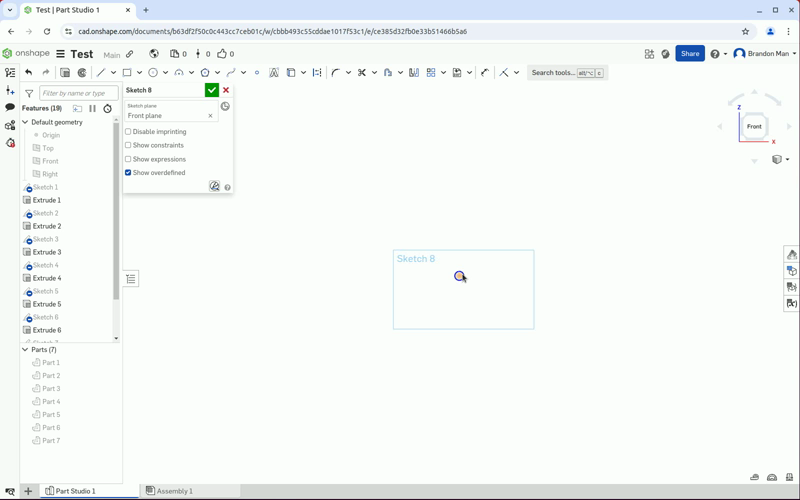
scroll(6)
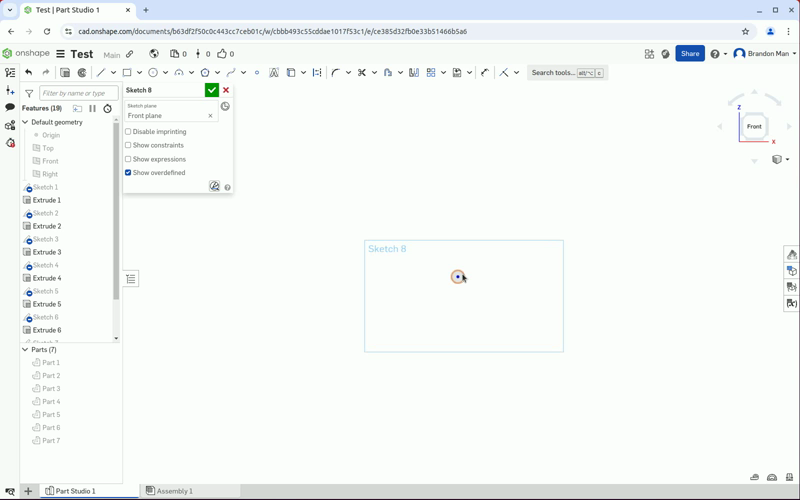
scroll(6)
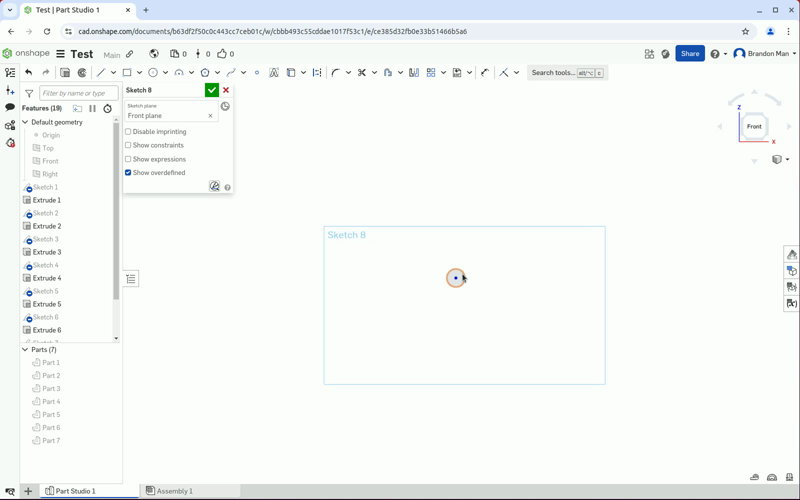
scroll(6)
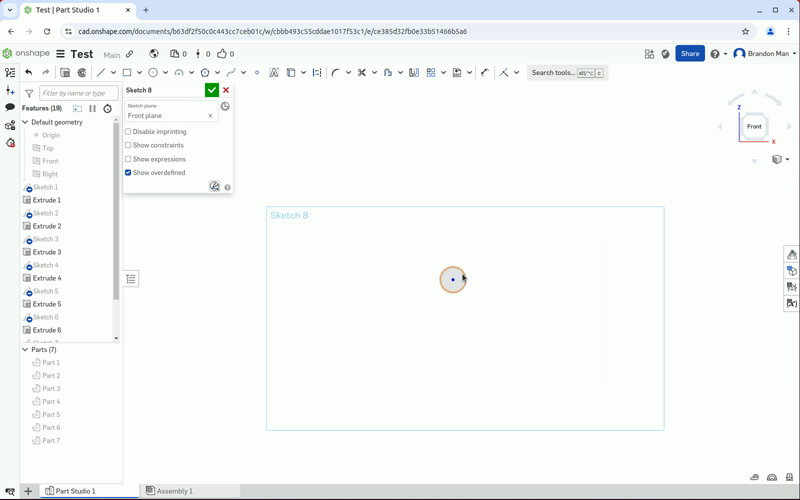
scroll(6)
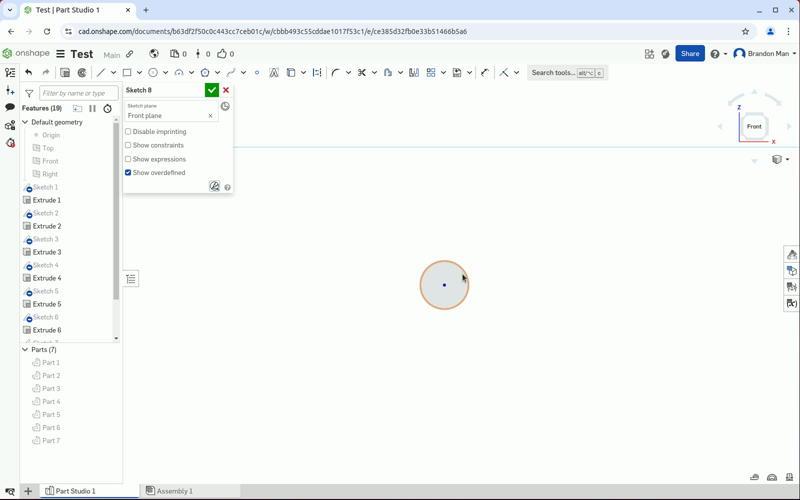
click(462, 273)
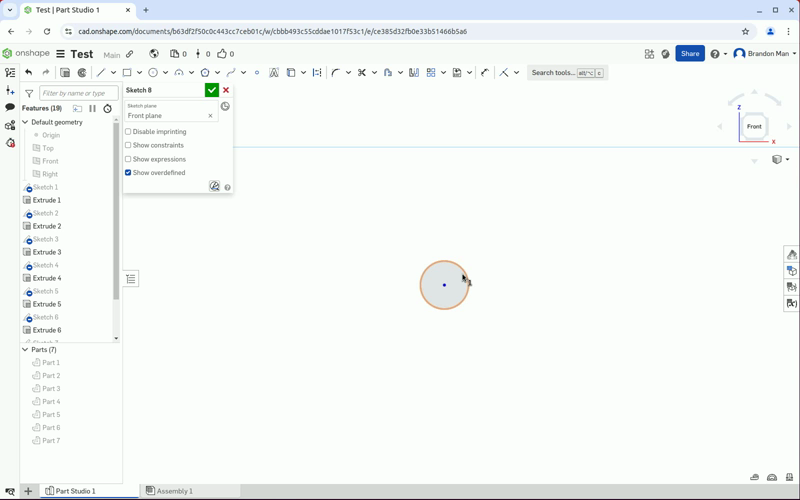
scroll(-6)
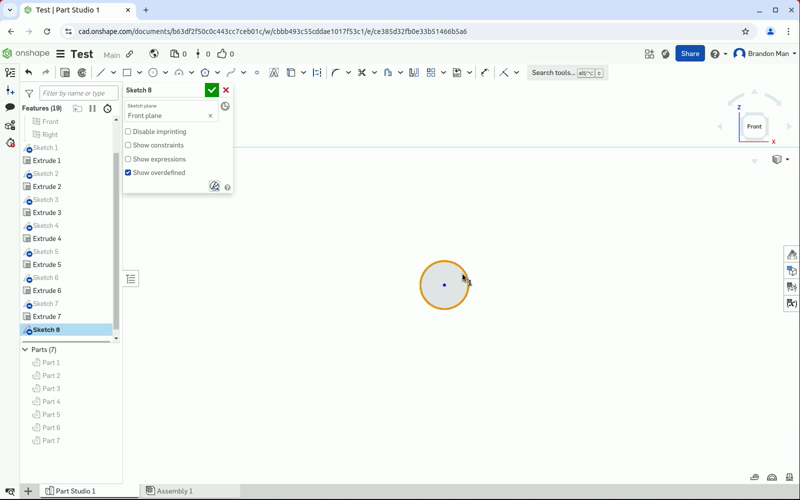
scroll(-6)
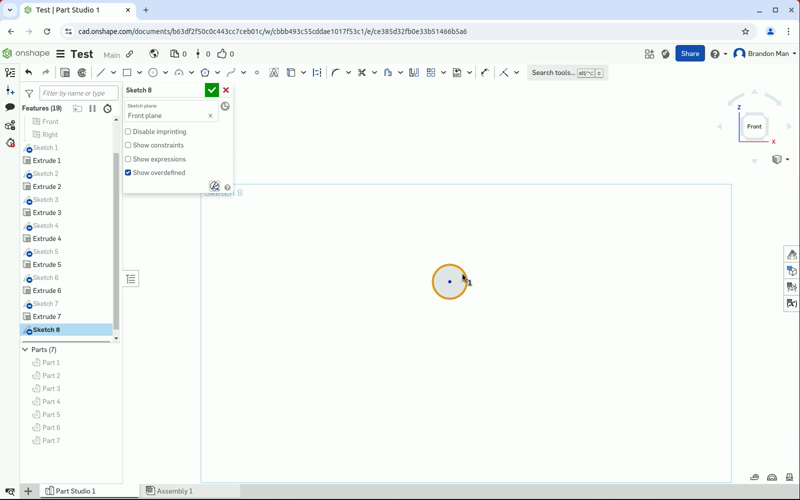
scroll(-6)
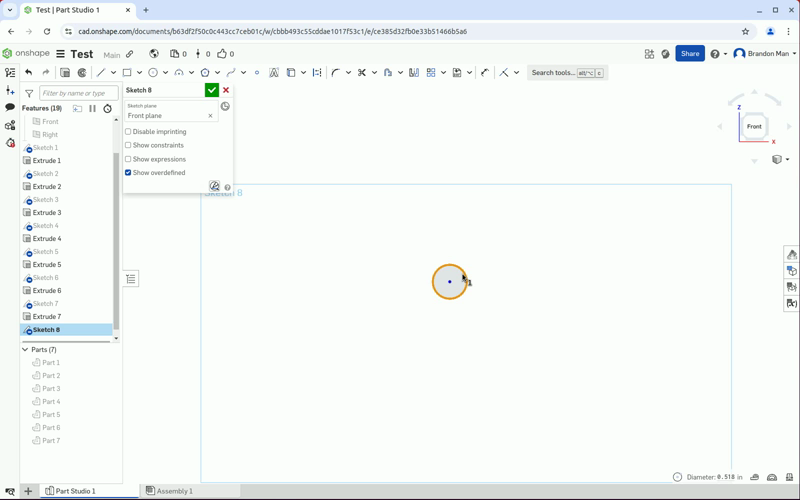
scroll(-6)
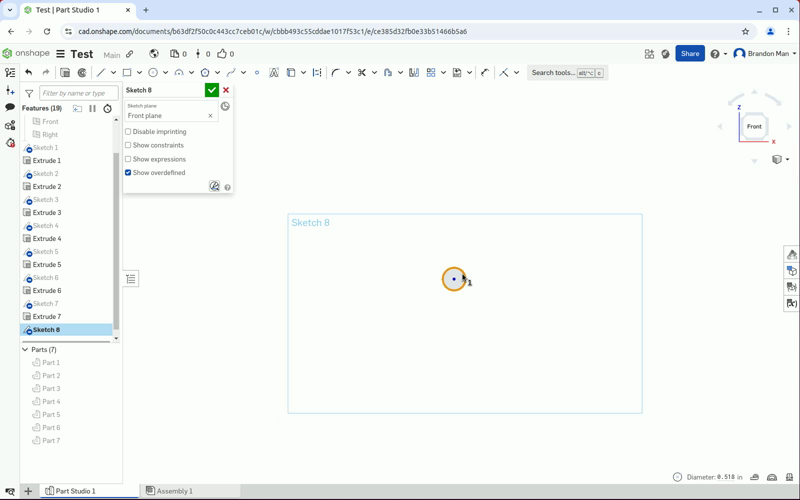
scroll(-6)
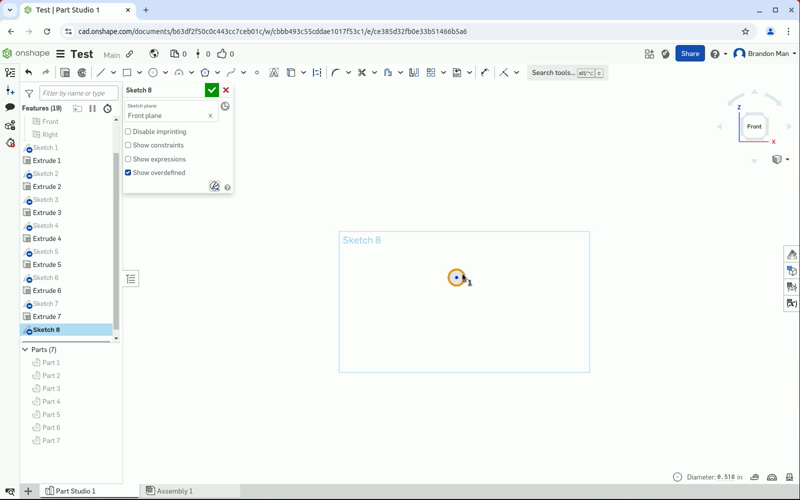
scroll(-6)
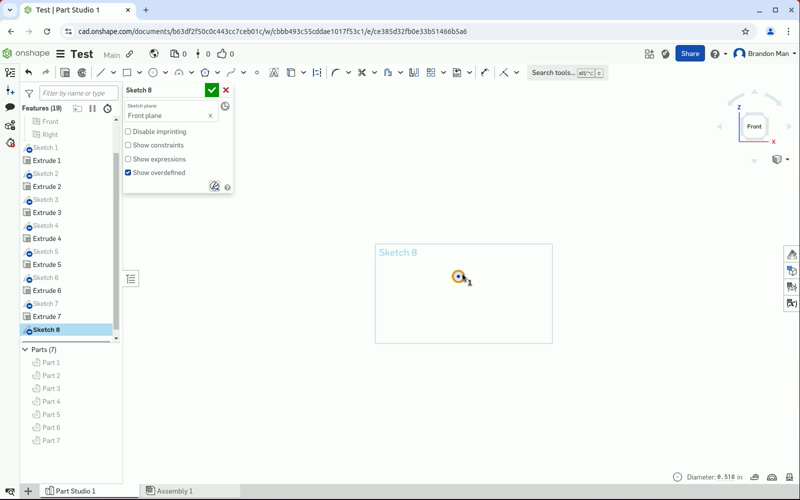
scroll(-6)
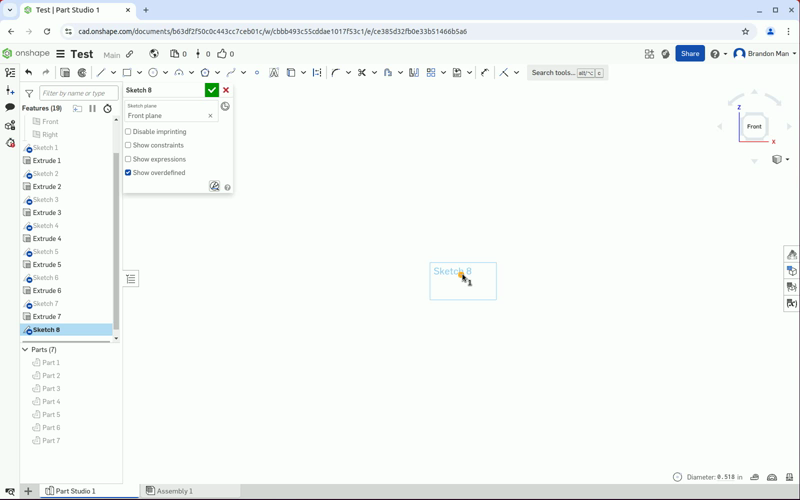
mouse_move(73, 352)
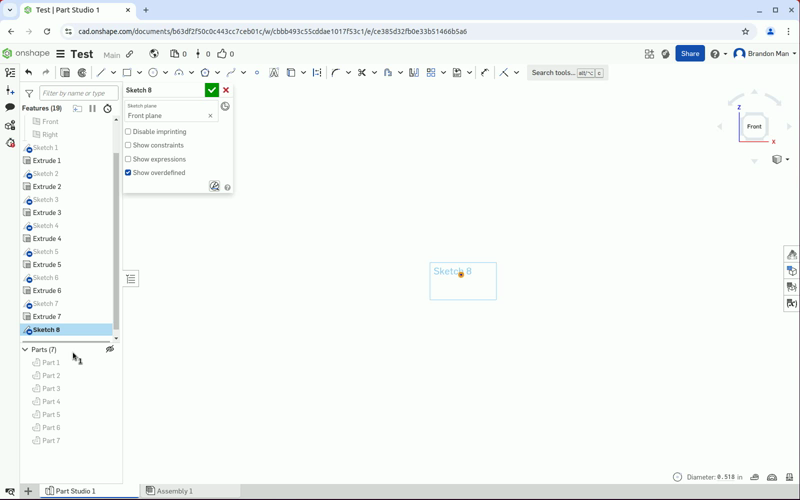
key(shift+y)
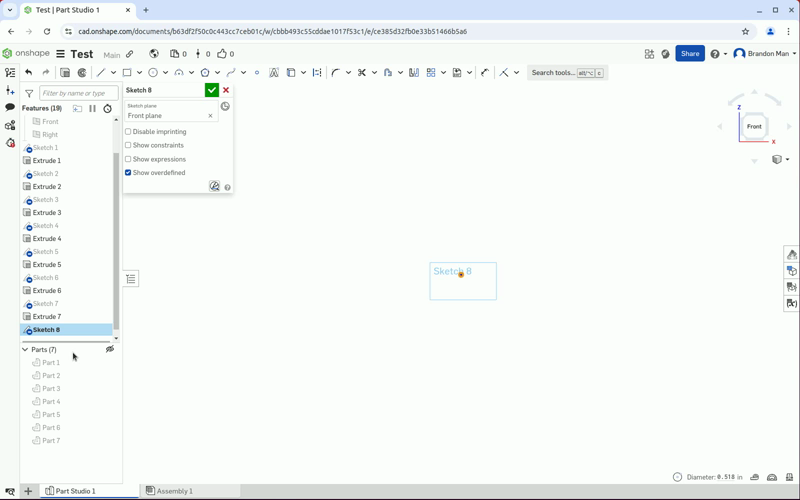
key(shift+e)
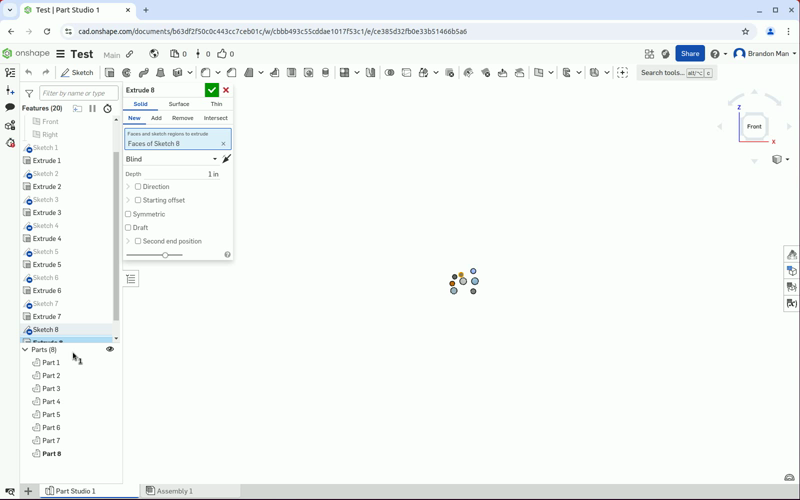
mouse_move(143, 106)
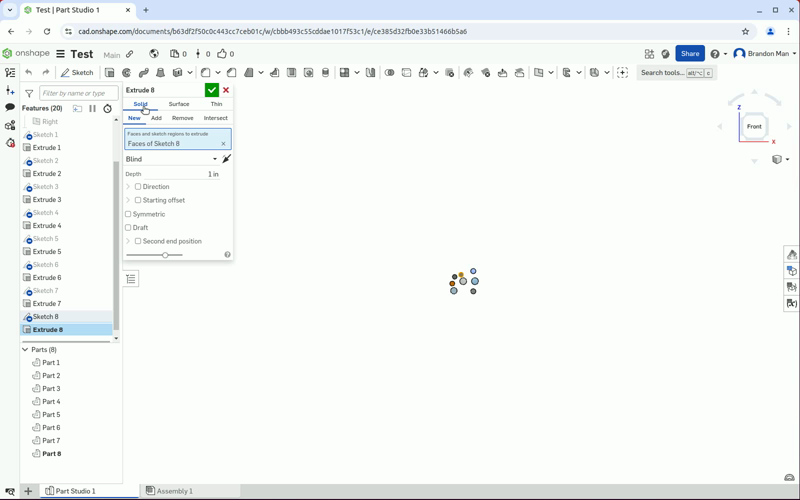
click(143, 106)
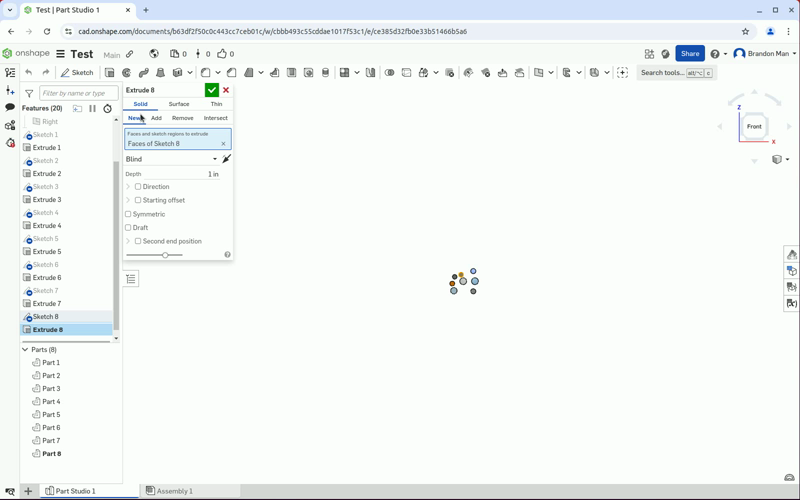
mouse_move(137, 120)
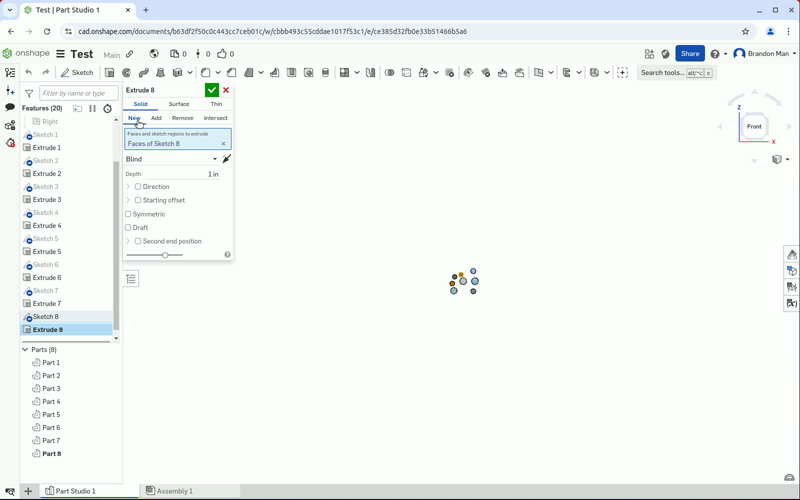
click(137, 120)
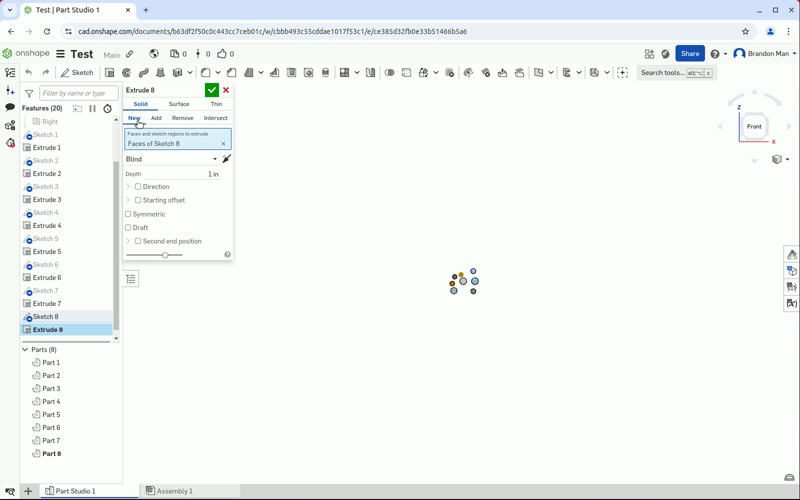
key(tab, 4)
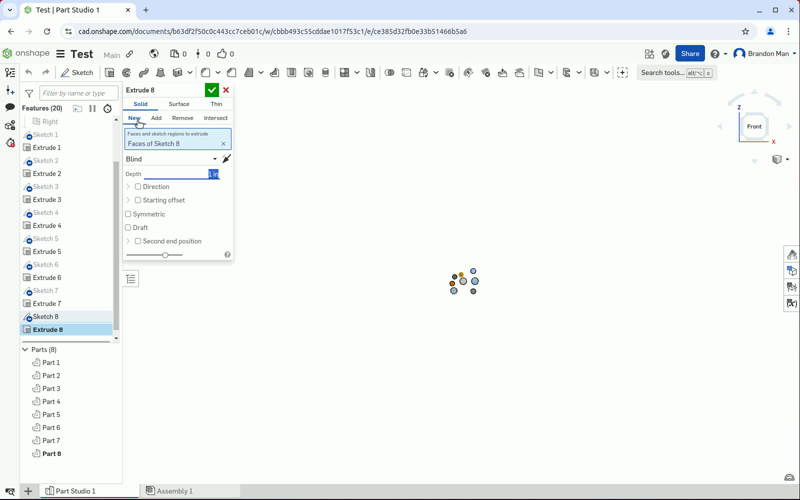
text(23.108)
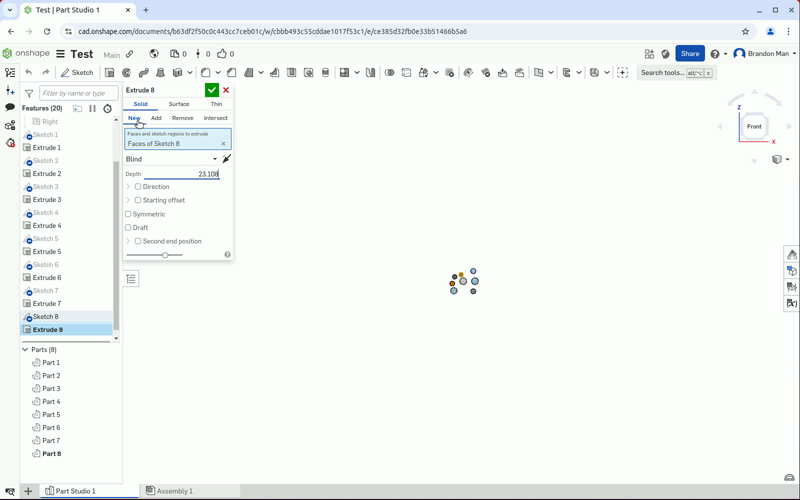
key(enter)
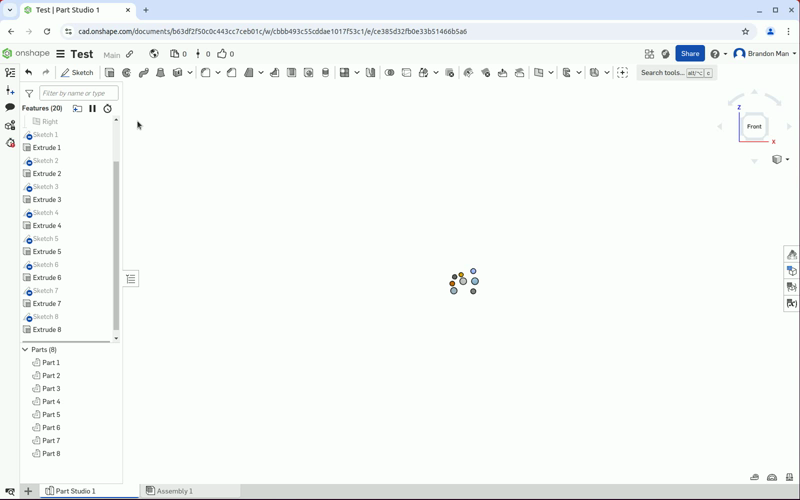
key(shift+h)
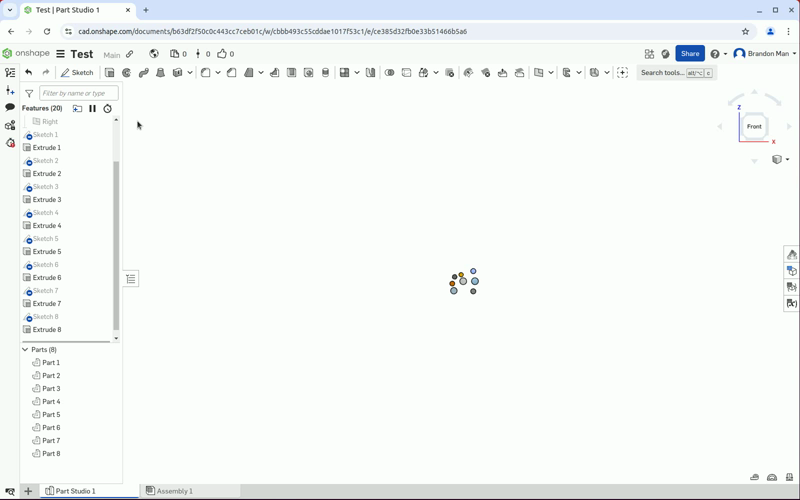
key(shift+h)
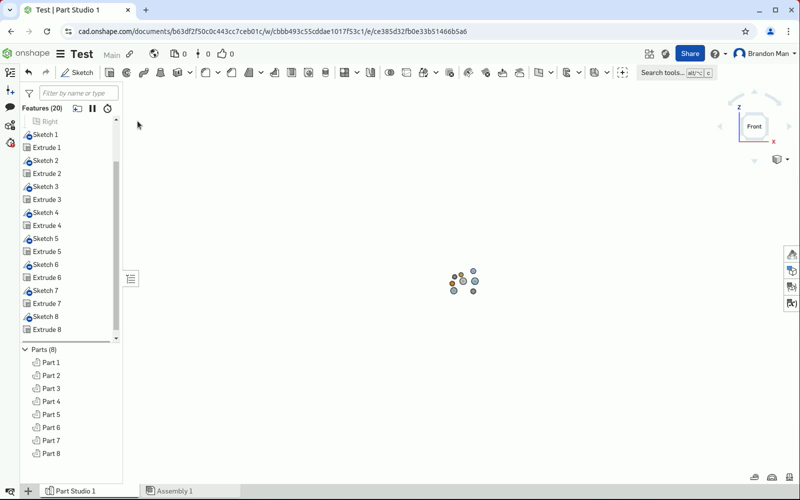
key(shift+7)
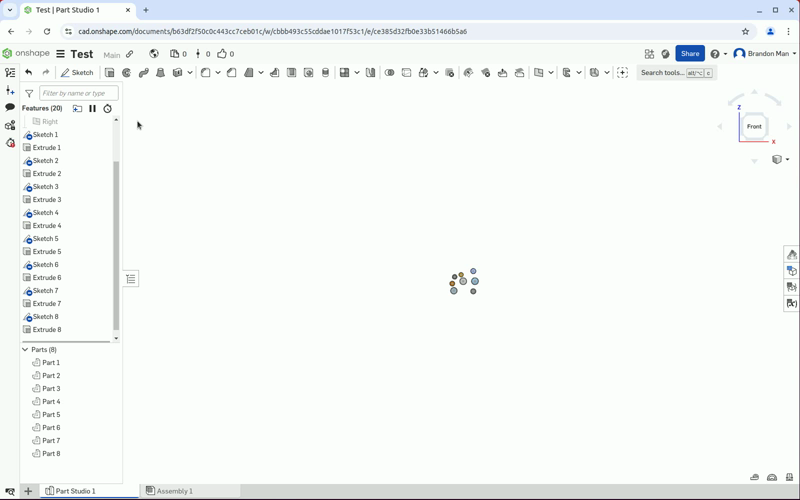
key(left, 2)
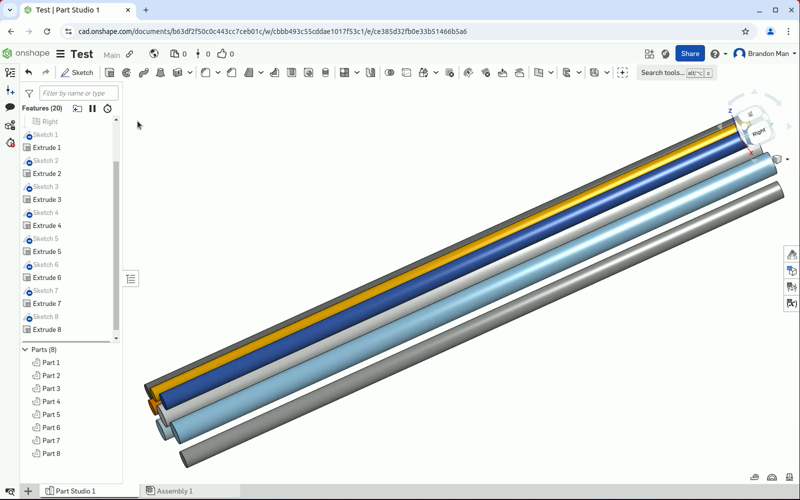
key(down, 2)
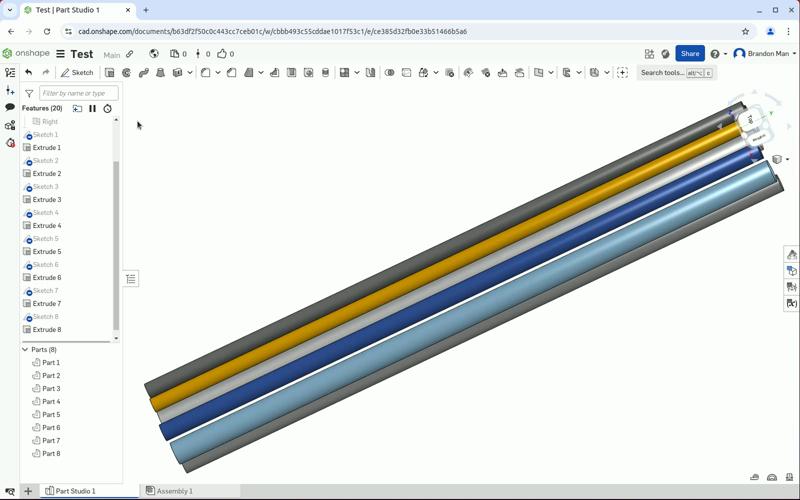
key(up, 2)
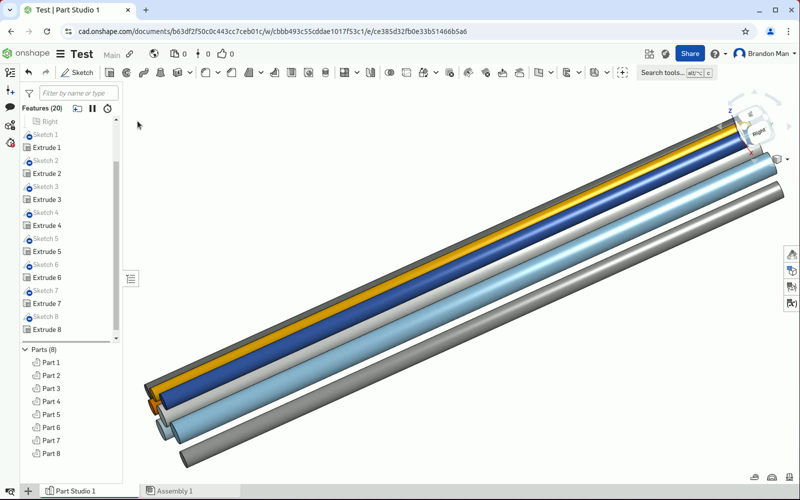
key(right, 2)
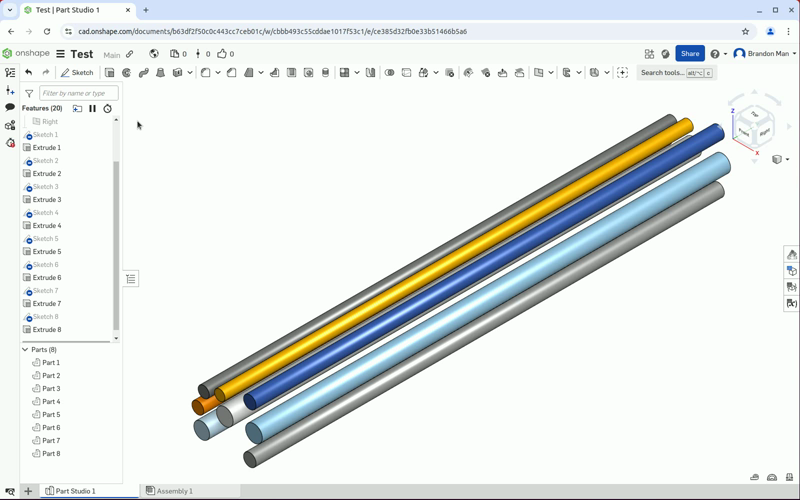
mouse_move(69, 137)
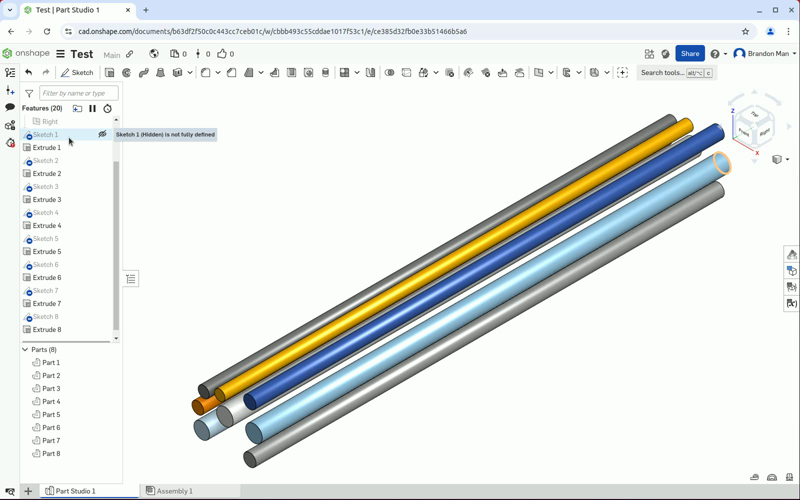
click(69, 137)